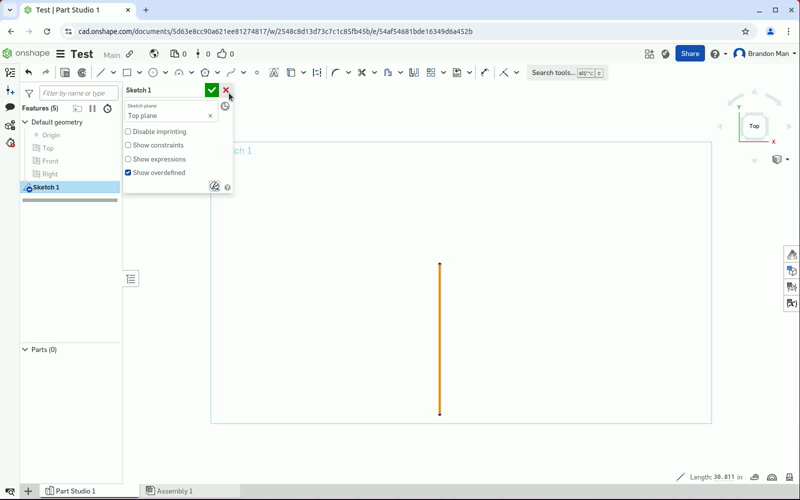
key(shift+h)
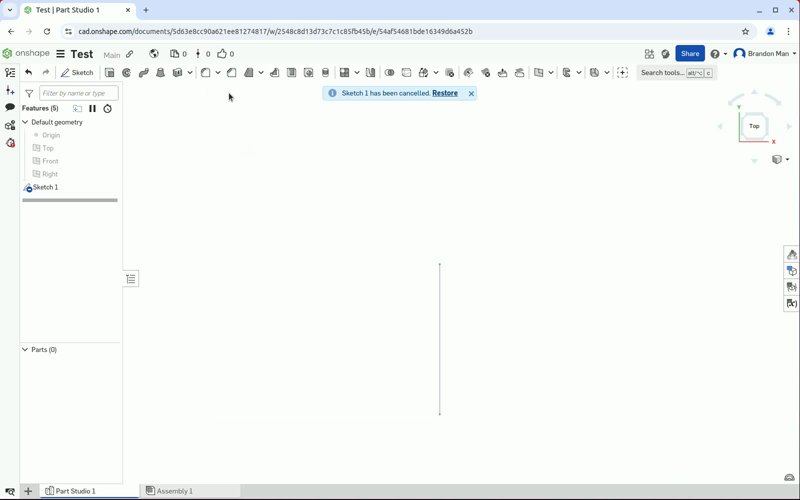
key(shift+s)
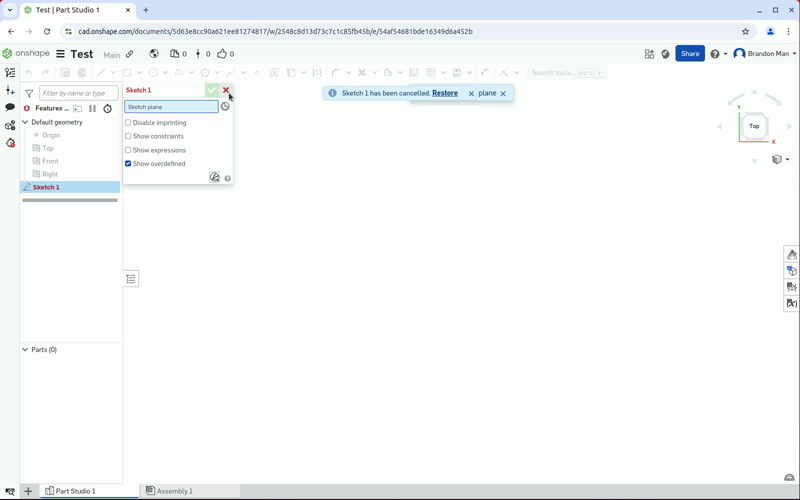
mouse_move(73, 150)
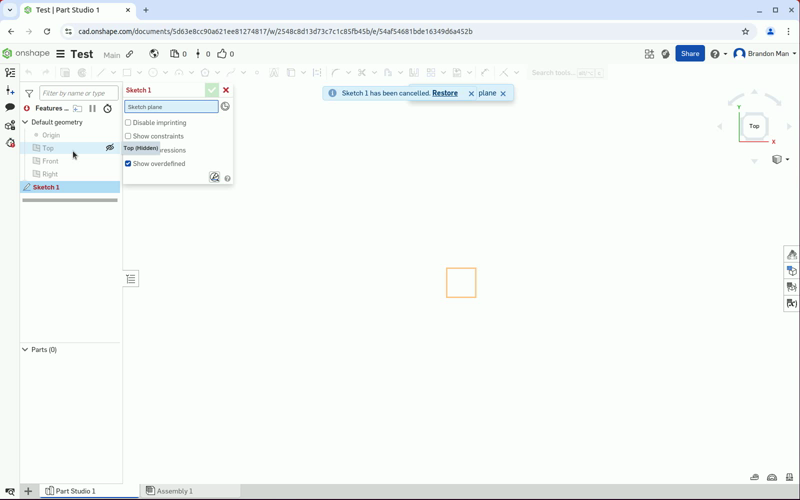
click(73, 150)
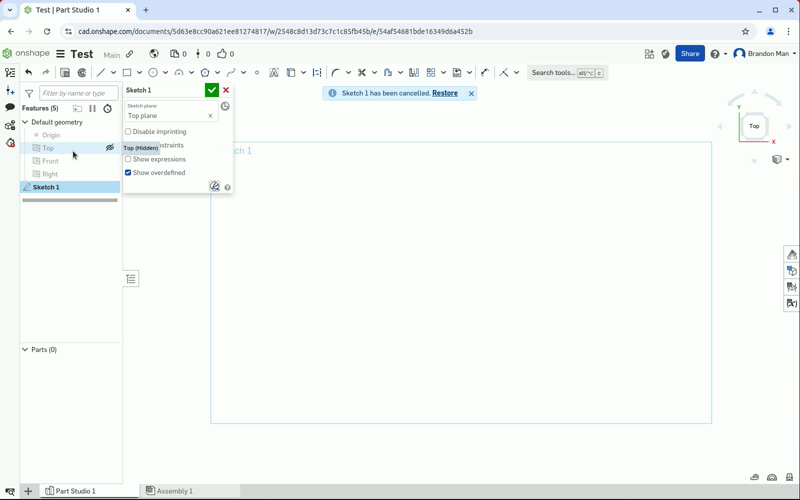
mouse_move(73, 352)
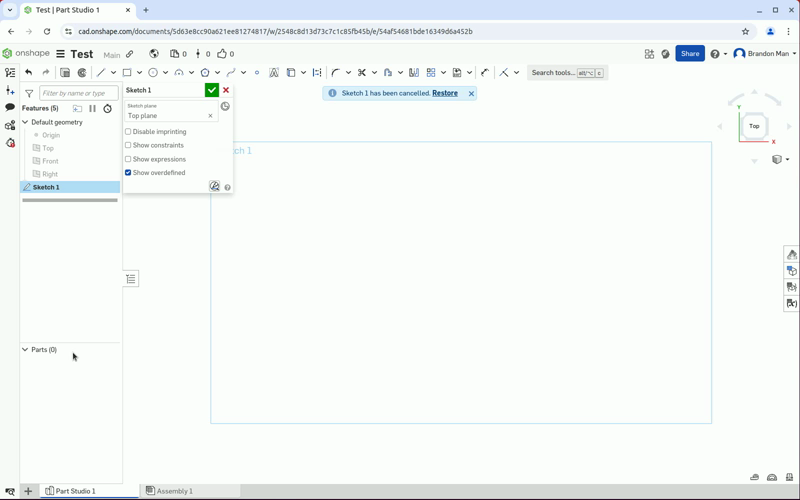
key(y)
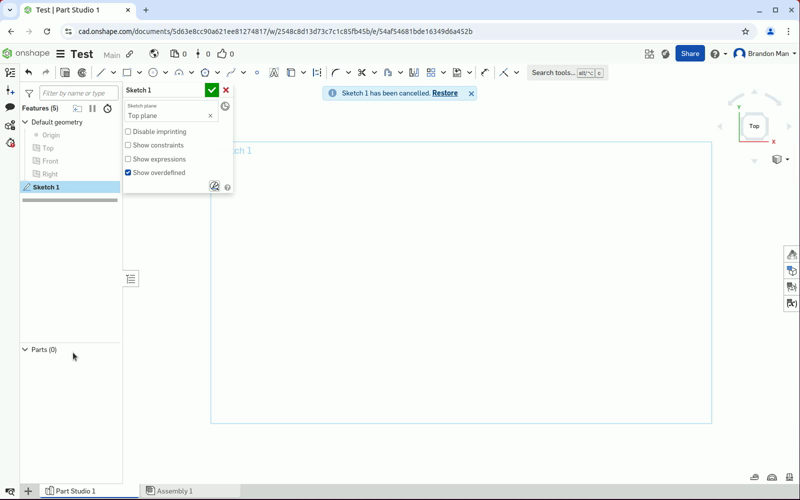
key(l)
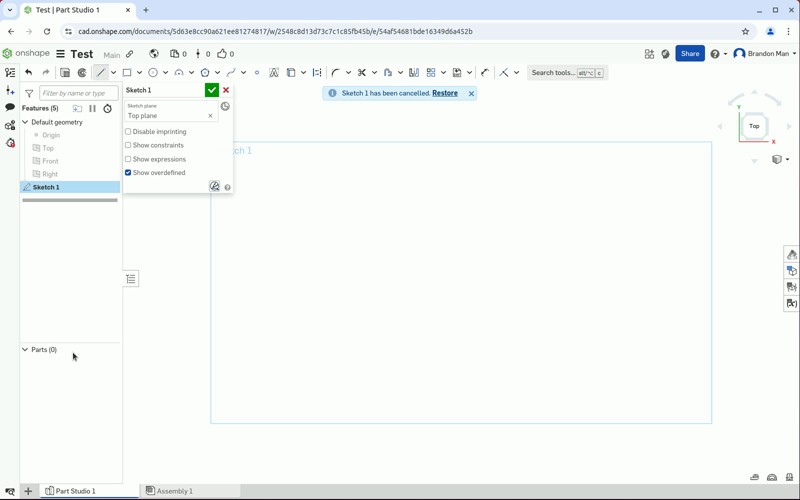
key_down(shift)
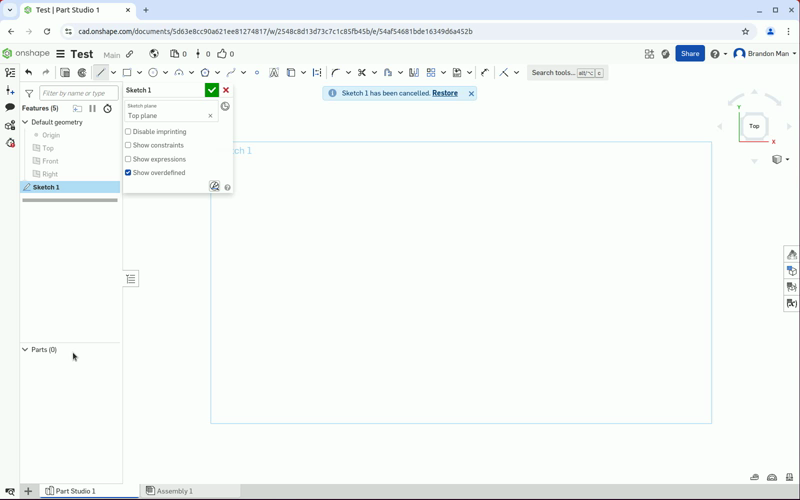
mouse_move(528, 327)
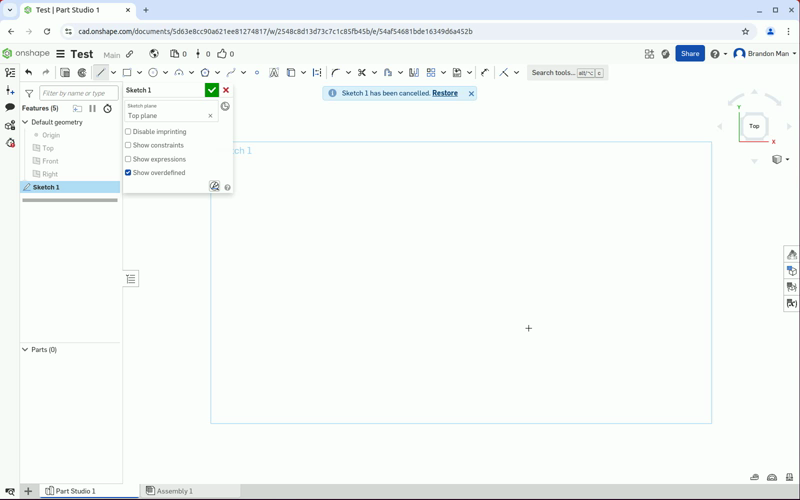
click(528, 327)
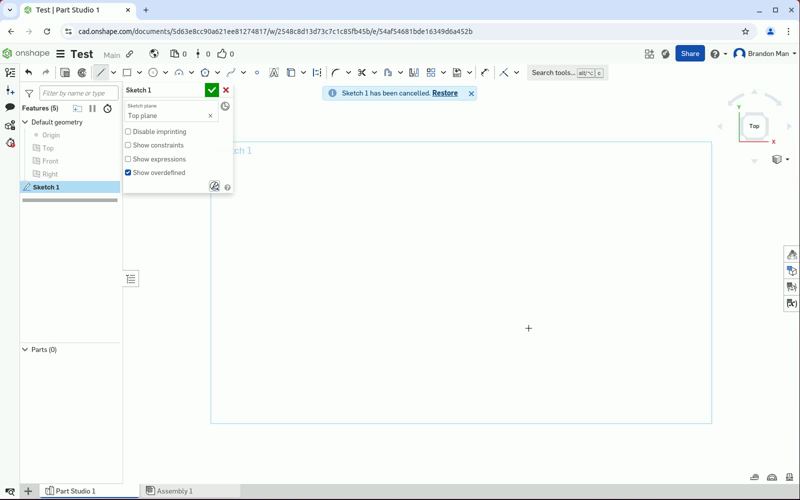
key_up(shift)
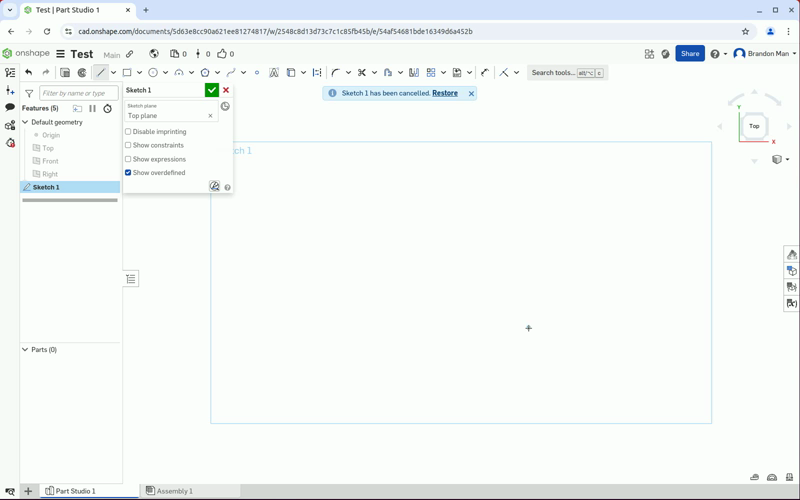
key_down(shift)
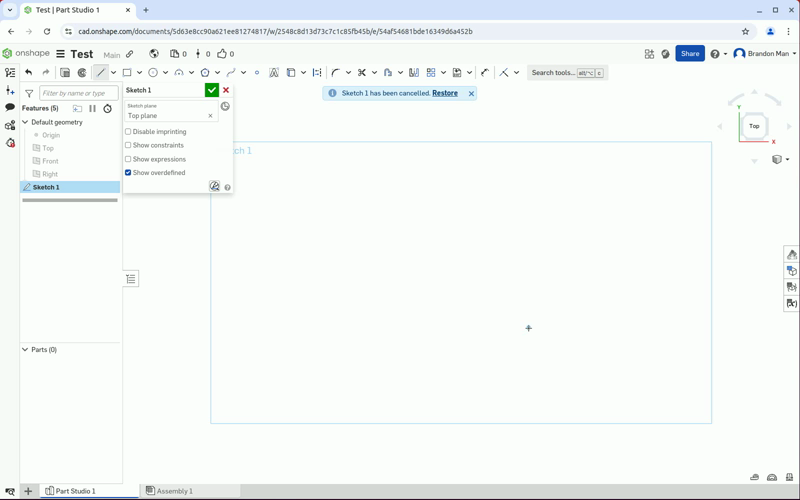
mouse_move(558, 327)
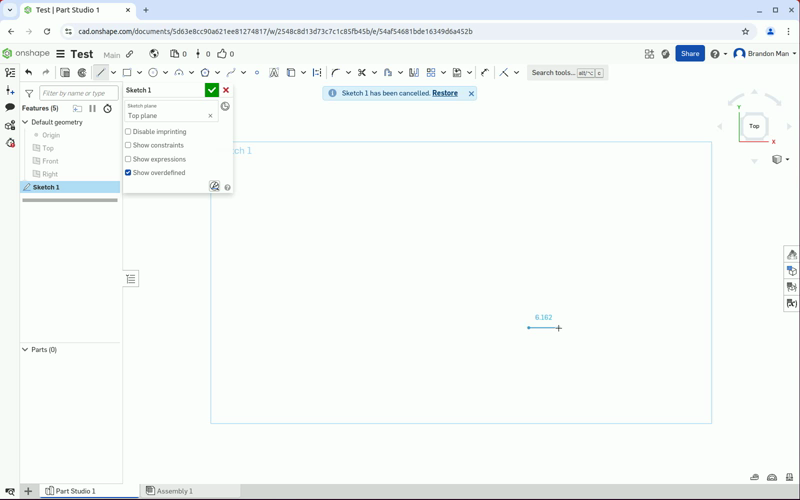
mouse_move(528, 285)
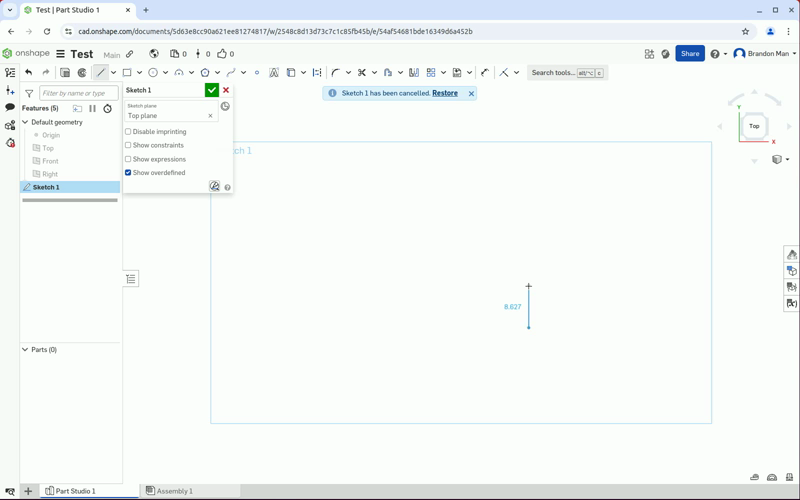
click(528, 285)
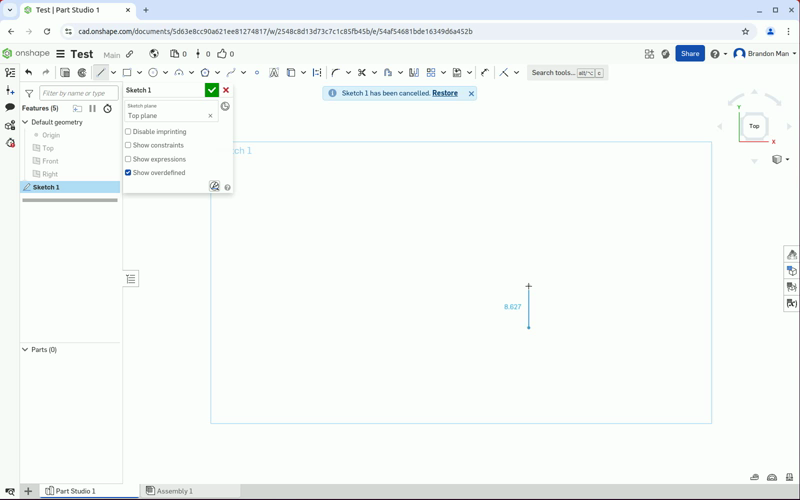
key_up(shift)
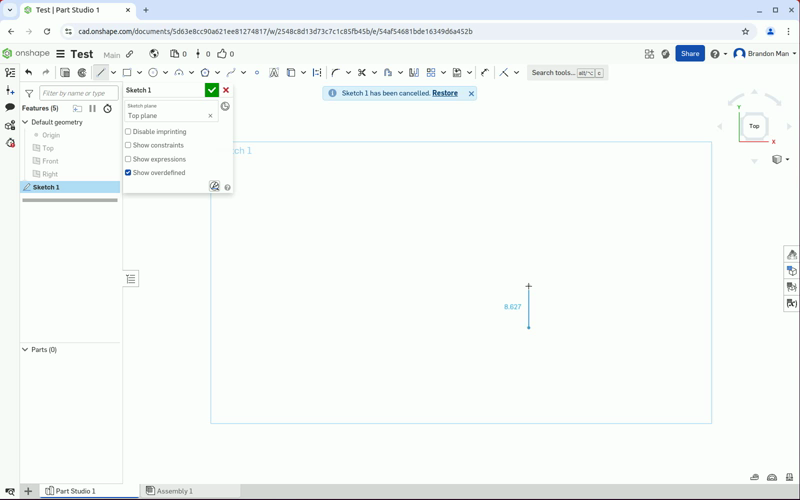
key(esc)
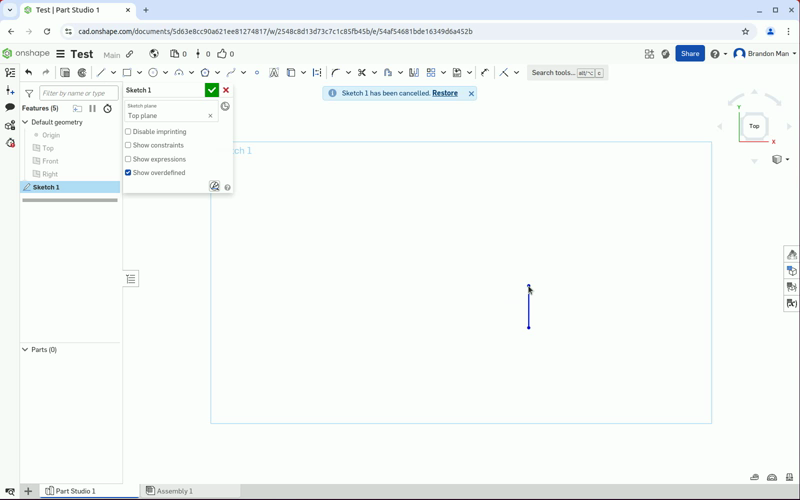
key(a)
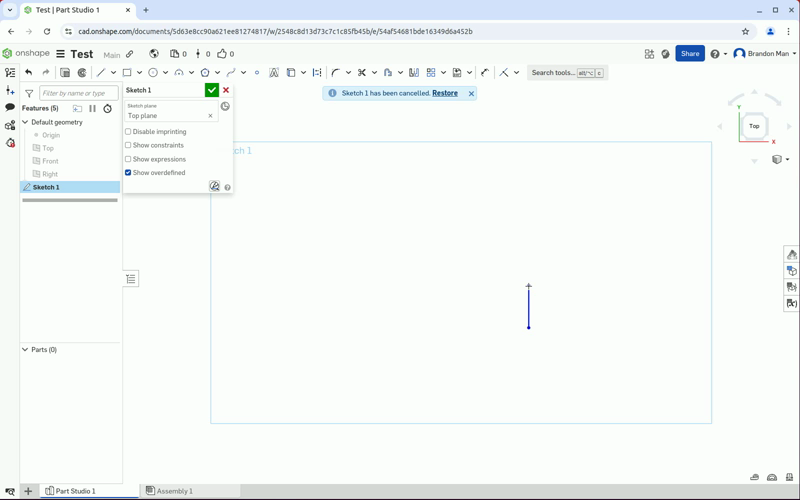
mouse_move(528, 285)
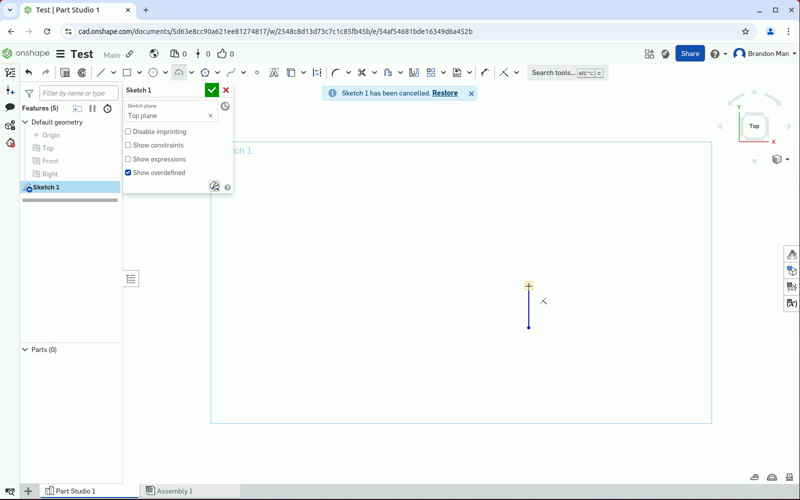
click(528, 285)
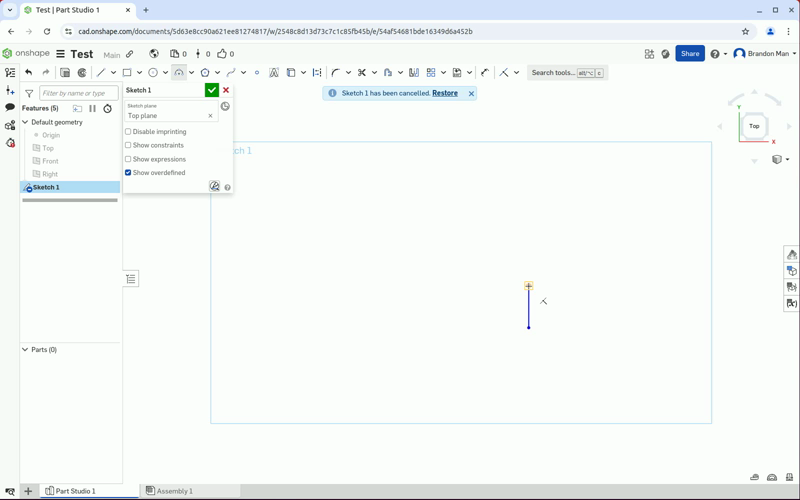
key_down(shift)
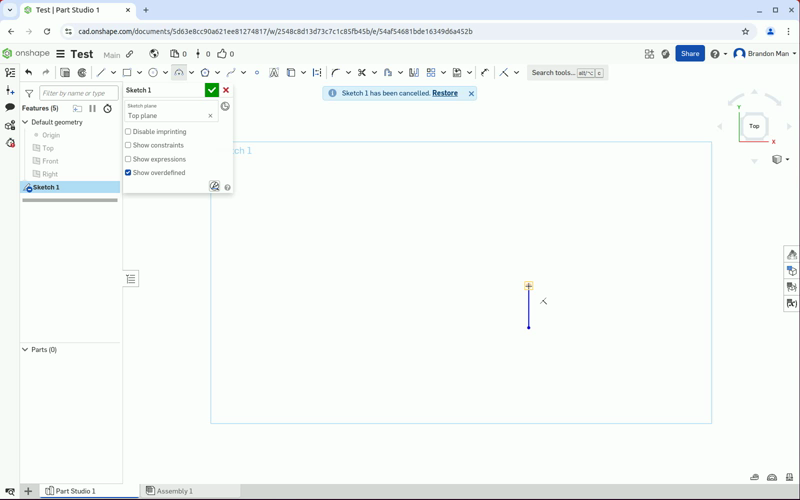
mouse_move(528, 279)
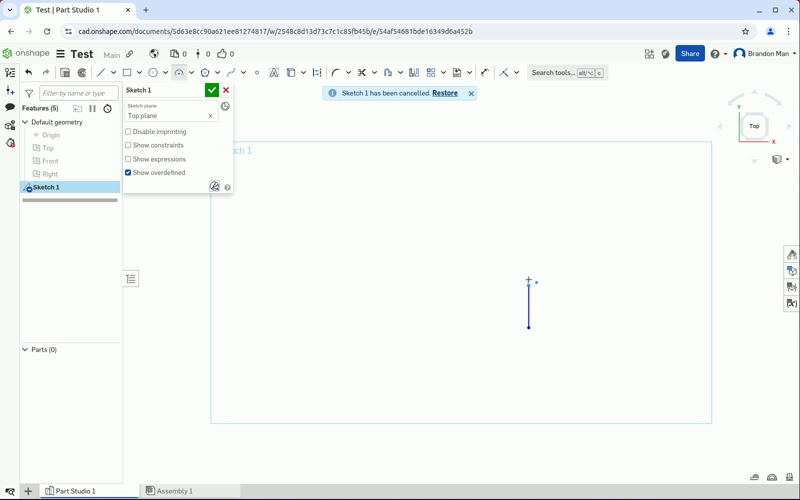
scroll(6)
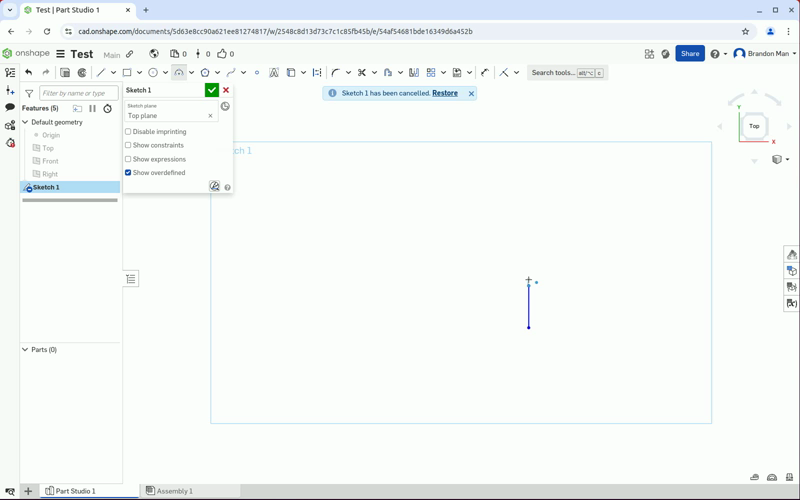
scroll(6)
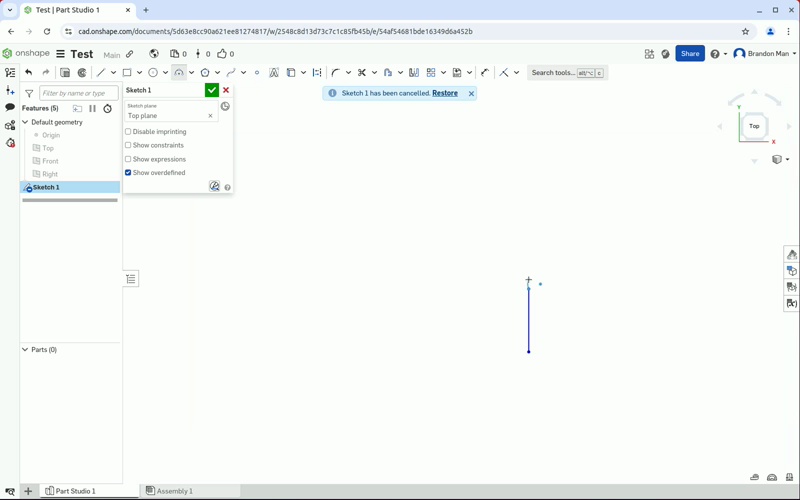
scroll(6)
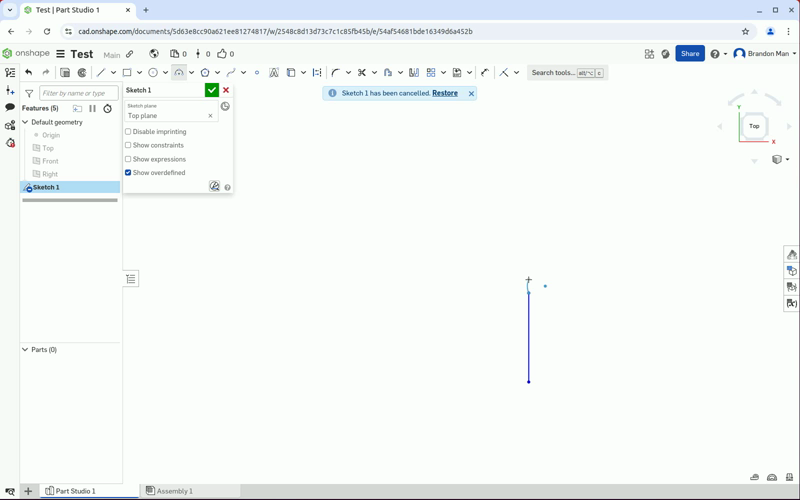
scroll(6)
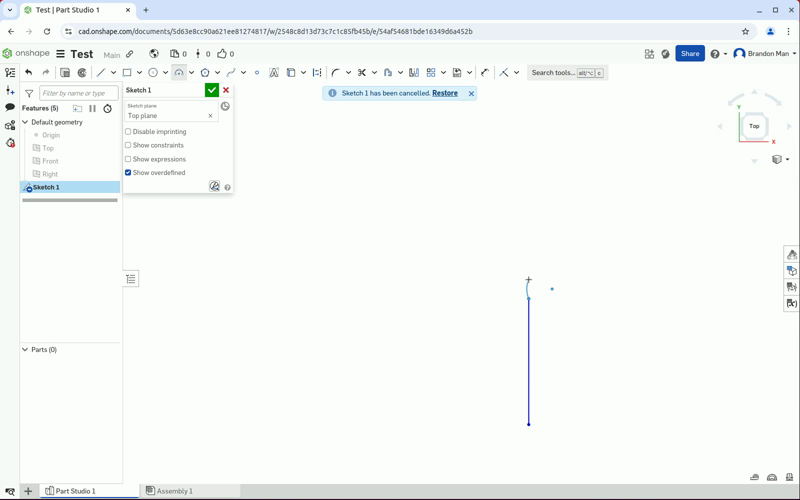
scroll(6)
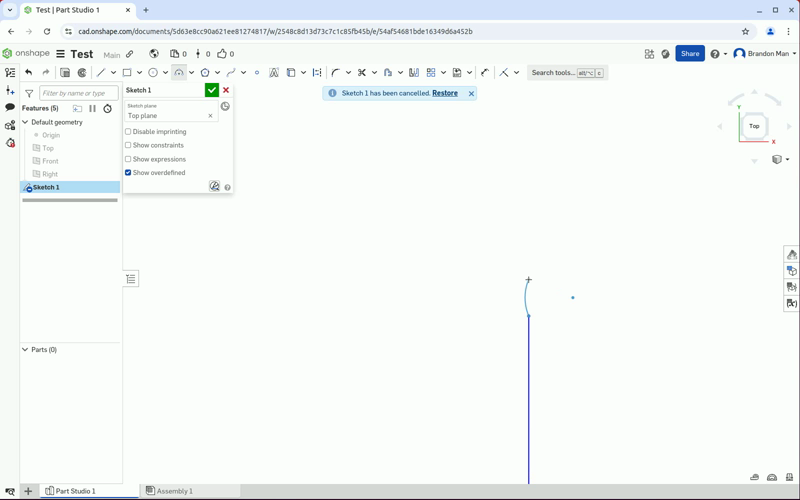
scroll(6)
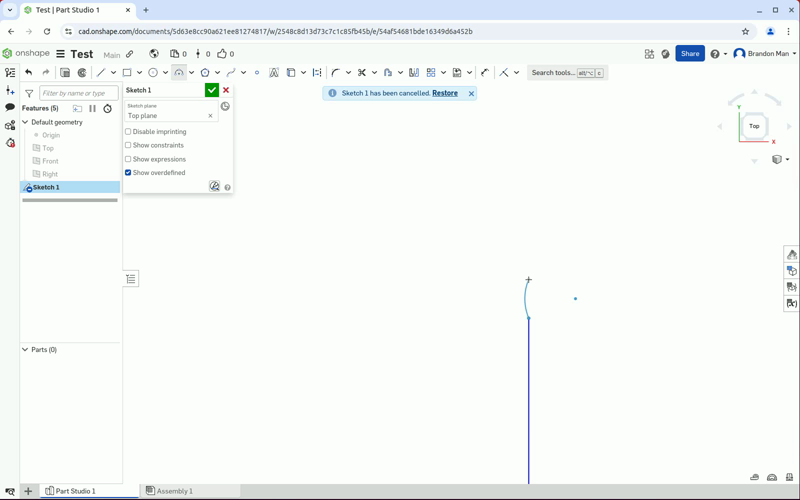
scroll(6)
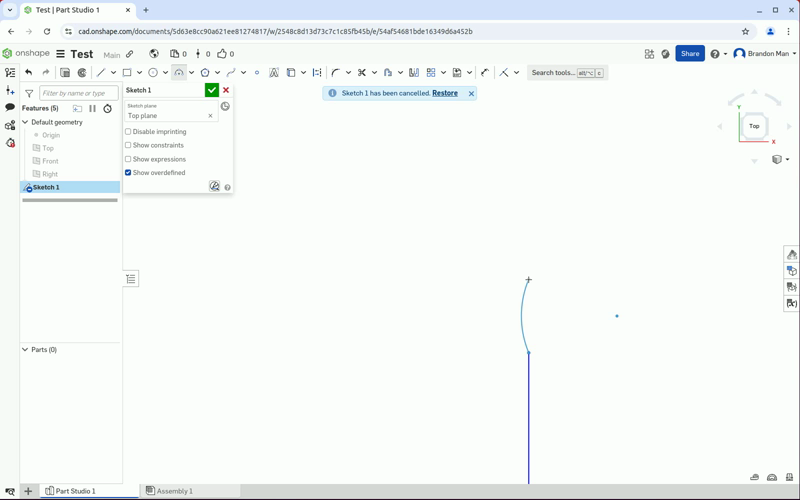
click(528, 279)
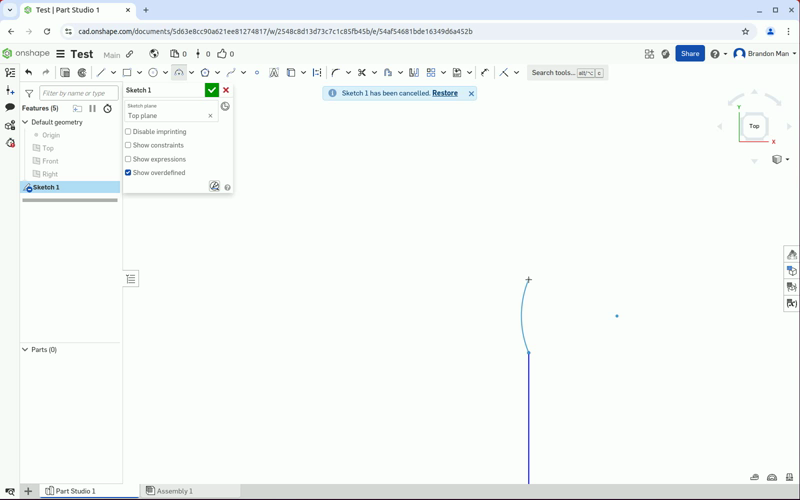
scroll(-6)
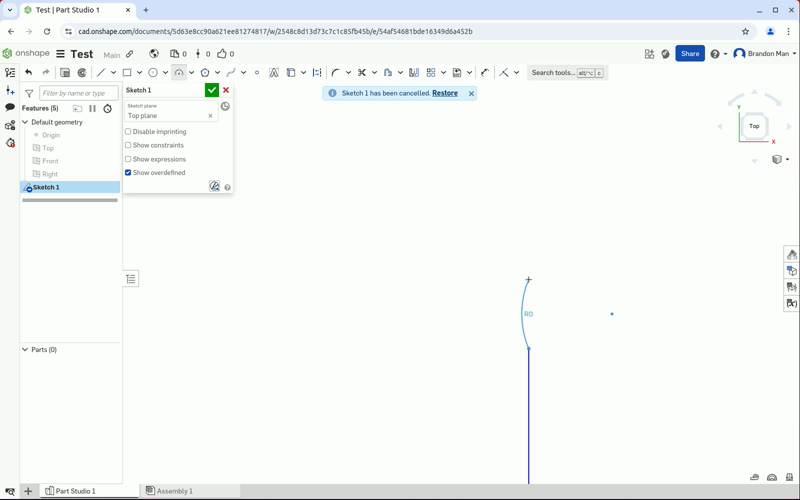
scroll(-6)
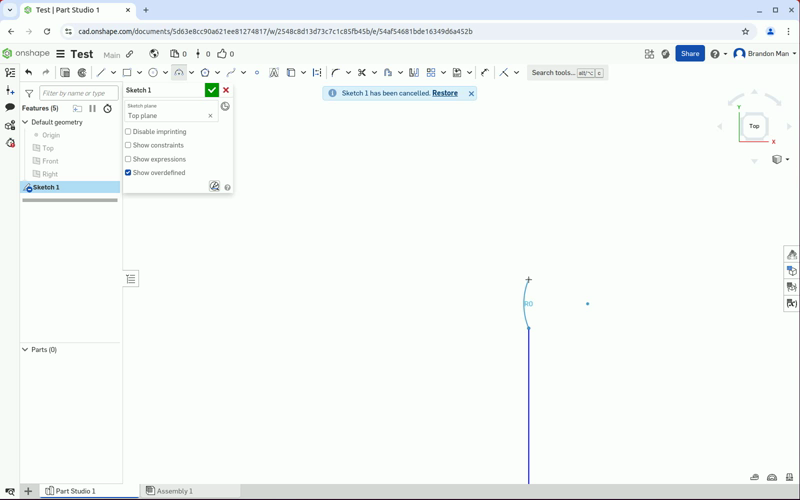
scroll(-6)
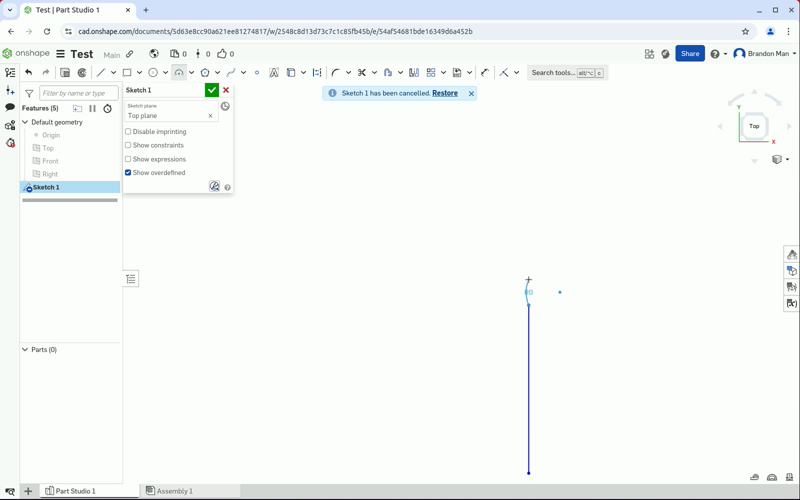
scroll(-6)
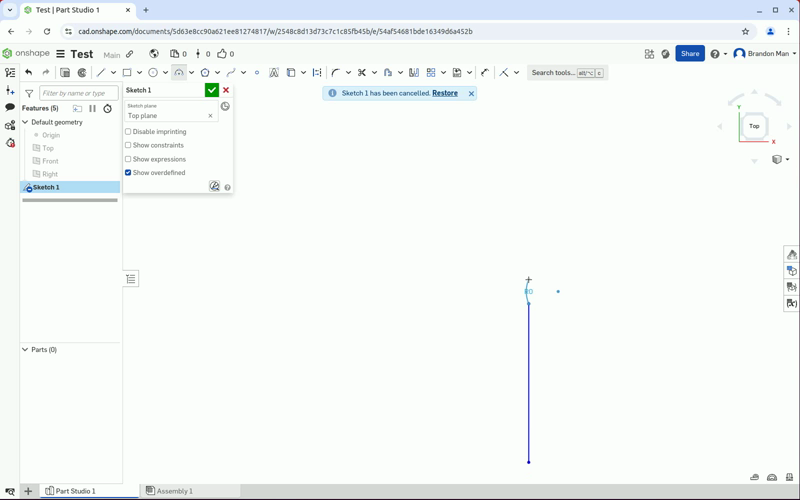
scroll(-6)
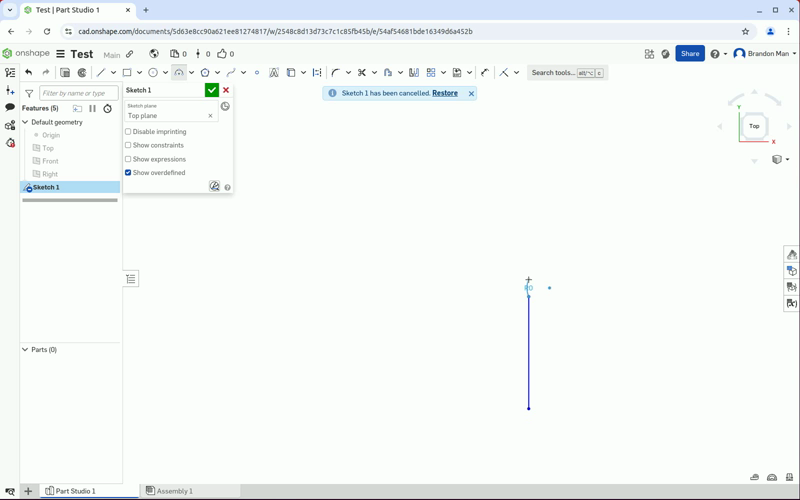
scroll(-6)
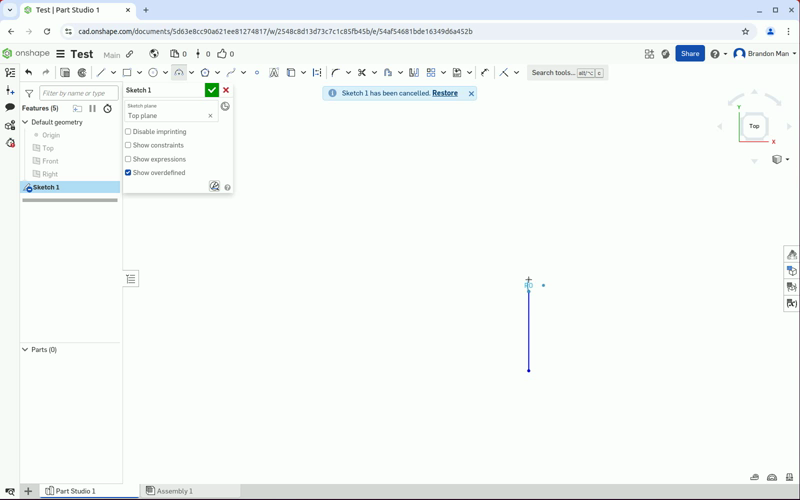
scroll(-6)
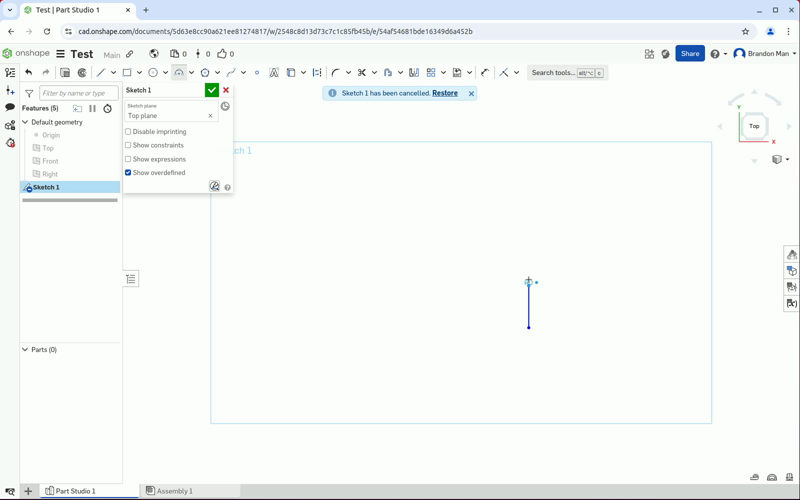
mouse_move(525, 282)
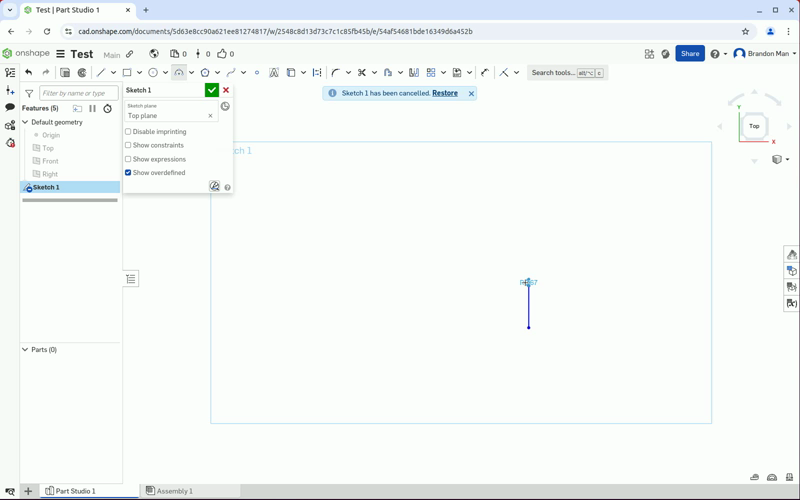
scroll(6)
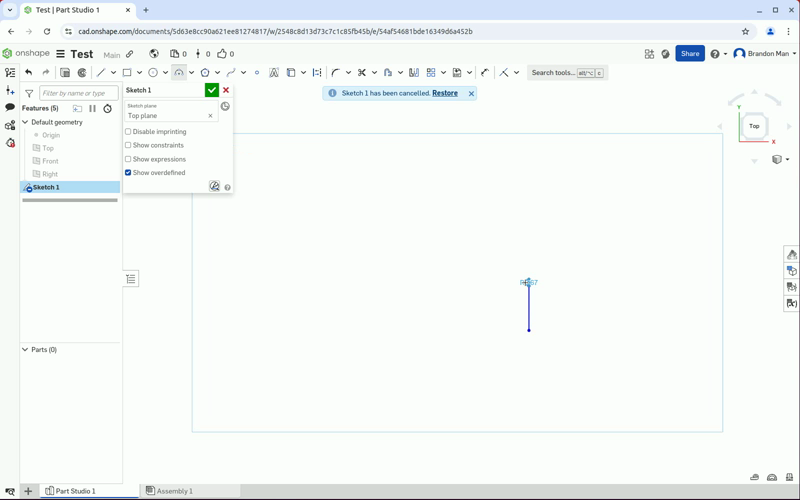
scroll(6)
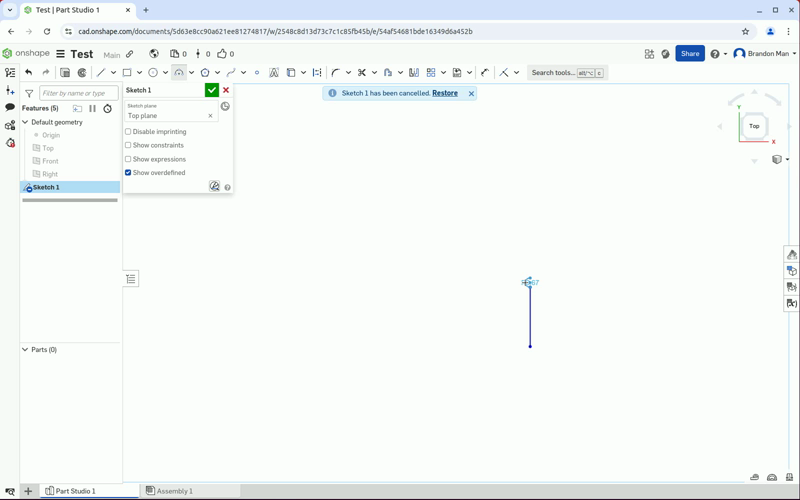
scroll(6)
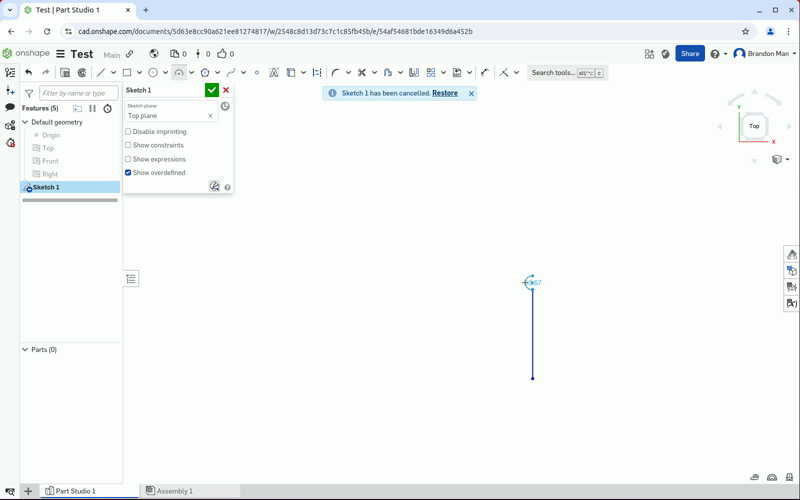
scroll(6)
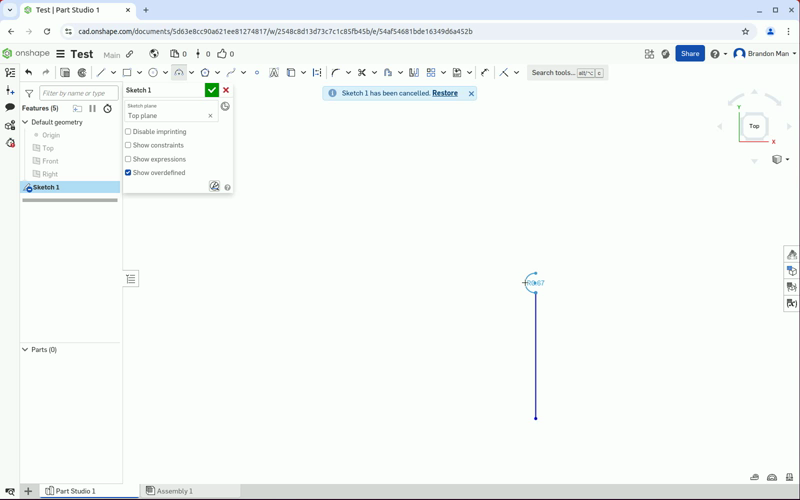
scroll(6)
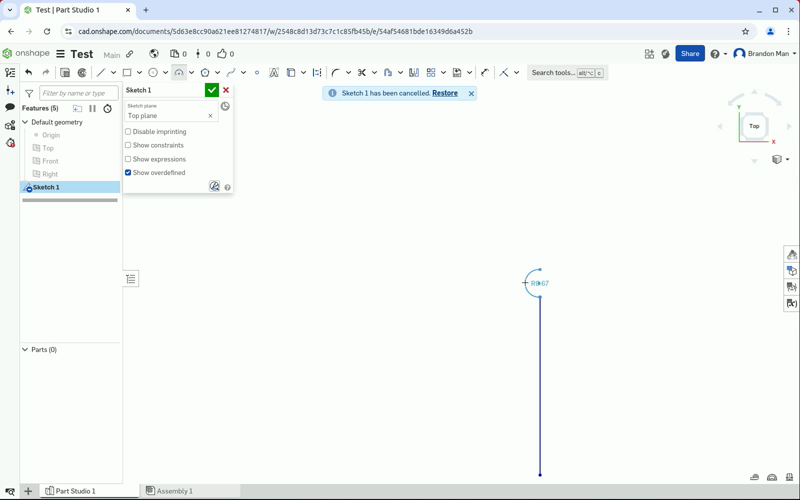
scroll(6)
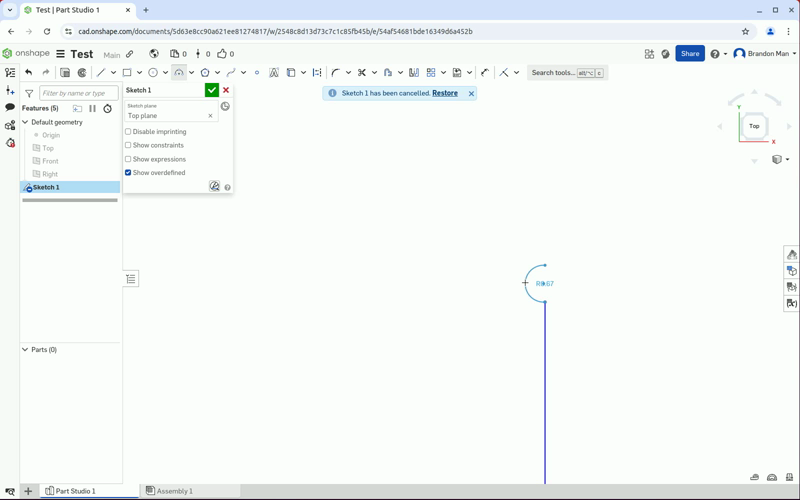
scroll(6)
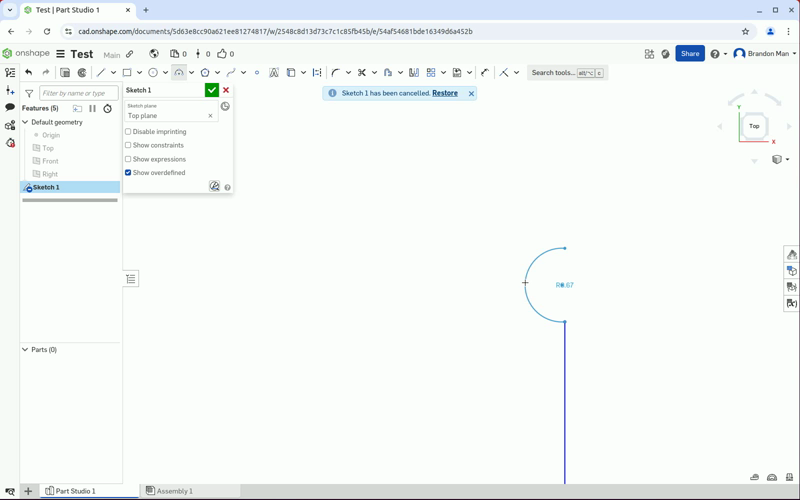
click(525, 282)
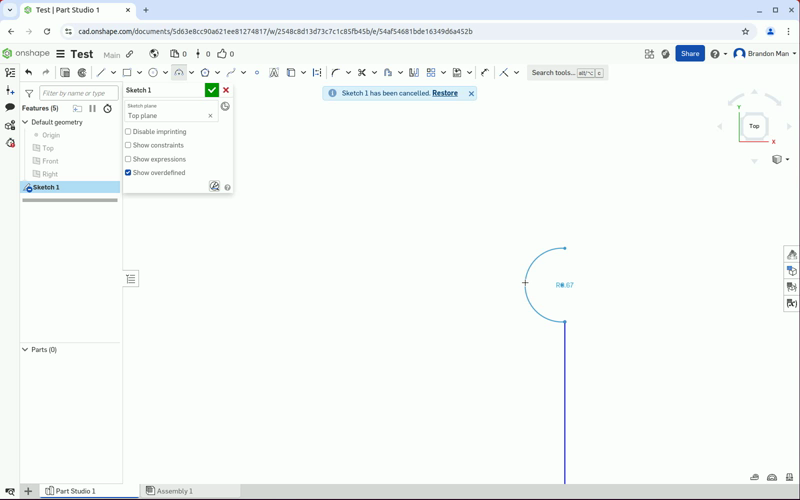
scroll(-6)
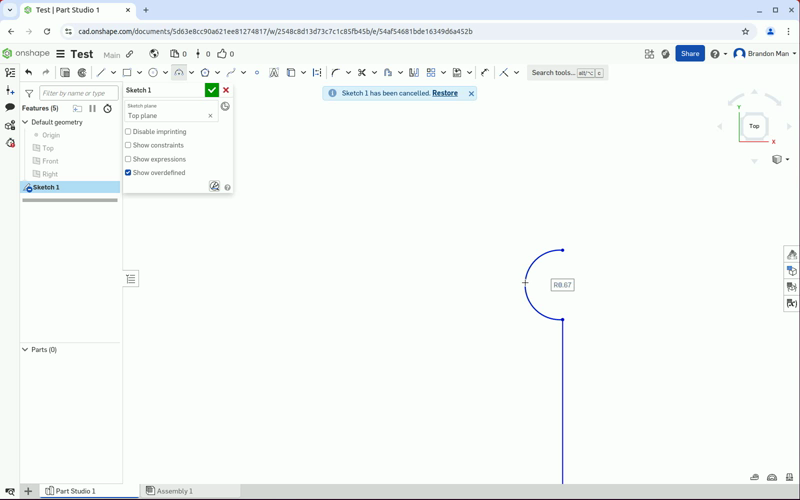
scroll(-6)
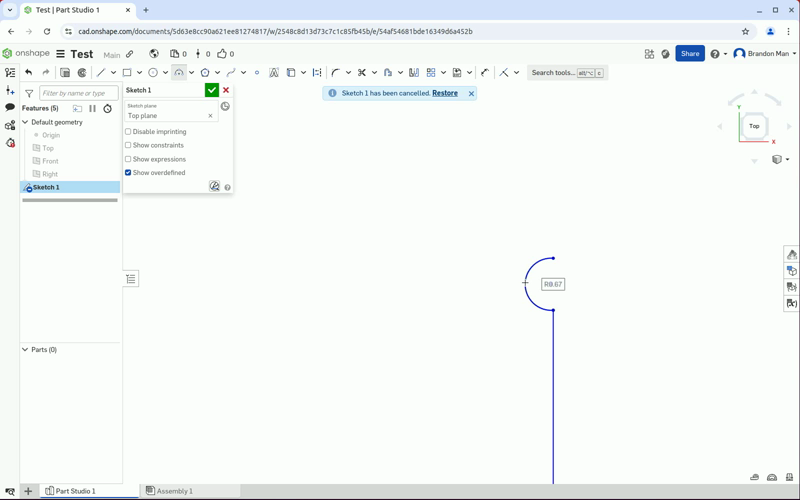
scroll(-6)
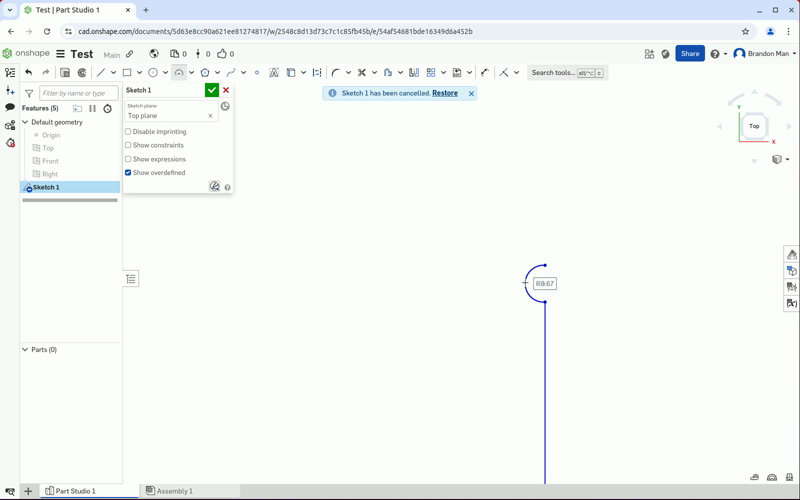
scroll(-6)
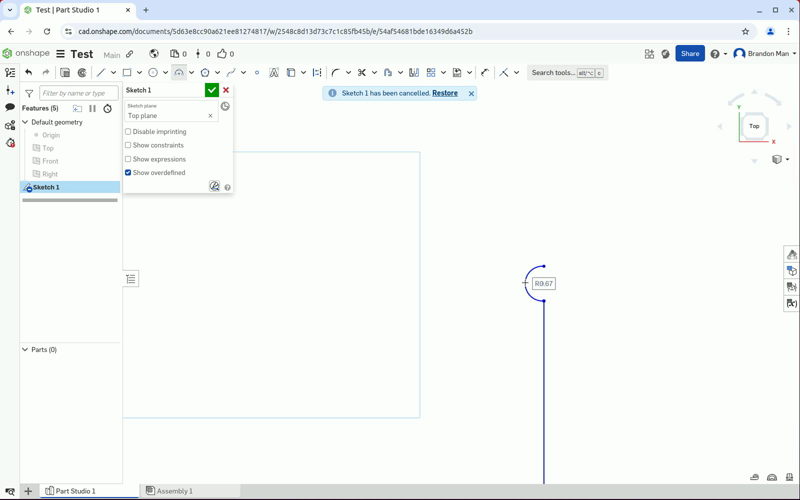
scroll(-6)
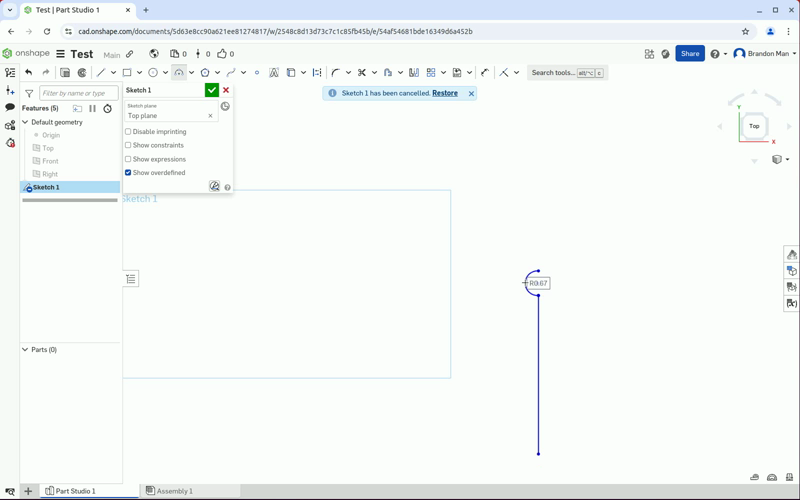
scroll(-6)
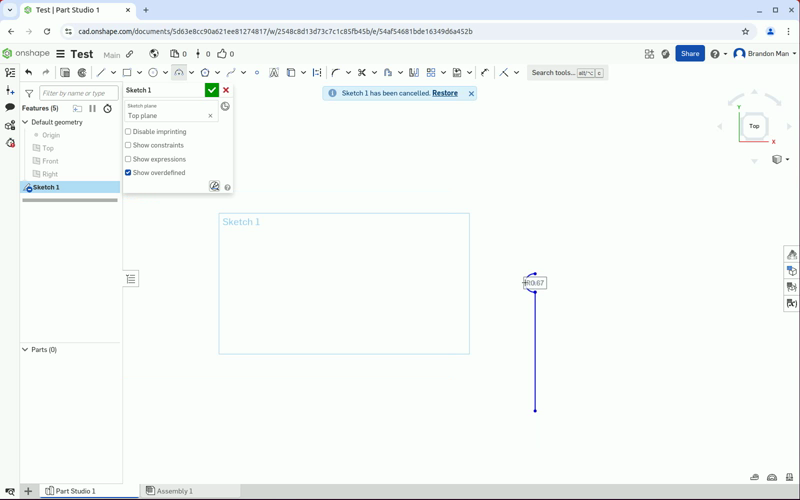
scroll(-6)
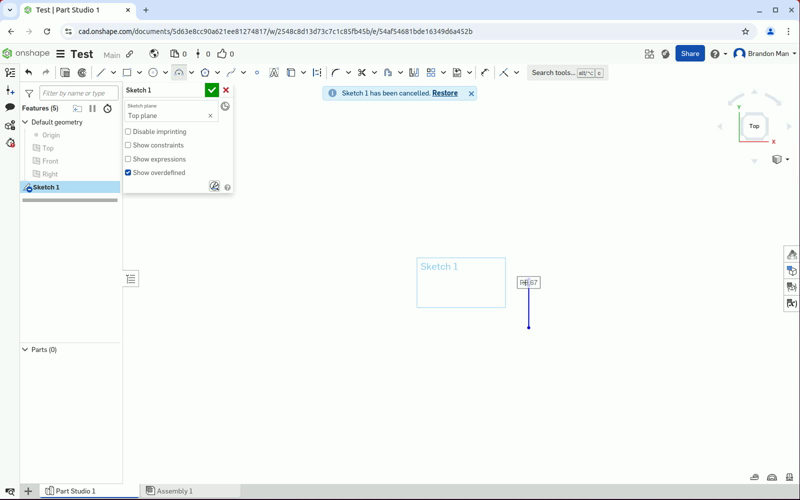
key_up(shift)
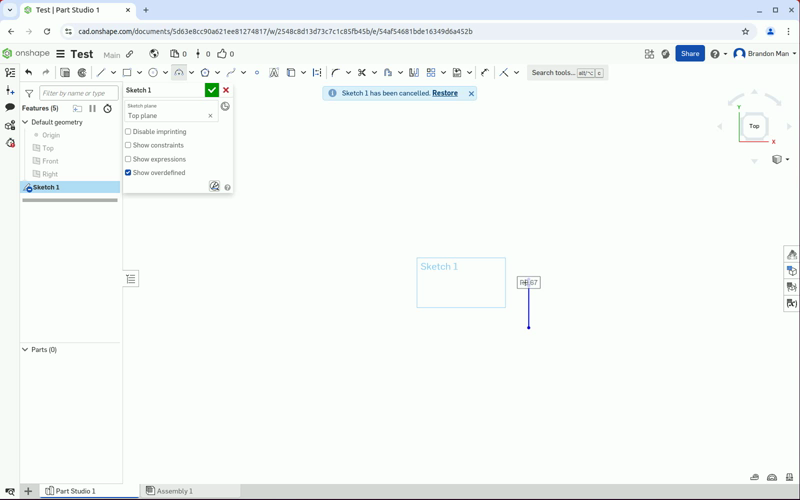
key(esc)
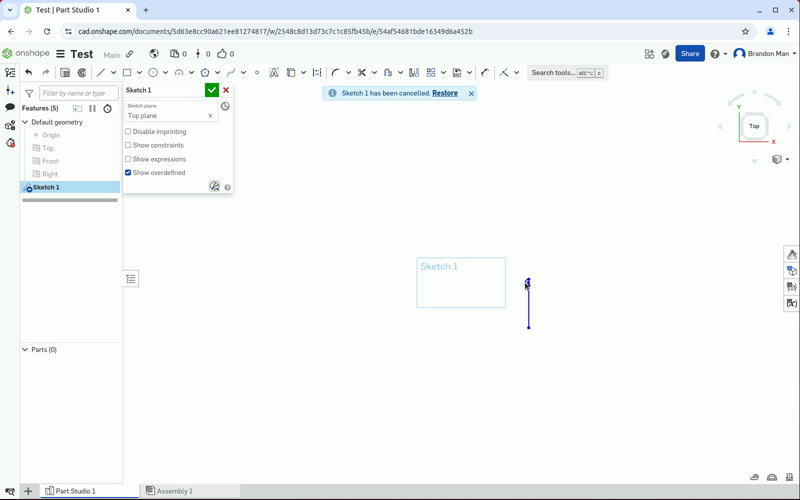
key(l)
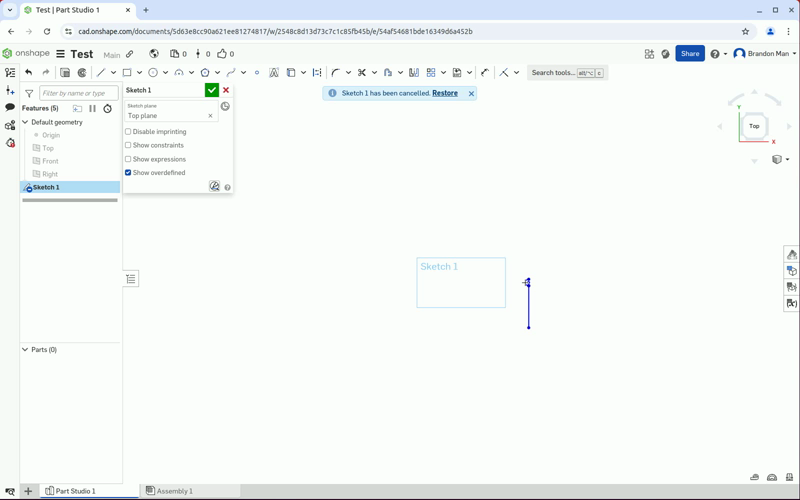
mouse_move(528, 279)
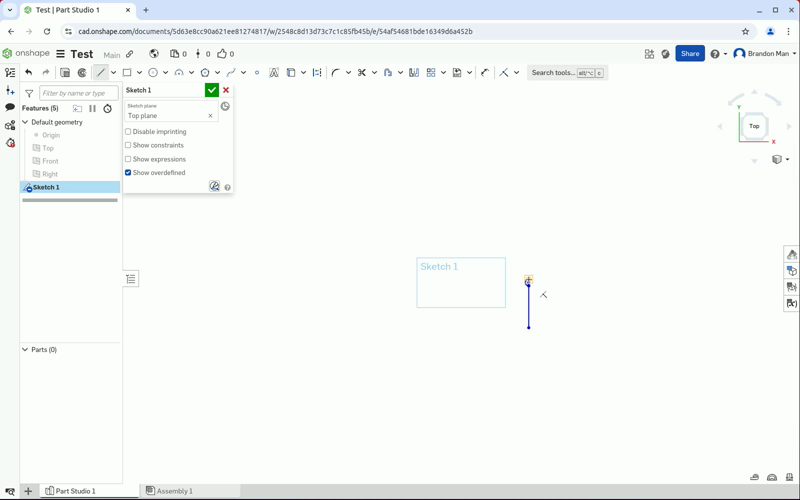
scroll(6)
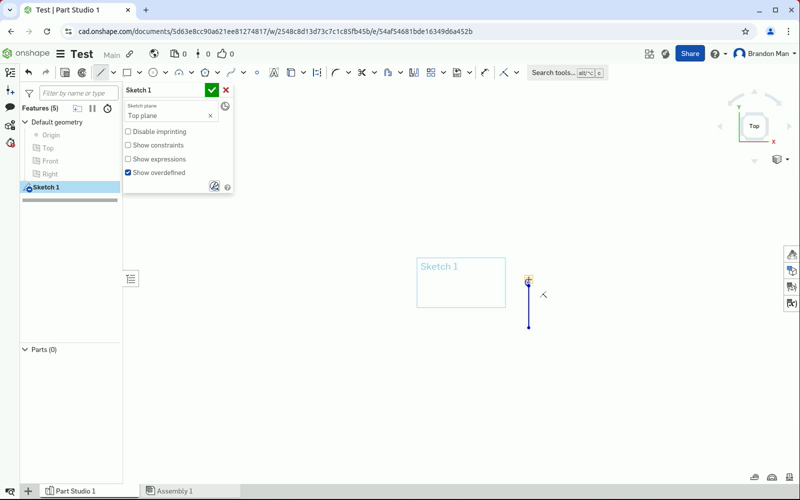
scroll(6)
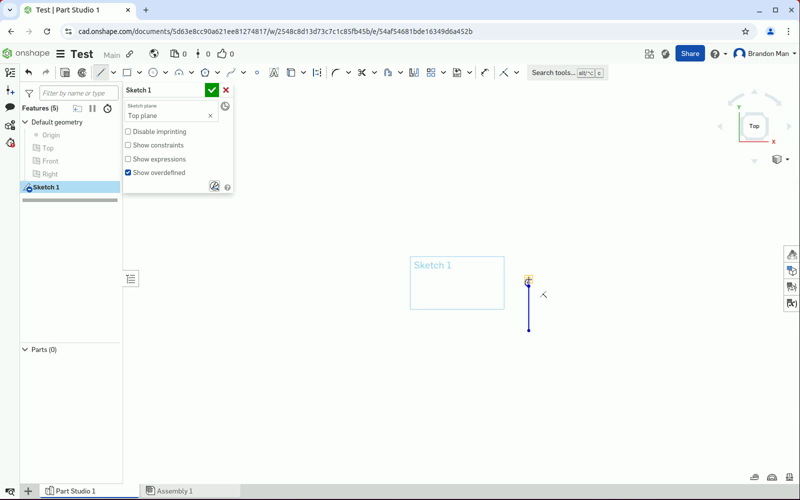
scroll(6)
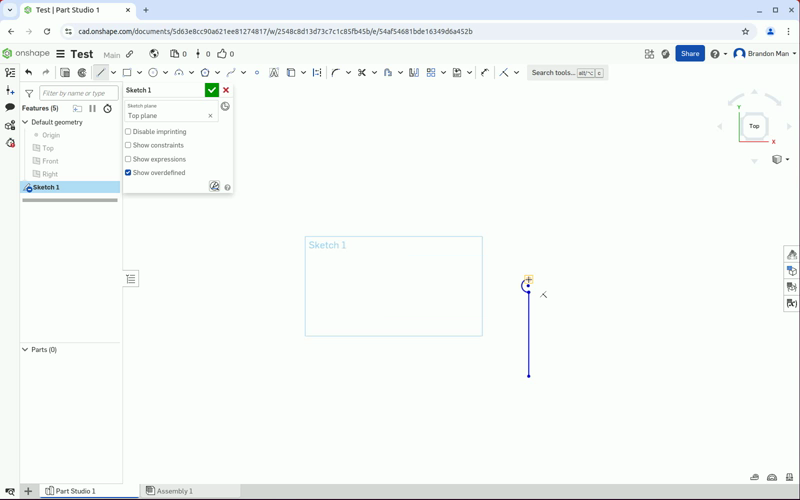
scroll(6)
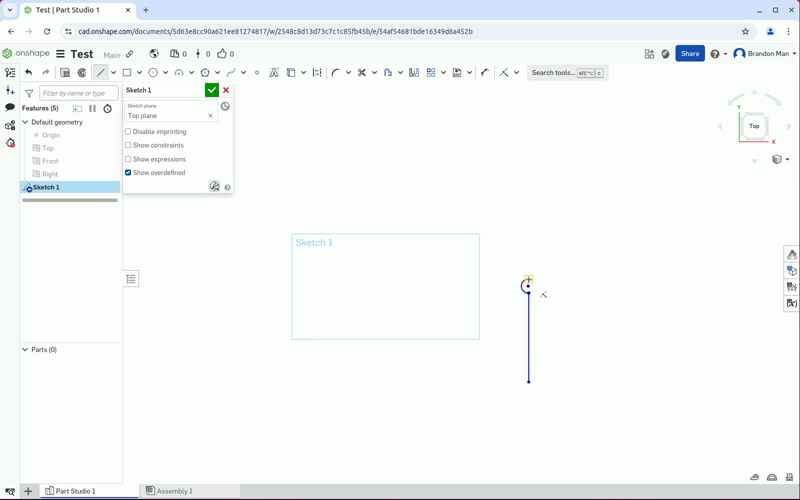
scroll(6)
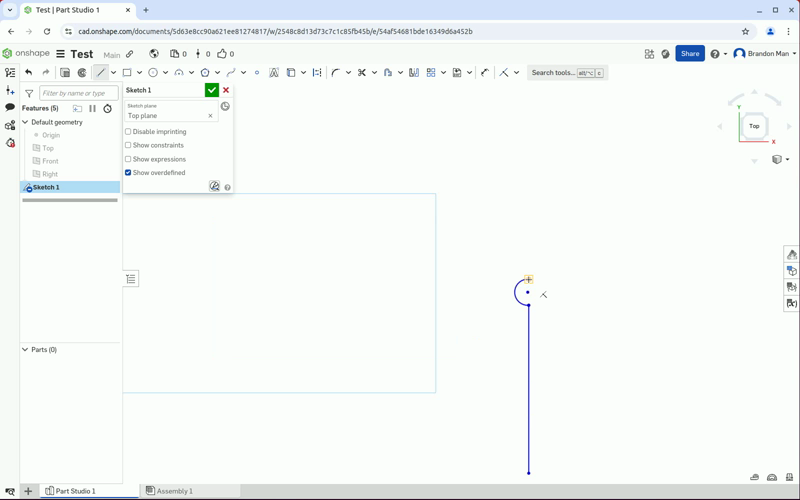
scroll(6)
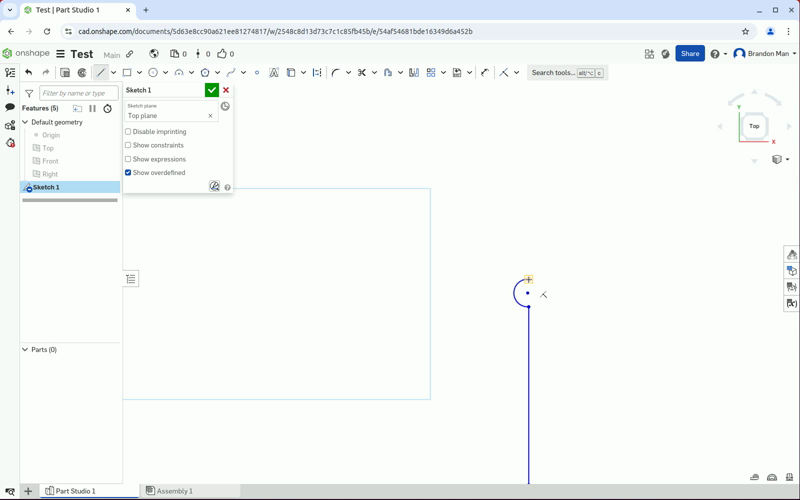
scroll(6)
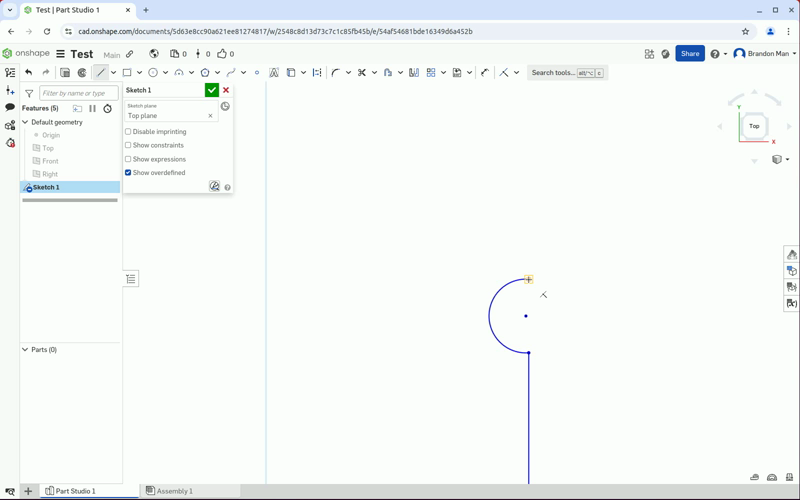
click(528, 279)
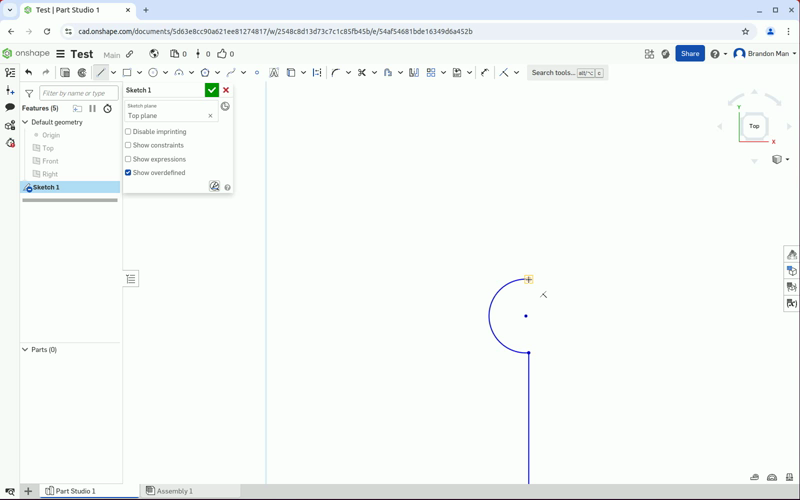
scroll(-6)
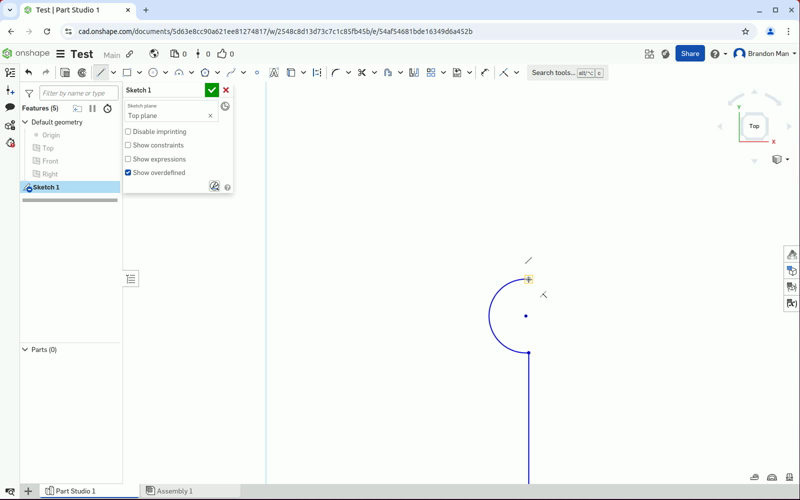
scroll(-6)
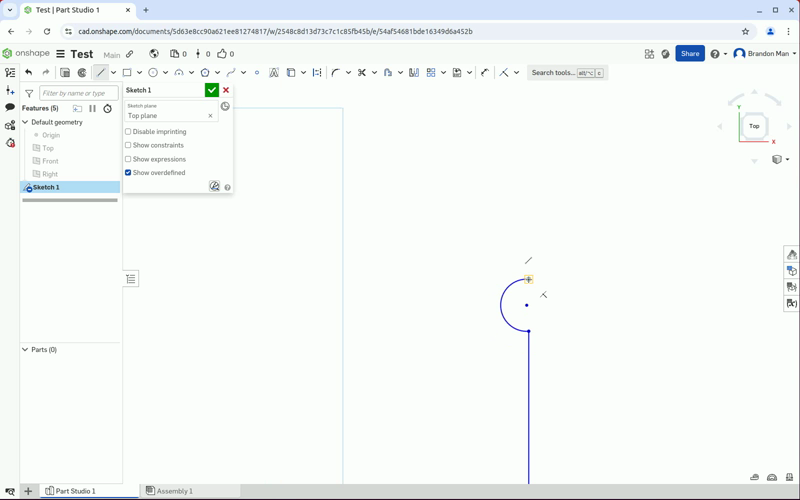
scroll(-6)
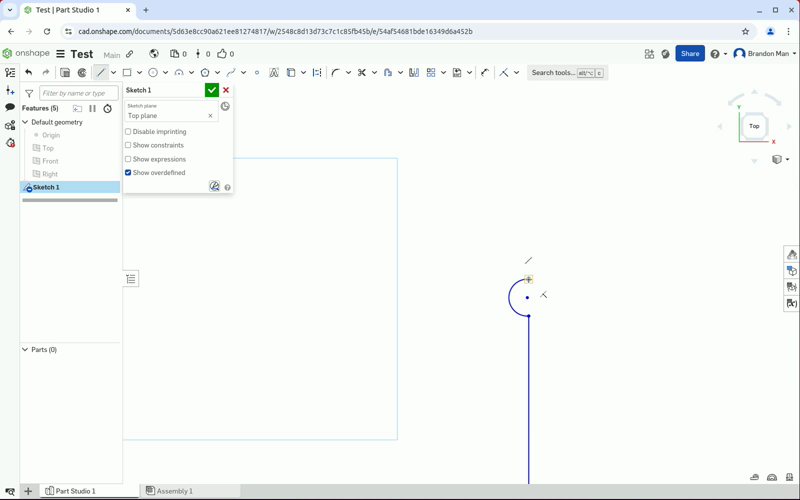
scroll(-6)
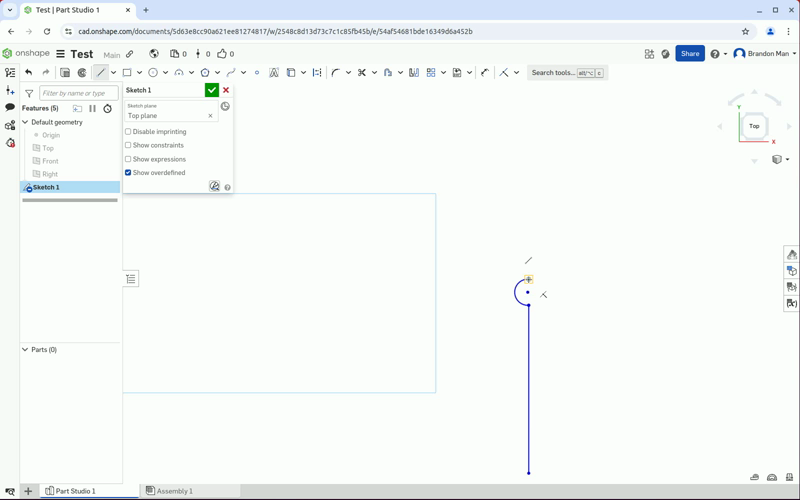
scroll(-6)
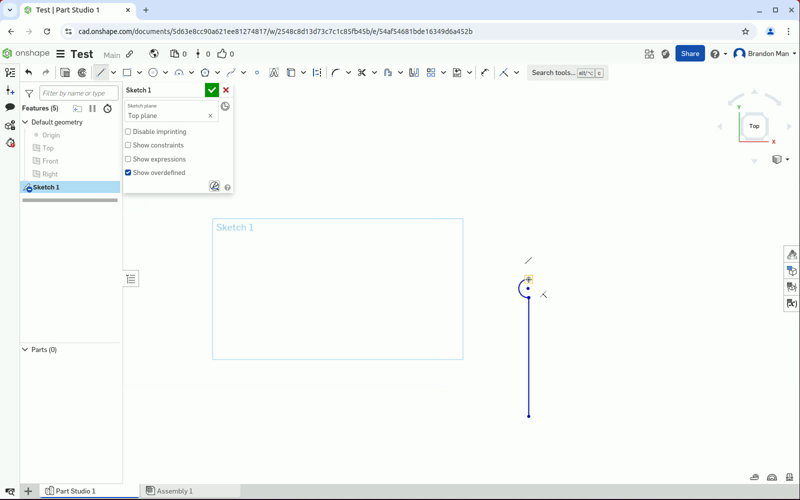
scroll(-6)
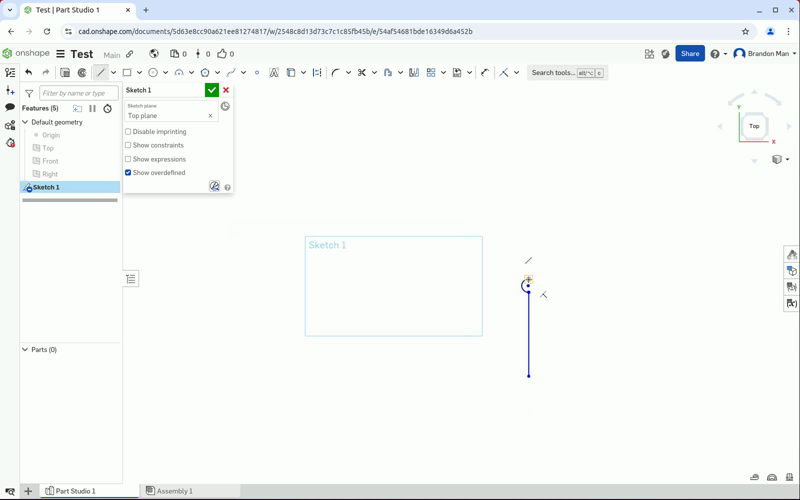
scroll(-6)
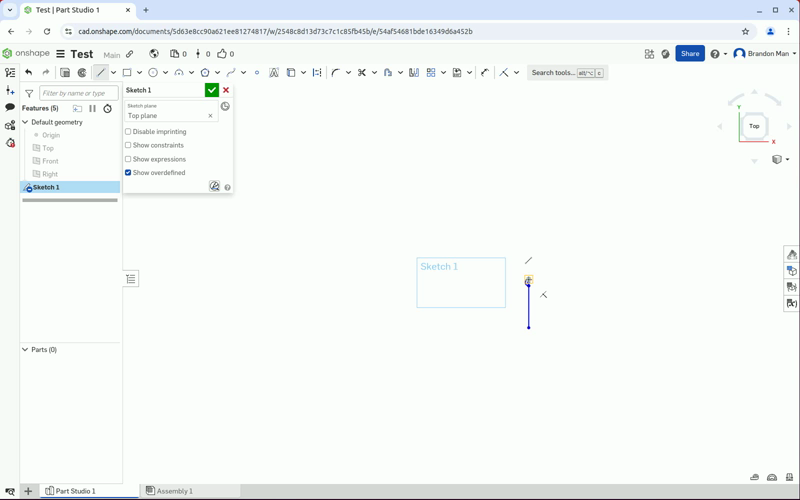
key_down(shift)
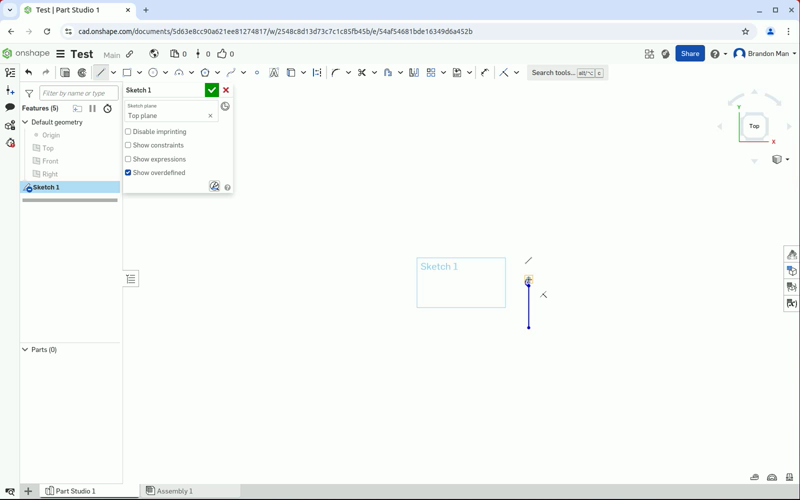
mouse_move(558, 279)
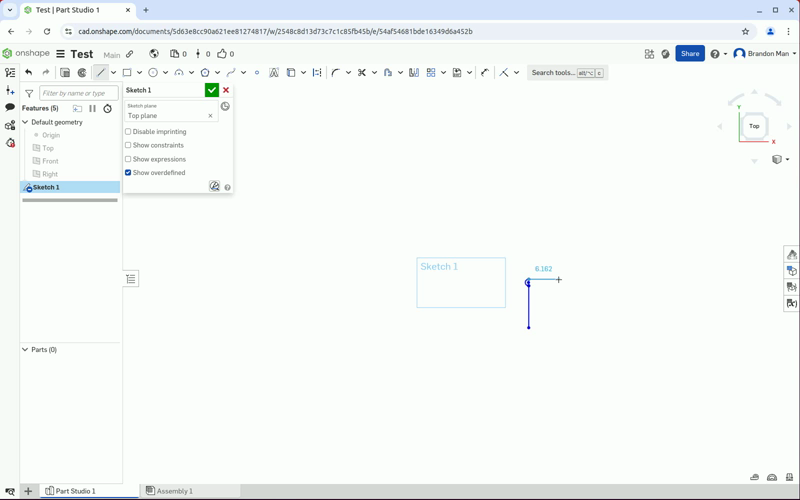
mouse_move(528, 237)
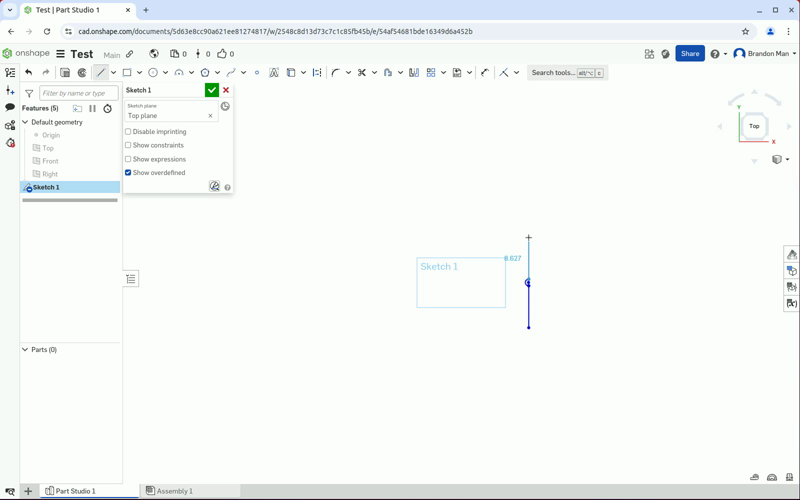
click(528, 237)
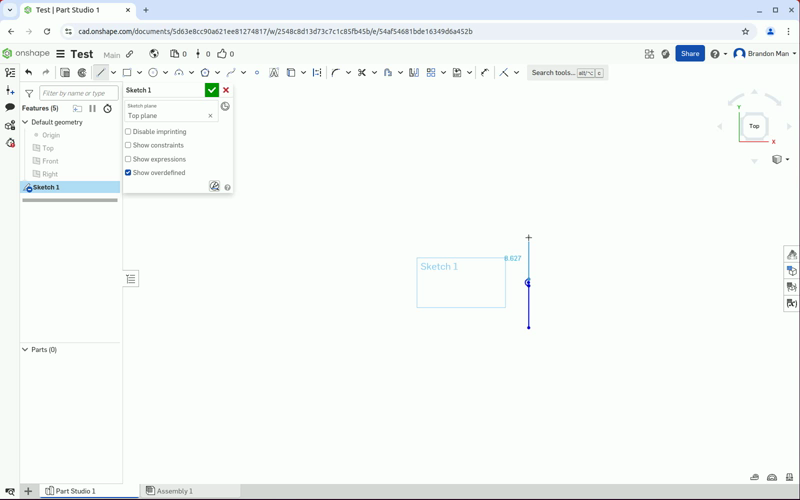
key_up(shift)
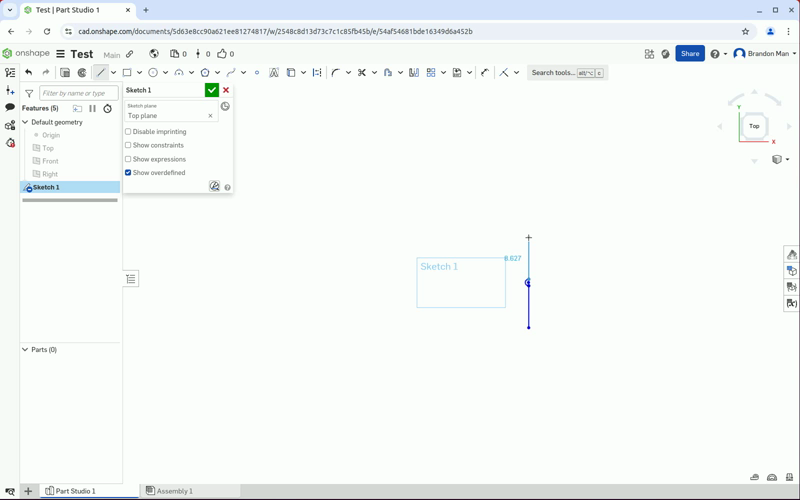
key(esc)
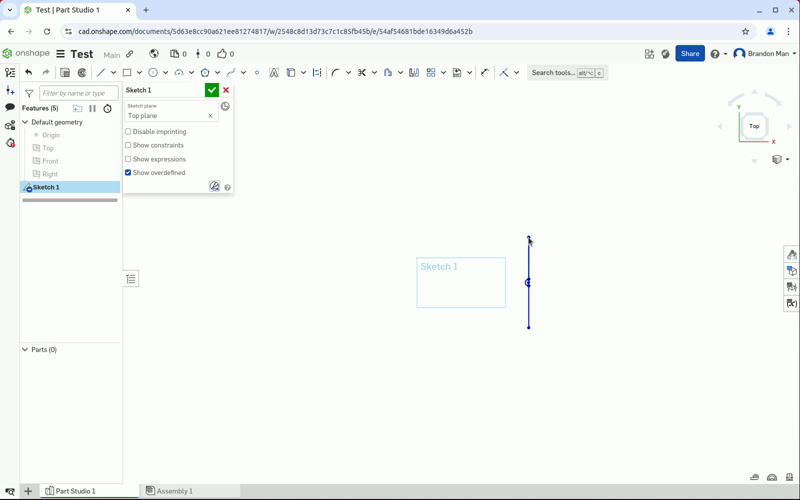
key(a)
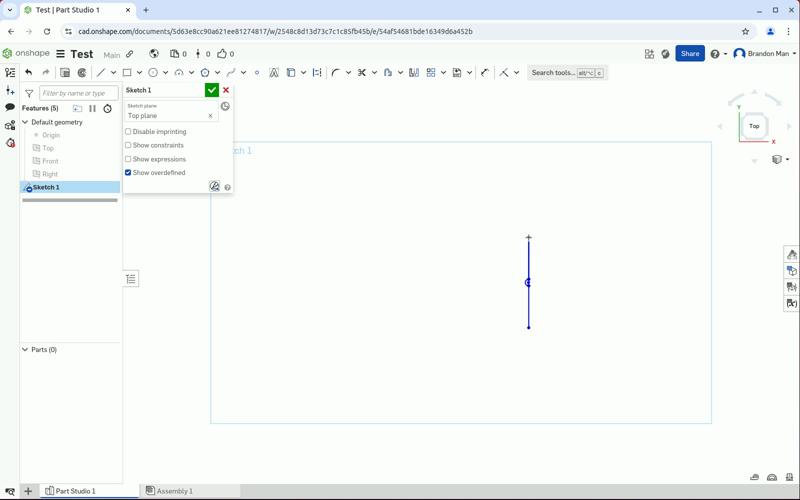
mouse_move(528, 237)
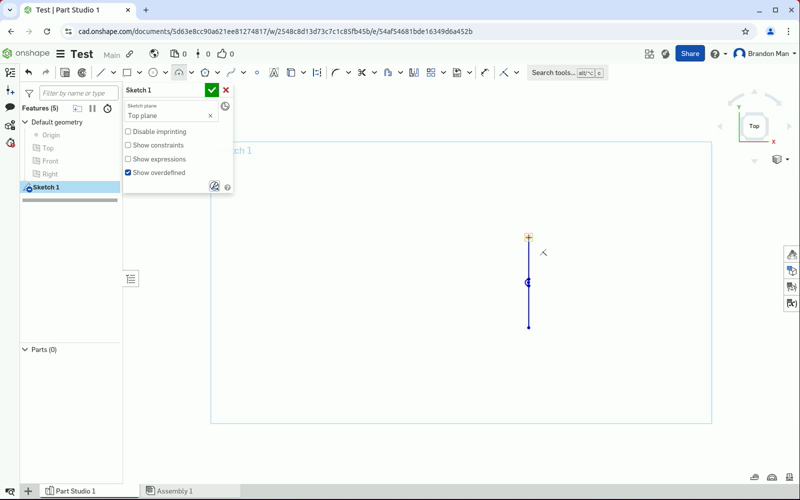
click(528, 237)
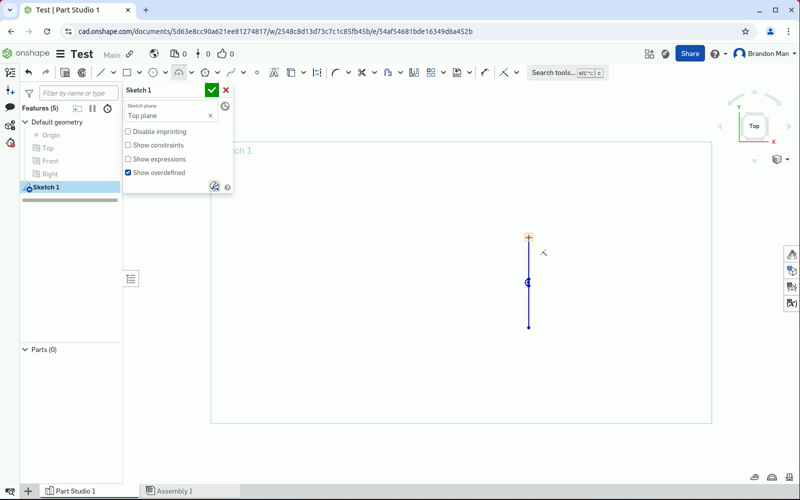
mouse_move(528, 327)
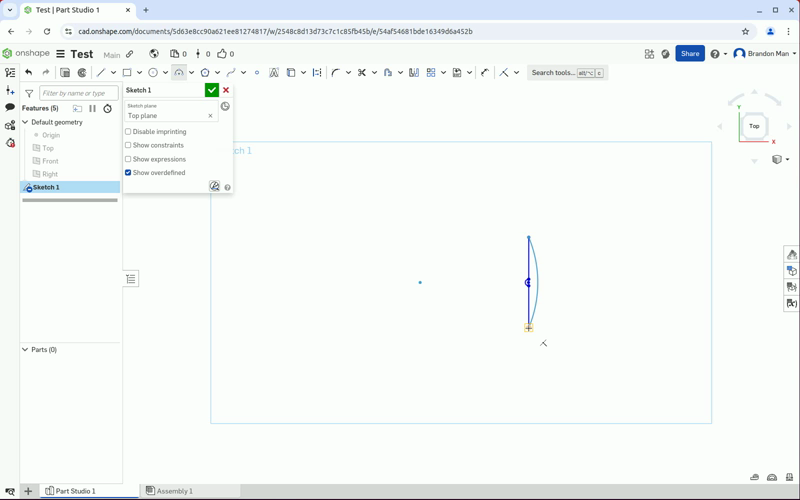
click(528, 327)
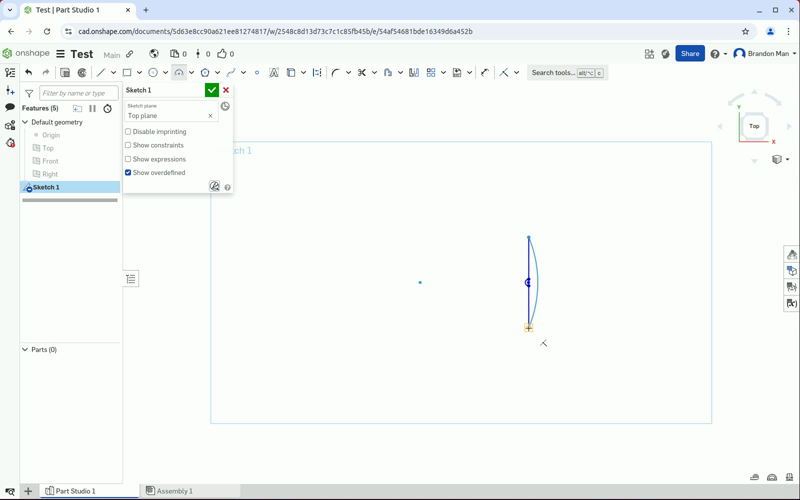
key_down(shift)
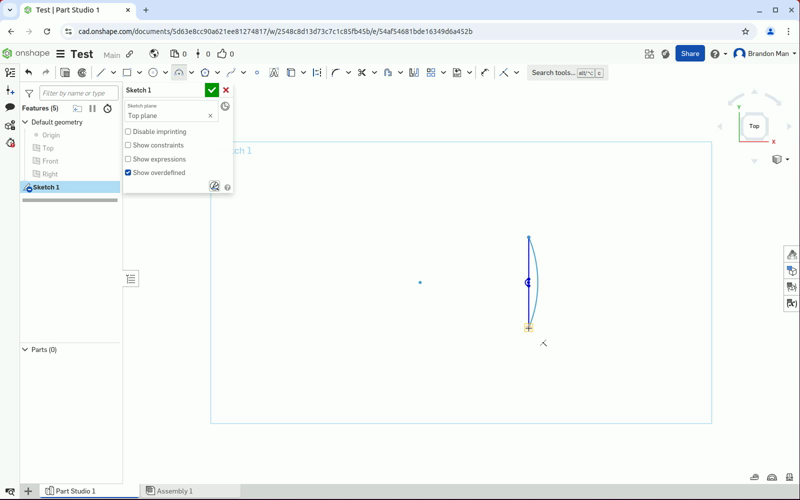
mouse_move(483, 282)
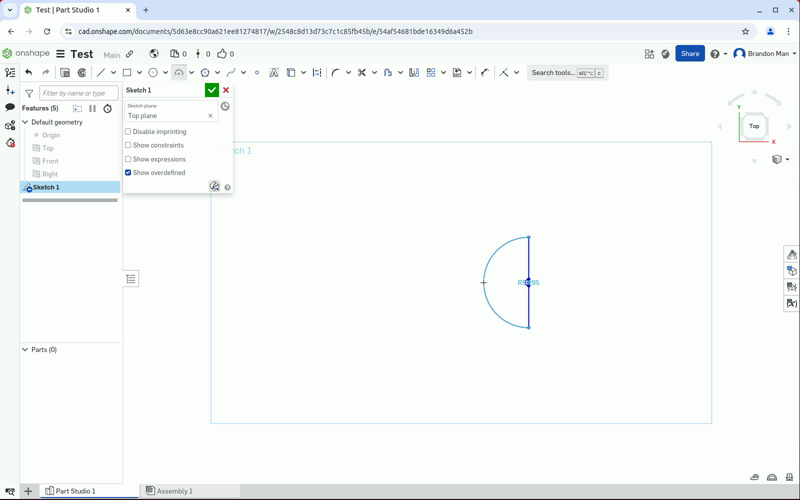
click(483, 282)
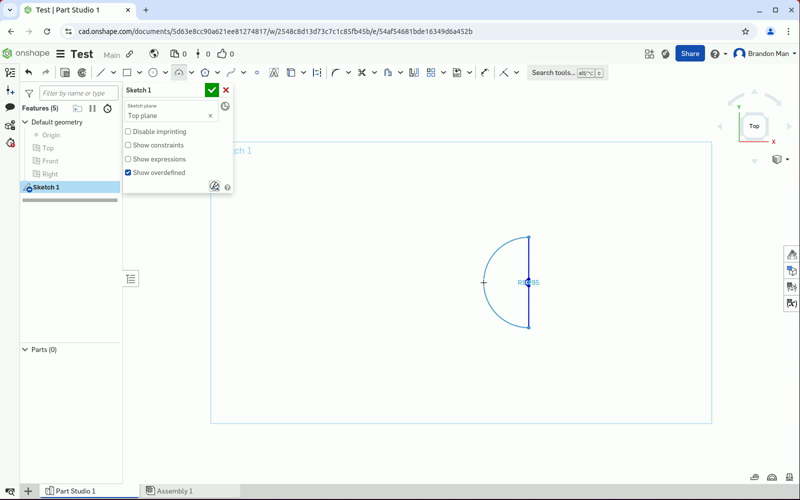
key_up(shift)
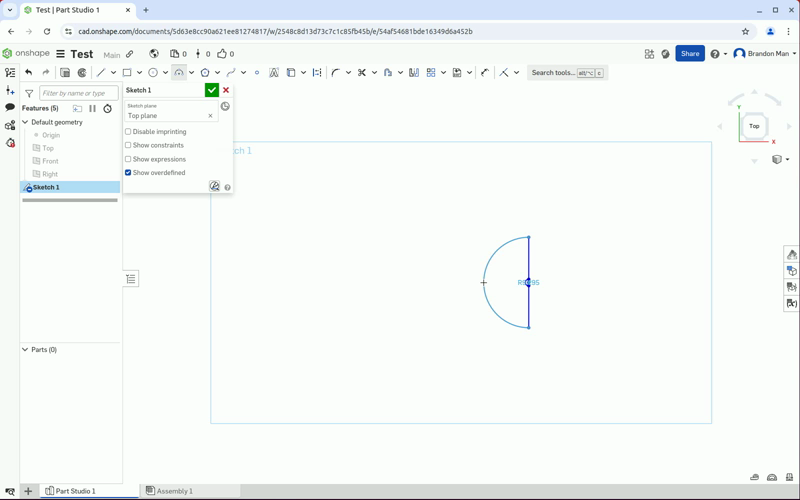
key(esc)
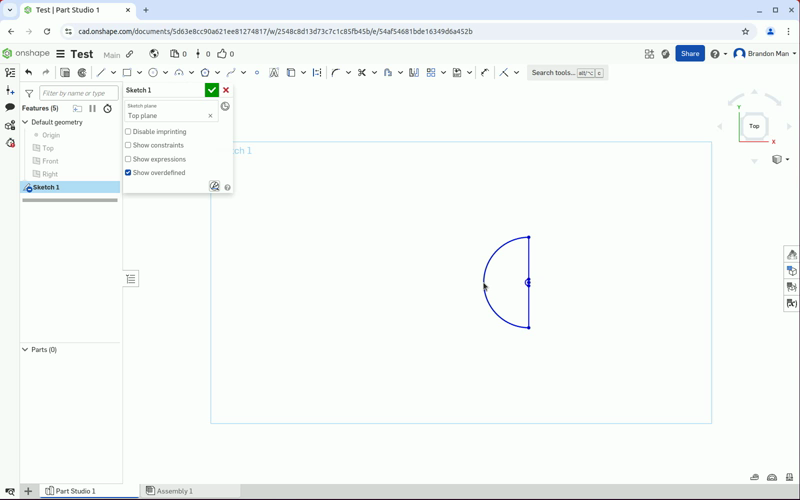
key(c)
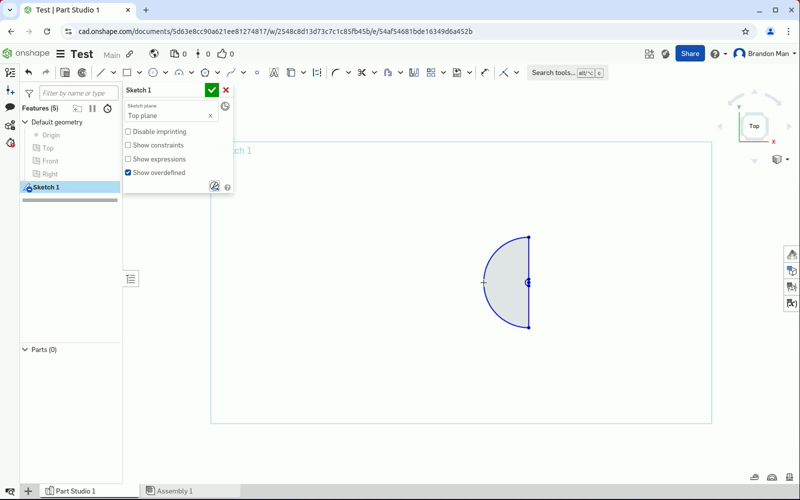
key_down(shift)
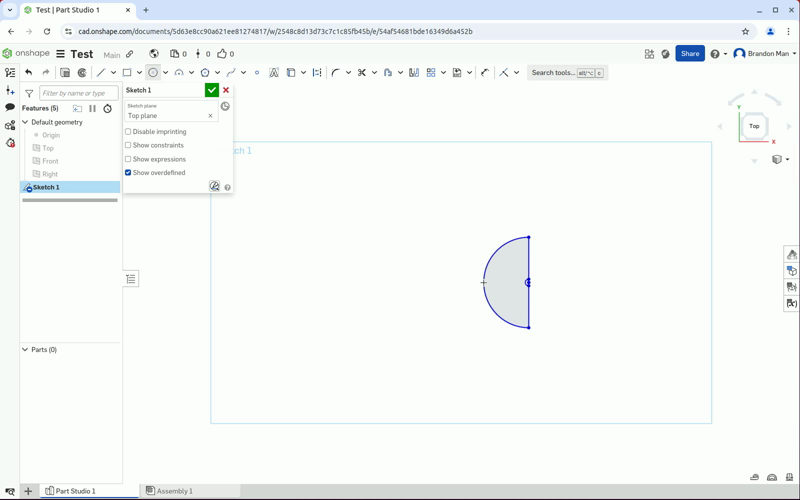
mouse_move(505, 281)
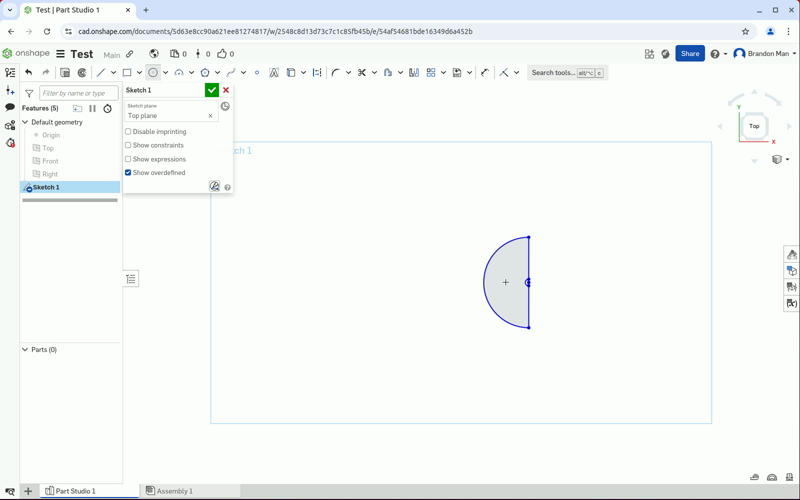
click(505, 281)
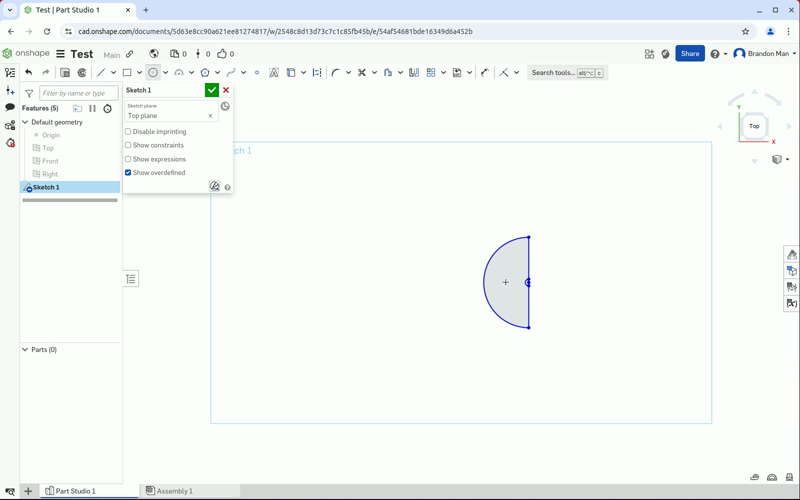
key_up(shift)
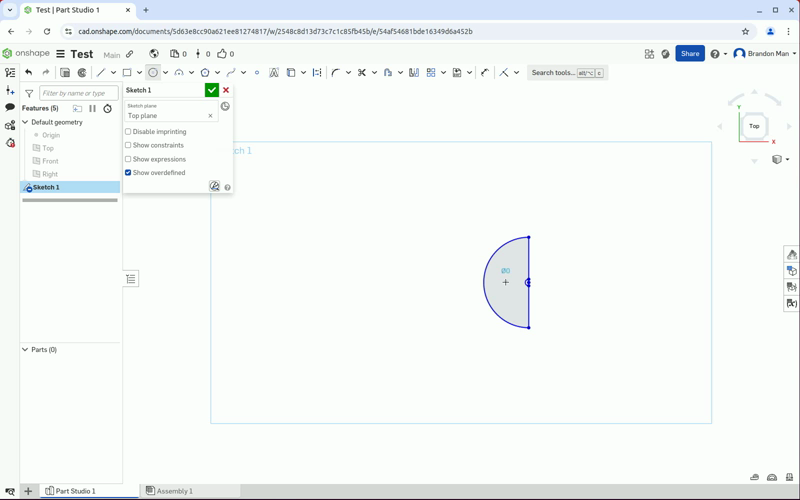
mouse_move(508, 281)
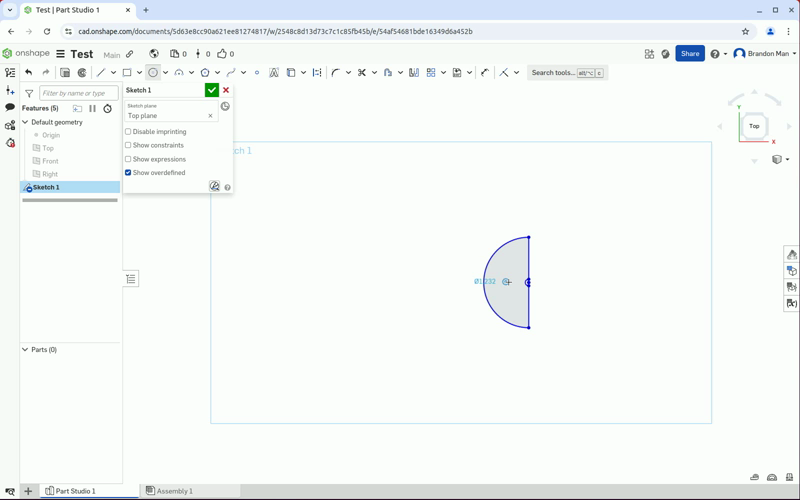
click(508, 281)
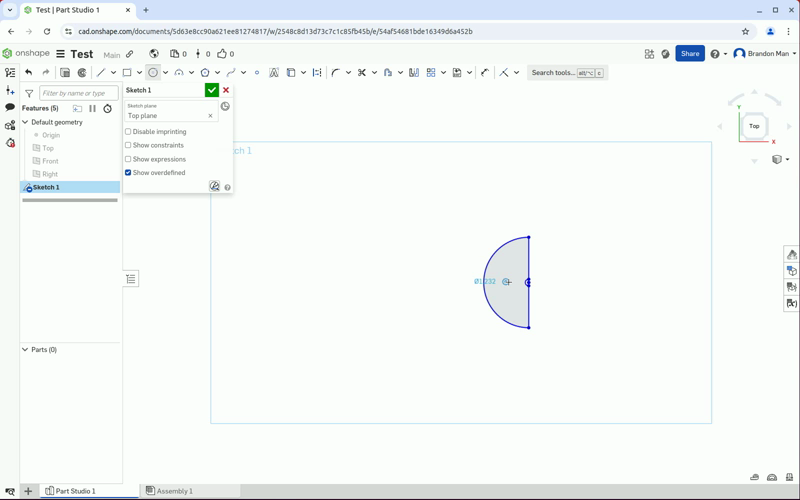
key(esc)
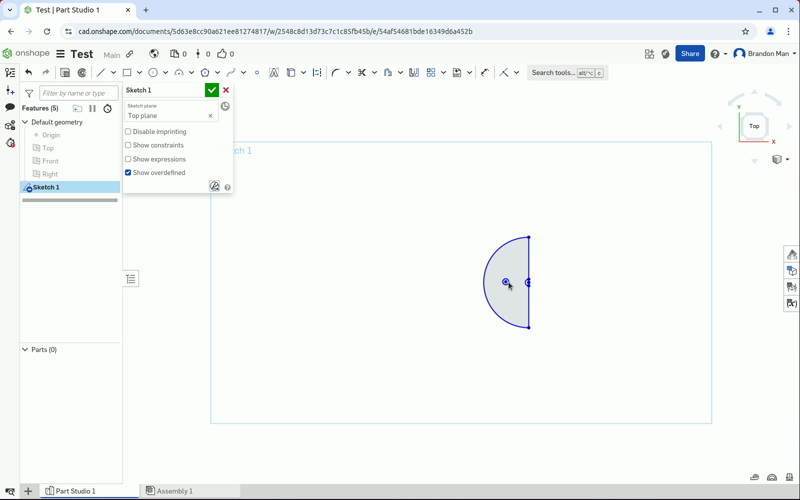
mouse_move(502, 291)
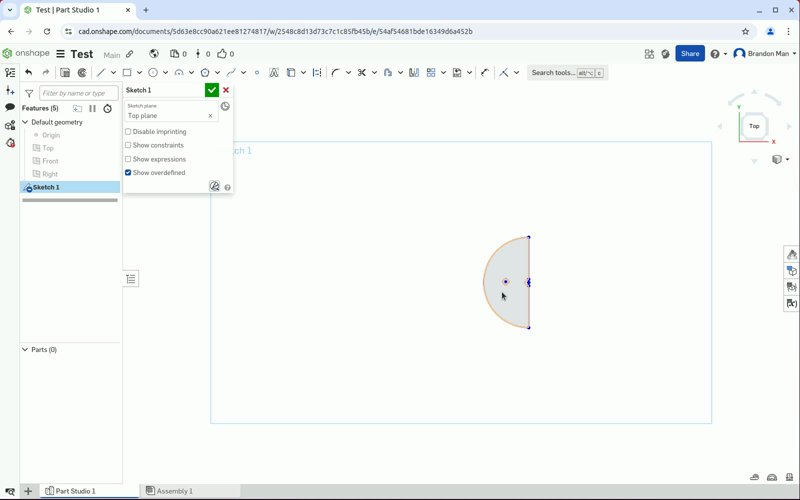
scroll(6)
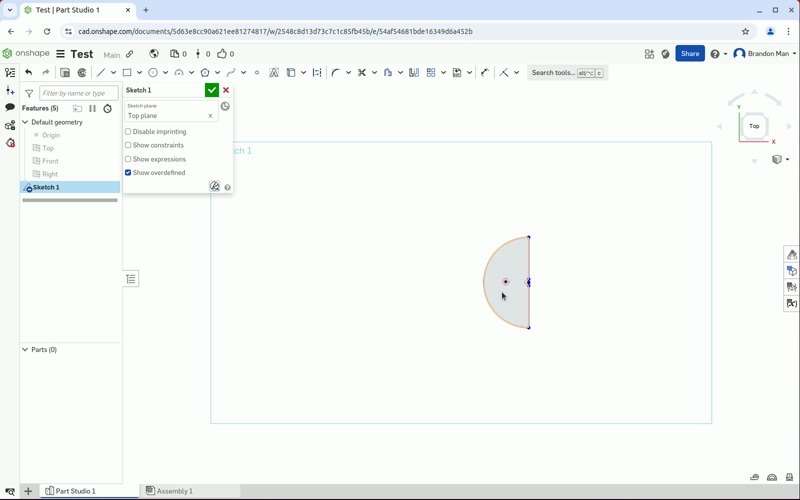
scroll(6)
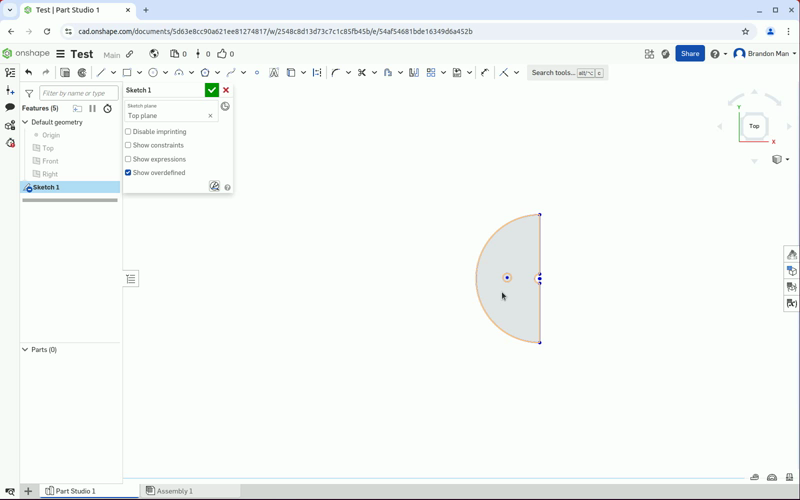
scroll(6)
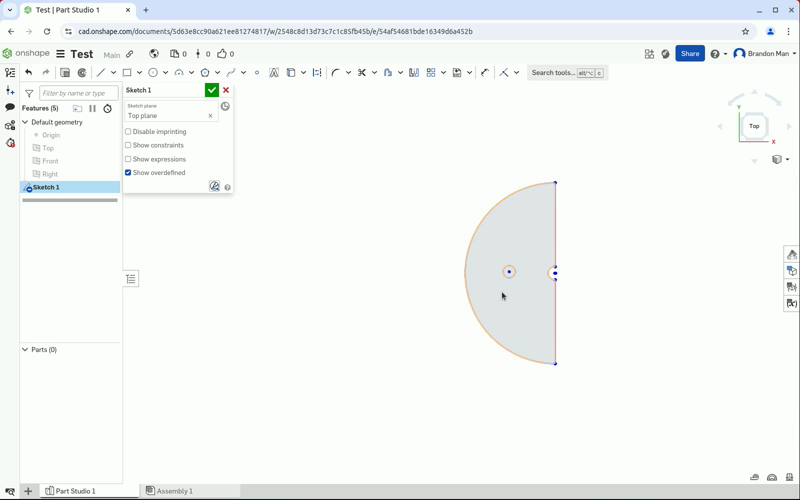
scroll(6)
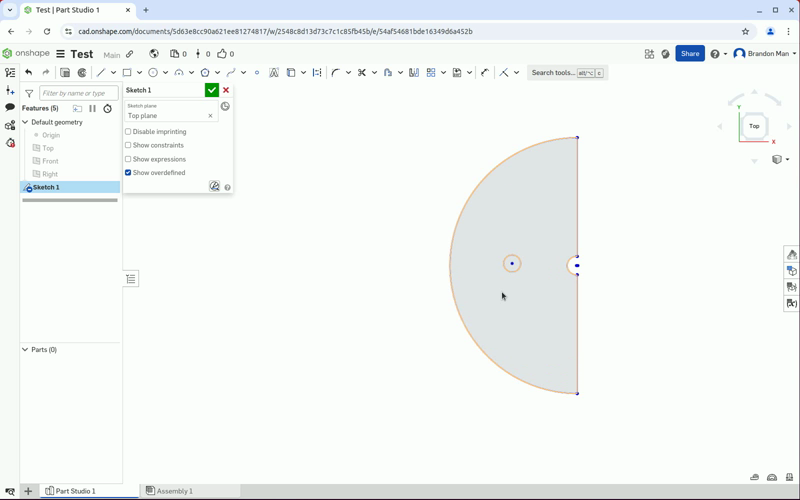
scroll(6)
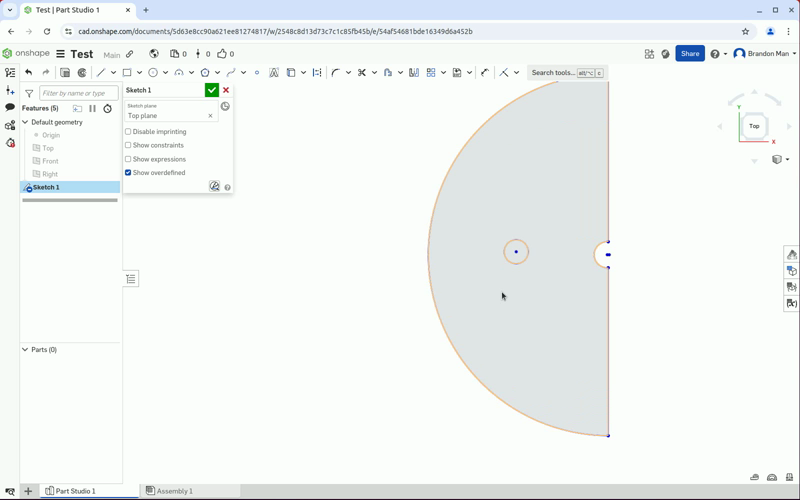
scroll(6)
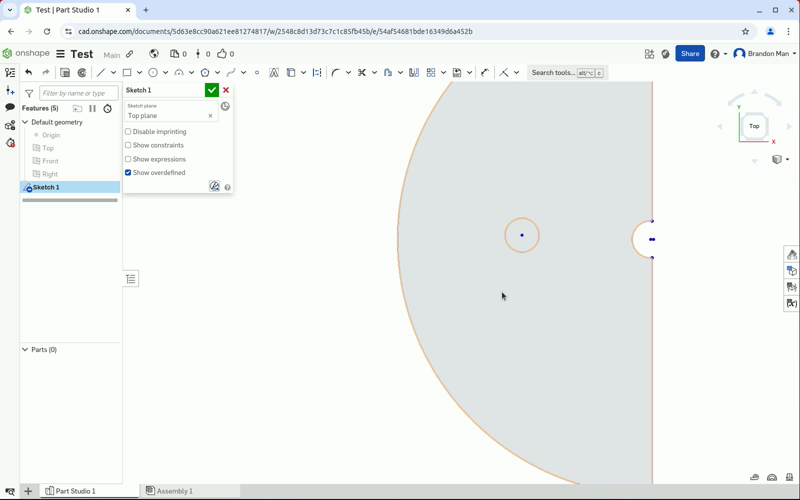
scroll(6)
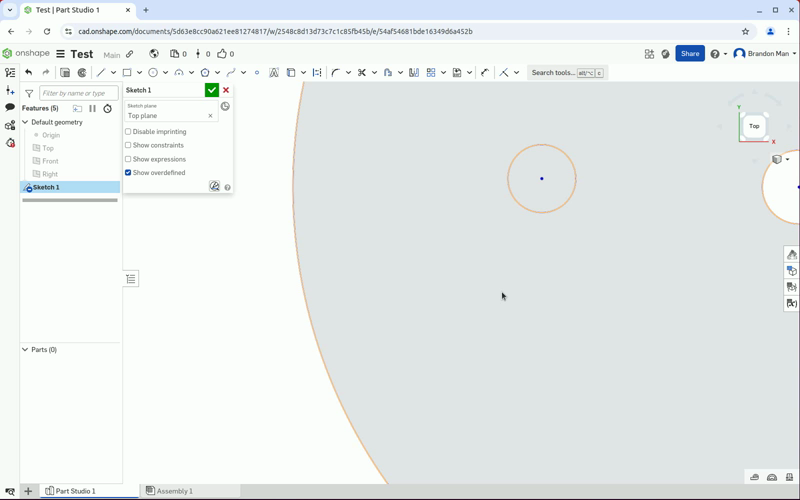
click(502, 291)
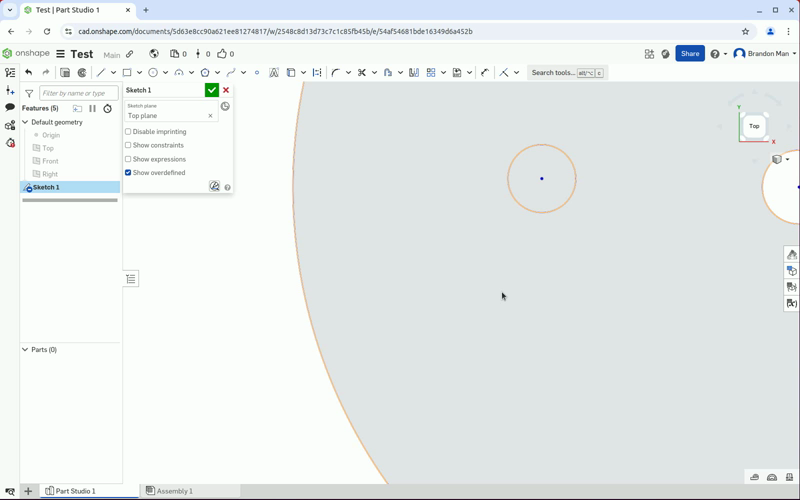
scroll(-6)
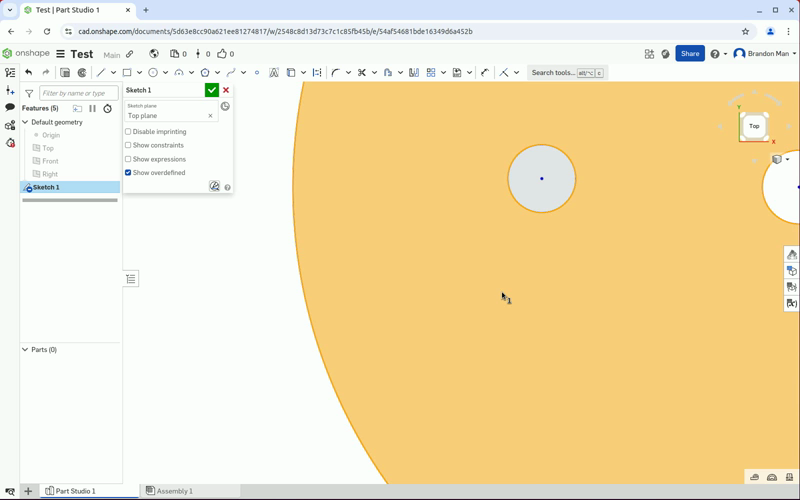
scroll(-6)
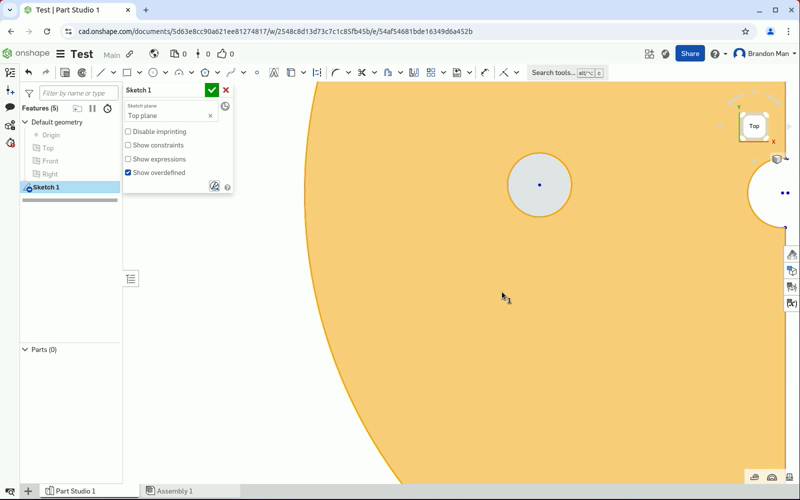
scroll(-6)
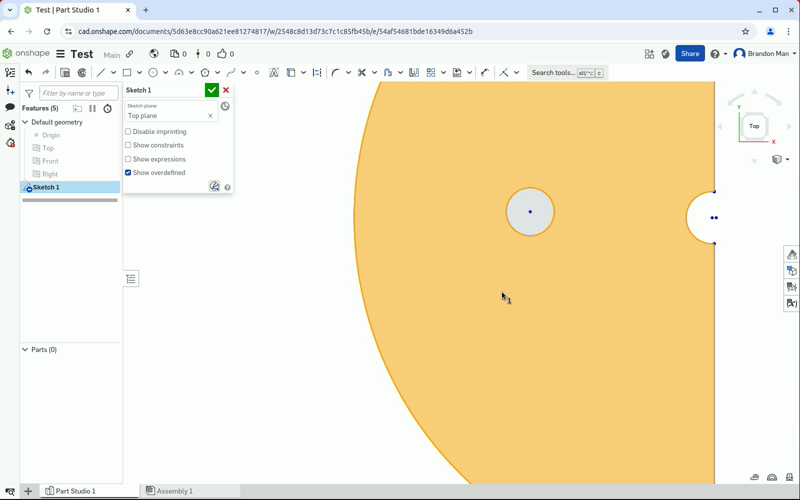
scroll(-6)
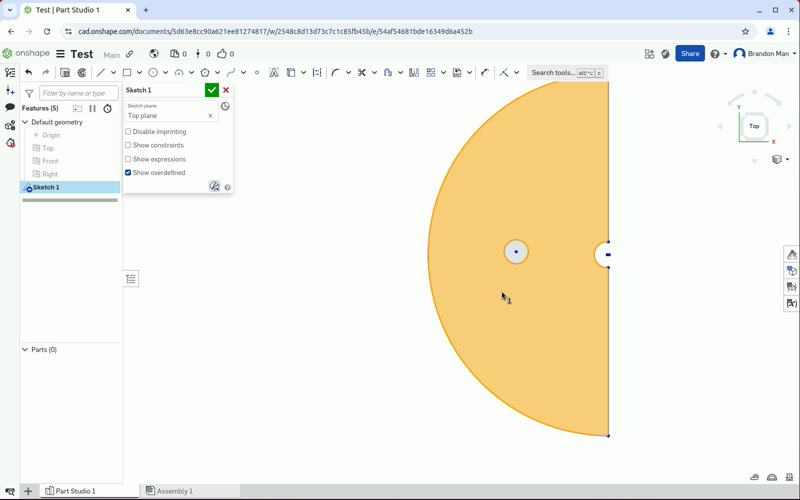
scroll(-6)
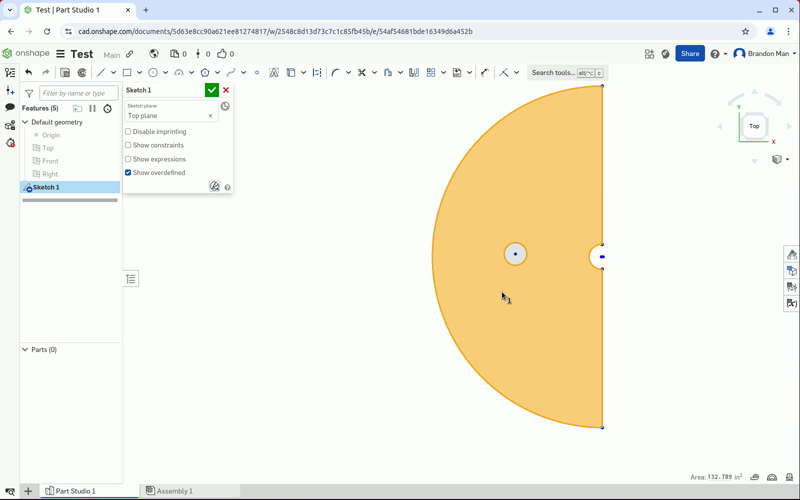
scroll(-6)
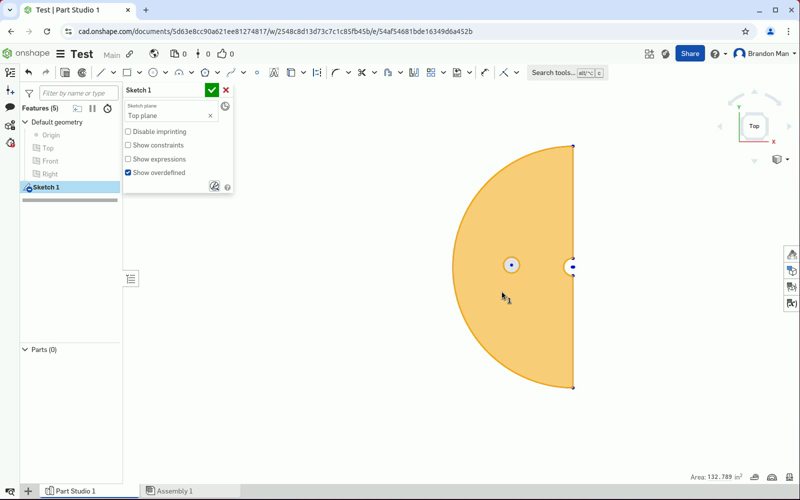
scroll(-6)
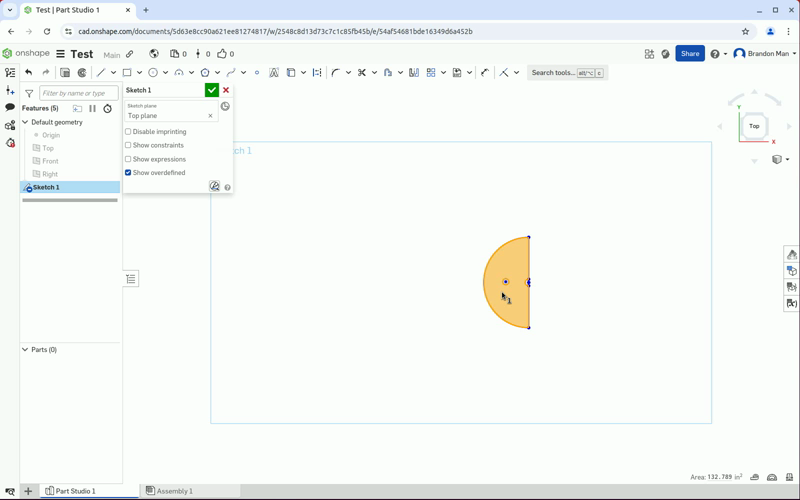
mouse_move(73, 352)
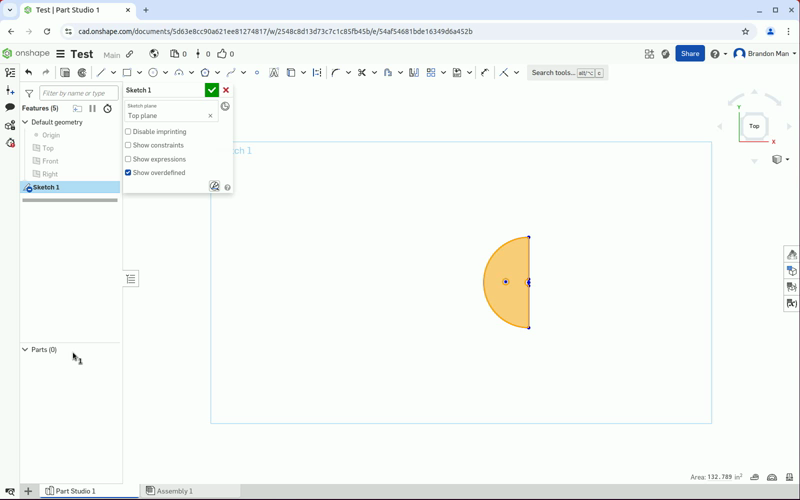
key(shift+y)
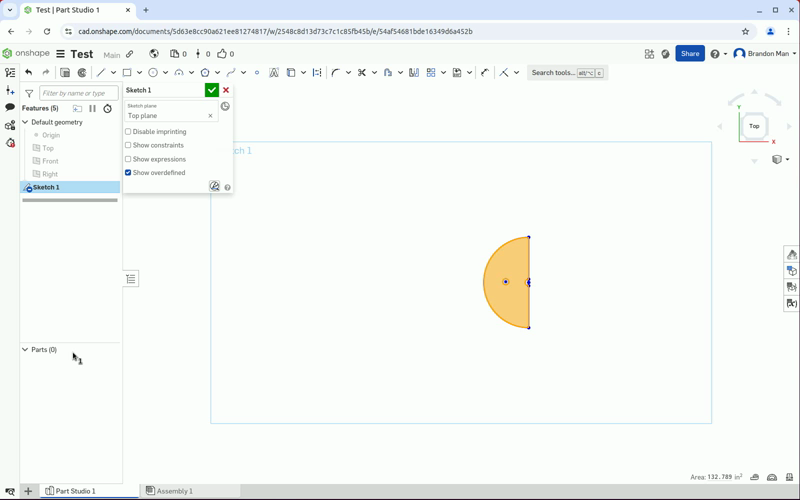
key(shift+e)
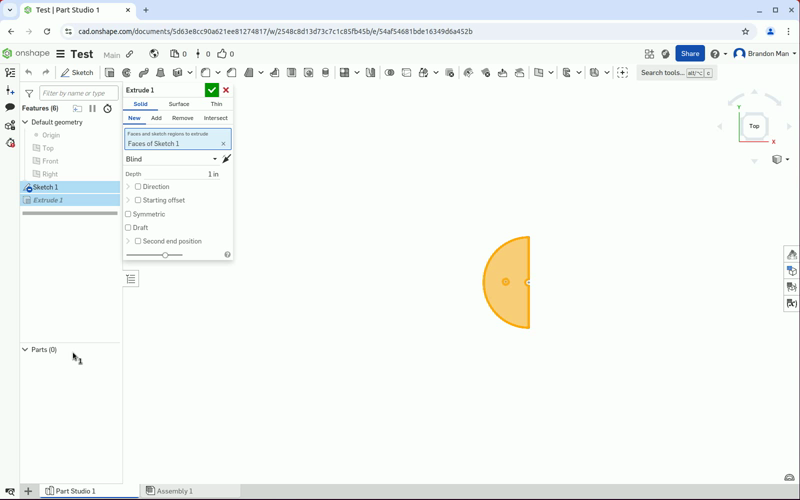
mouse_move(143, 106)
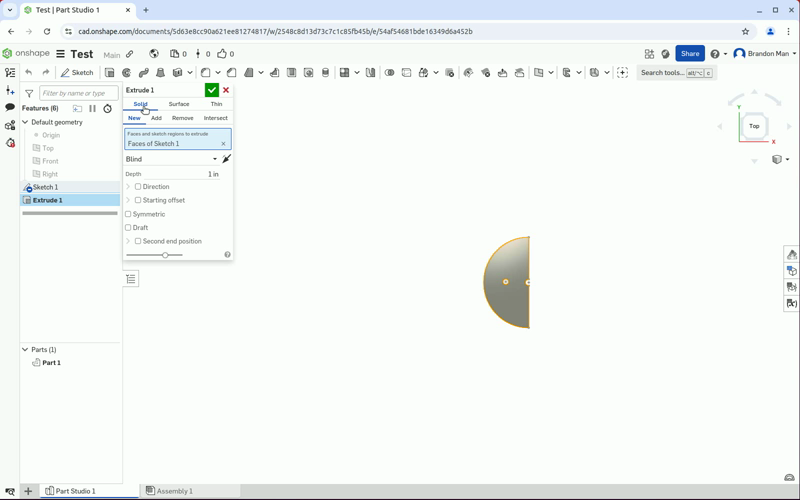
click(143, 106)
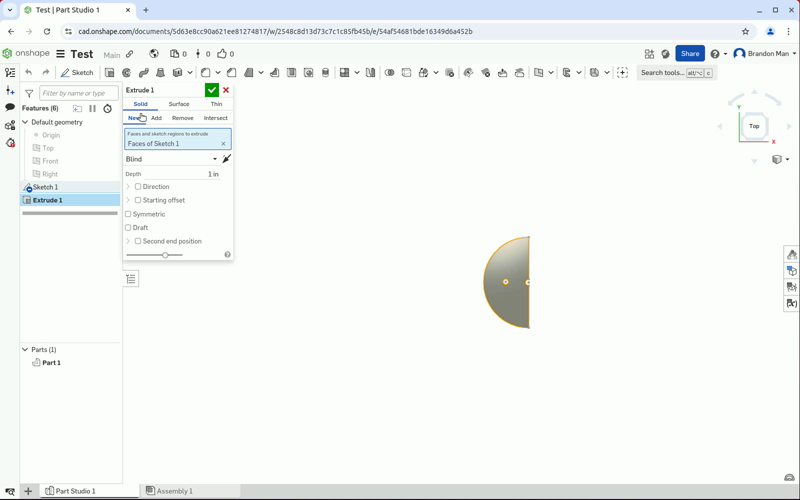
mouse_move(137, 120)
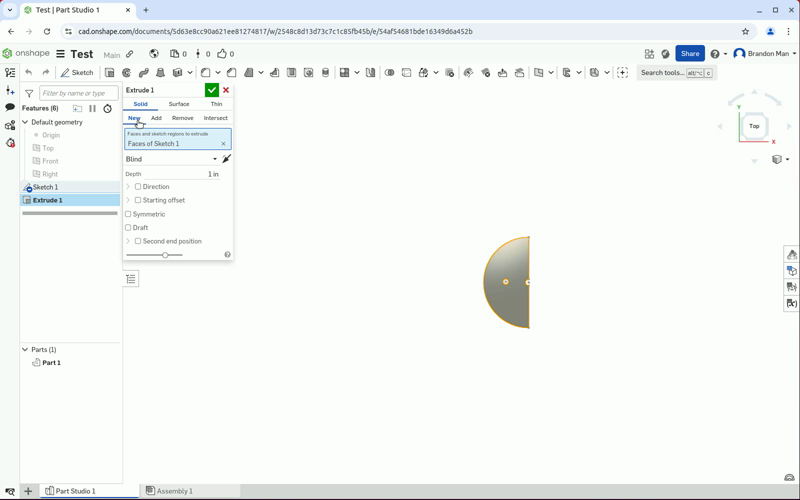
click(137, 120)
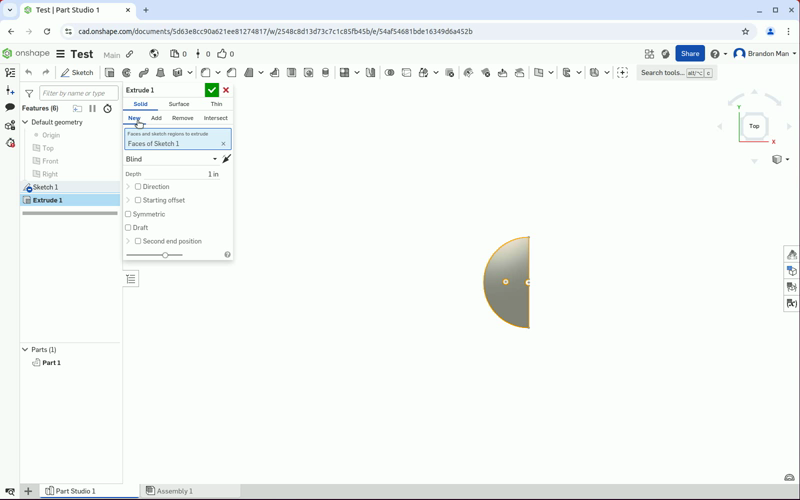
key(tab, 4)
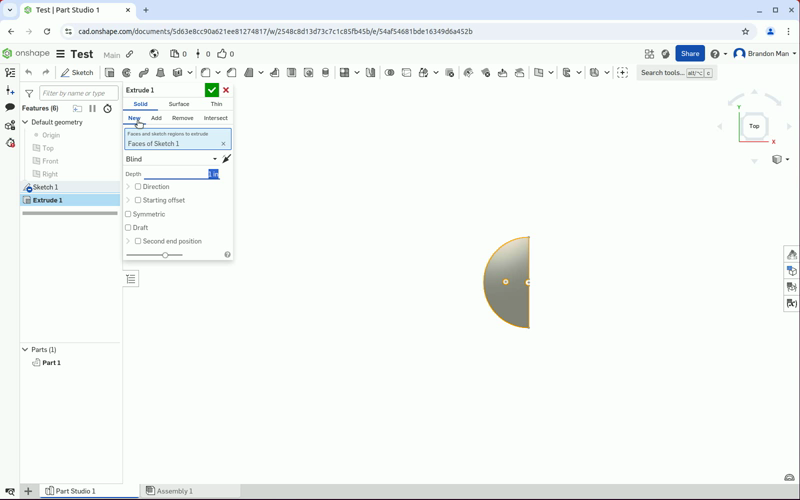
text(3.129)
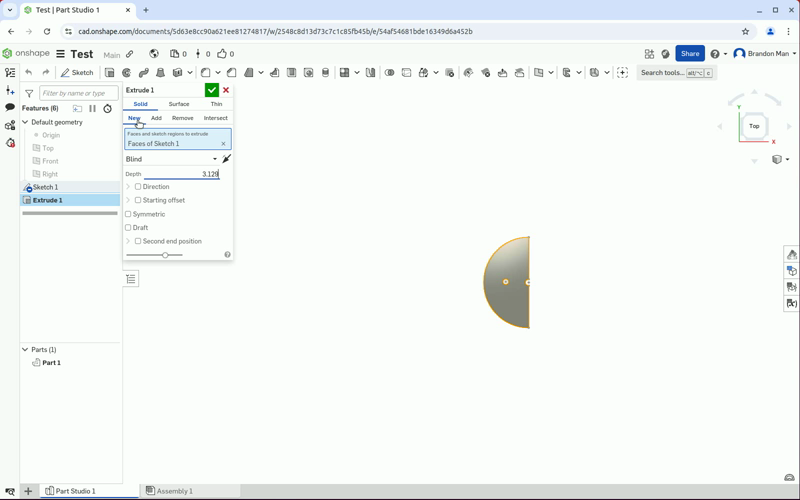
key(enter)
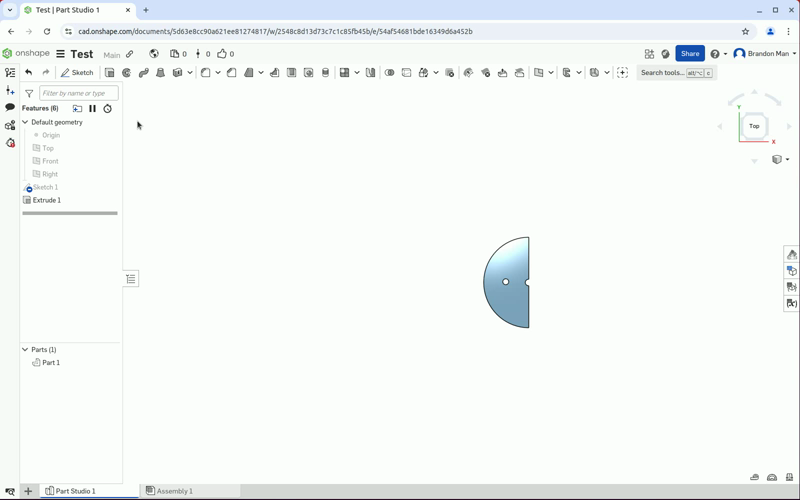
key(shift+h)
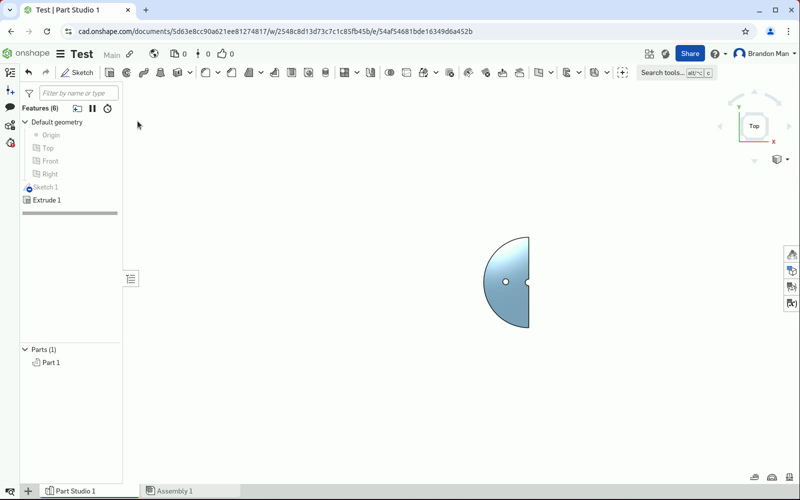
key(shift+h)
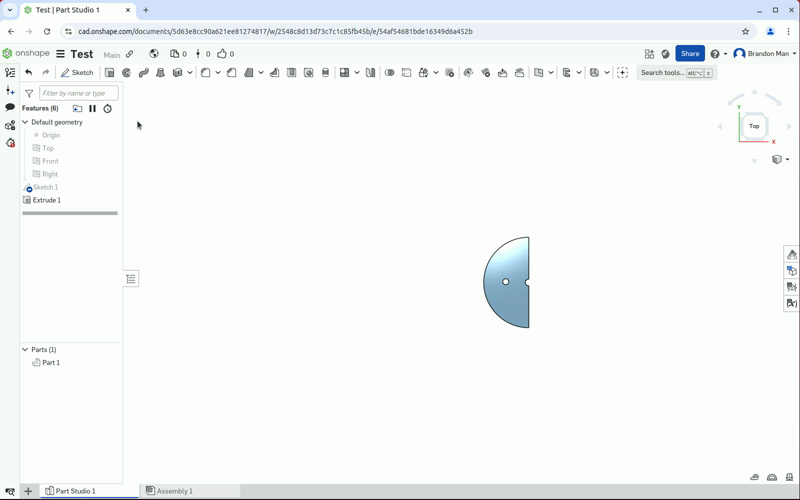
mouse_move(73, 189)
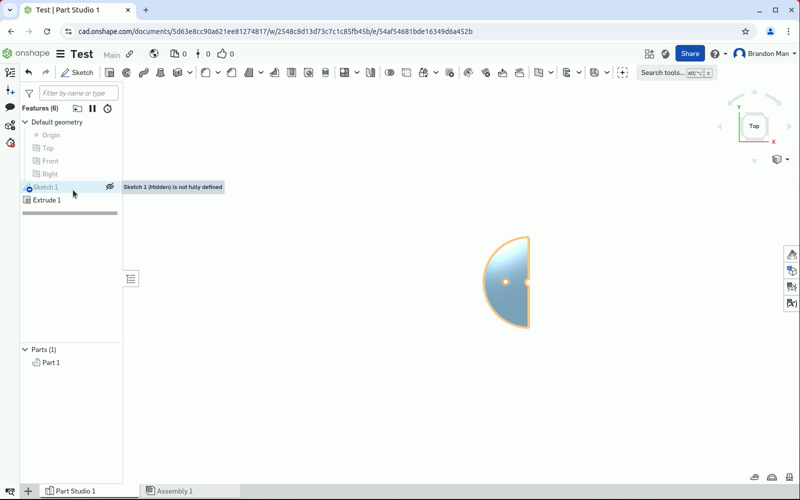
click(73, 189)
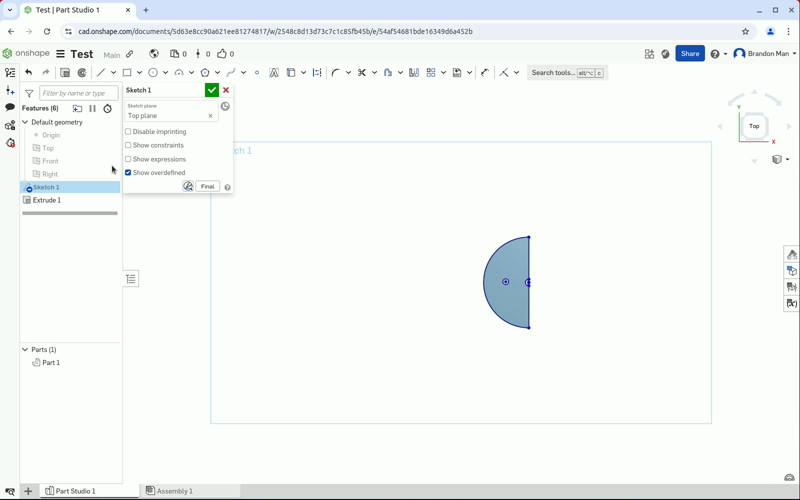
mouse_move(229, 92)
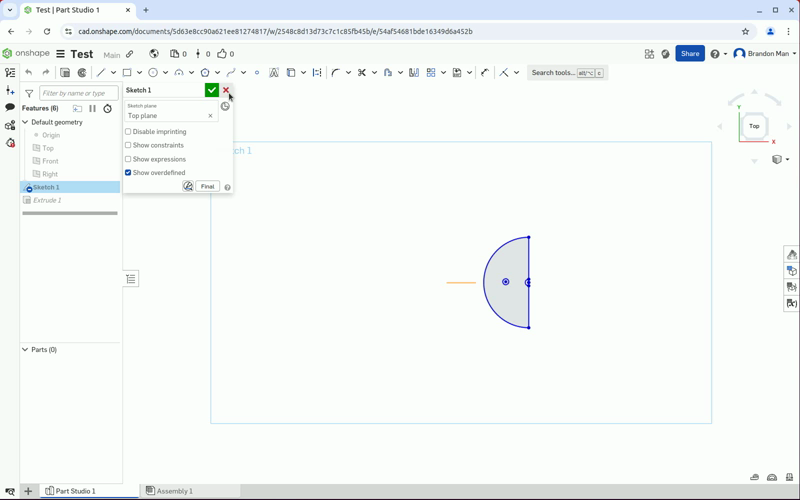
click(229, 92)
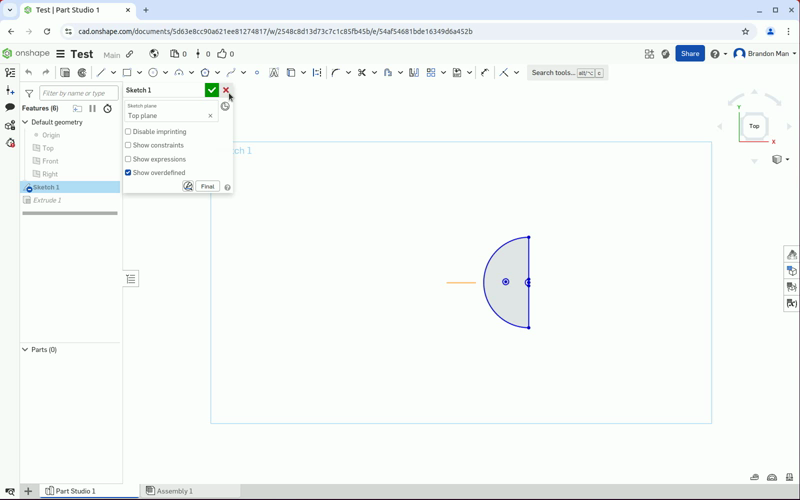
key(shift+s)
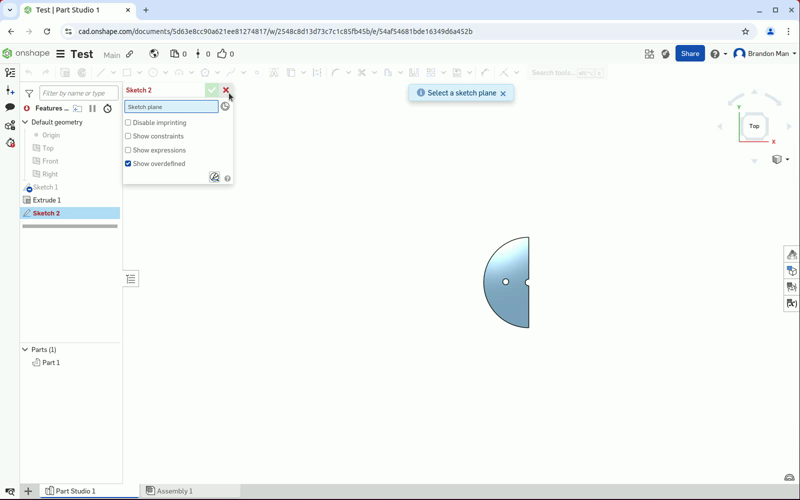
mouse_move(73, 150)
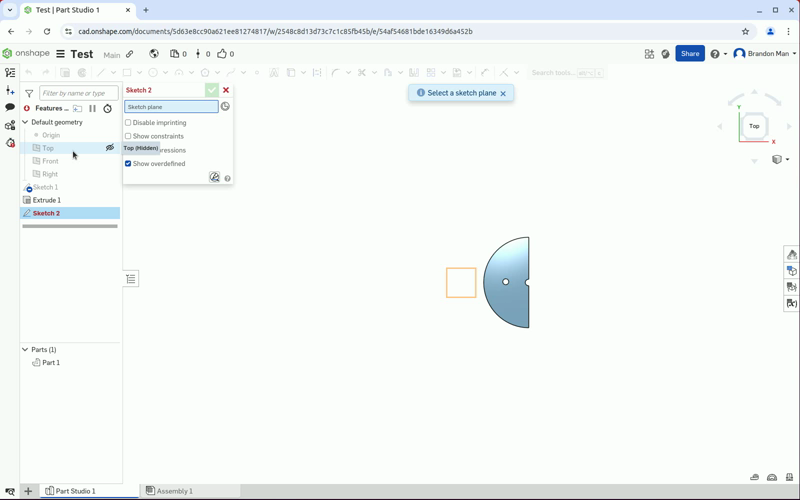
click(73, 150)
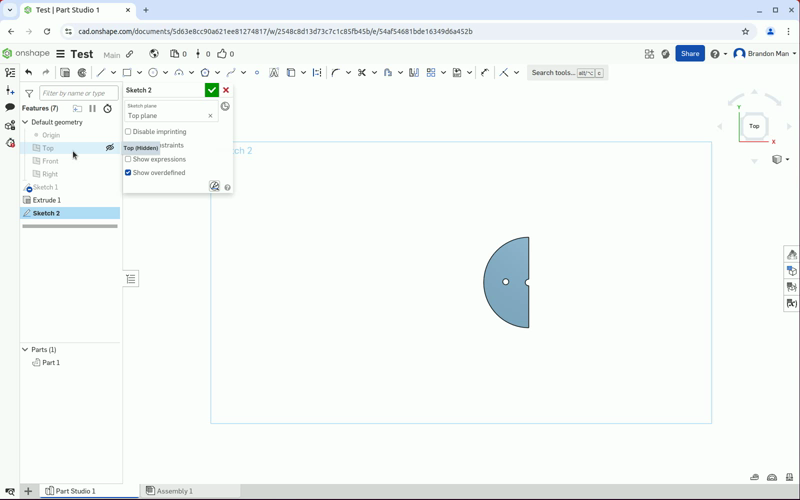
mouse_move(73, 352)
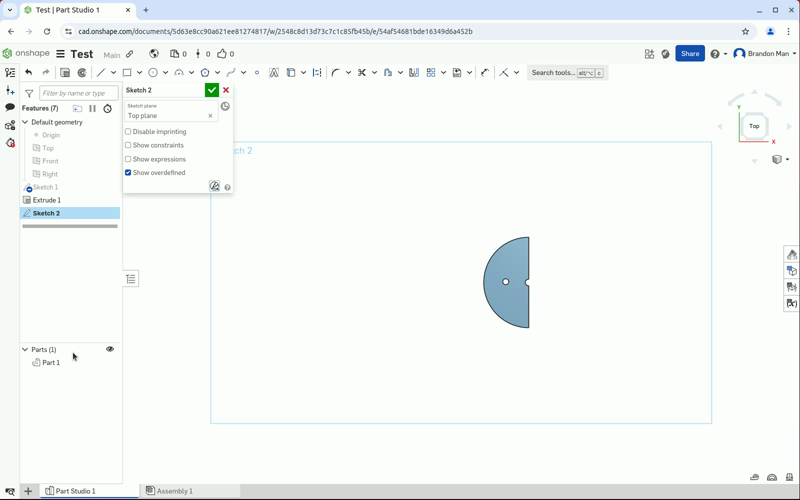
key(y)
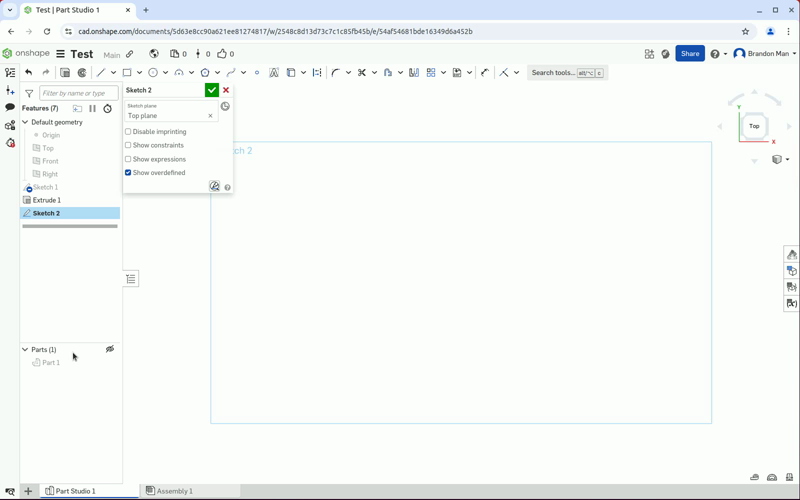
key(a)
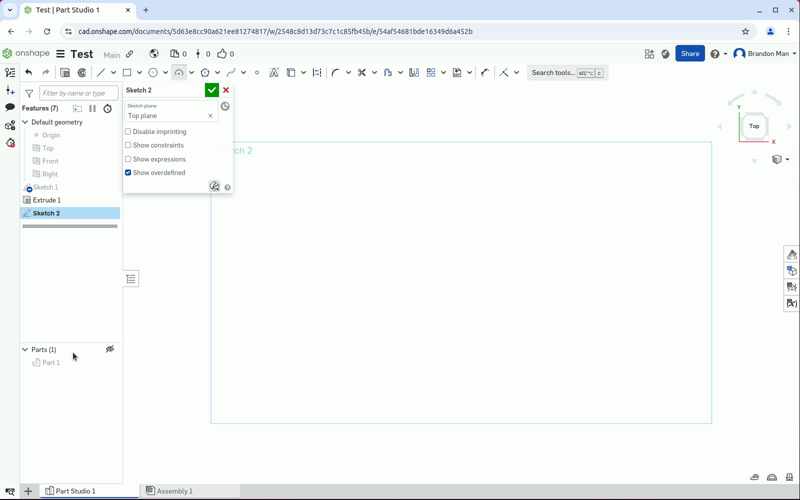
key_down(shift)
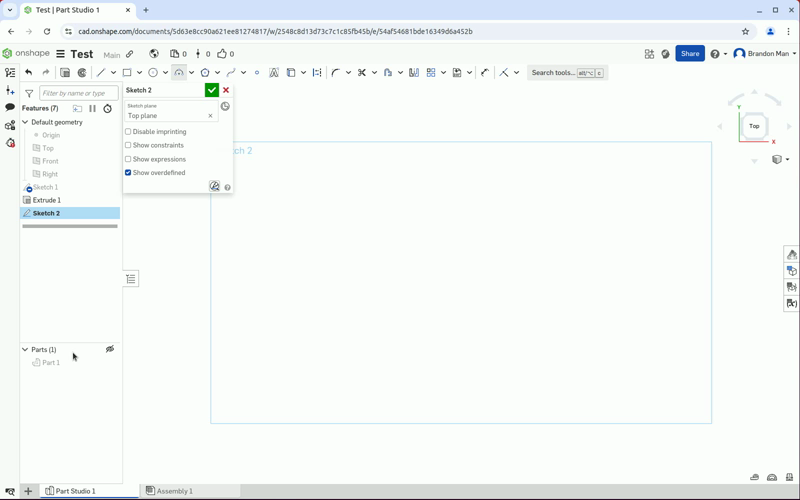
mouse_move(528, 327)
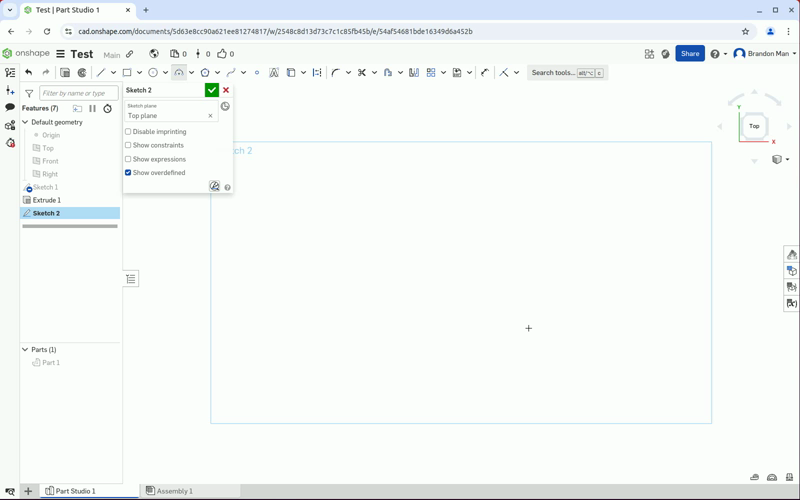
click(528, 327)
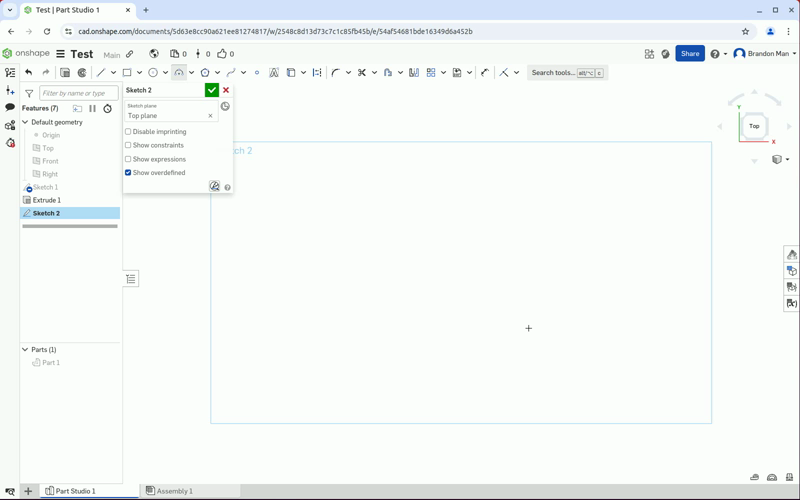
key_up(shift)
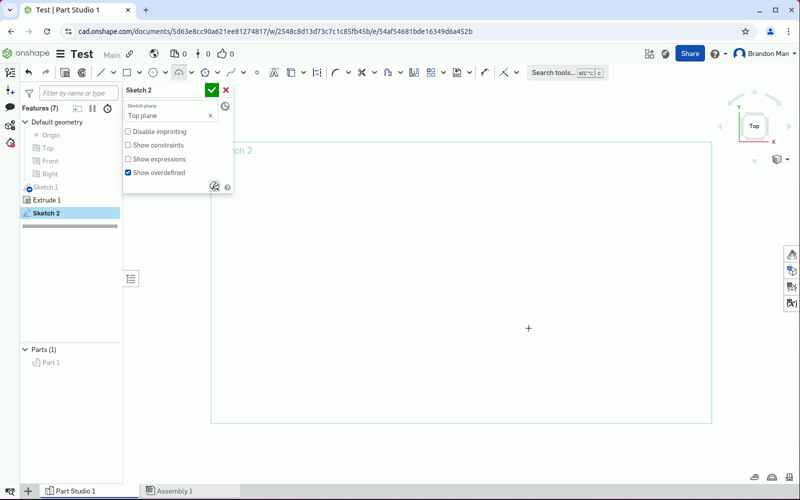
key_down(shift)
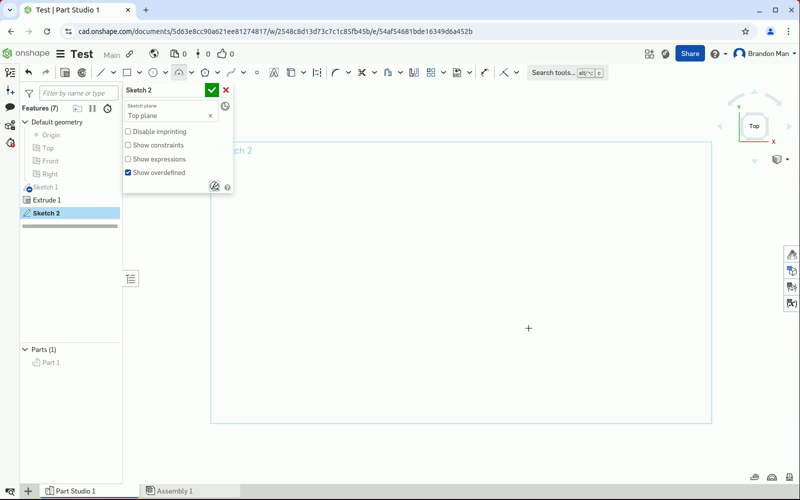
mouse_move(528, 237)
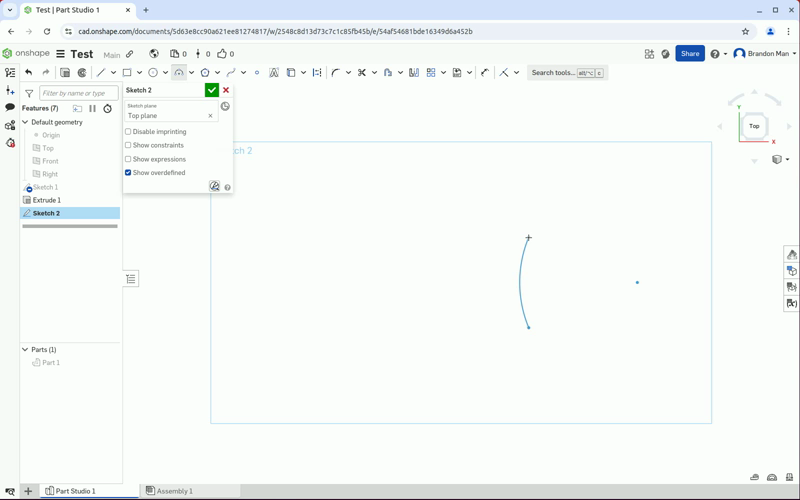
click(528, 237)
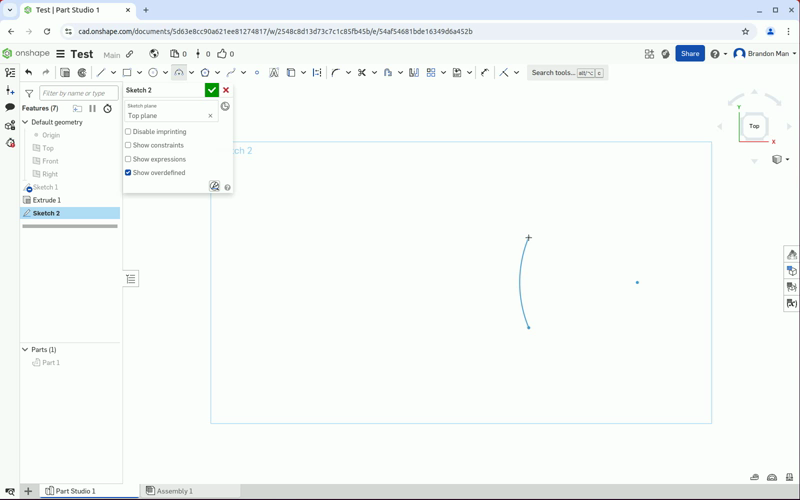
mouse_move(573, 282)
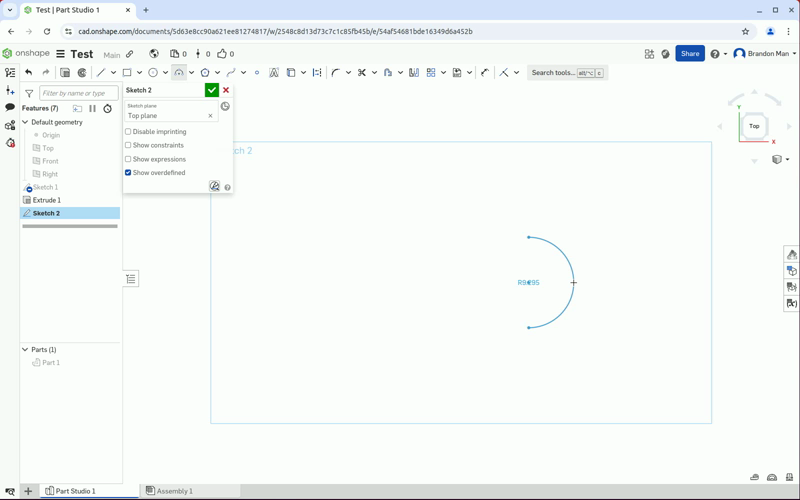
click(573, 282)
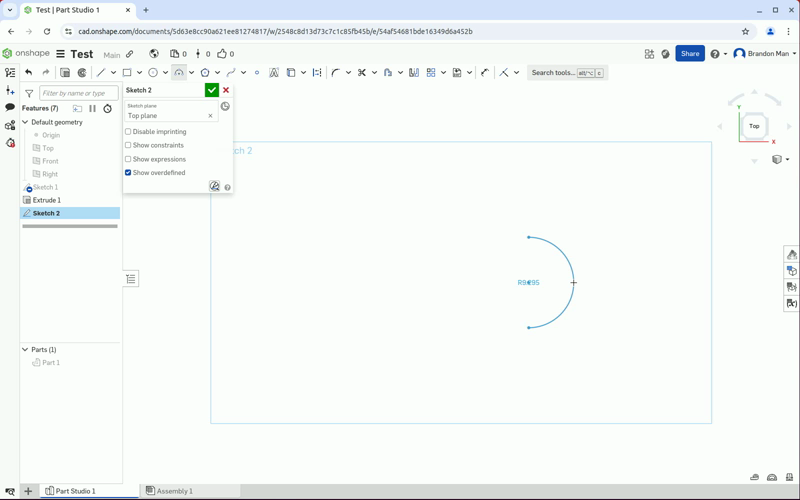
key_up(shift)
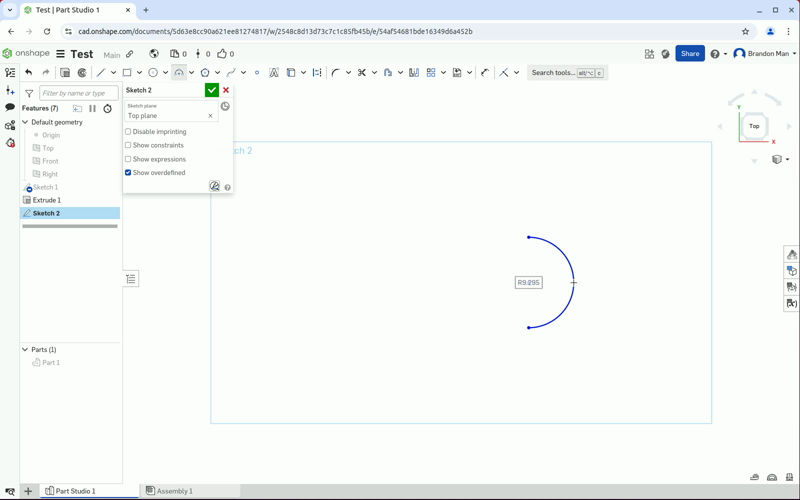
key(esc)
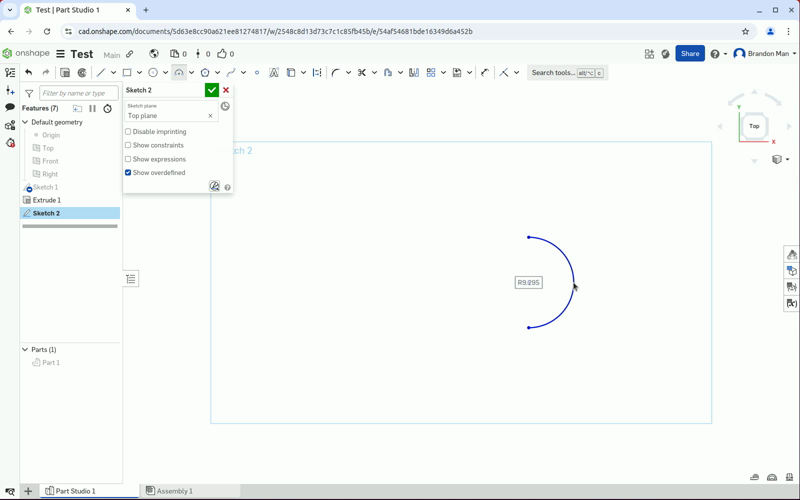
key(l)
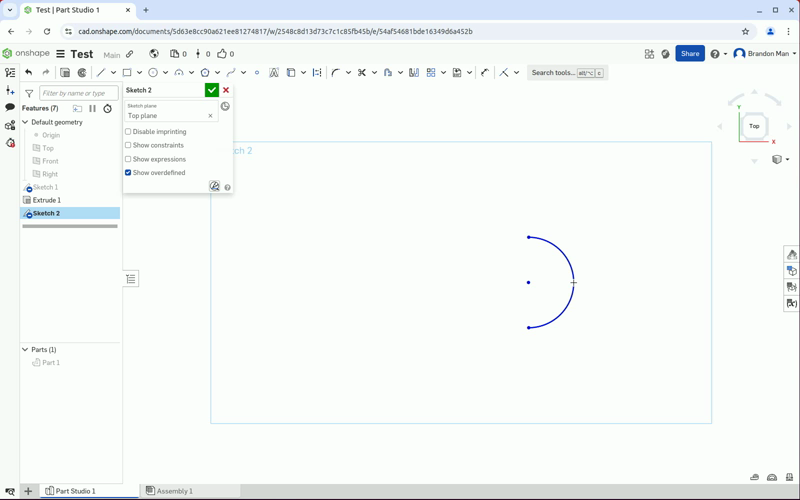
mouse_move(528, 237)
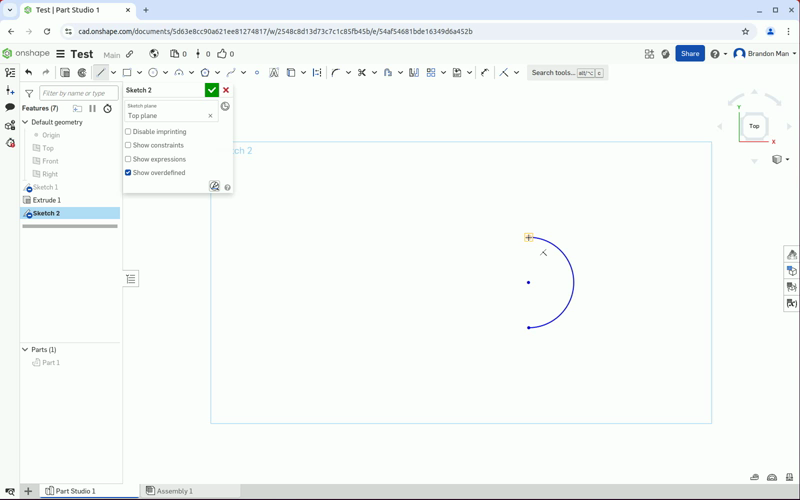
click(528, 237)
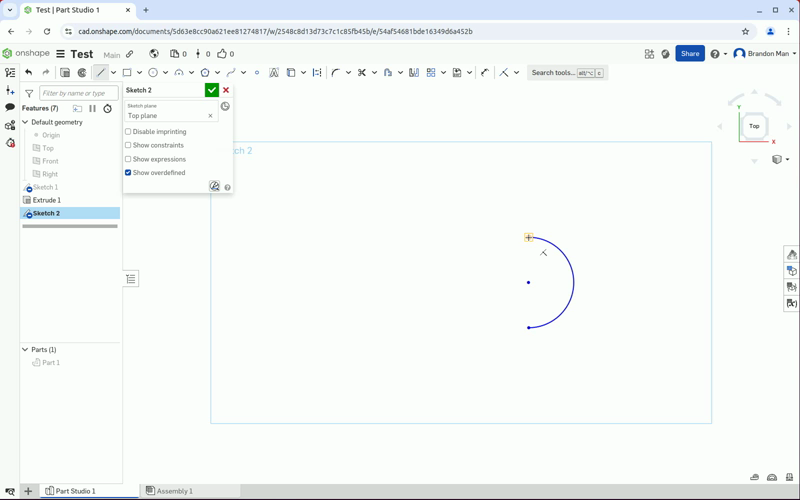
key_down(shift)
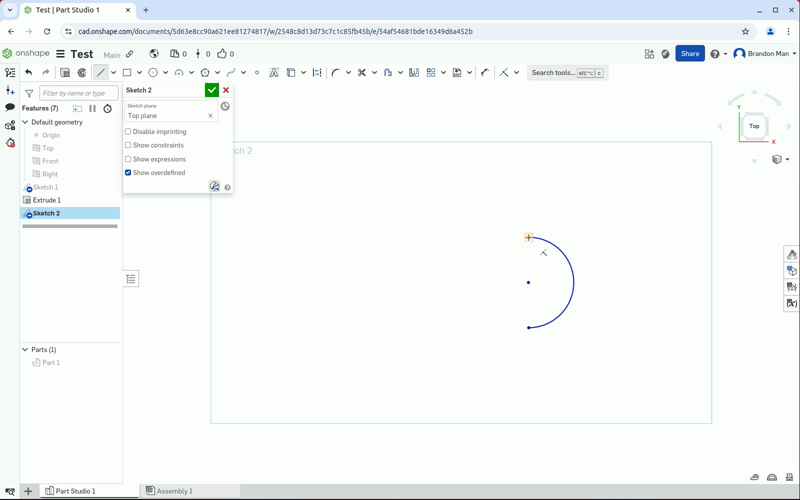
mouse_move(558, 237)
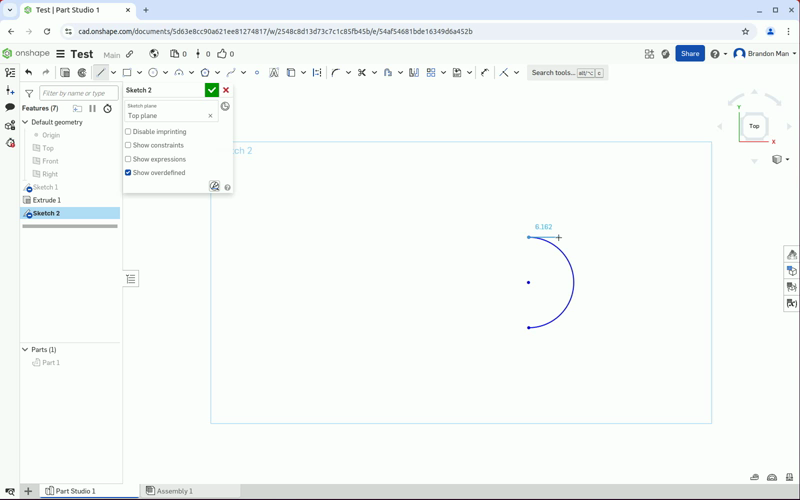
mouse_move(528, 279)
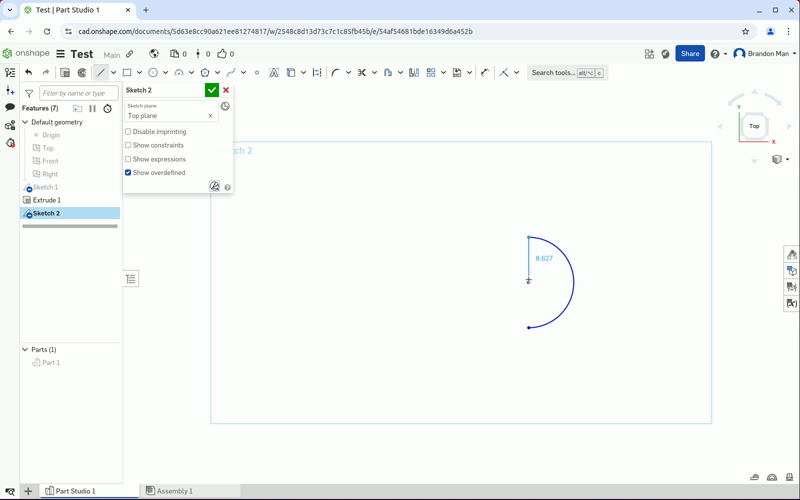
scroll(6)
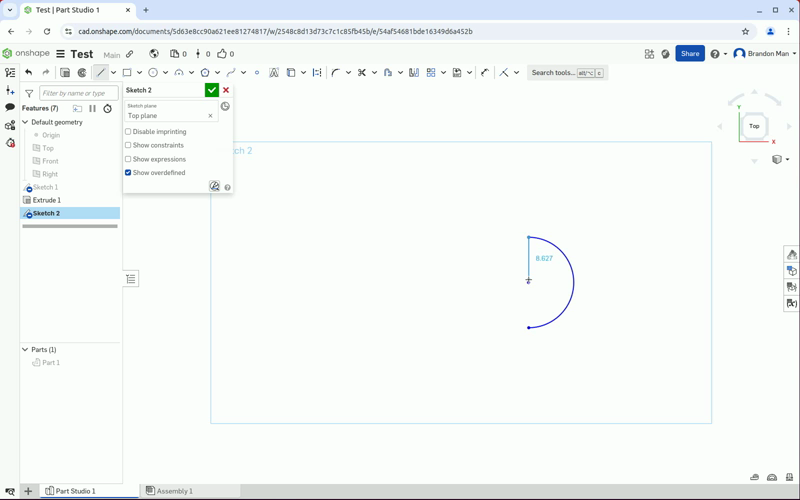
scroll(6)
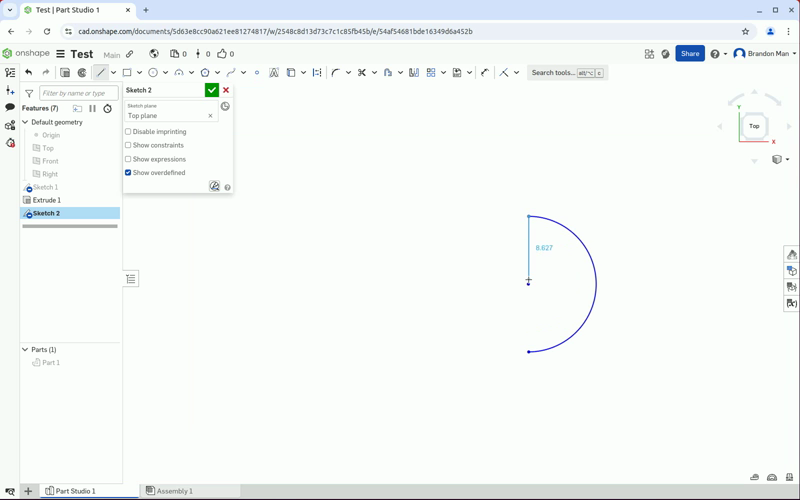
scroll(6)
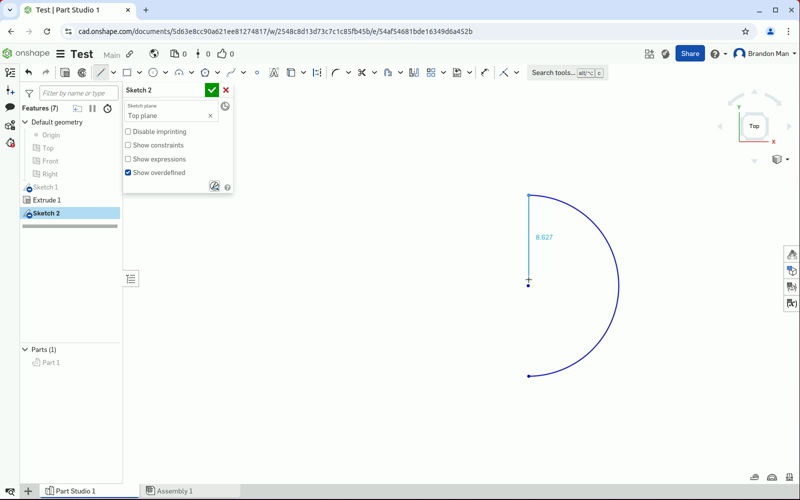
scroll(6)
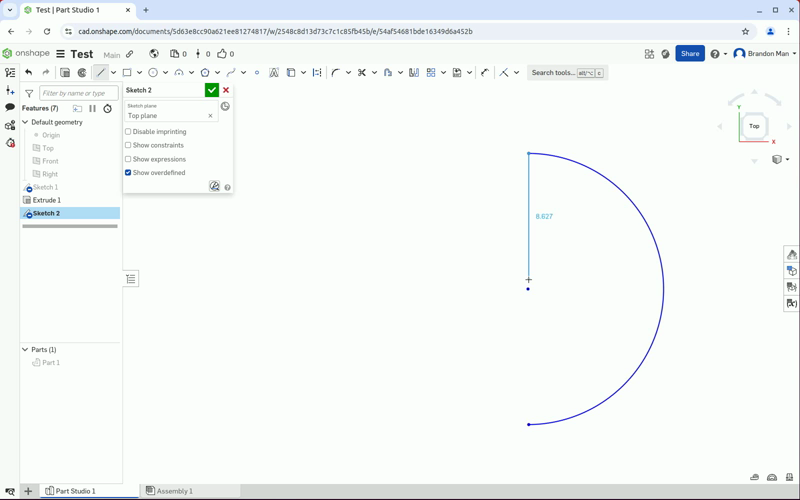
scroll(6)
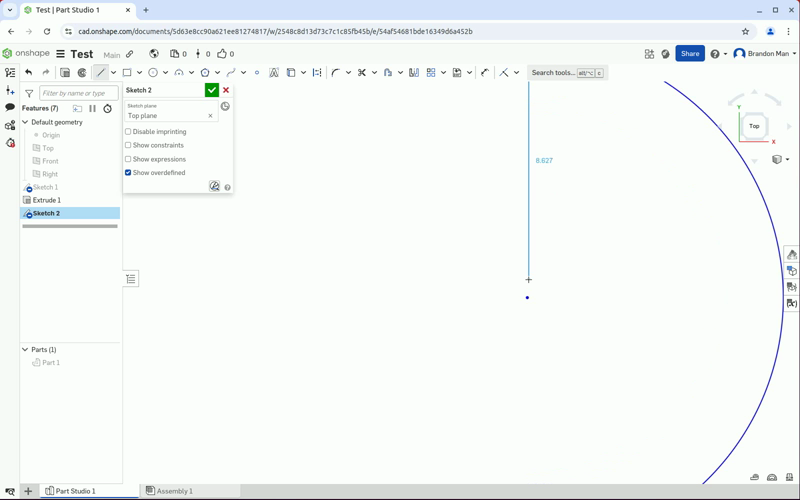
scroll(6)
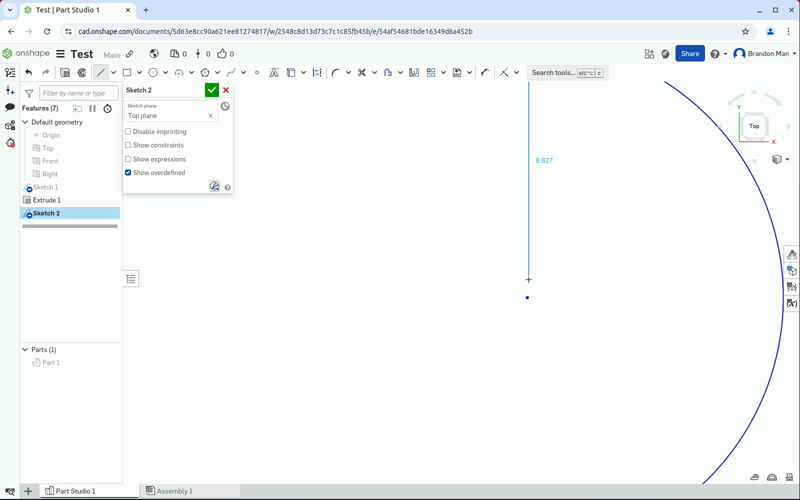
scroll(6)
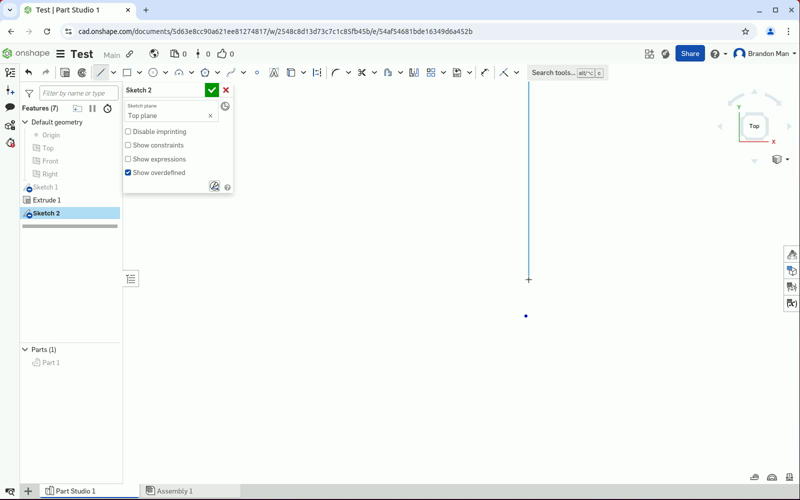
click(528, 279)
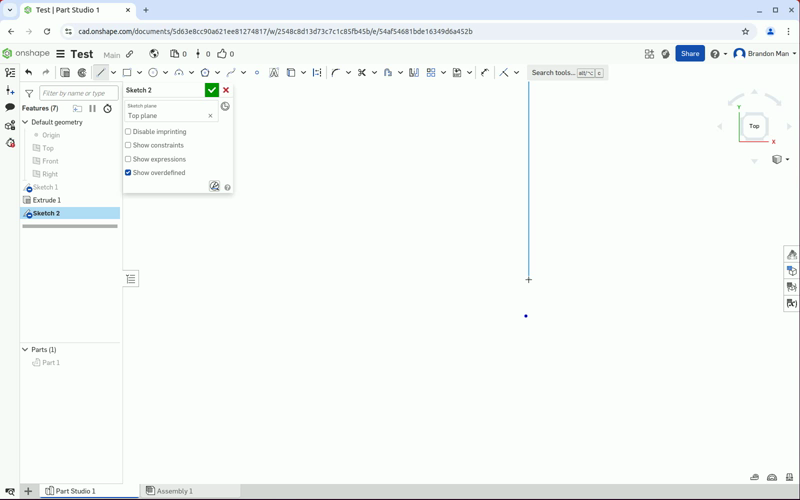
scroll(-6)
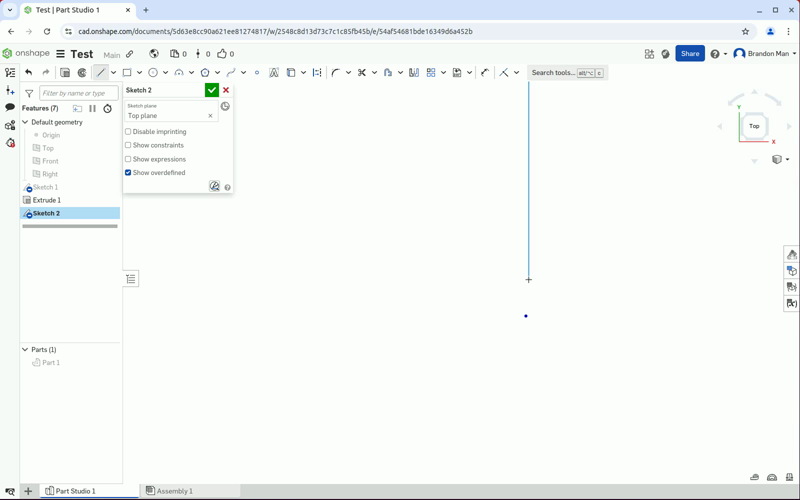
scroll(-6)
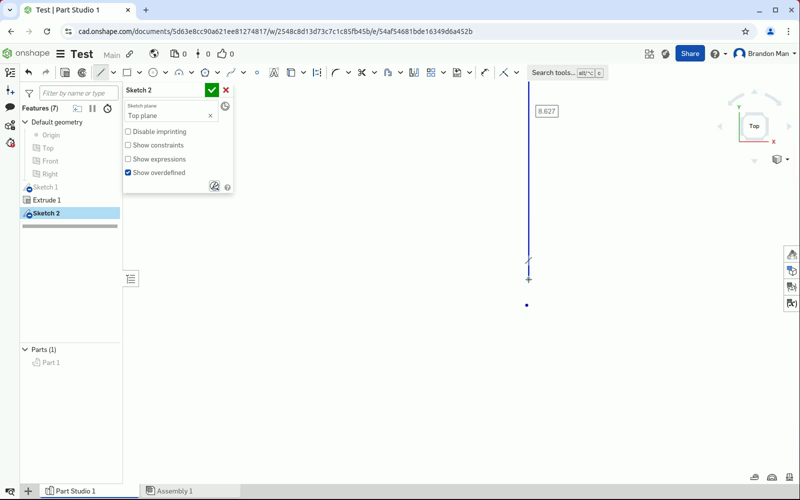
scroll(-6)
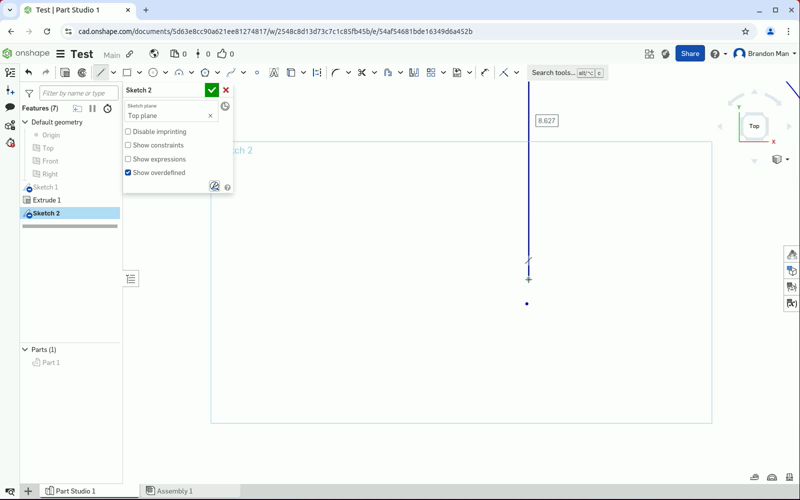
scroll(-6)
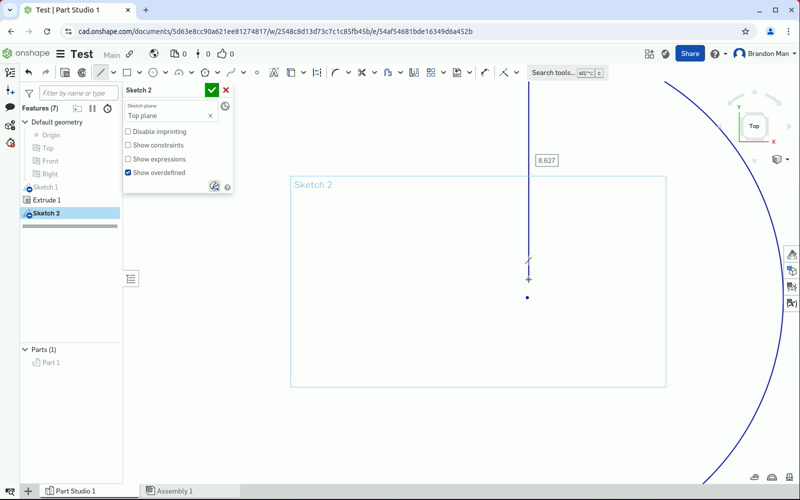
scroll(-6)
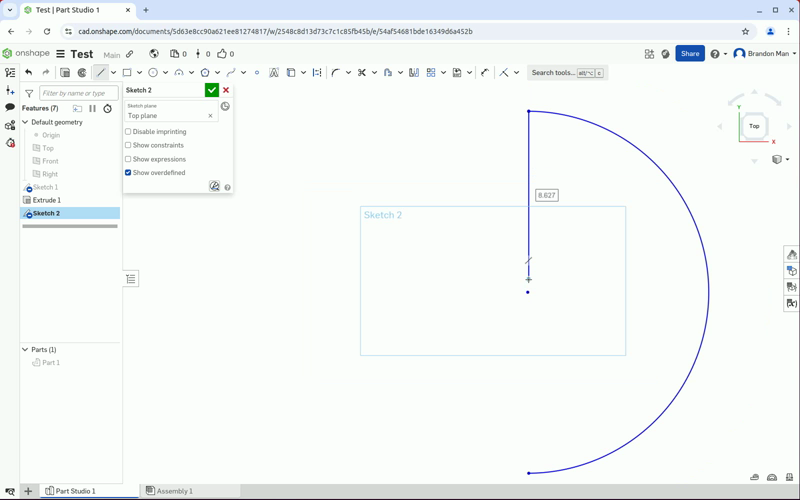
scroll(-6)
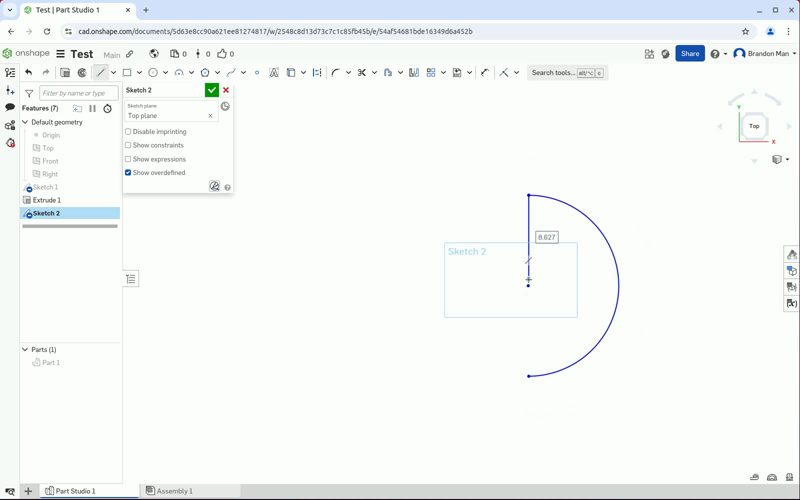
scroll(-6)
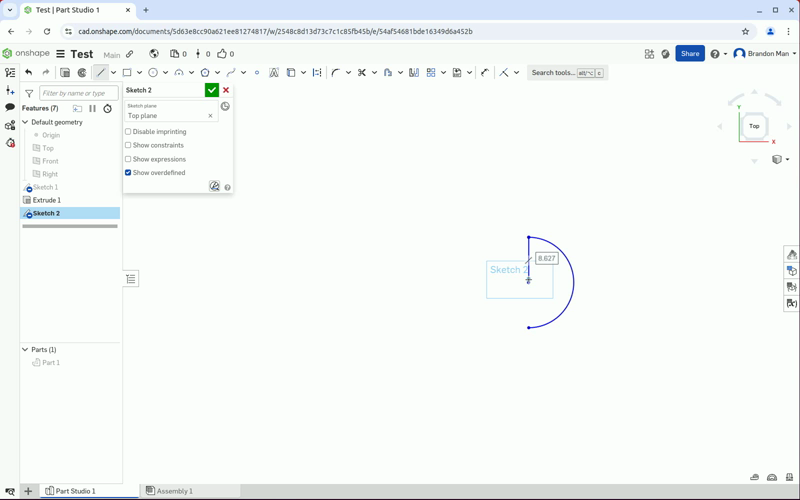
key_up(shift)
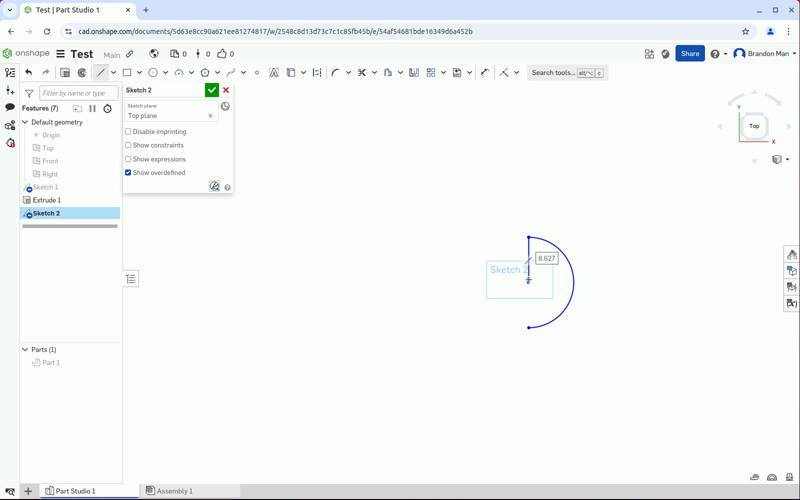
key(esc)
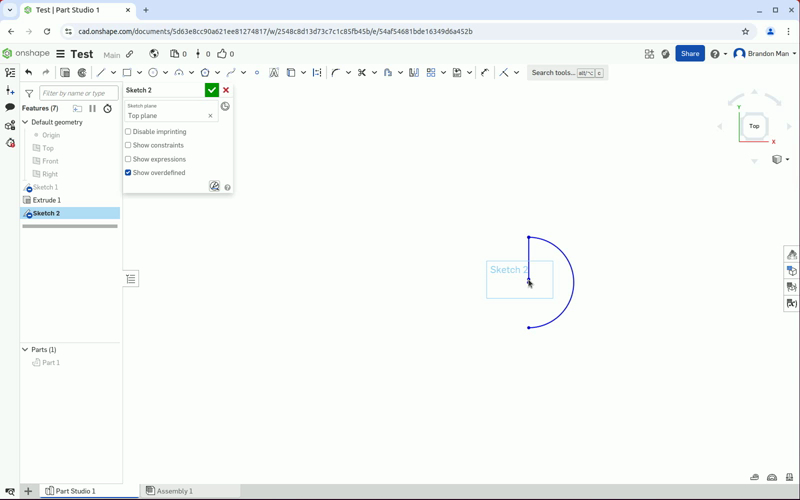
key(a)
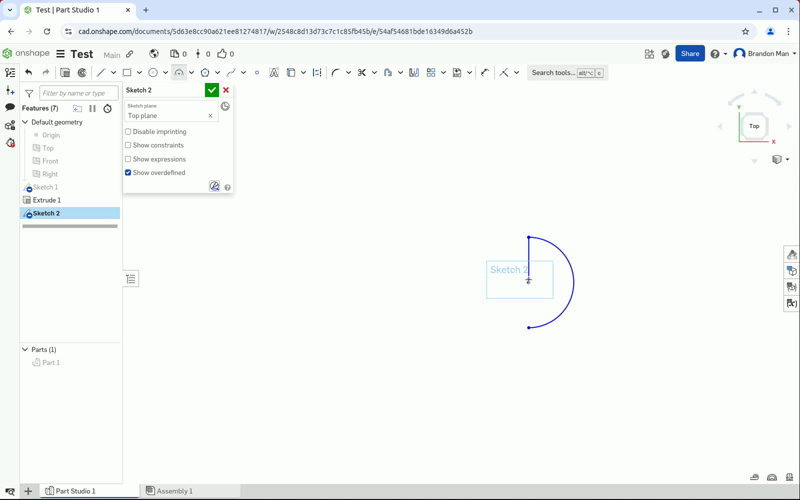
mouse_move(528, 279)
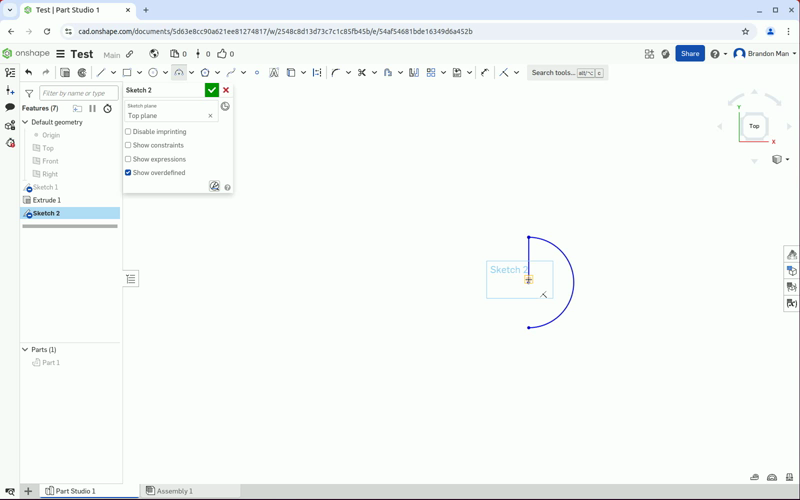
scroll(6)
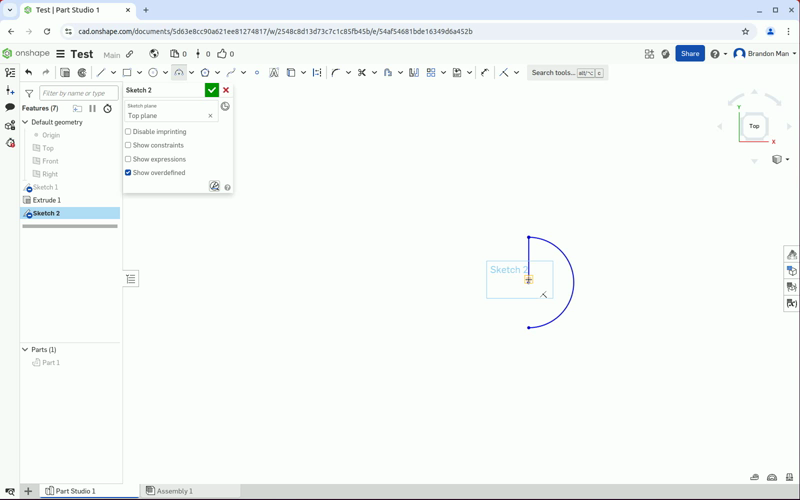
scroll(6)
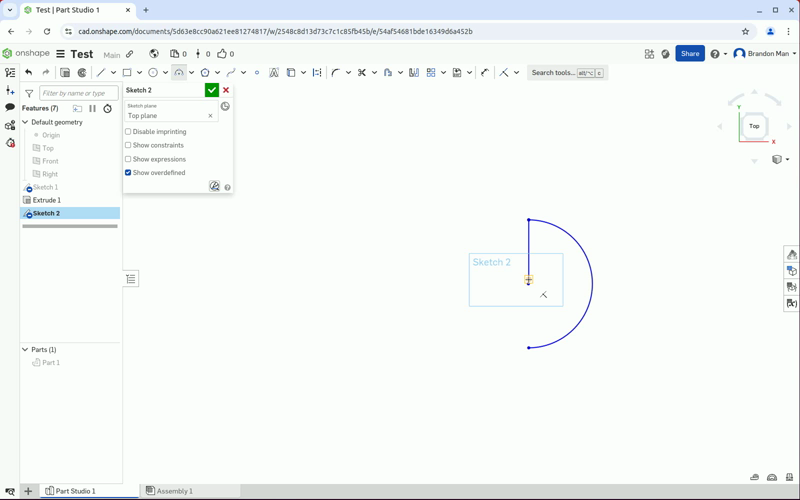
scroll(6)
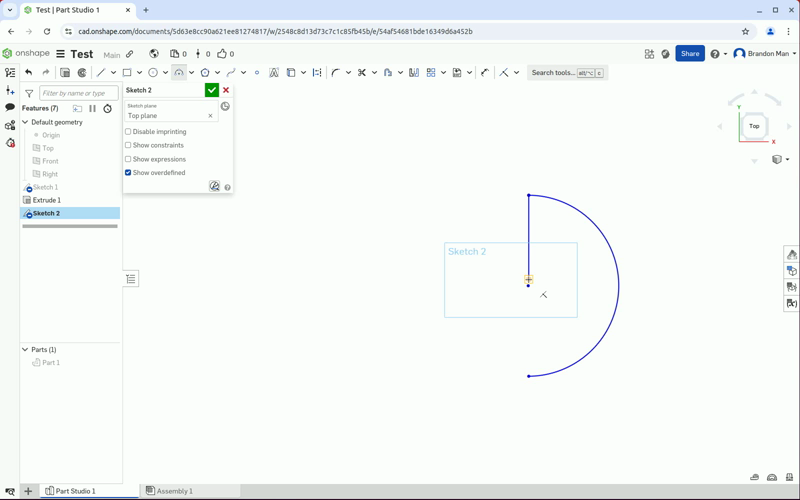
scroll(6)
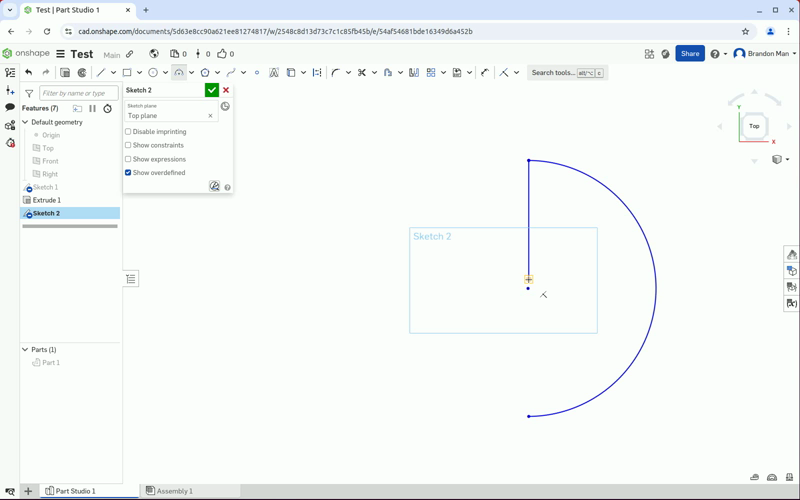
scroll(6)
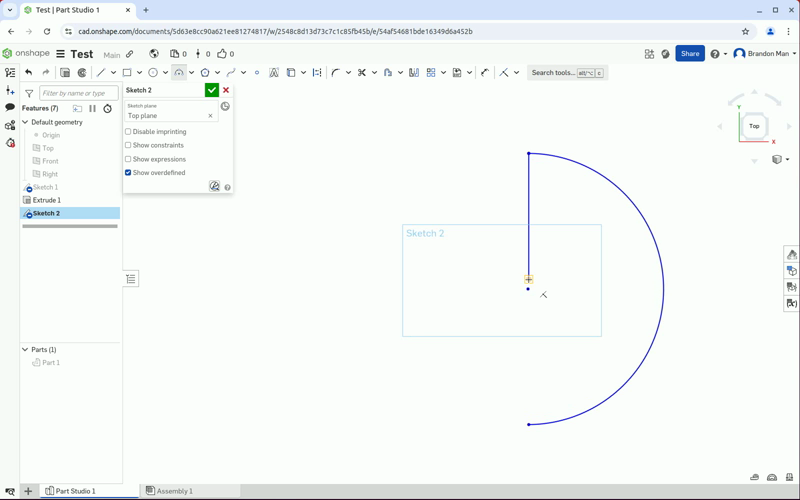
scroll(6)
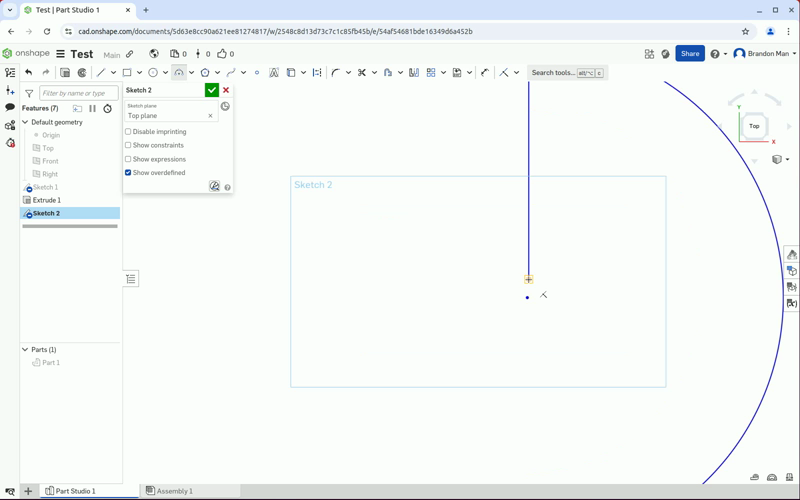
scroll(6)
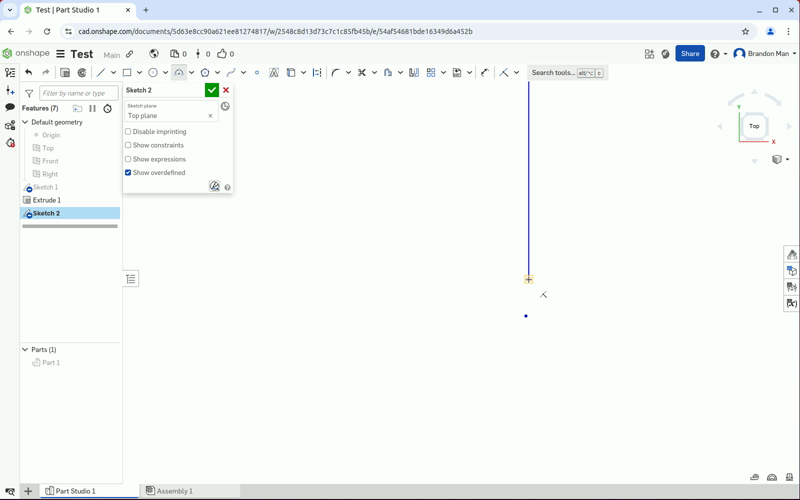
click(528, 279)
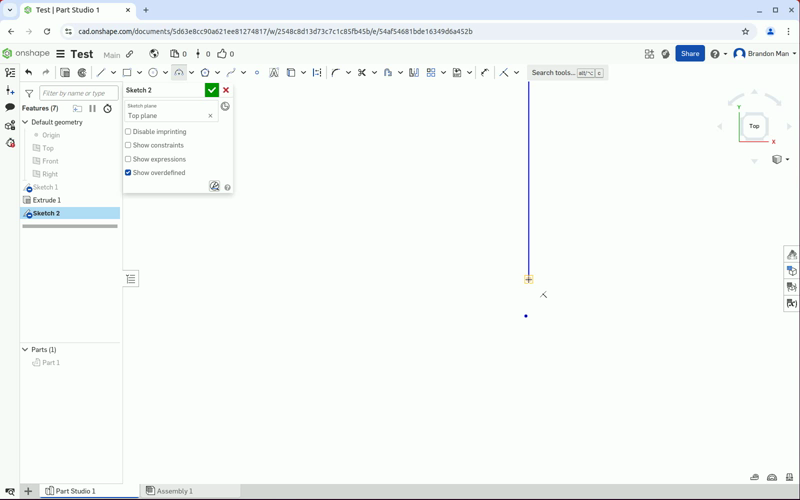
scroll(-6)
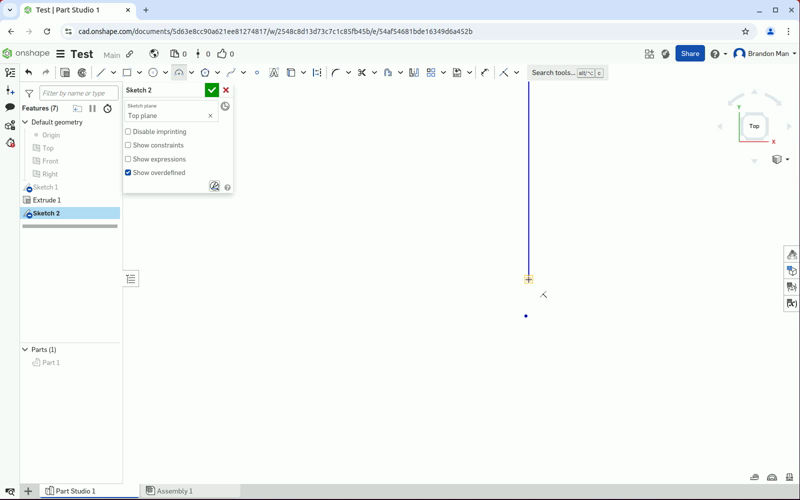
scroll(-6)
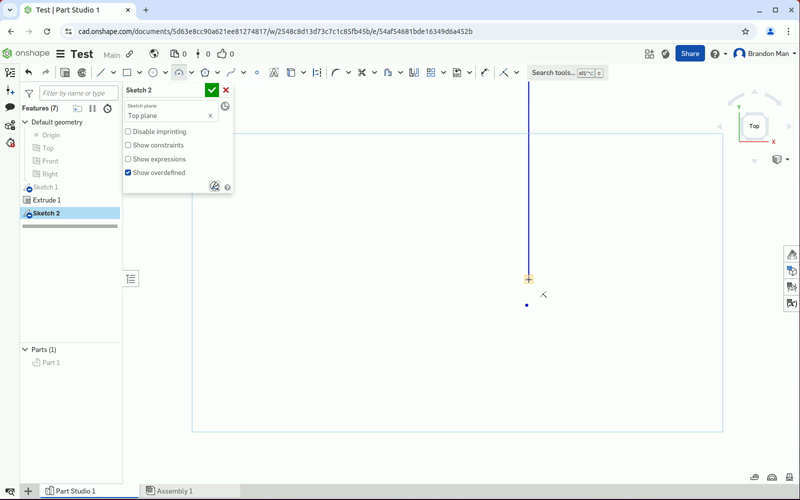
scroll(-6)
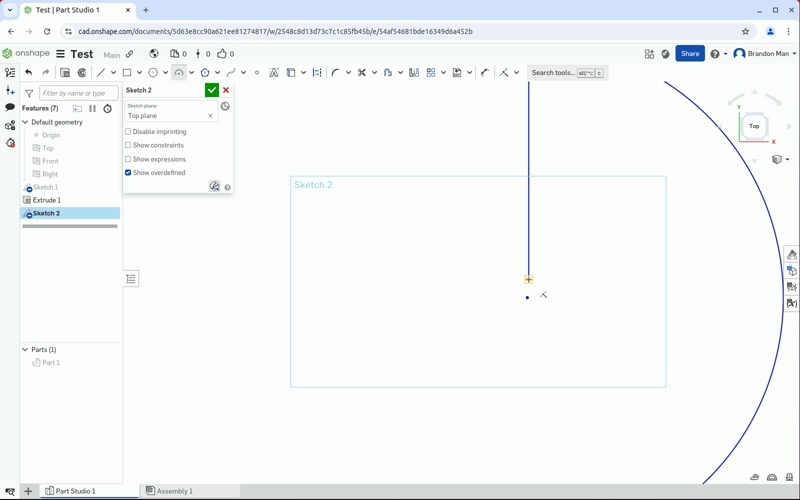
scroll(-6)
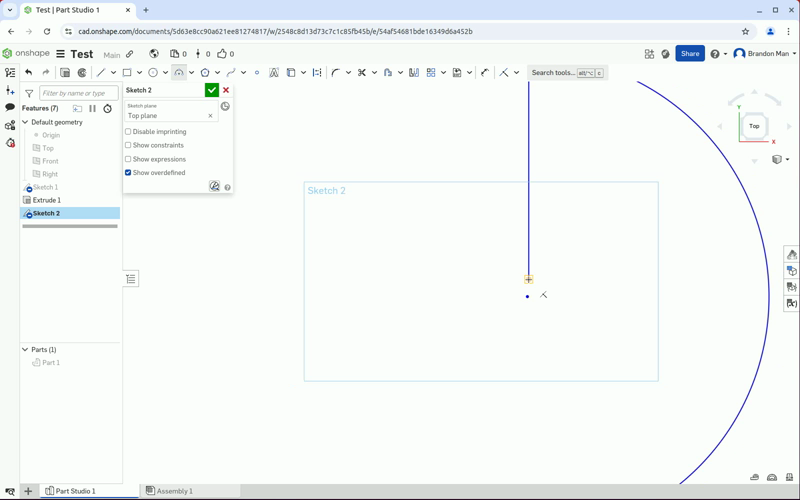
scroll(-6)
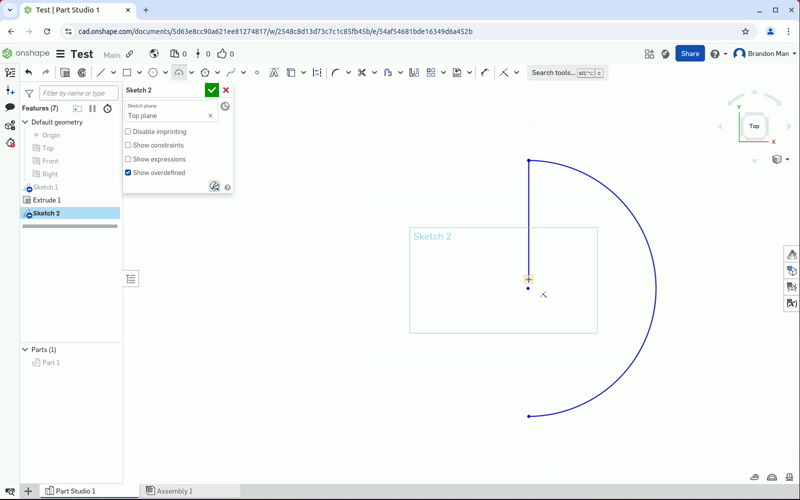
scroll(-6)
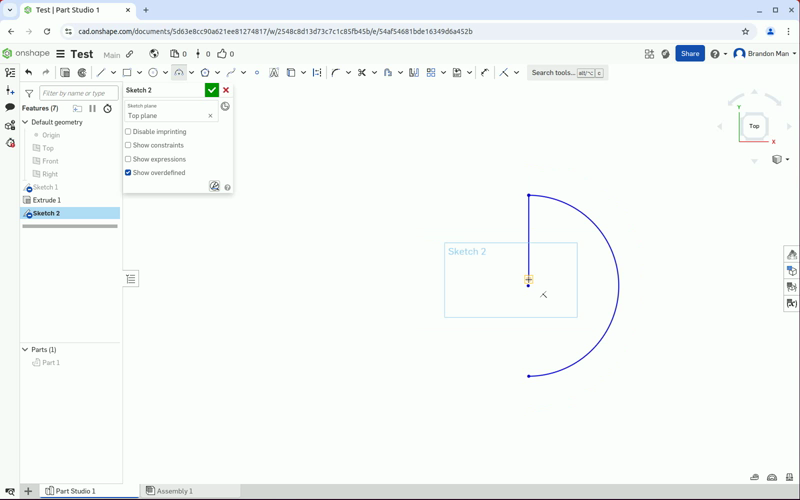
scroll(-6)
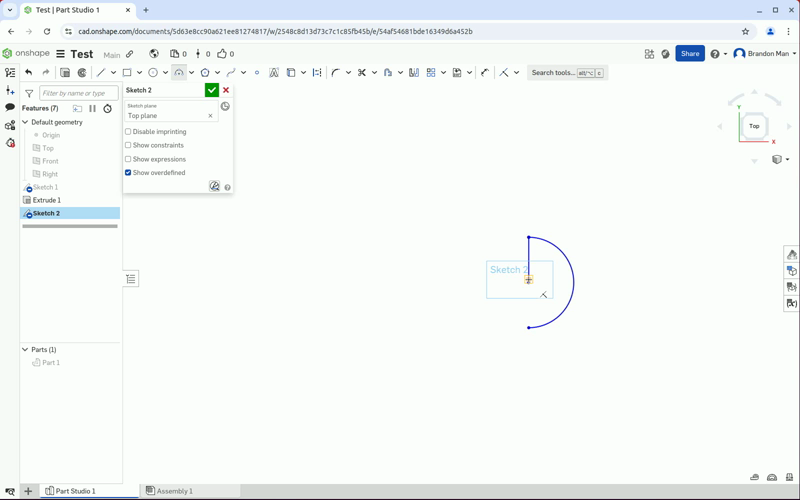
key_down(shift)
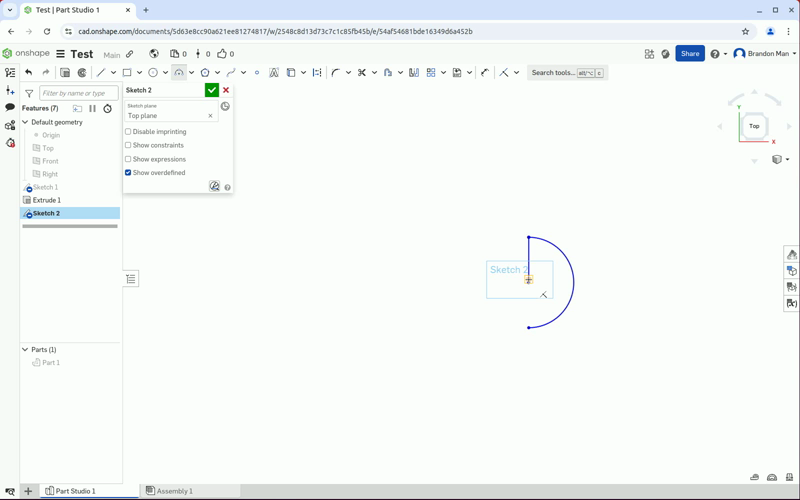
mouse_move(528, 285)
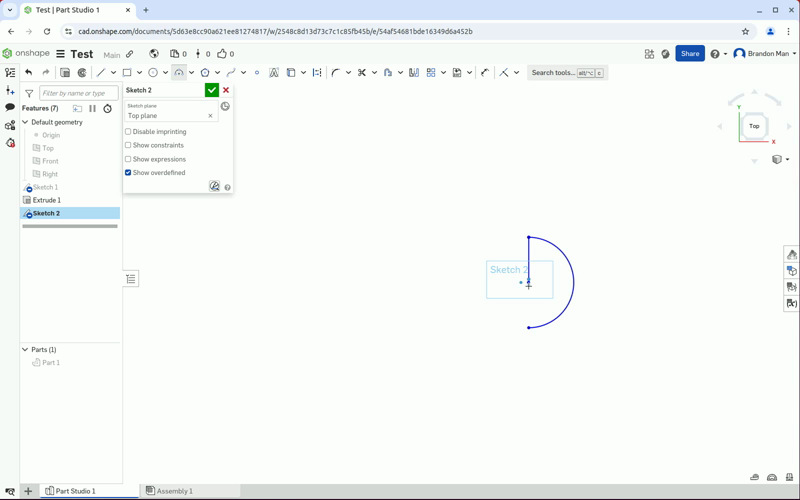
scroll(6)
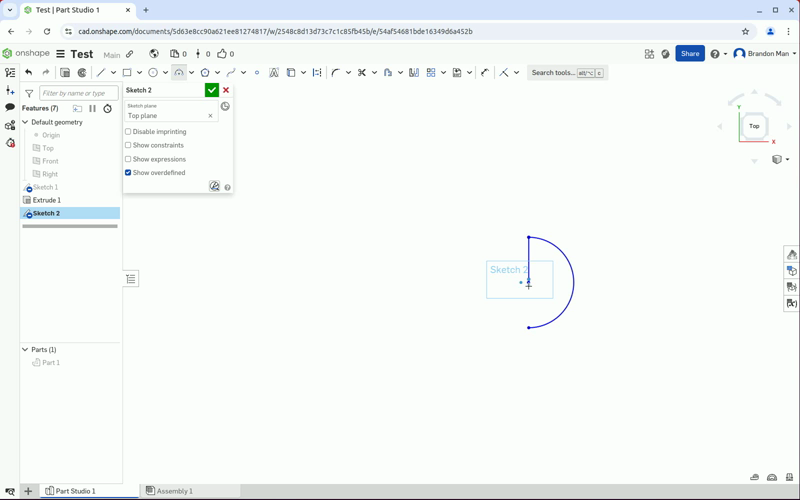
scroll(6)
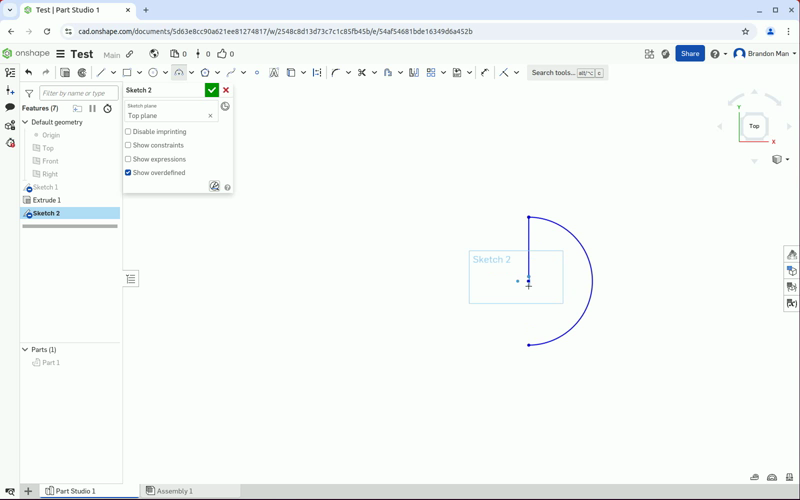
scroll(6)
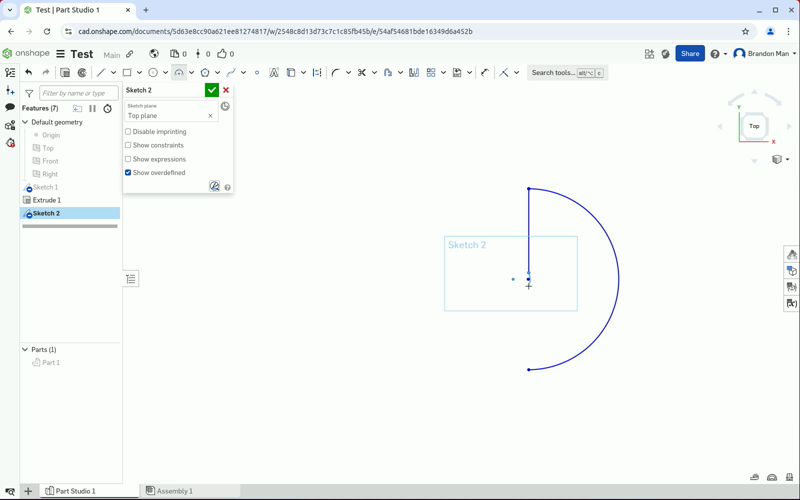
scroll(6)
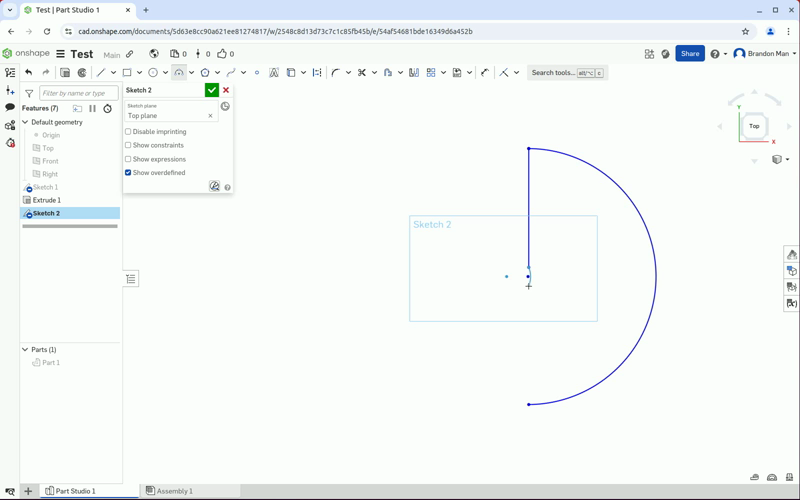
scroll(6)
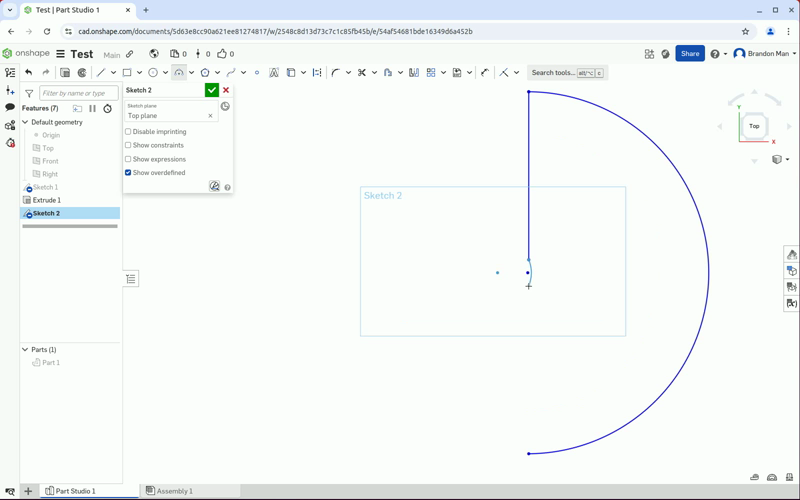
scroll(6)
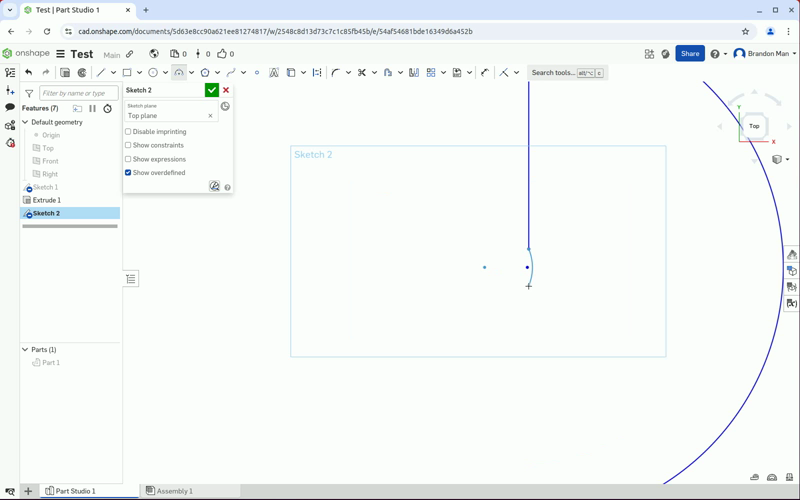
scroll(6)
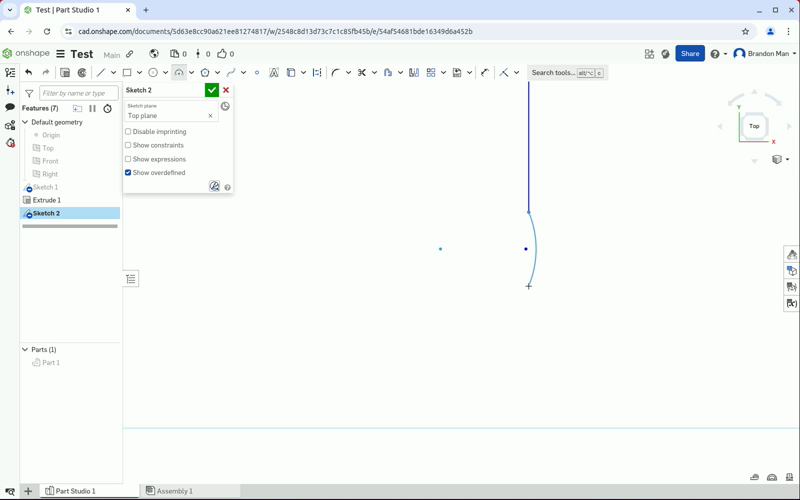
click(528, 285)
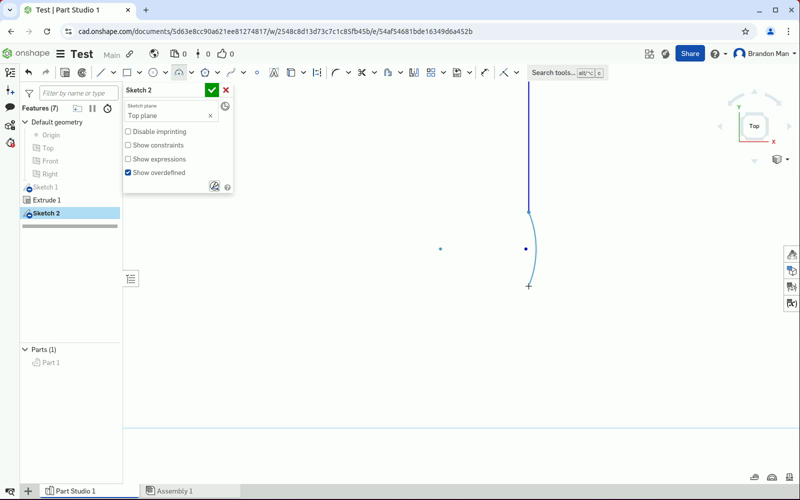
scroll(-6)
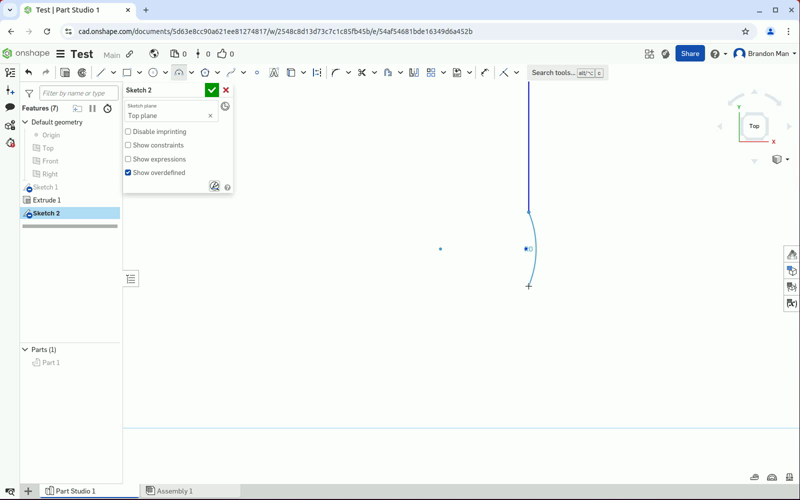
scroll(-6)
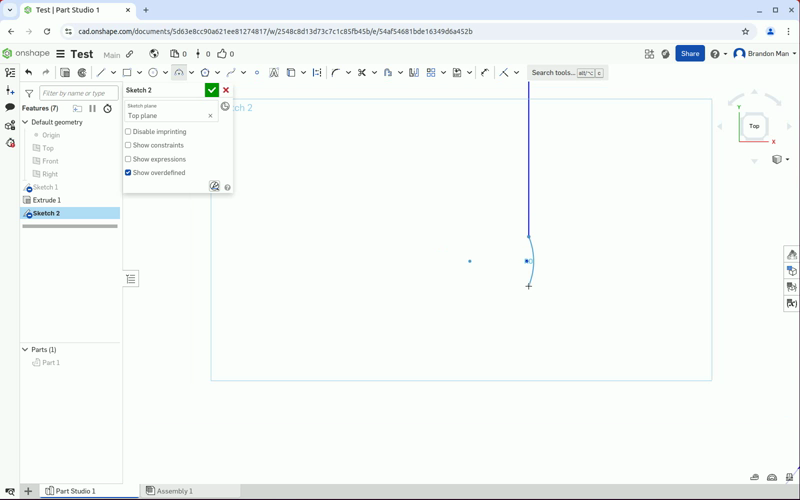
scroll(-6)
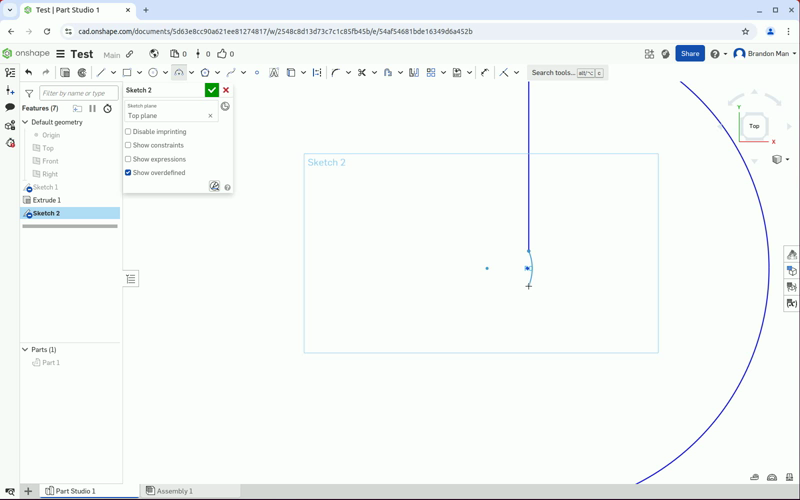
scroll(-6)
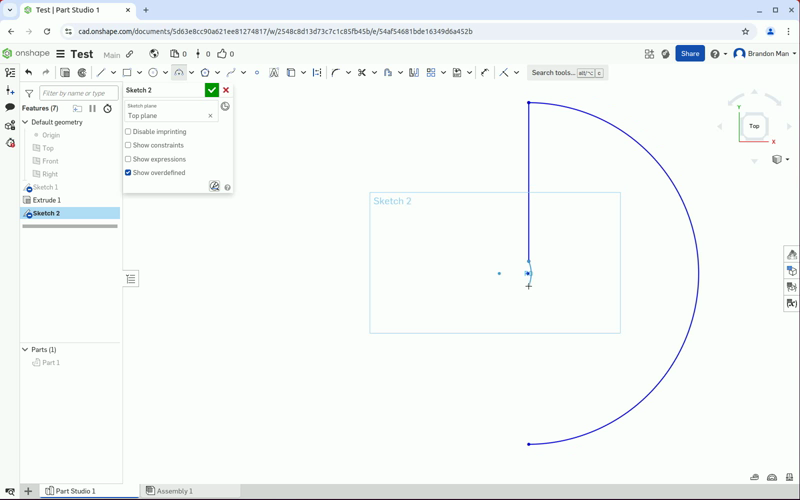
scroll(-6)
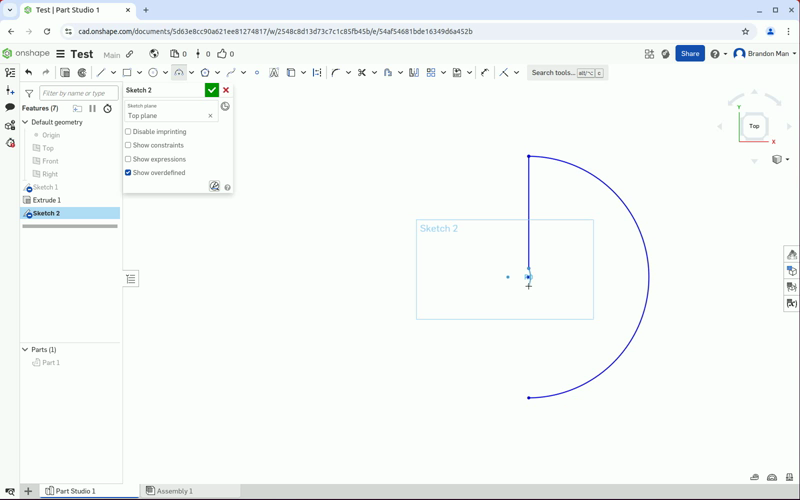
scroll(-6)
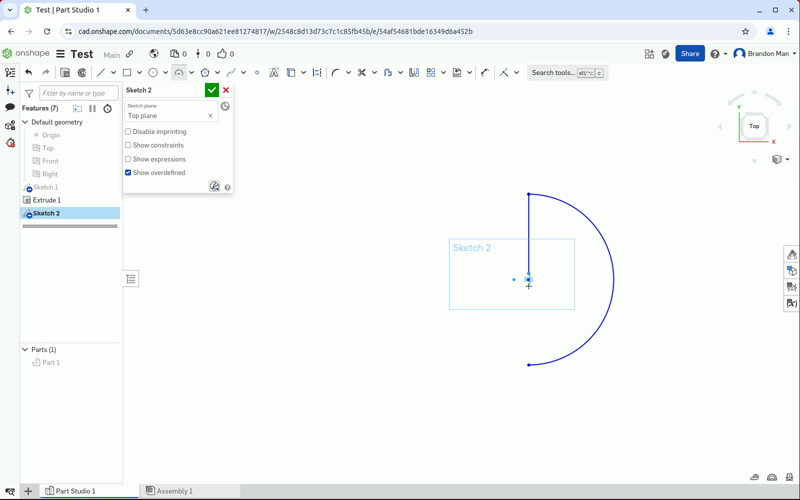
scroll(-6)
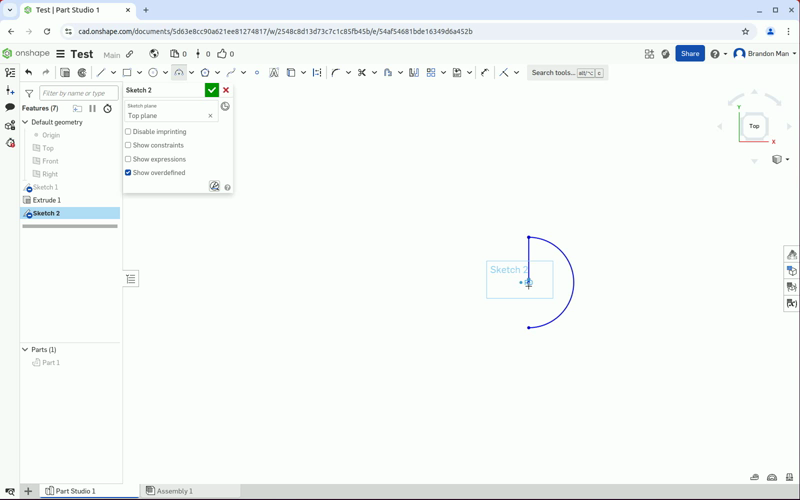
mouse_move(532, 282)
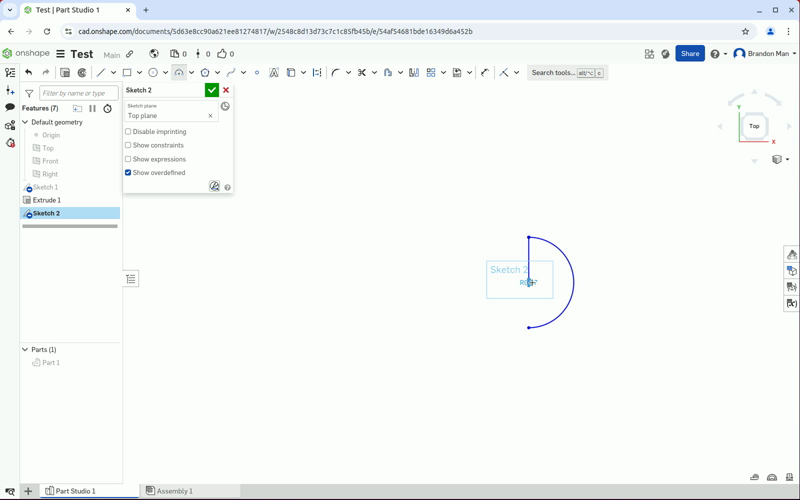
scroll(6)
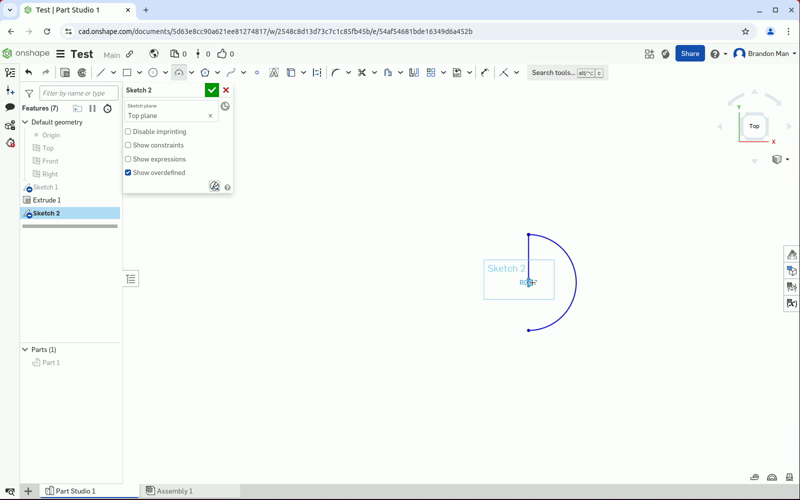
scroll(6)
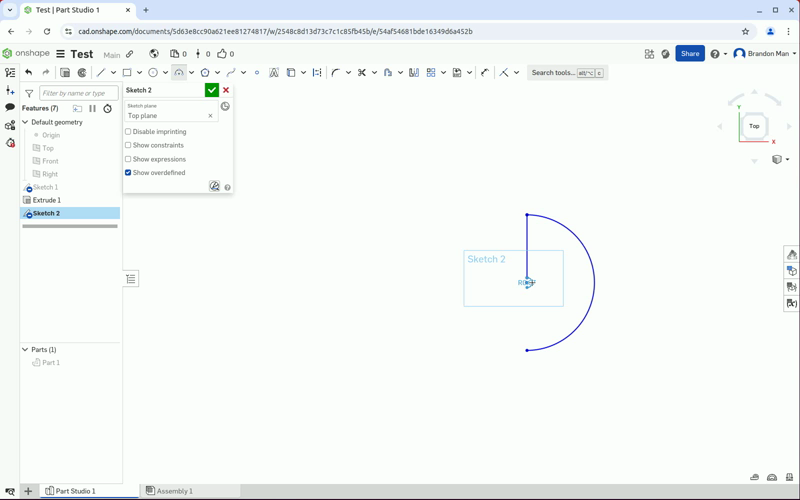
scroll(6)
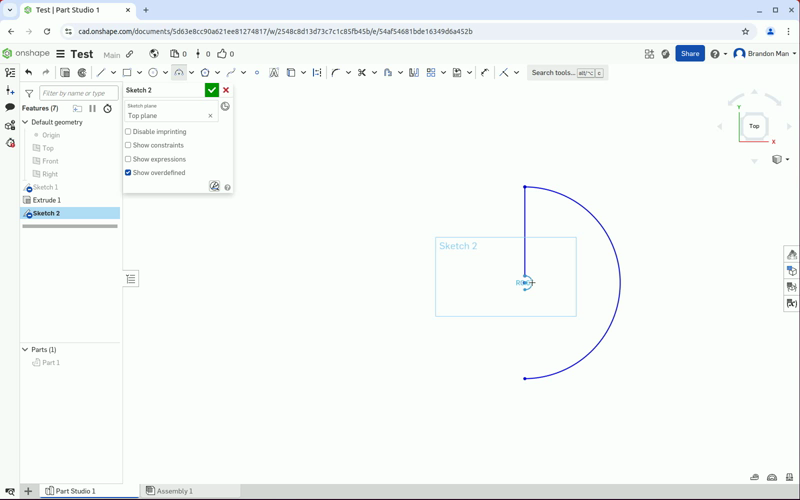
scroll(6)
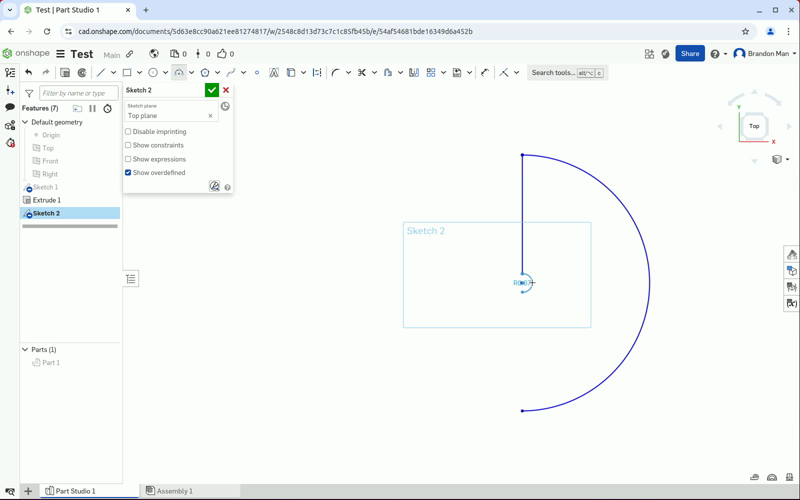
scroll(6)
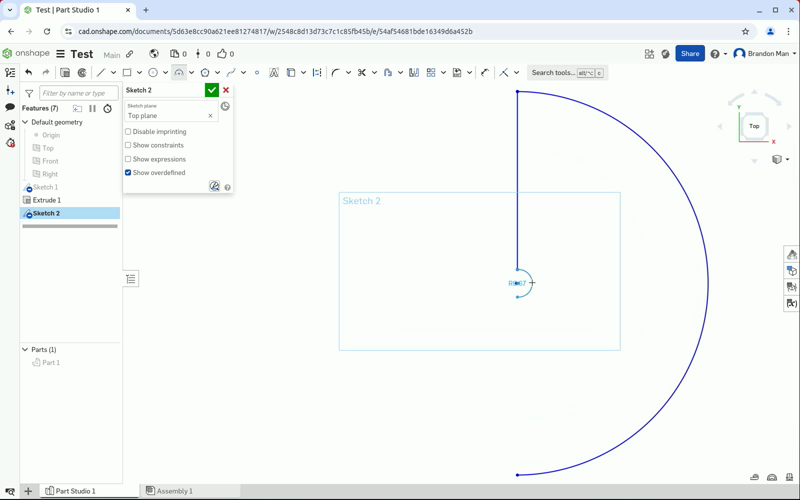
scroll(6)
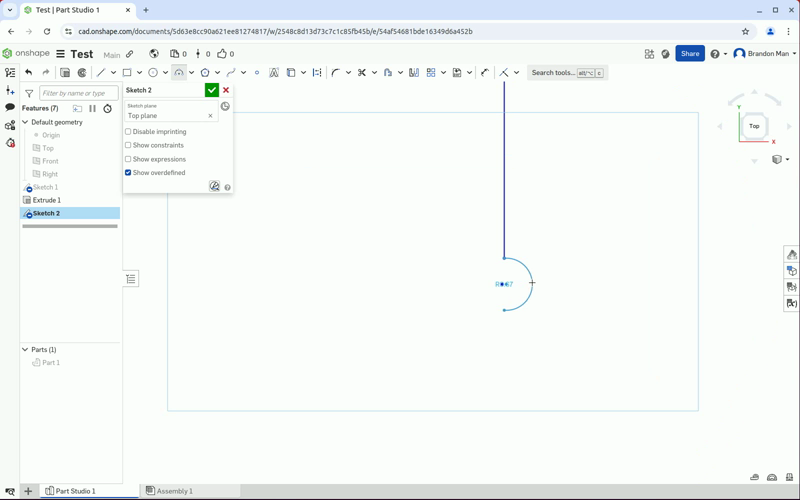
scroll(6)
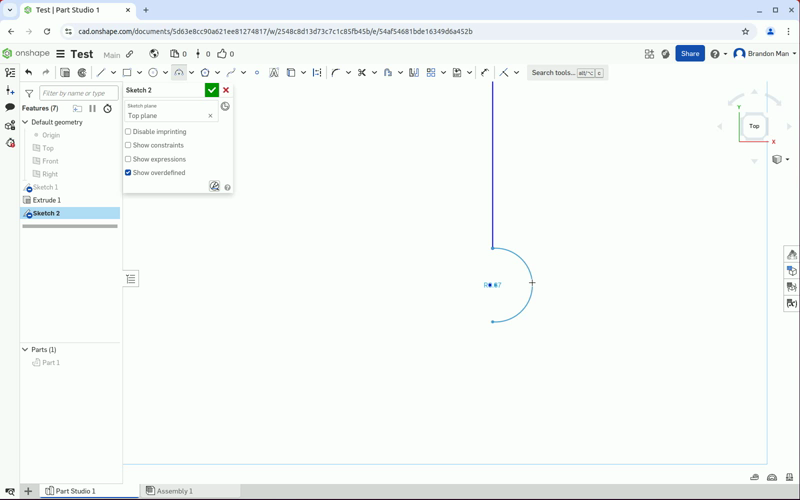
click(532, 282)
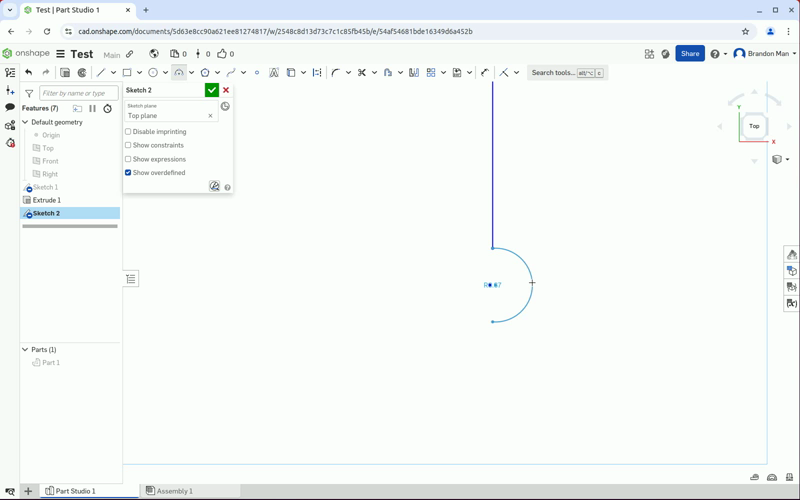
scroll(-6)
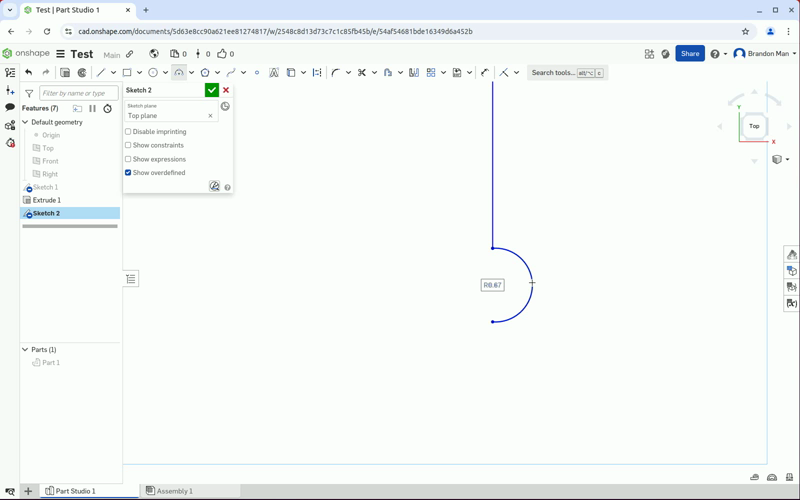
scroll(-6)
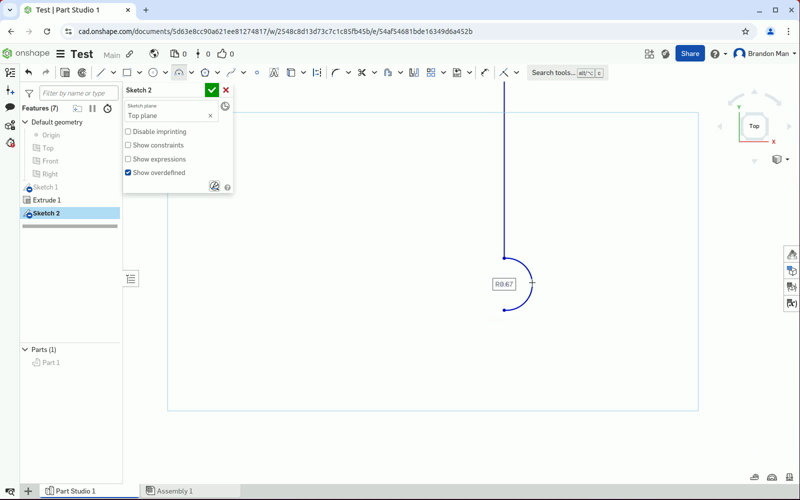
scroll(-6)
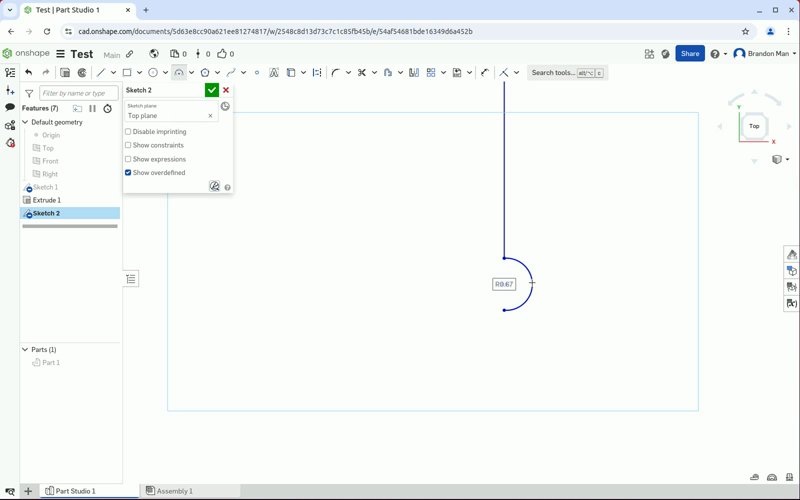
scroll(-6)
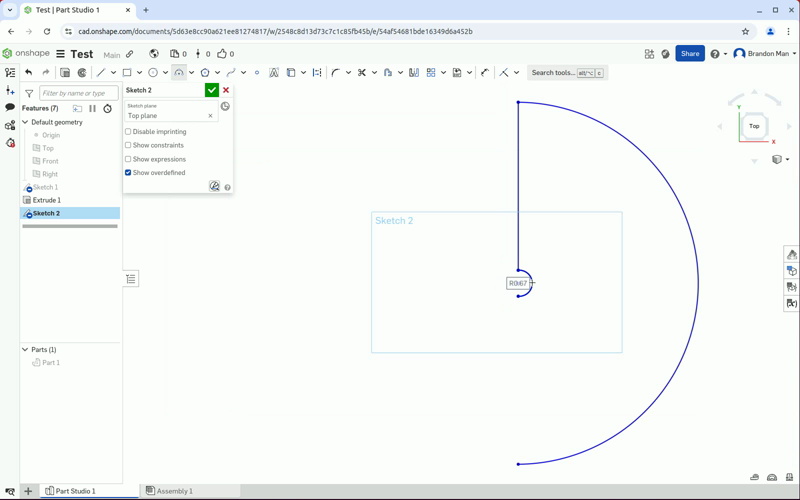
scroll(-6)
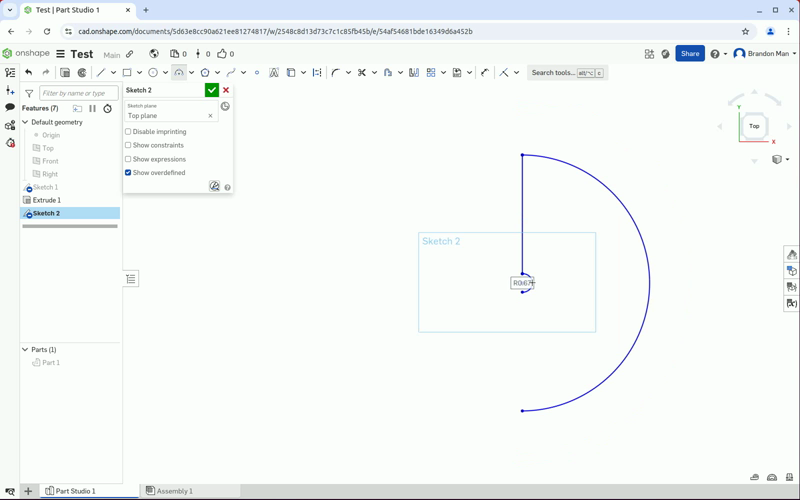
scroll(-6)
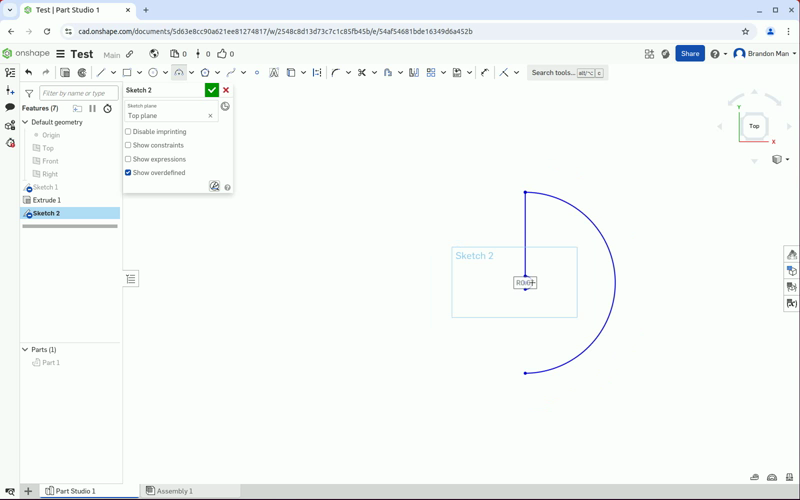
scroll(-6)
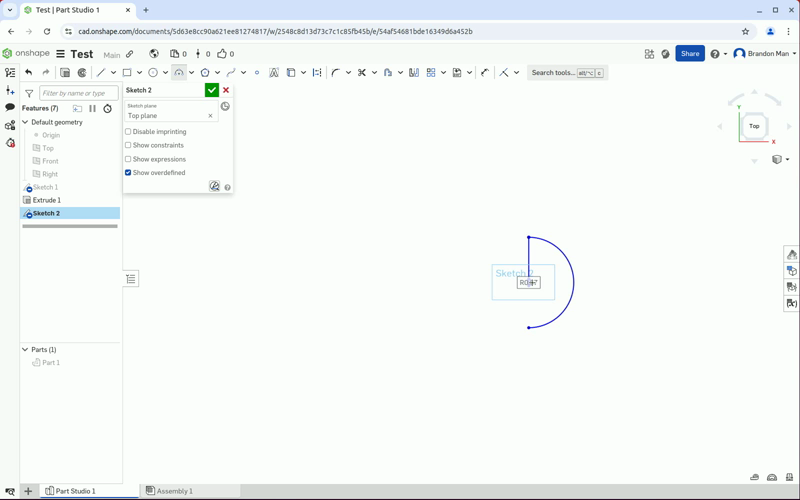
key_up(shift)
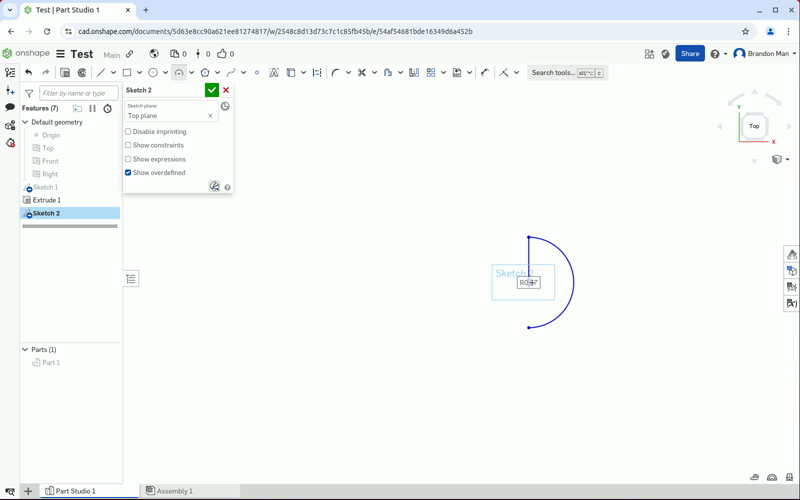
key(esc)
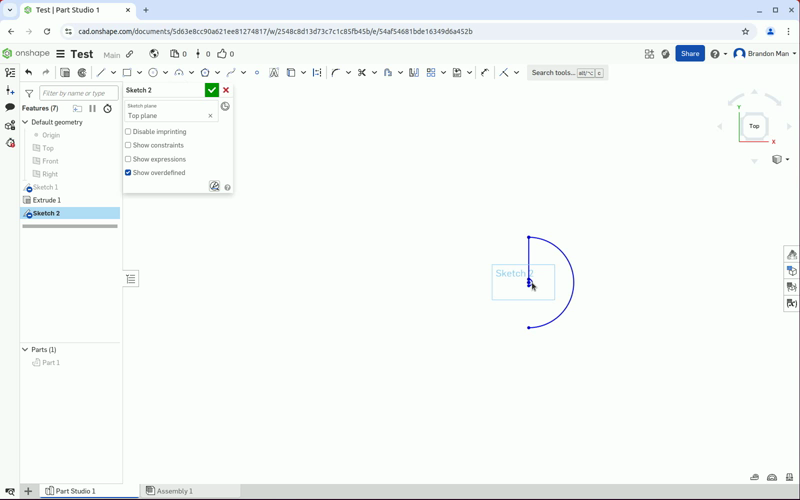
key(l)
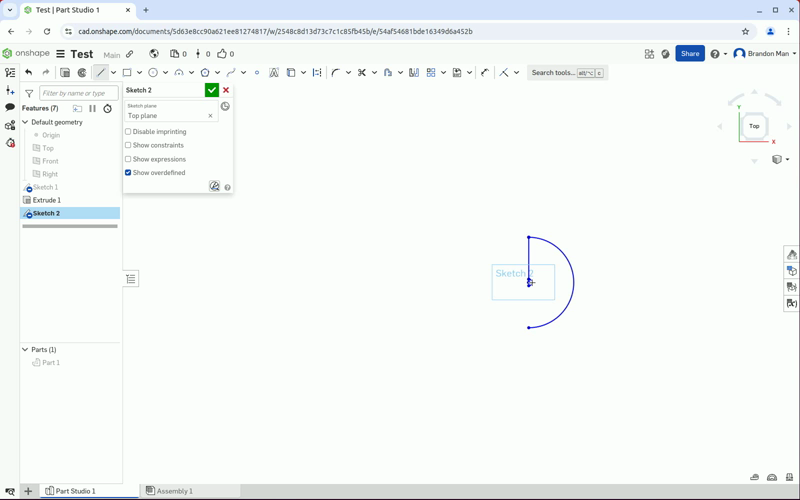
mouse_move(528, 285)
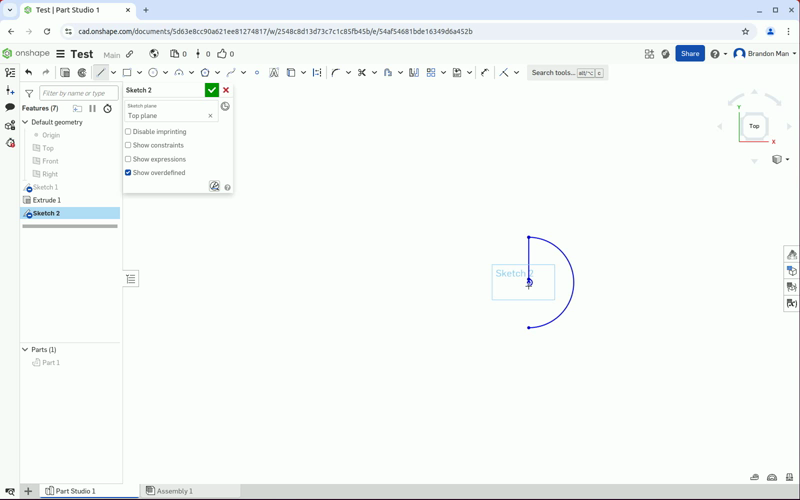
scroll(6)
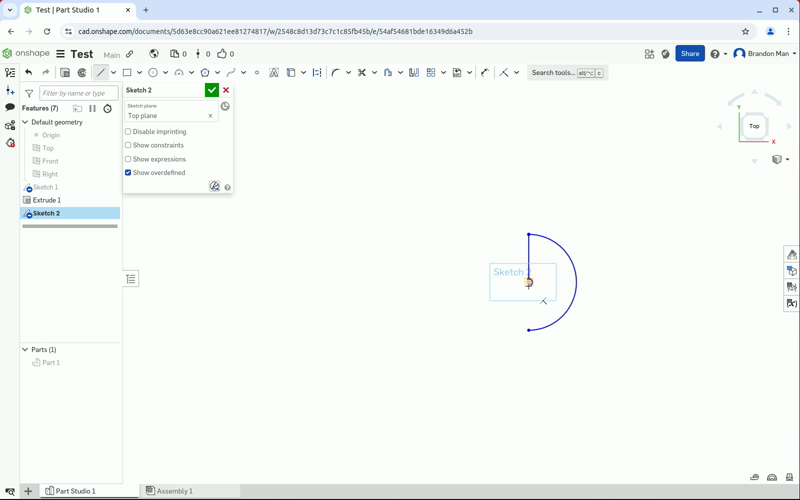
scroll(6)
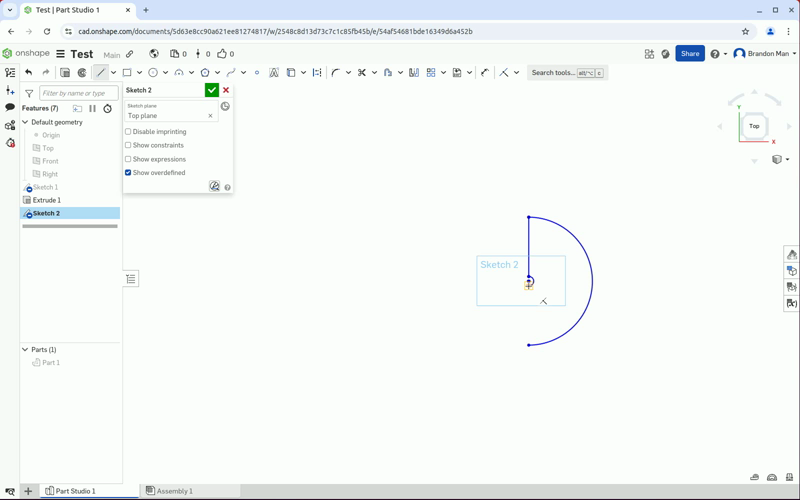
scroll(6)
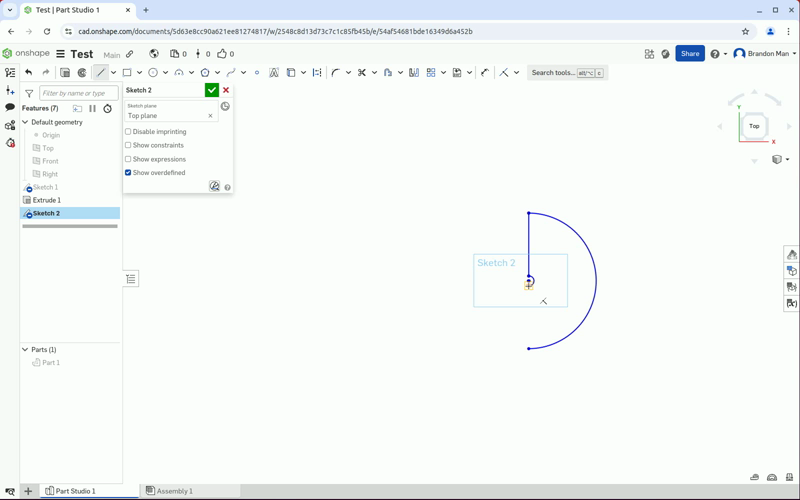
scroll(6)
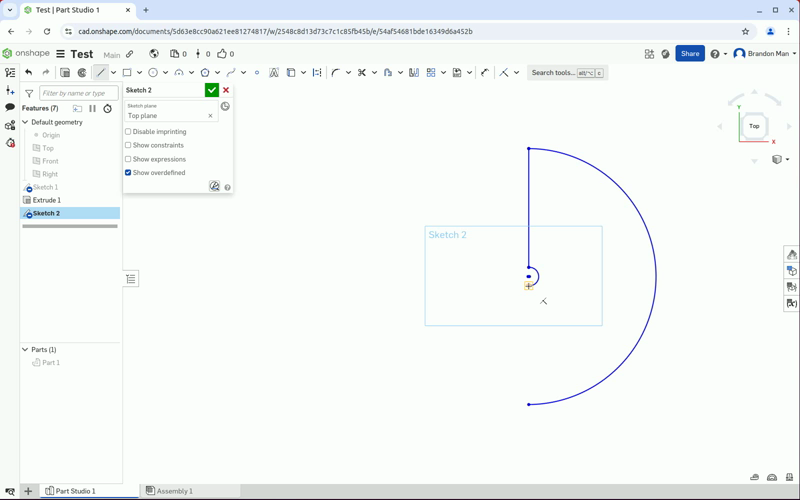
scroll(6)
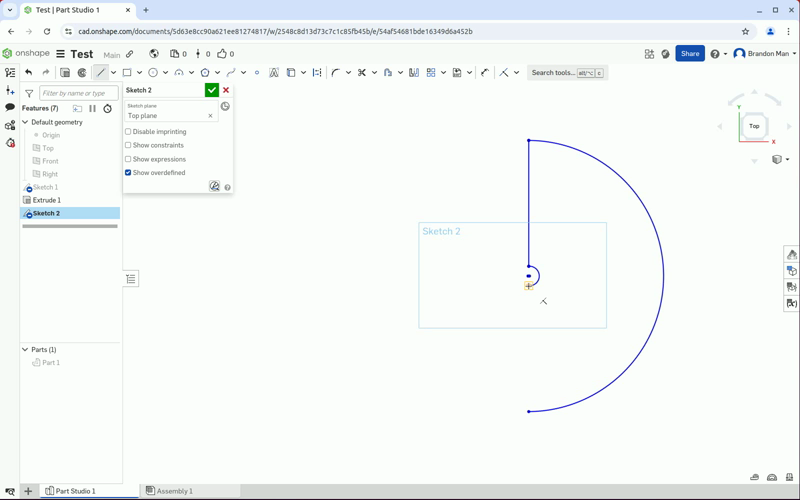
scroll(6)
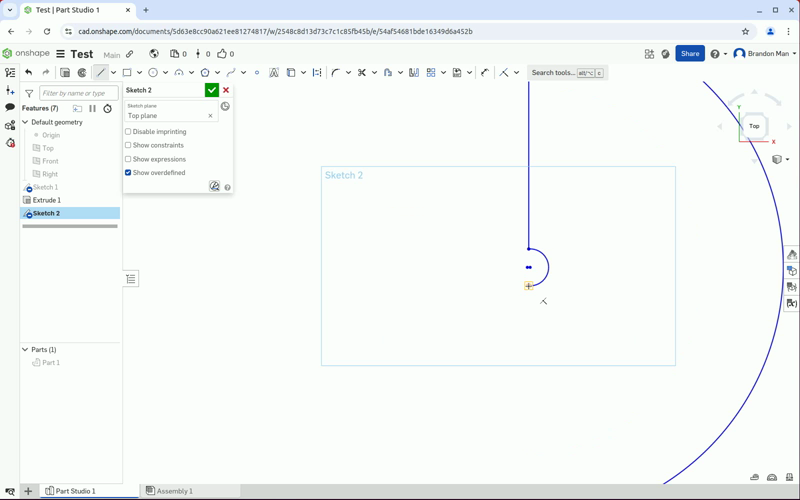
scroll(6)
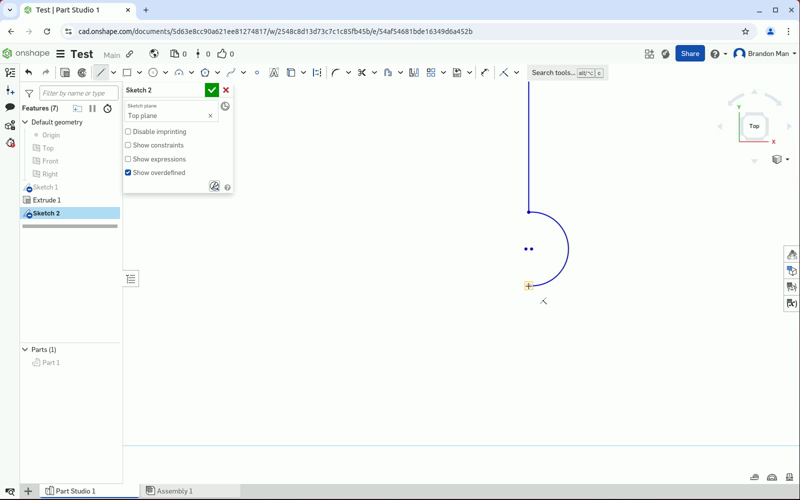
click(528, 285)
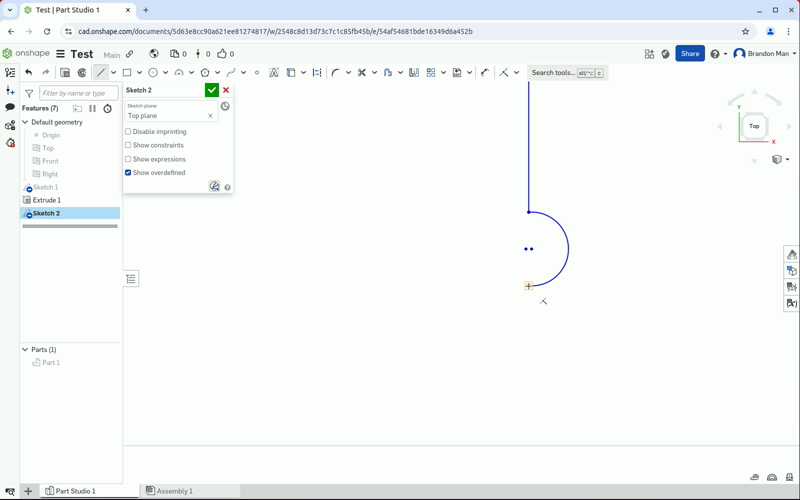
scroll(-6)
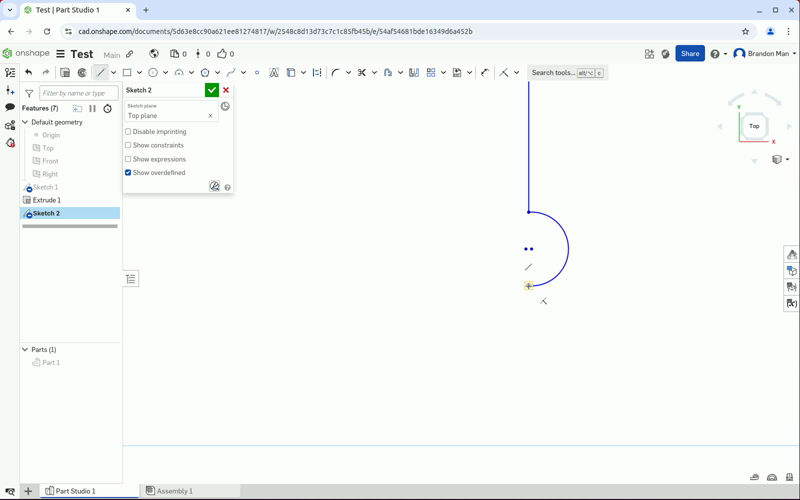
scroll(-6)
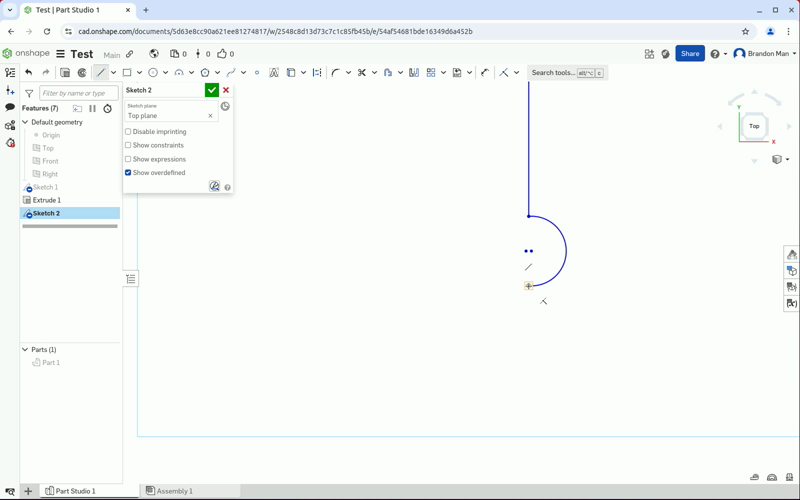
scroll(-6)
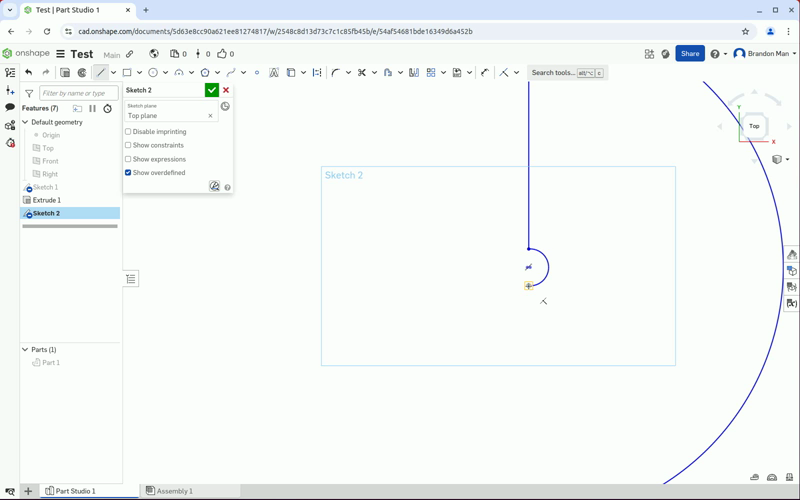
scroll(-6)
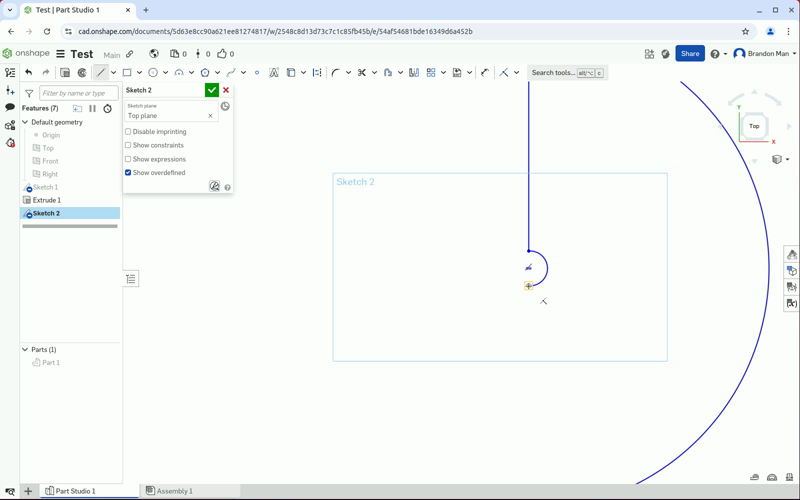
scroll(-6)
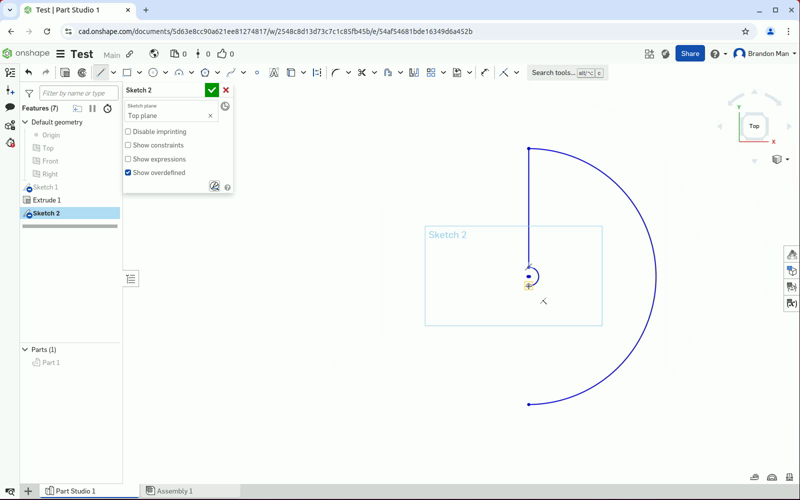
scroll(-6)
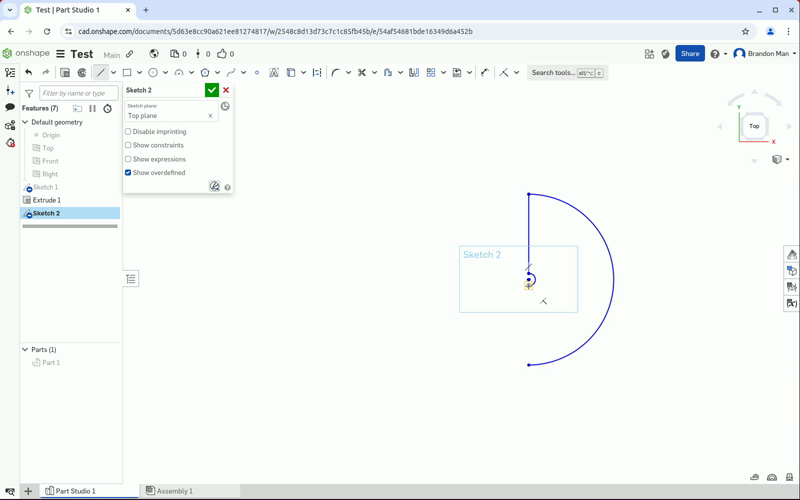
scroll(-6)
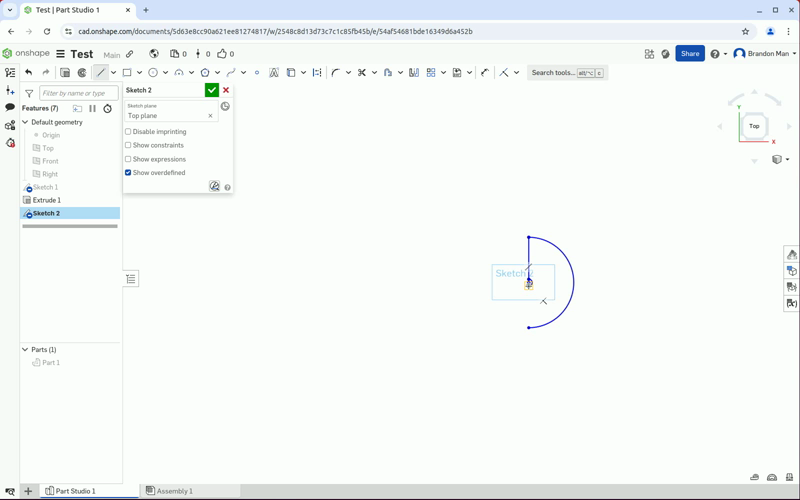
mouse_move(558, 285)
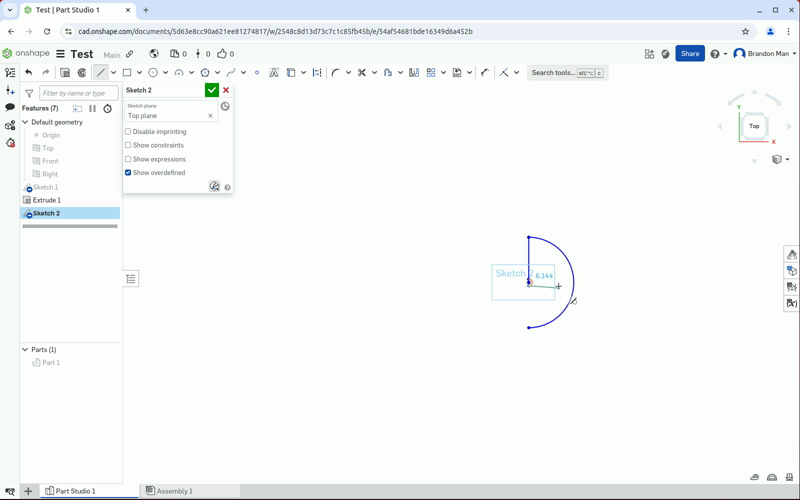
key_down(shift)
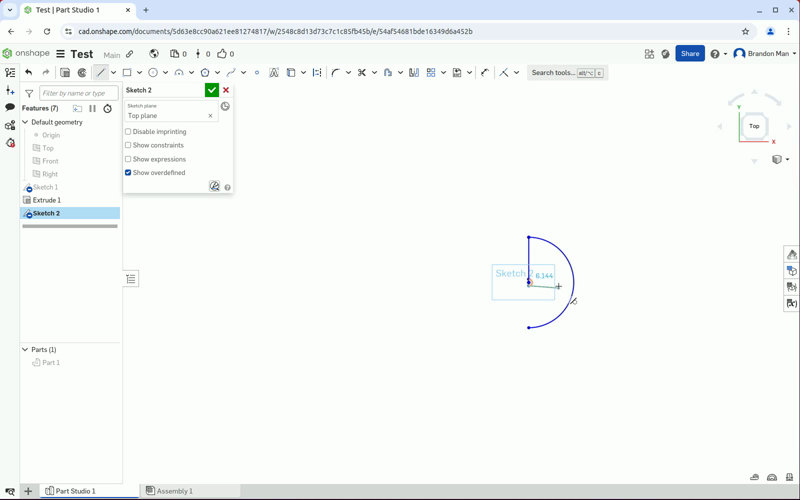
mouse_move(528, 327)
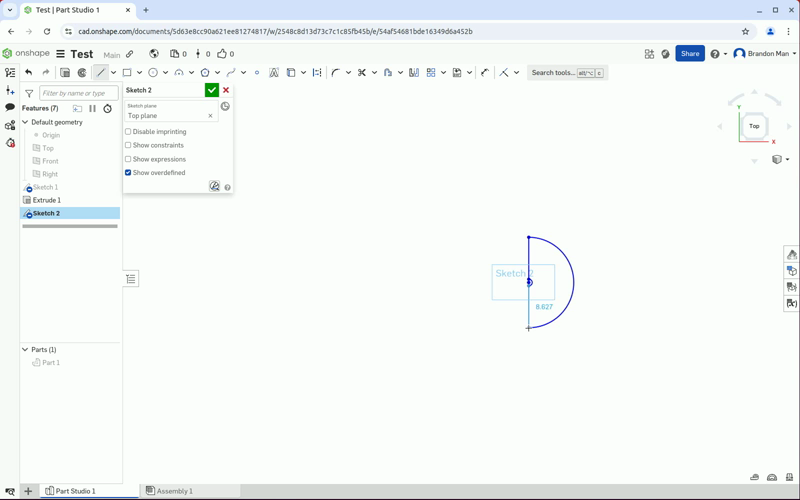
key_up(shift)
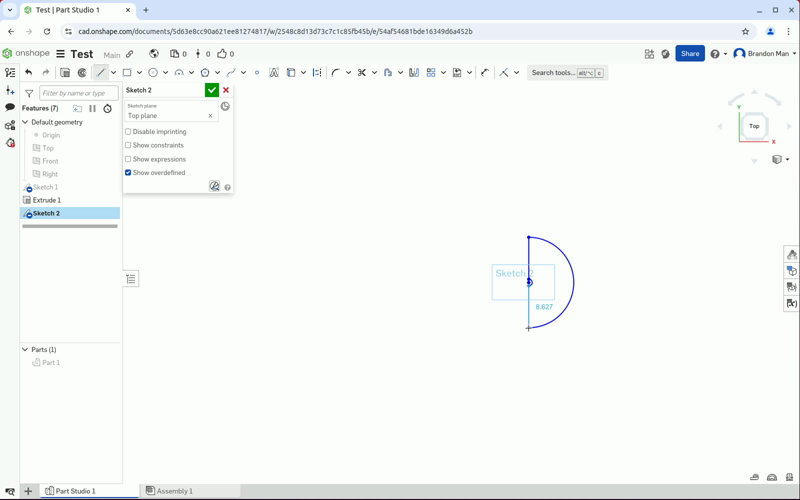
click(528, 327)
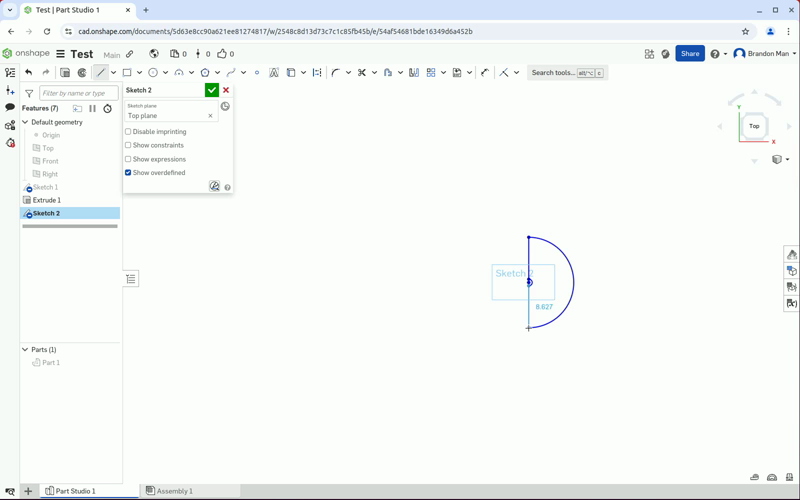
key(esc)
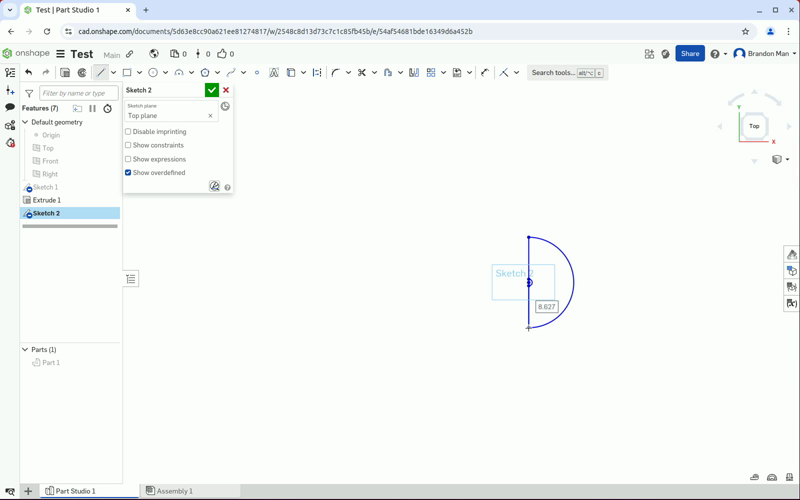
mouse_move(545, 268)
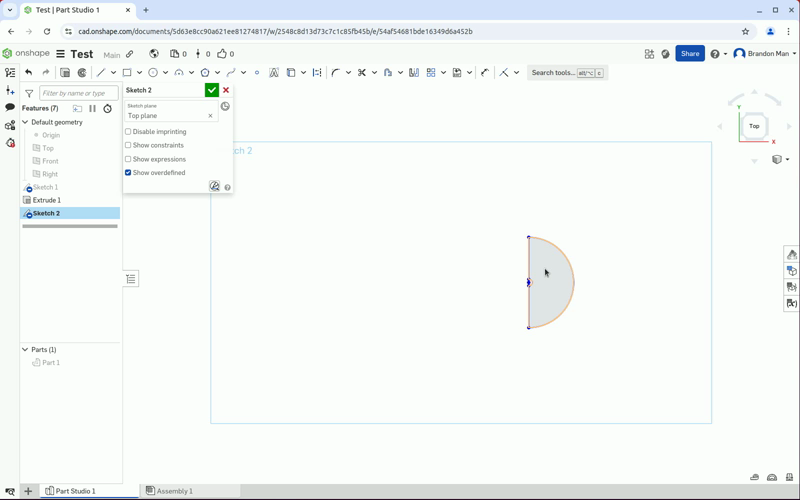
scroll(6)
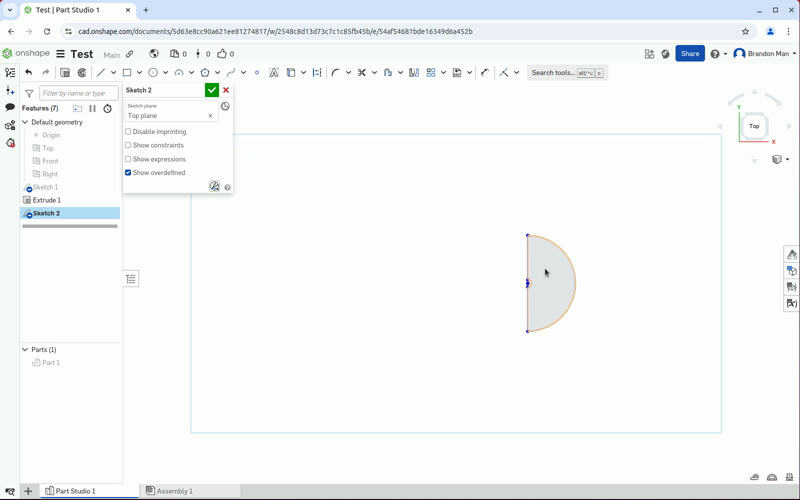
scroll(6)
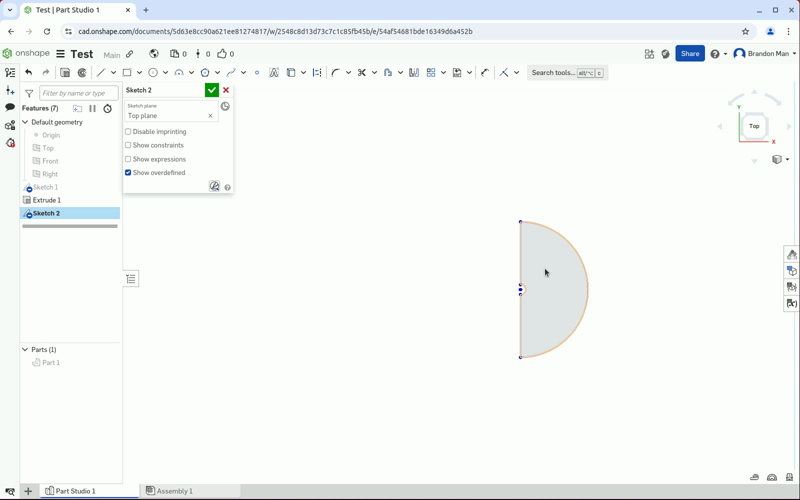
scroll(6)
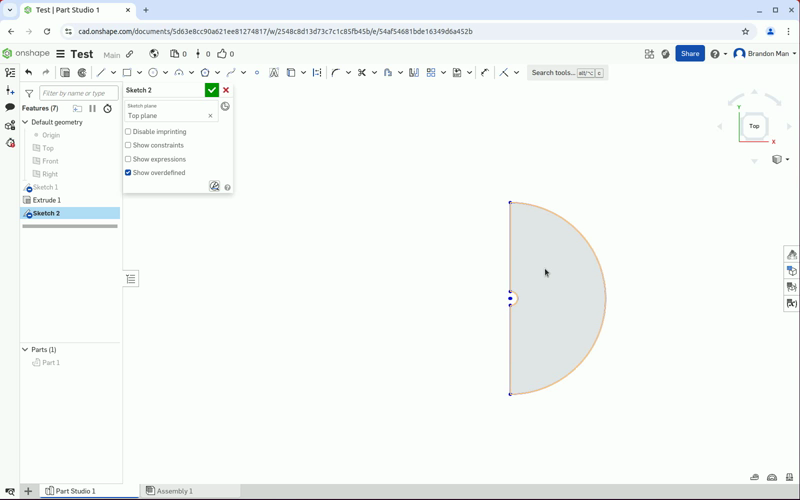
scroll(6)
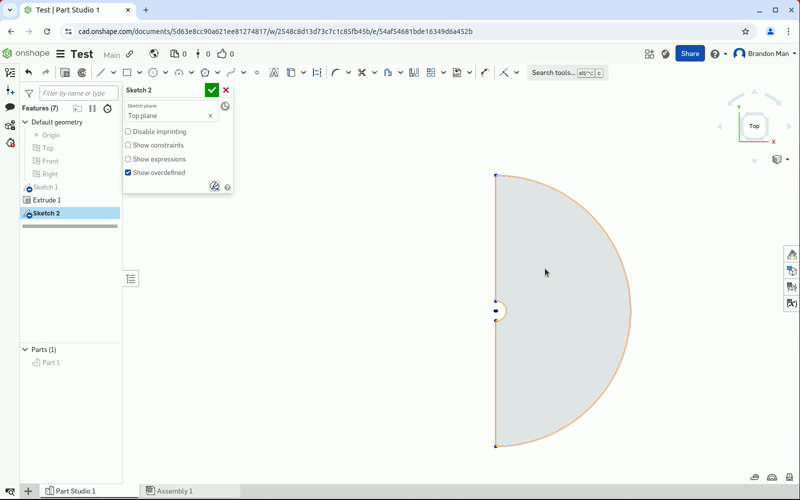
scroll(6)
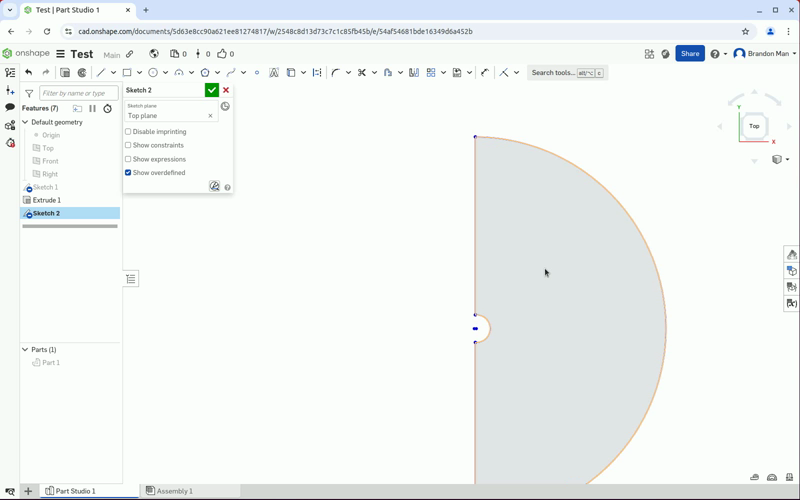
scroll(6)
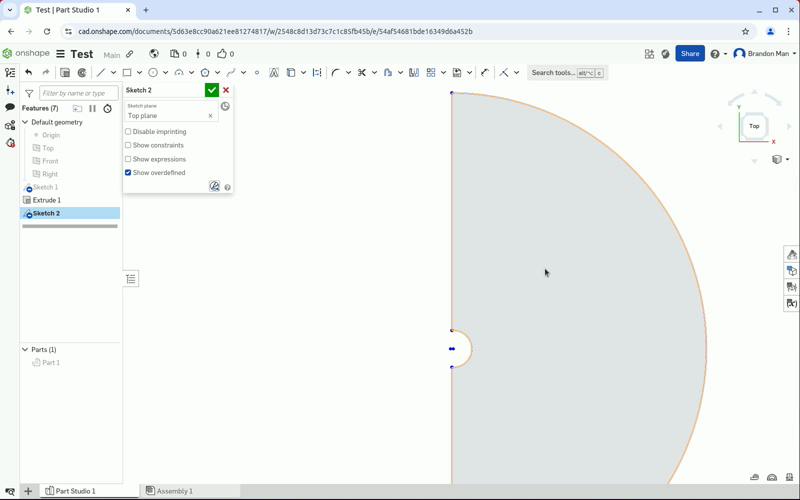
scroll(6)
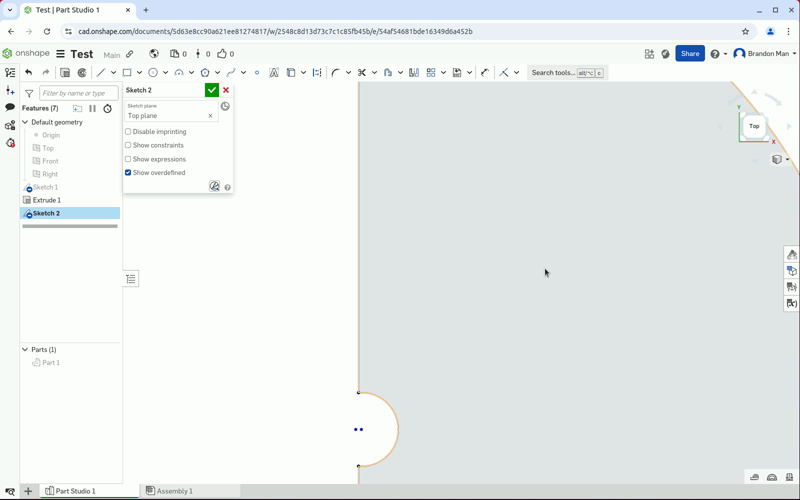
click(545, 268)
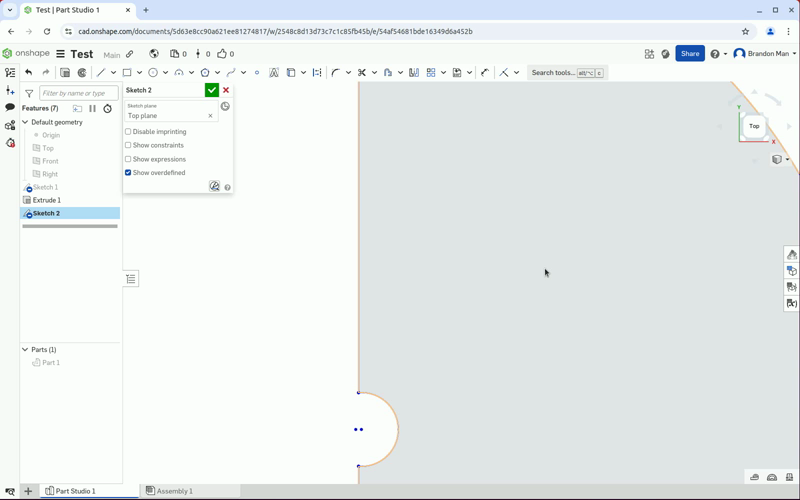
scroll(-6)
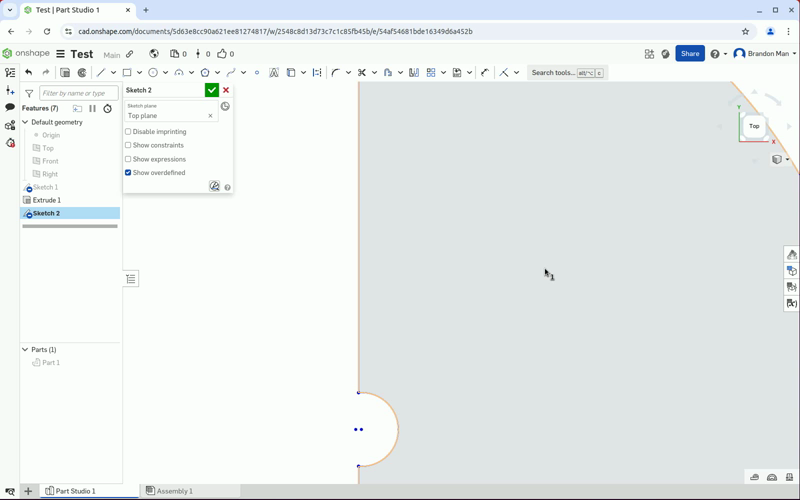
scroll(-6)
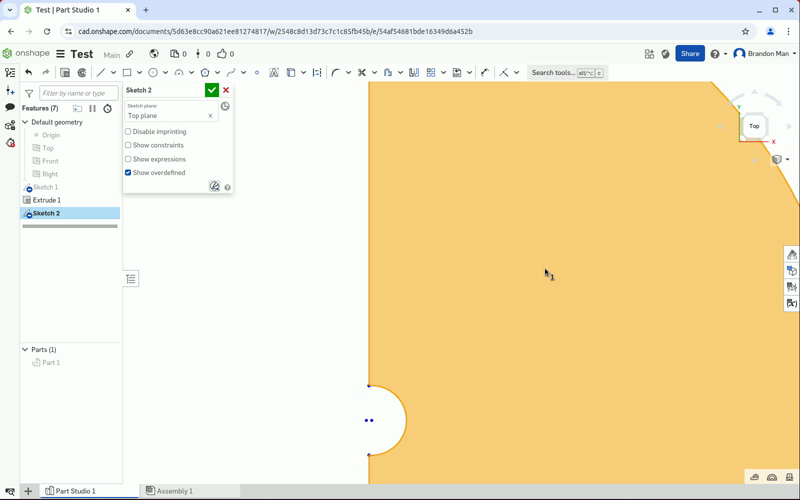
scroll(-6)
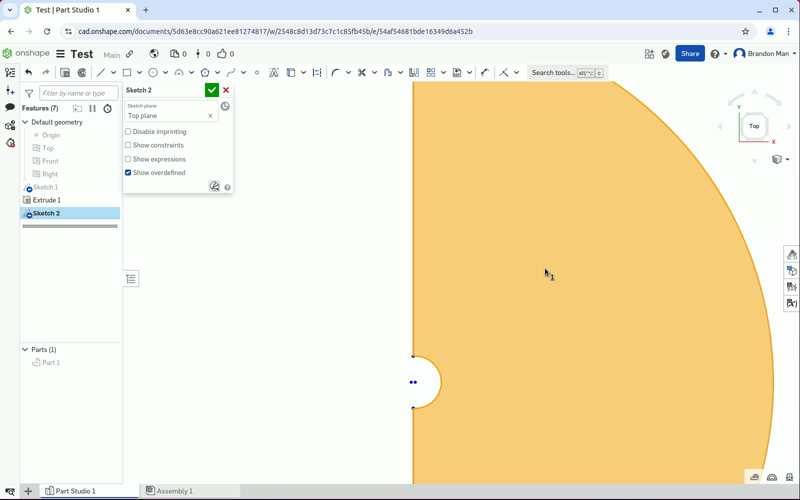
scroll(-6)
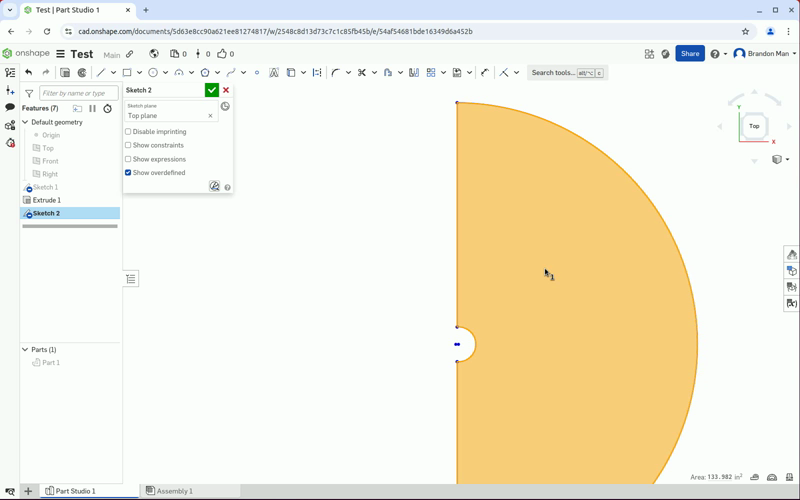
scroll(-6)
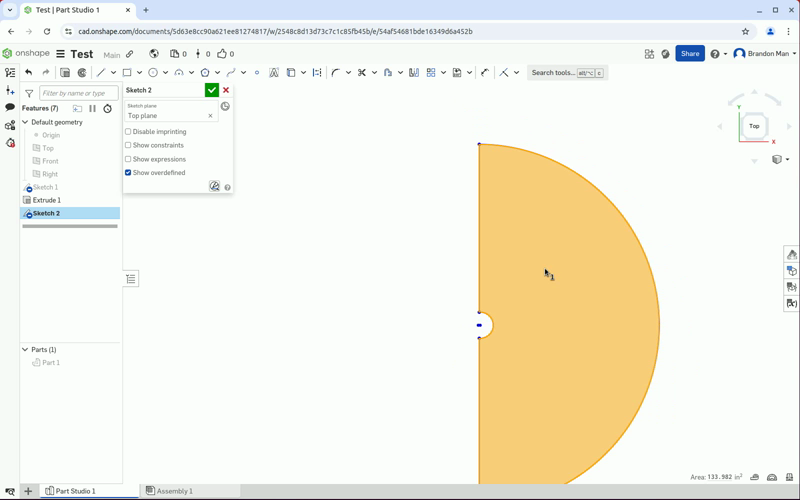
scroll(-6)
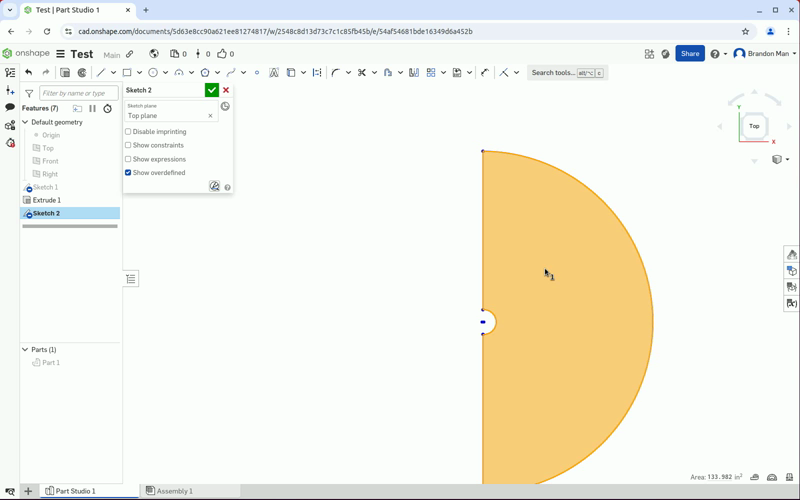
scroll(-6)
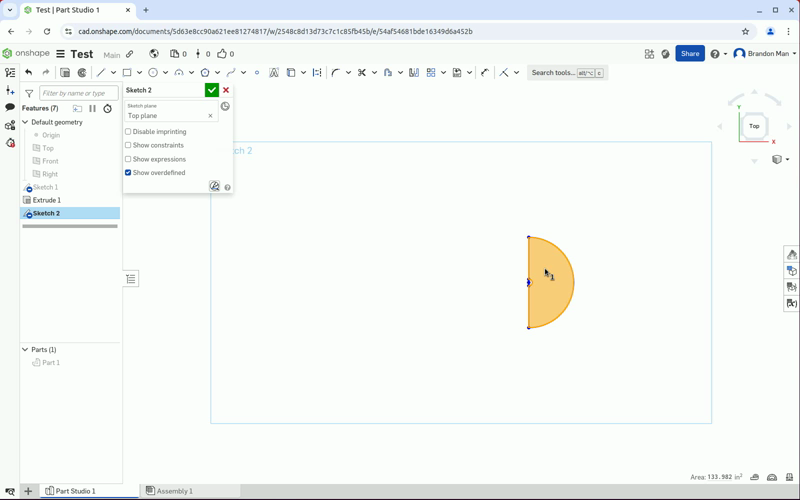
mouse_move(73, 352)
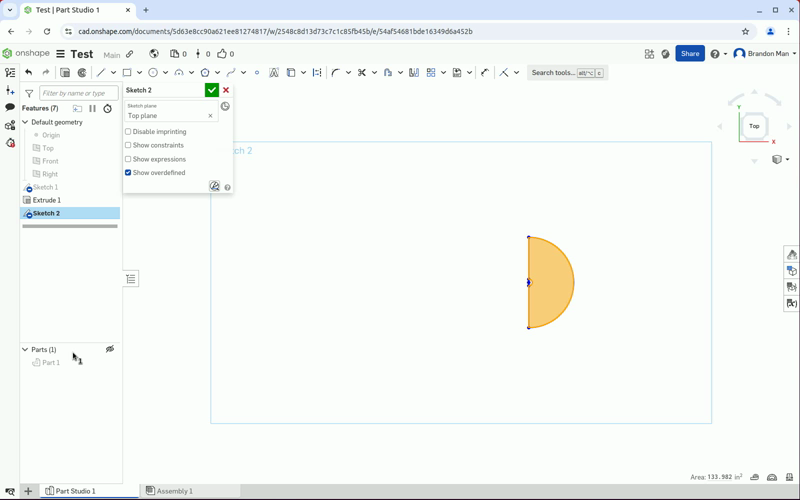
key(shift+y)
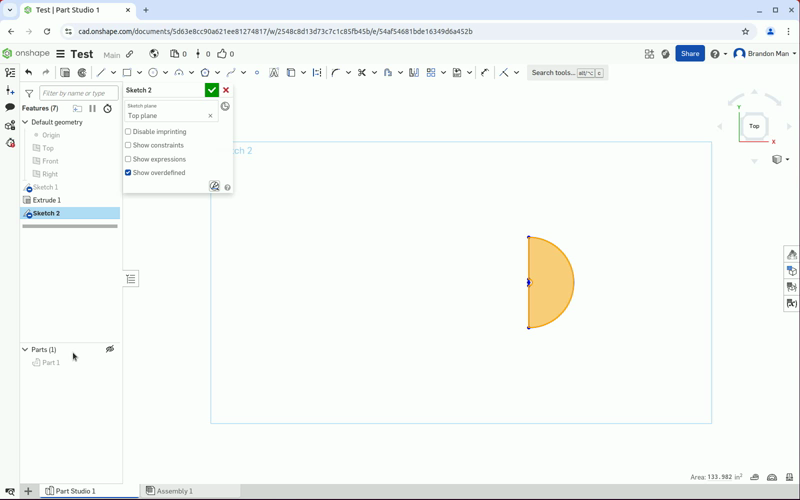
key(shift+e)
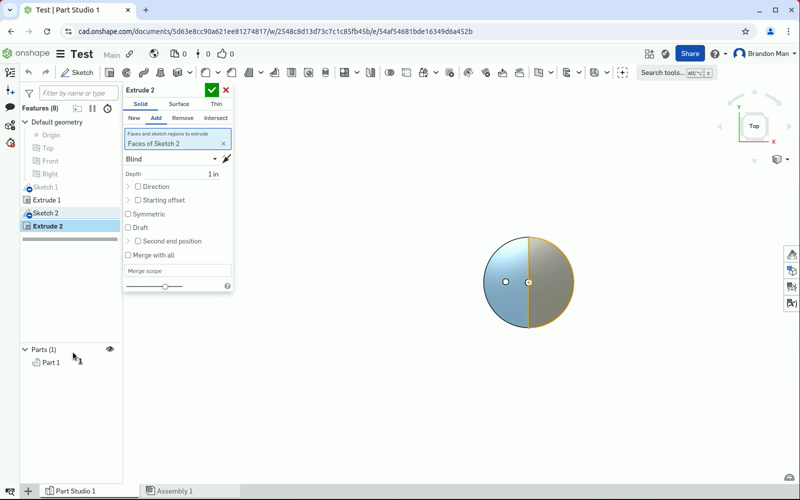
mouse_move(143, 106)
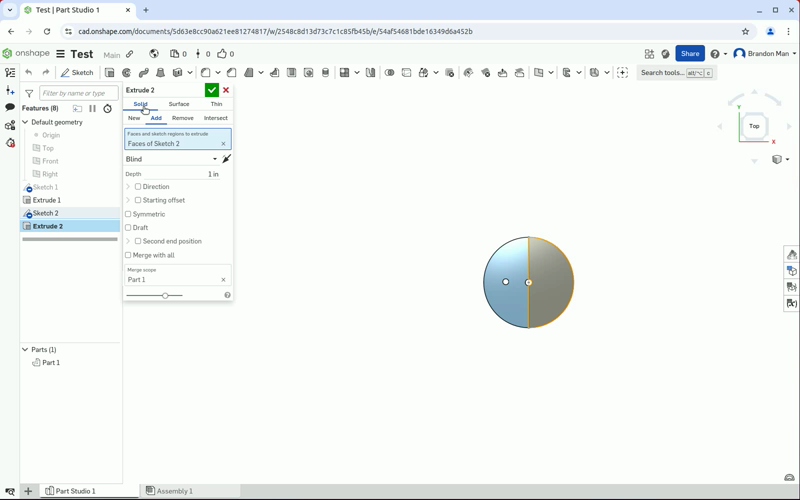
click(143, 106)
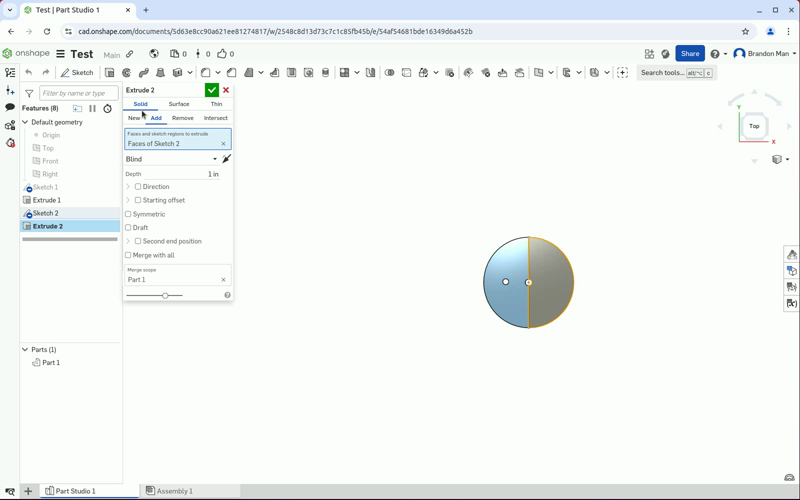
mouse_move(137, 120)
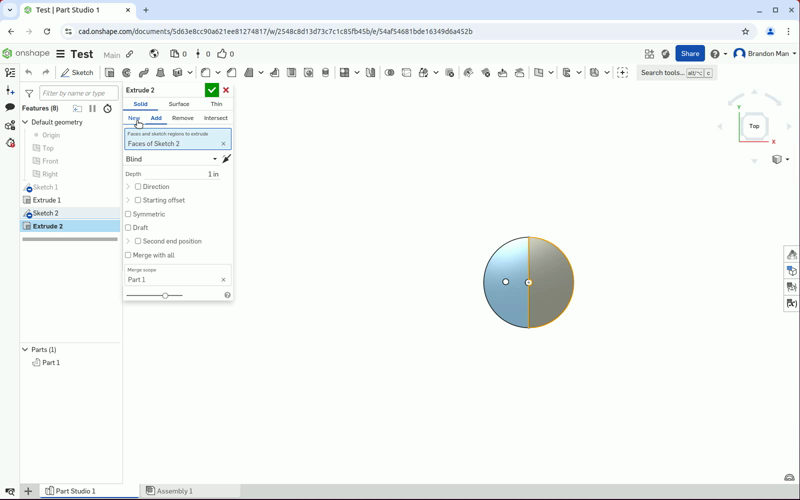
click(137, 120)
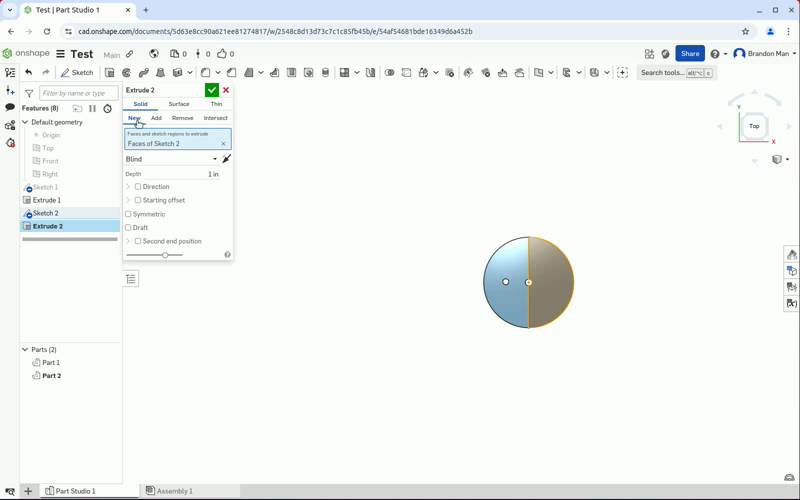
key(tab, 4)
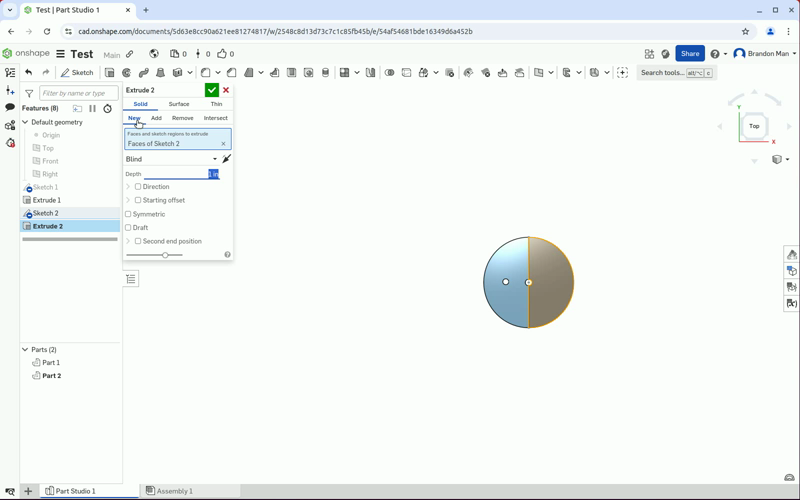
text(3.129)
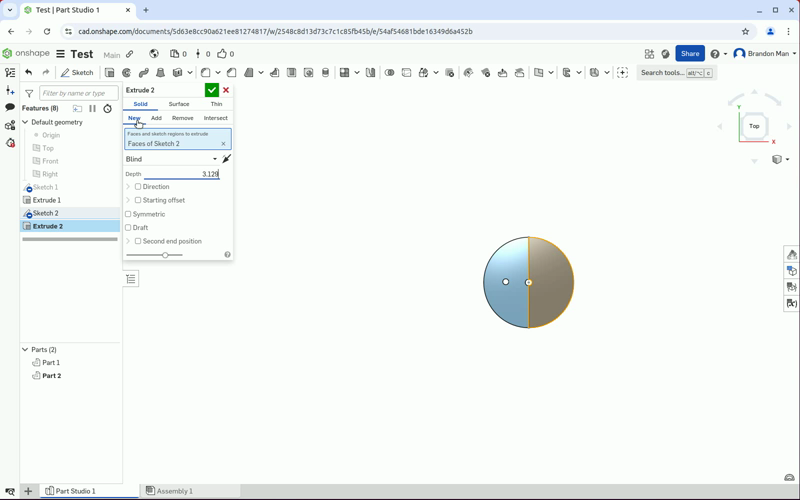
key(enter)
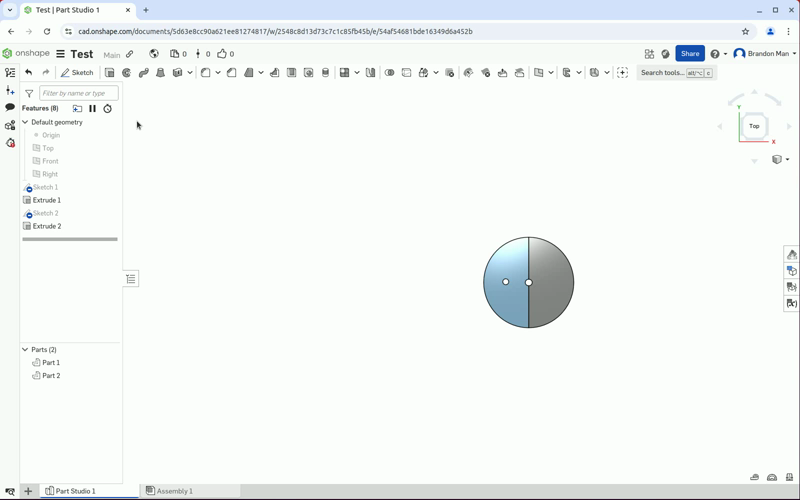
key(shift+h)
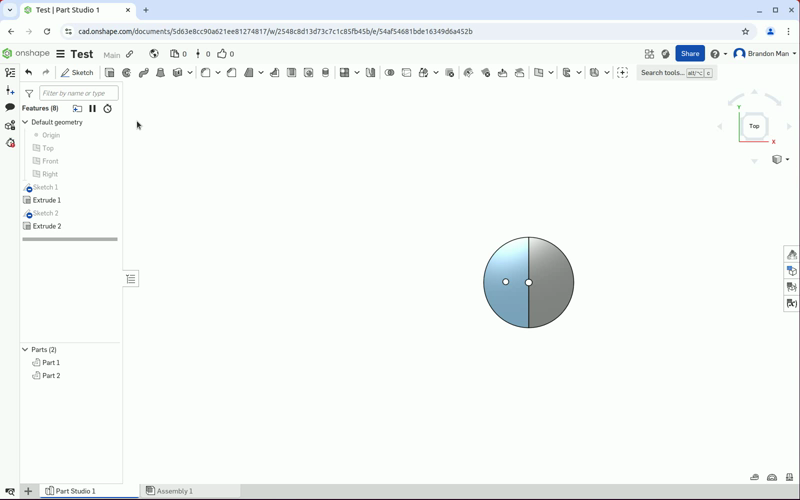
key(shift+h)
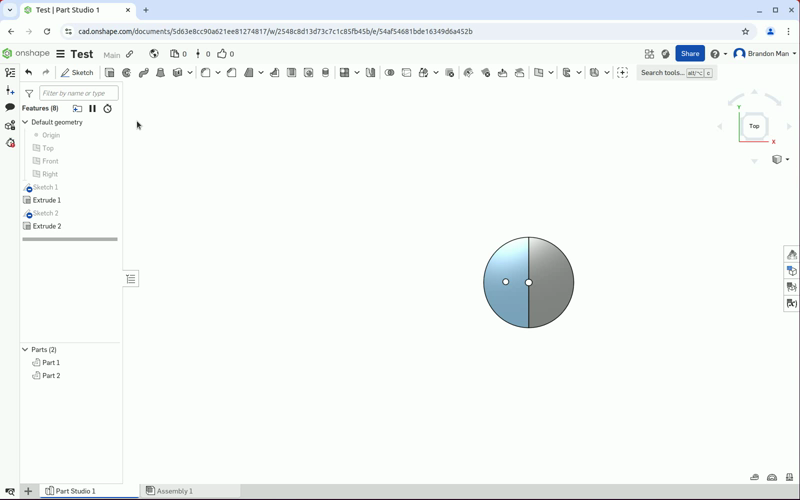
mouse_move(73, 189)
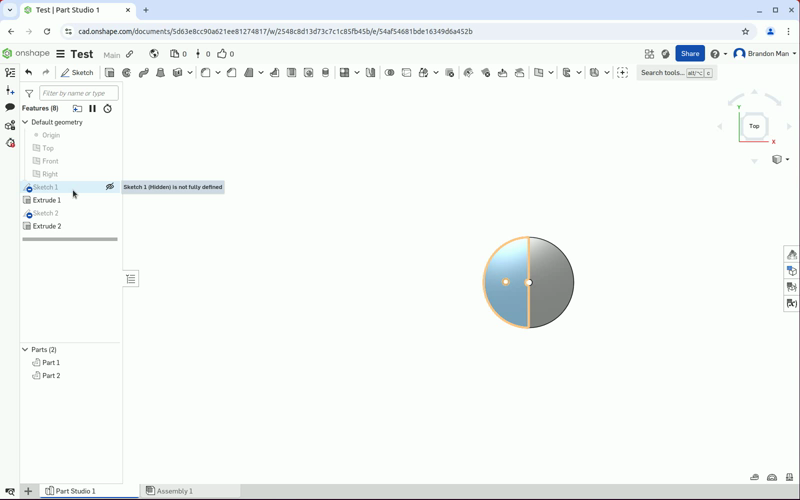
click(73, 189)
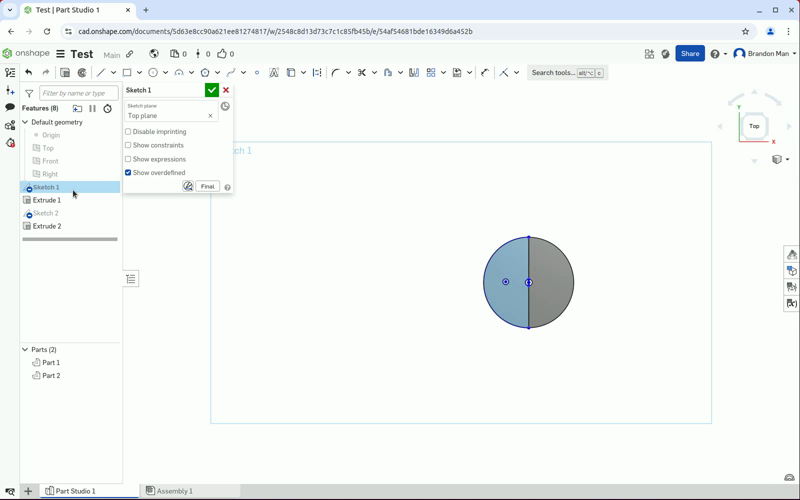
mouse_move(229, 92)
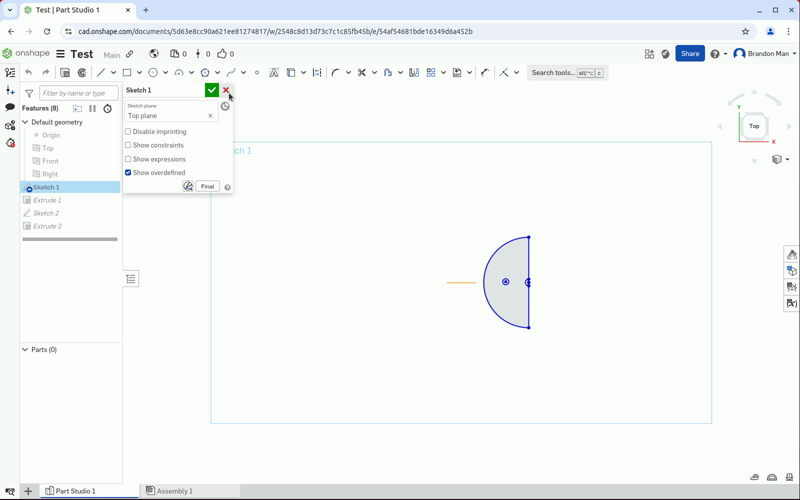
click(229, 92)
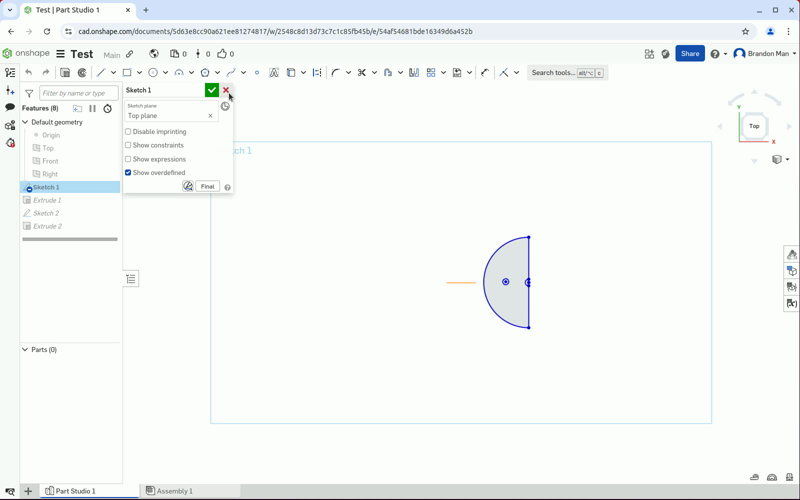
key(shift+s)
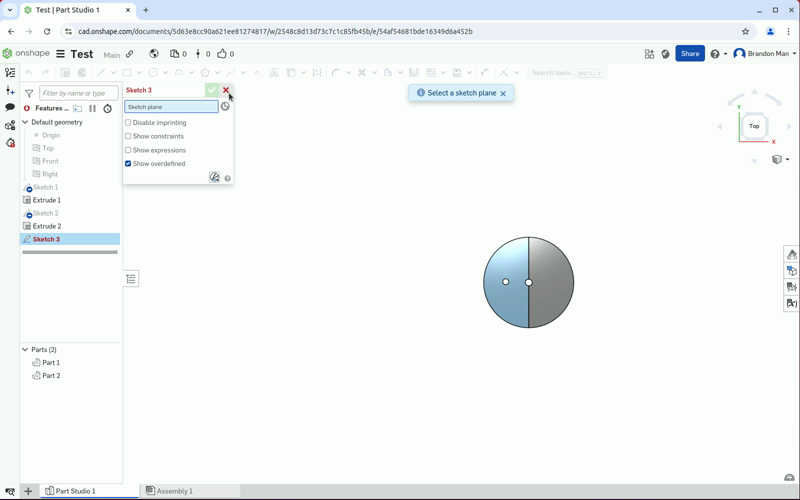
mouse_move(73, 150)
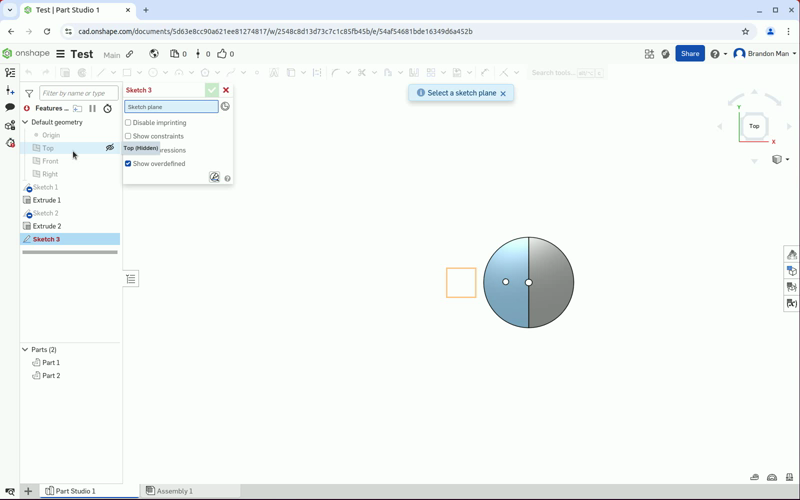
click(73, 150)
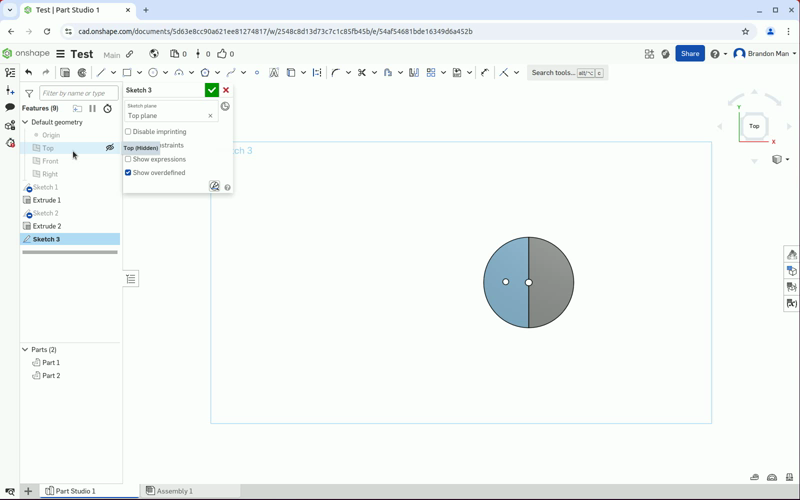
mouse_move(73, 352)
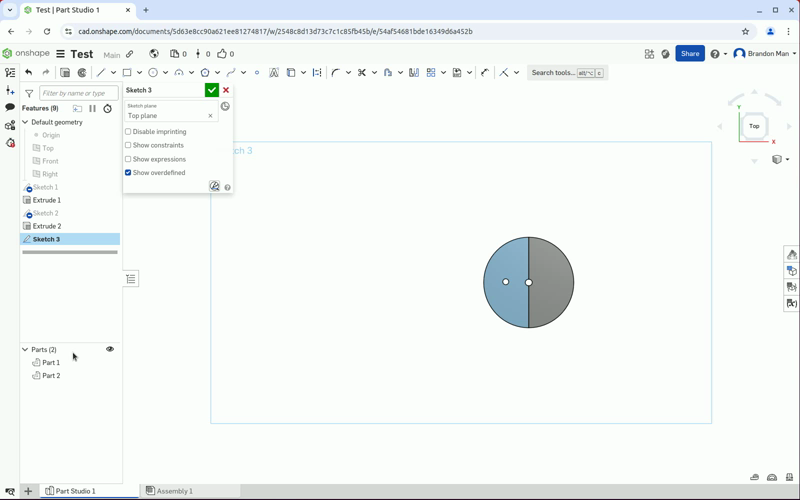
key(y)
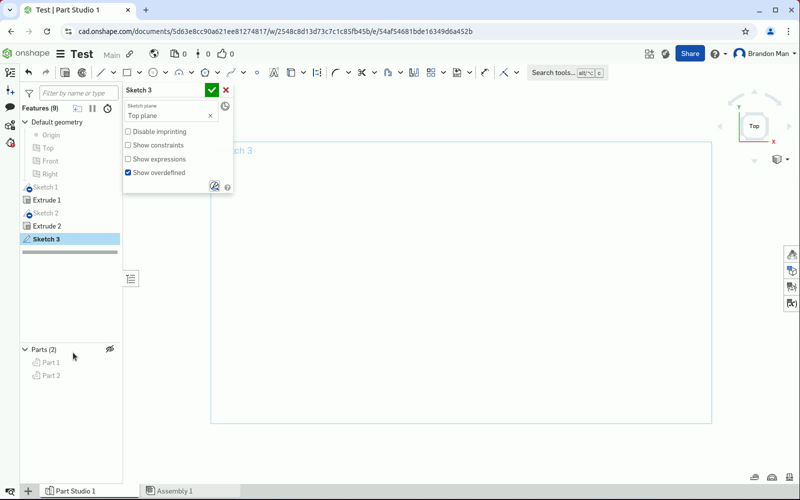
key(c)
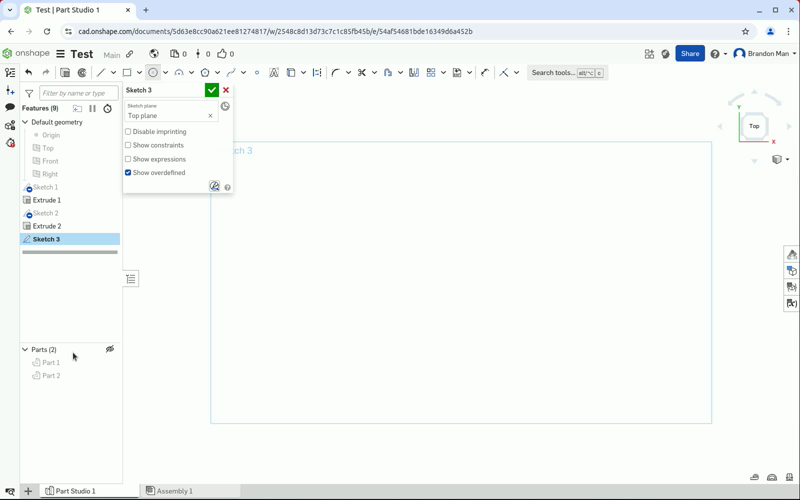
key_down(shift)
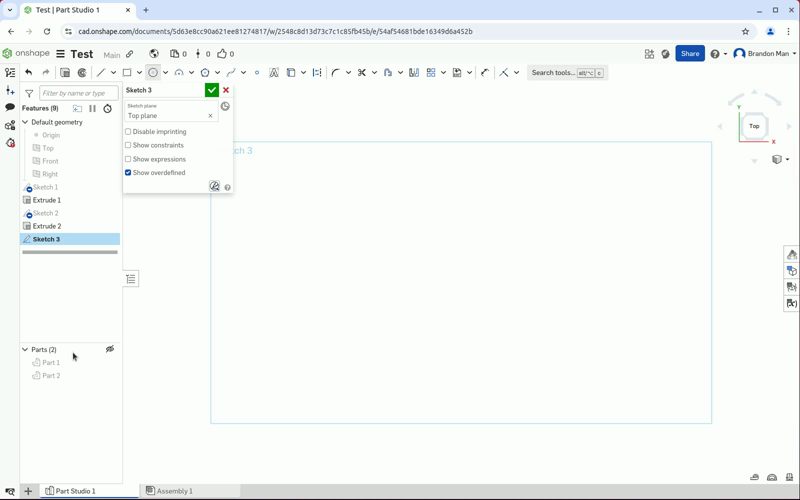
mouse_move(461, 282)
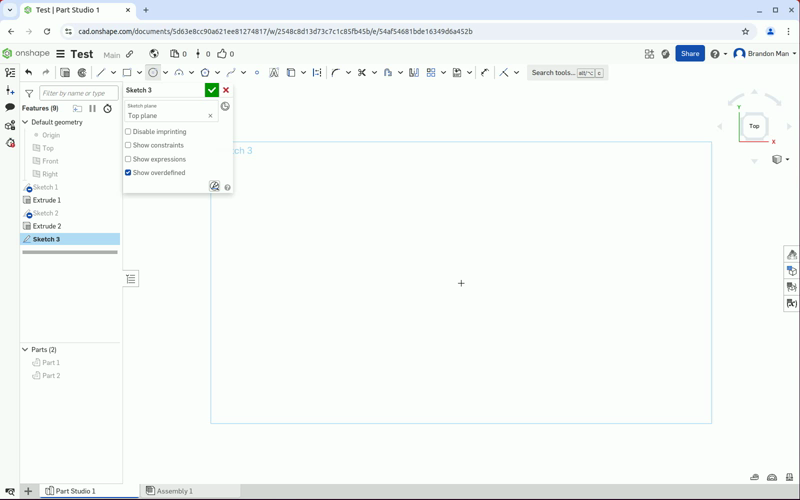
click(461, 282)
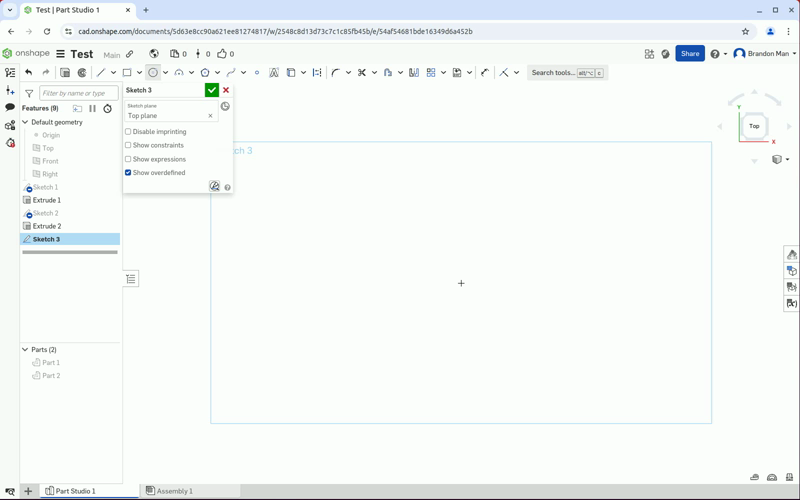
key_up(shift)
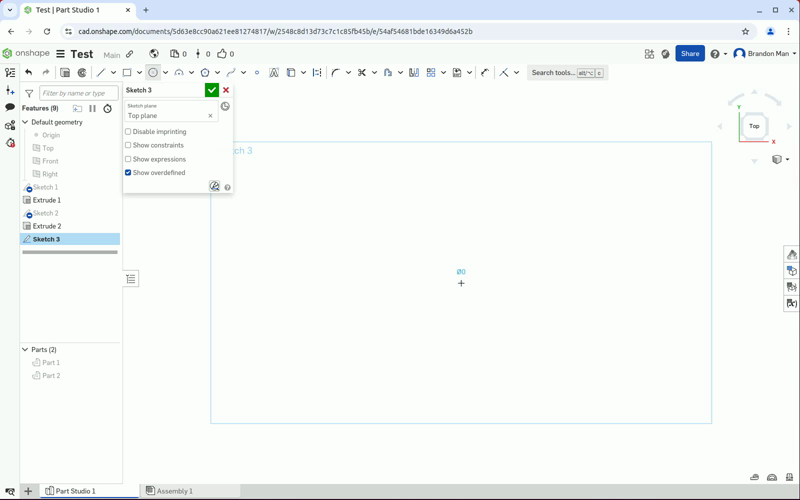
mouse_move(484, 282)
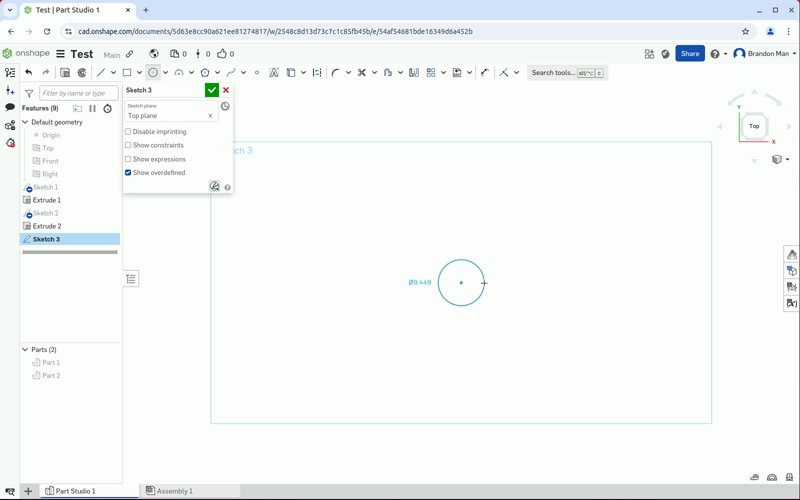
click(484, 282)
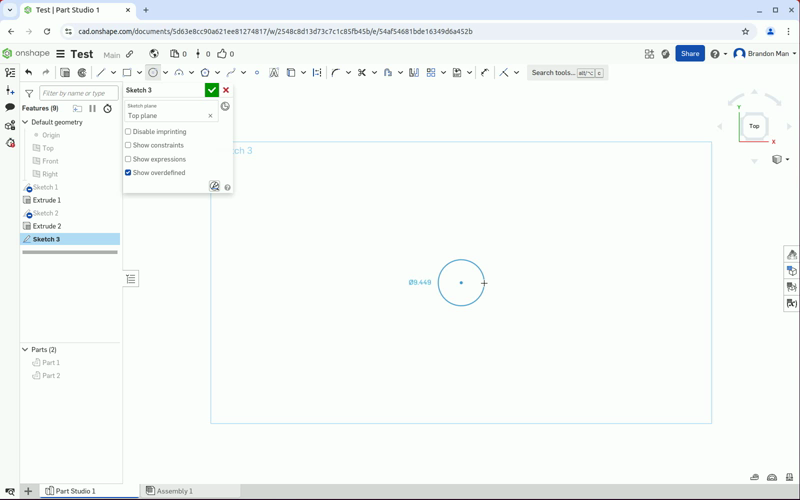
key(esc)
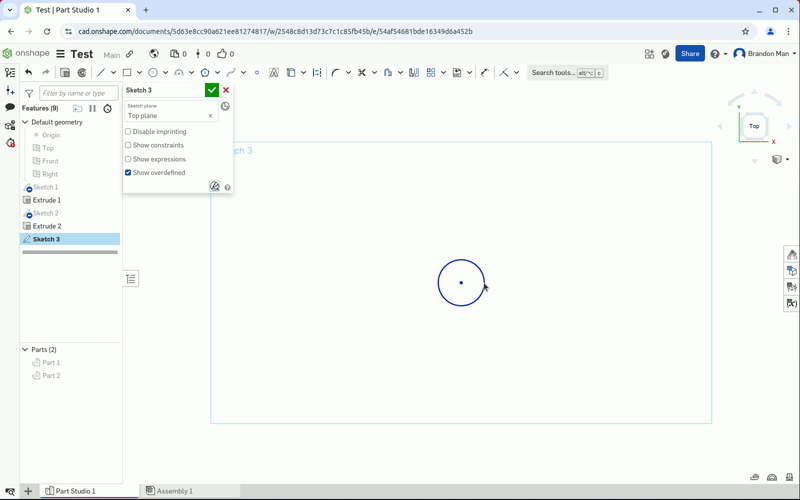
key(c)
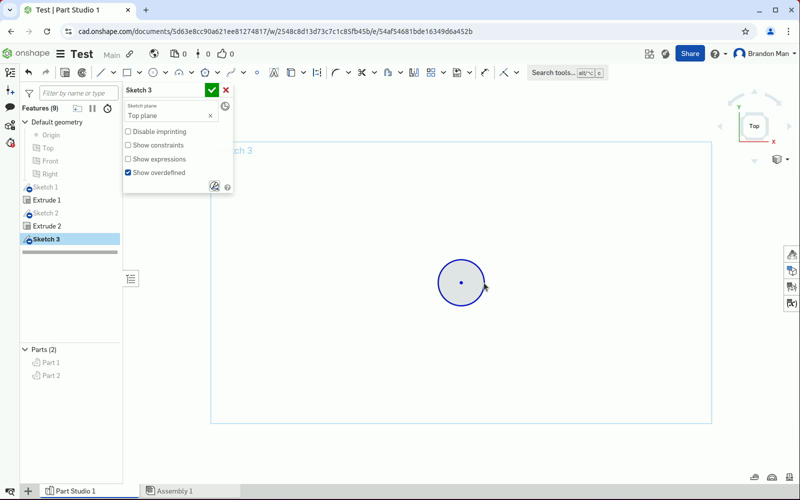
key_down(shift)
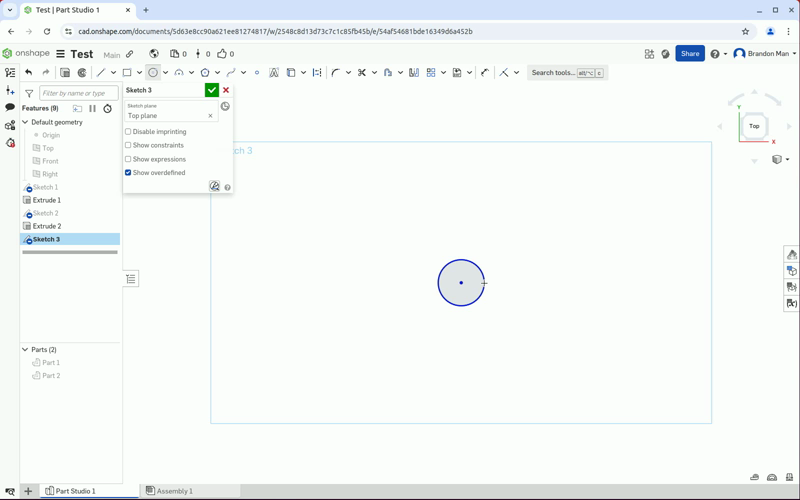
mouse_move(461, 282)
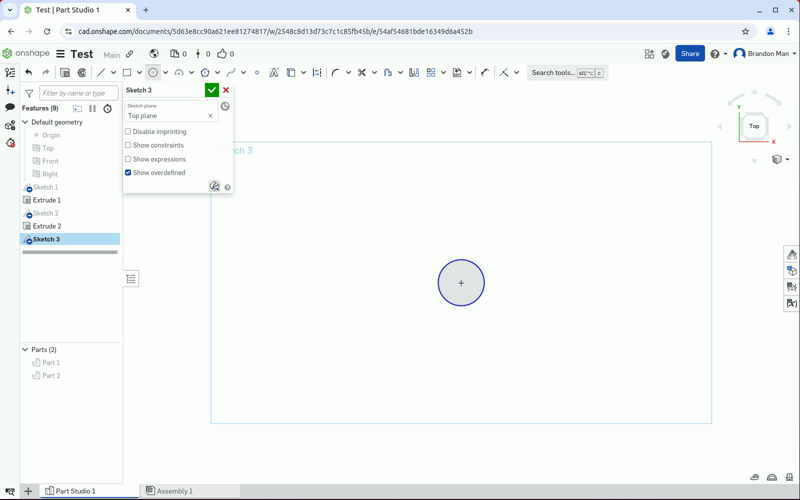
click(461, 282)
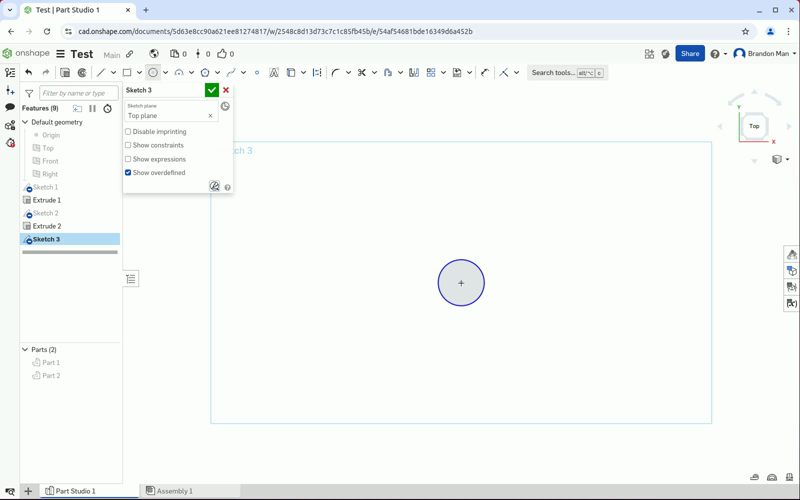
key_up(shift)
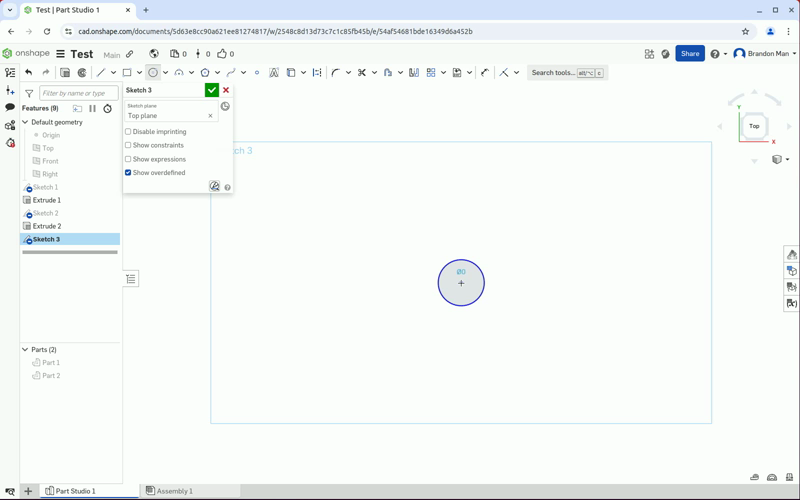
mouse_move(464, 282)
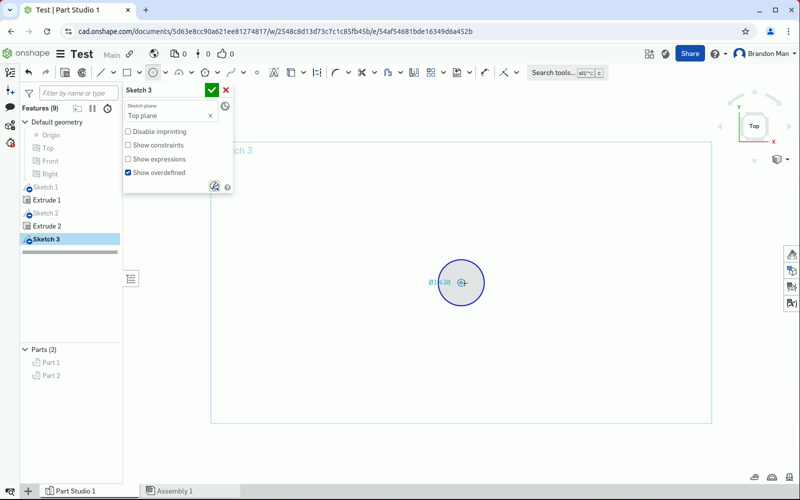
scroll(6)
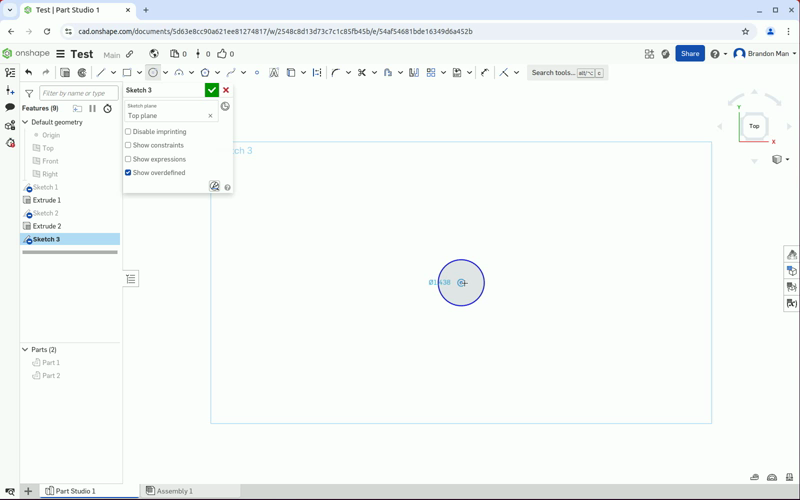
scroll(6)
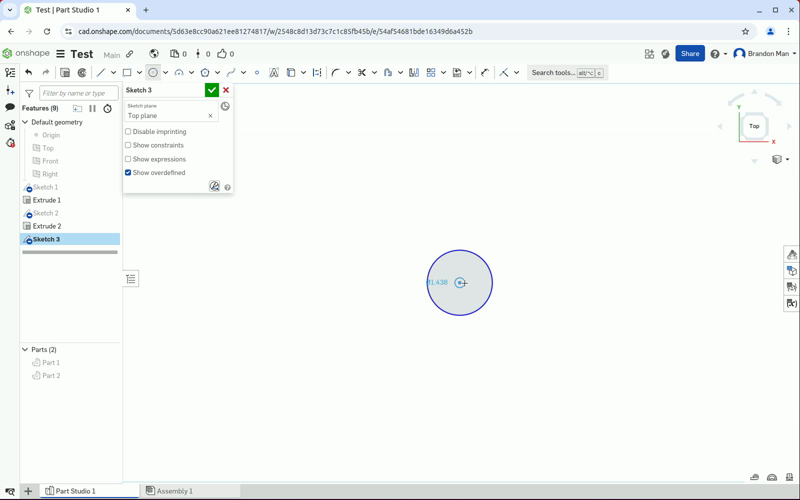
scroll(6)
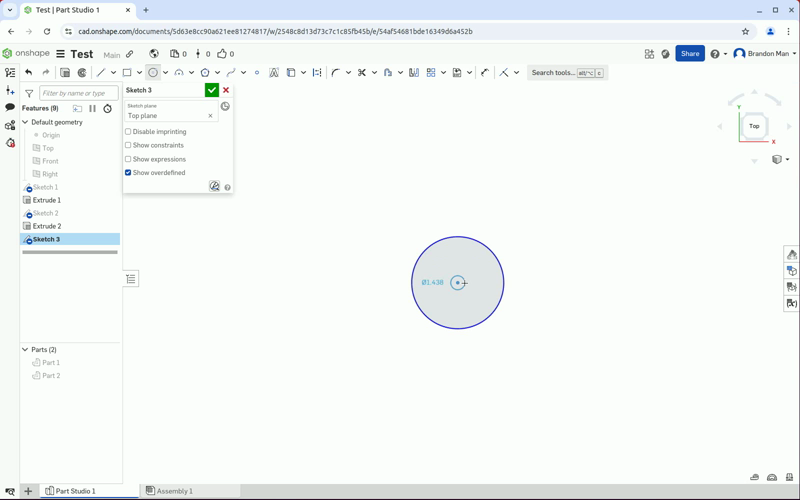
scroll(6)
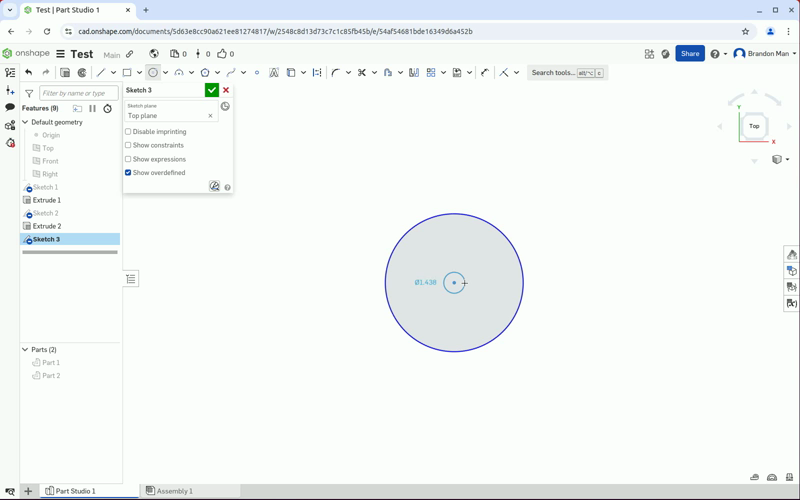
scroll(6)
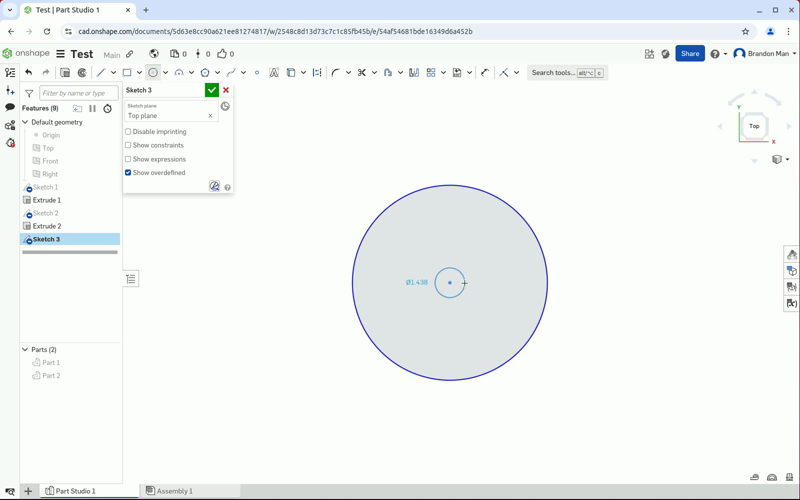
scroll(6)
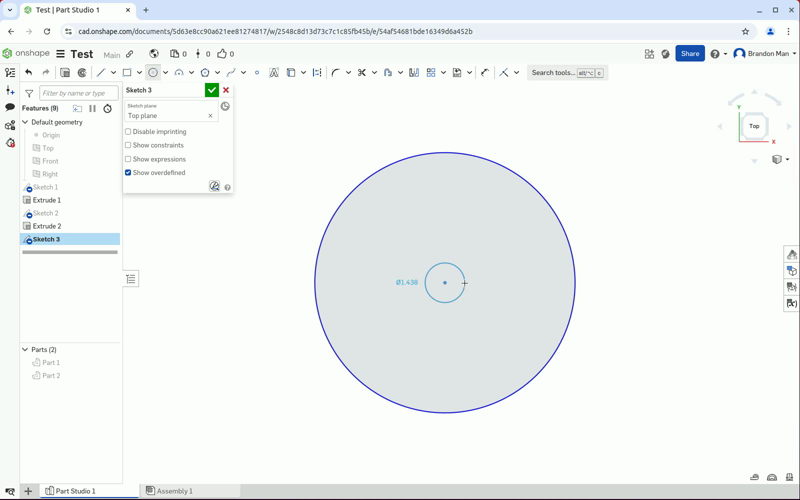
scroll(6)
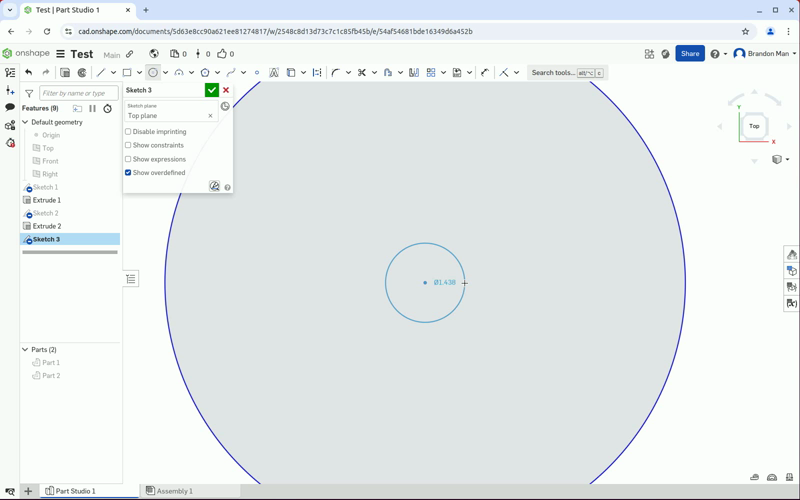
click(464, 282)
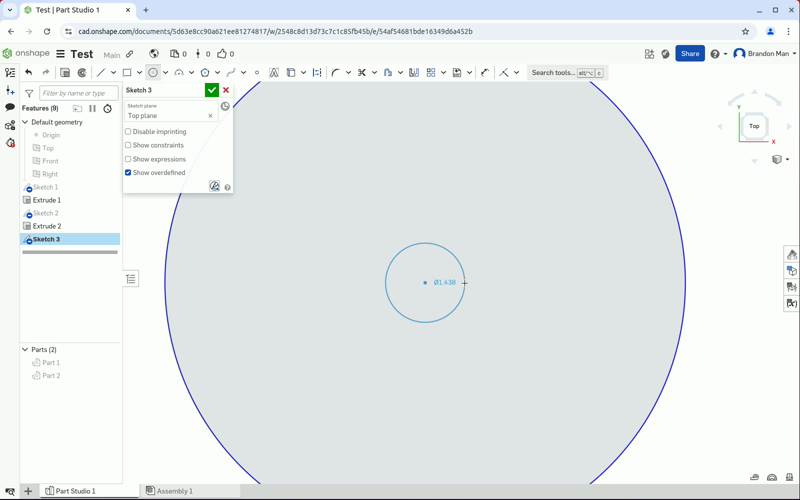
scroll(-6)
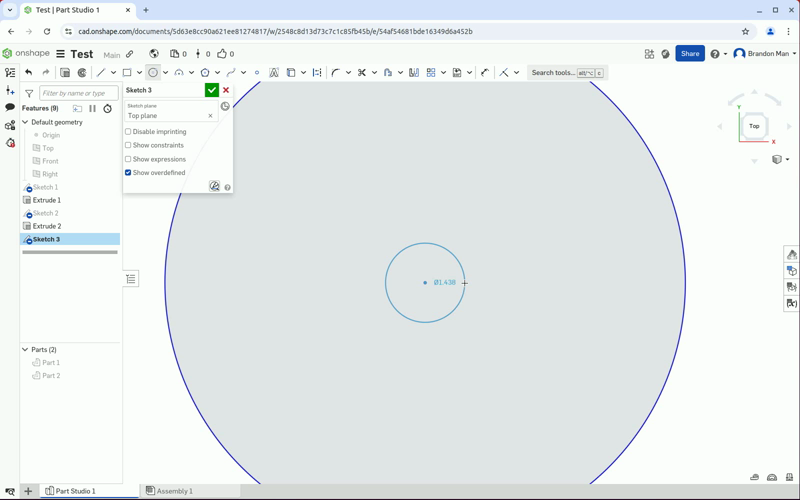
scroll(-6)
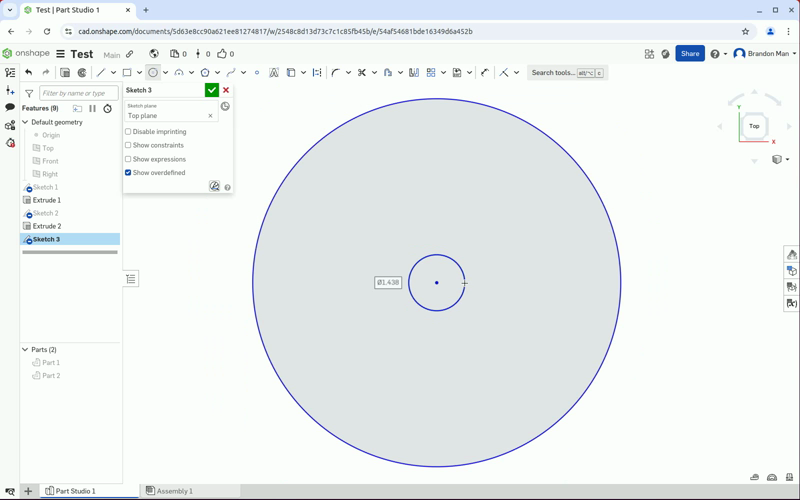
scroll(-6)
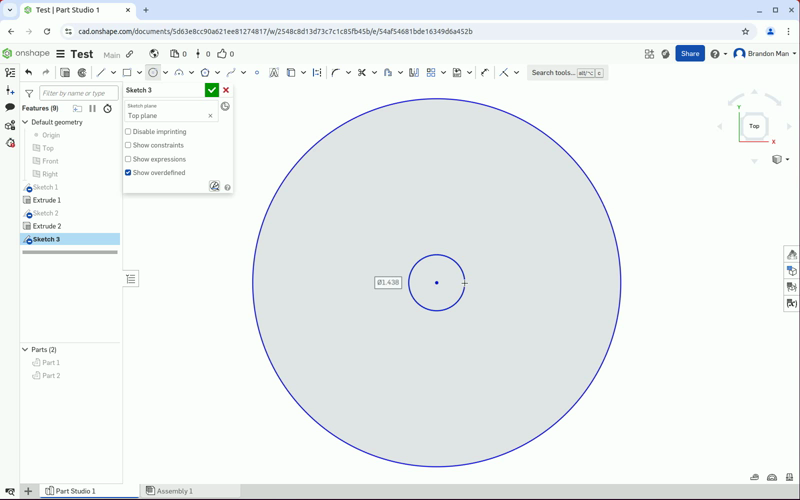
scroll(-6)
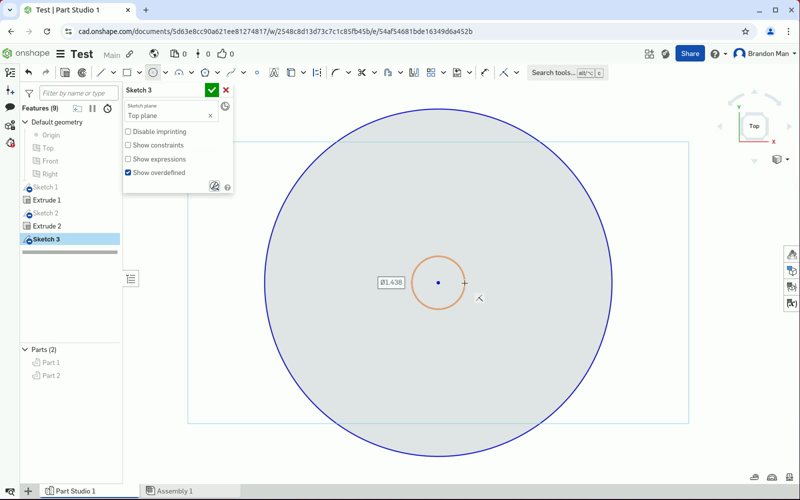
scroll(-6)
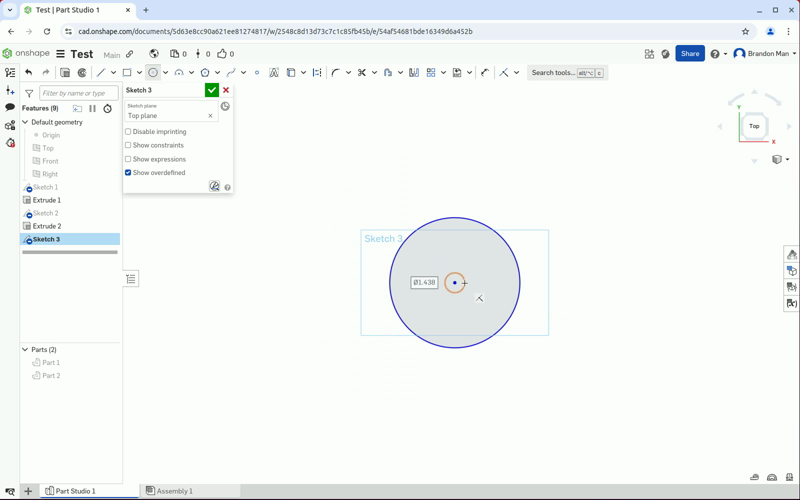
scroll(-6)
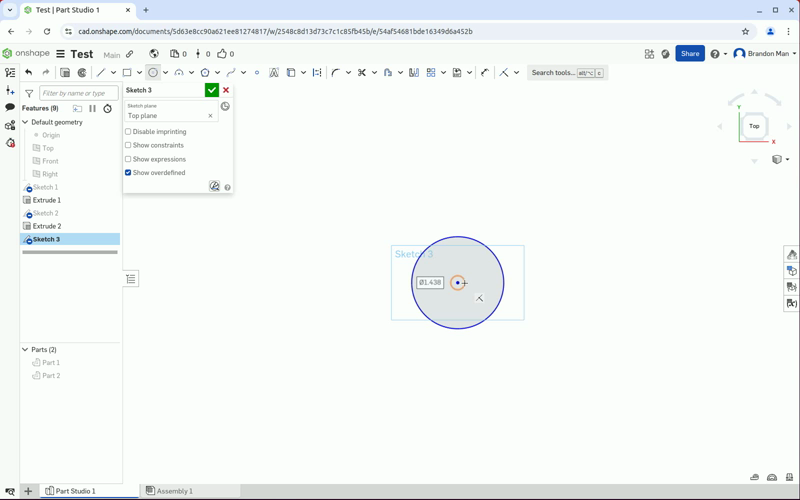
scroll(-6)
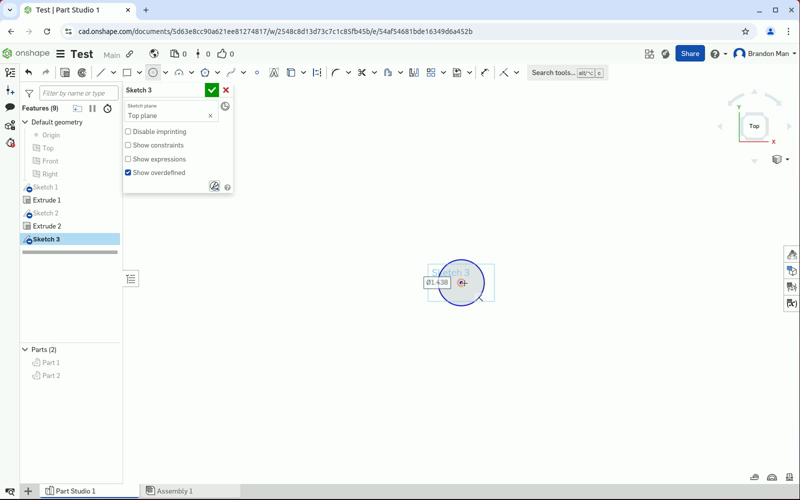
key(esc)
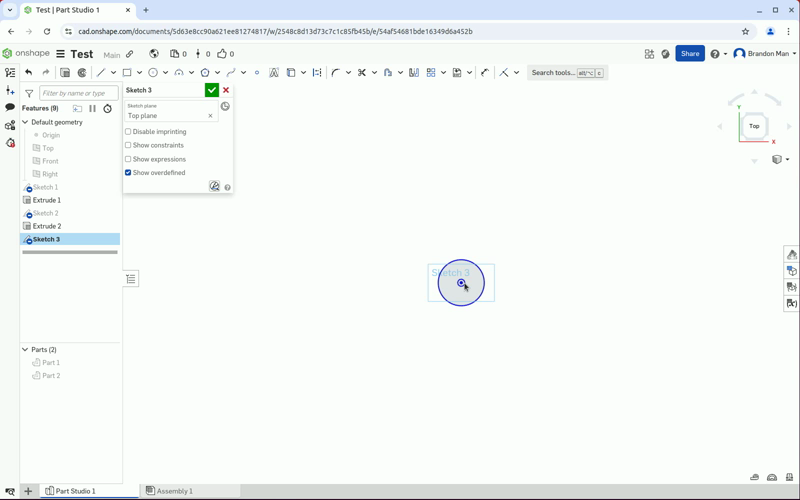
key(c)
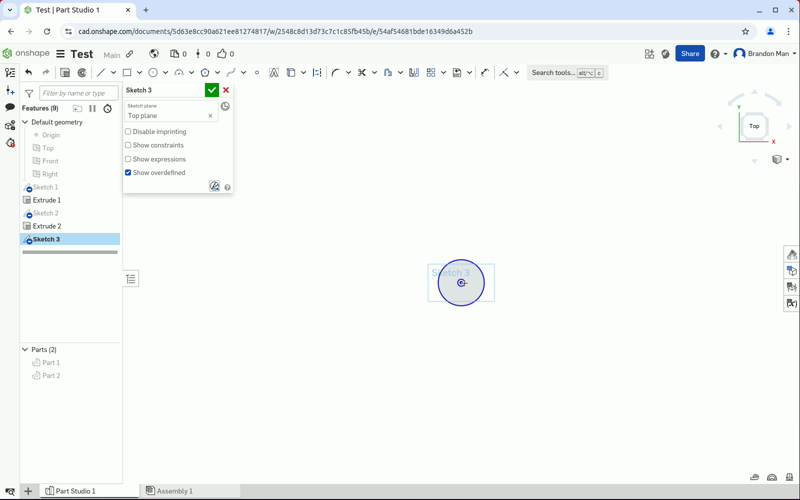
key_down(shift)
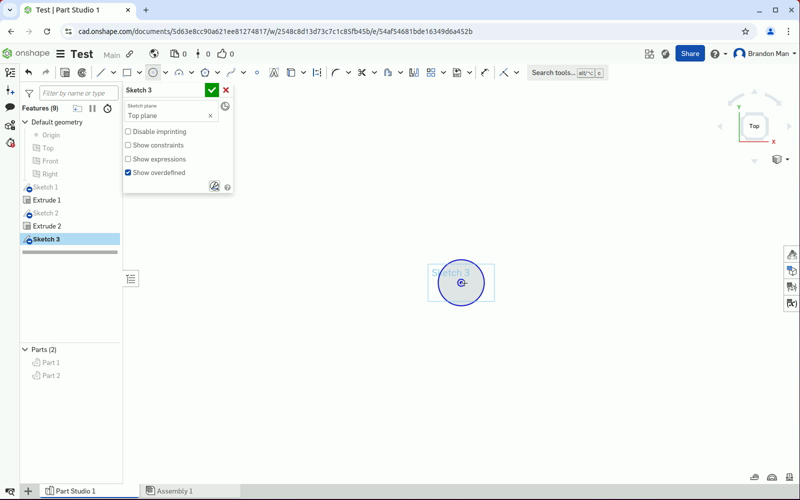
mouse_move(461, 269)
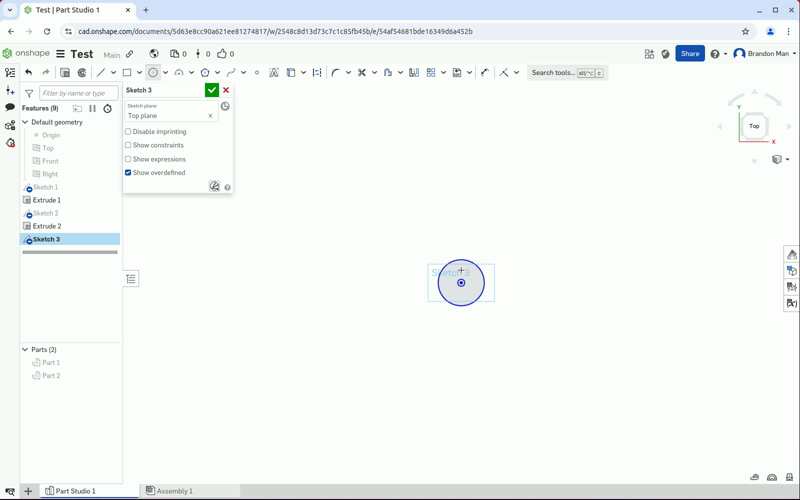
click(461, 269)
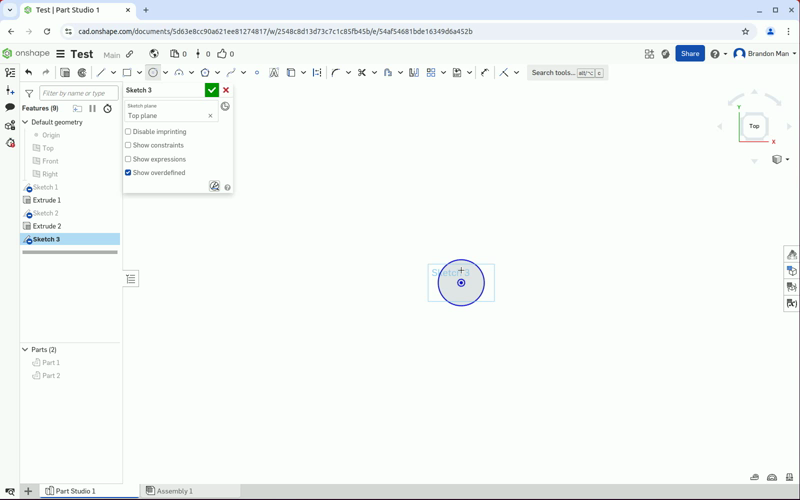
key_up(shift)
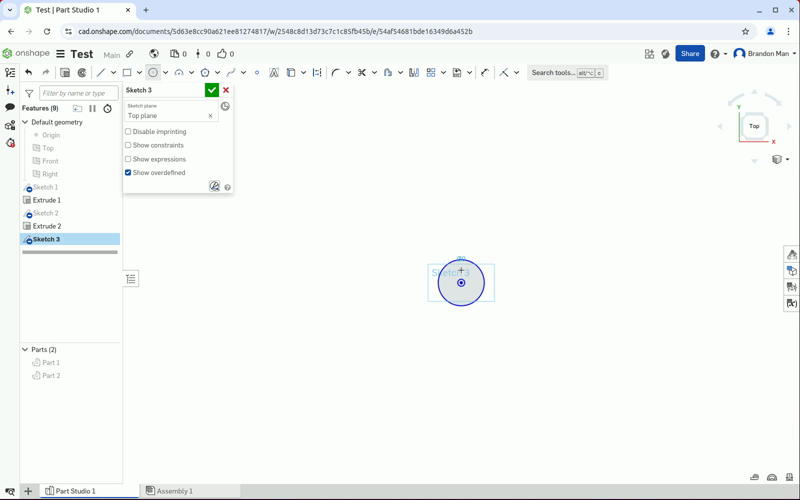
mouse_move(462, 269)
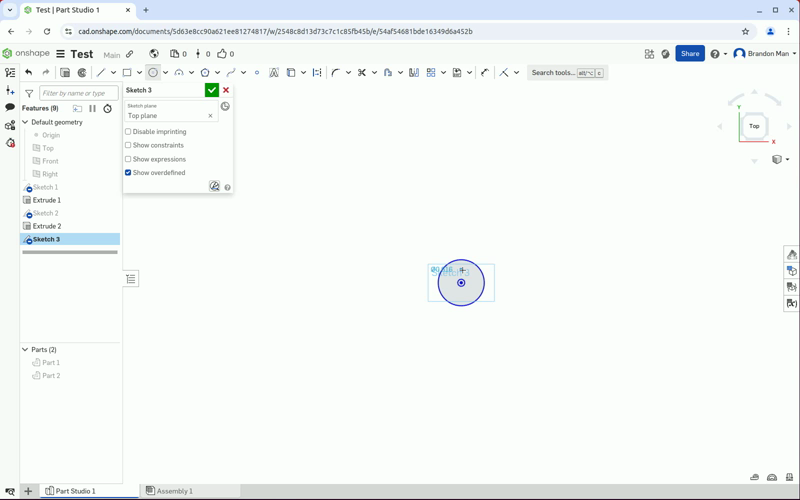
scroll(6)
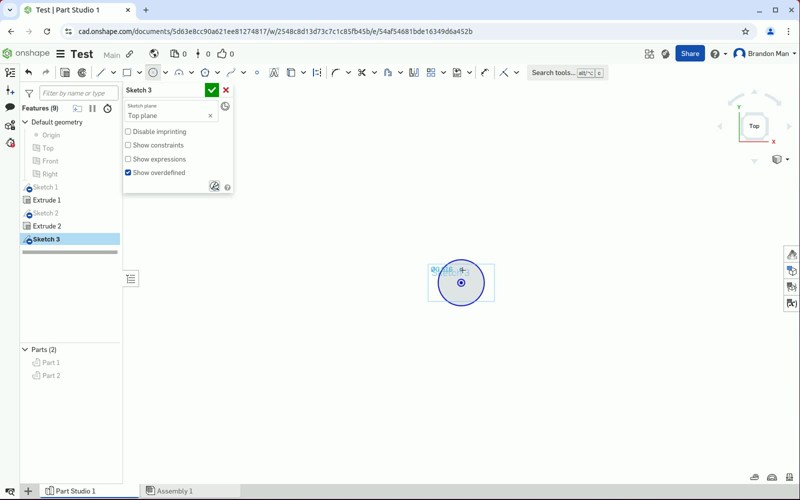
scroll(6)
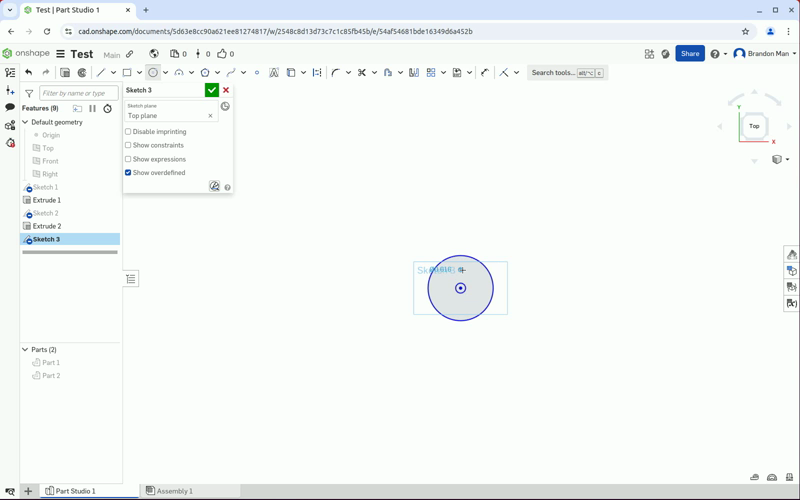
scroll(6)
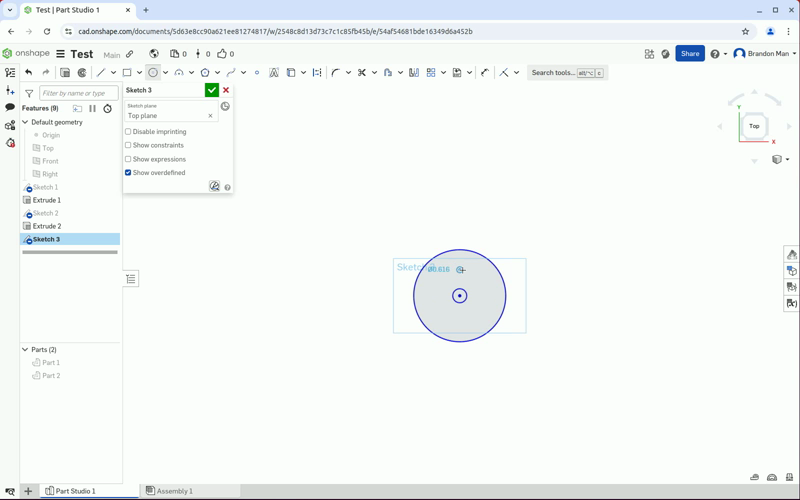
scroll(6)
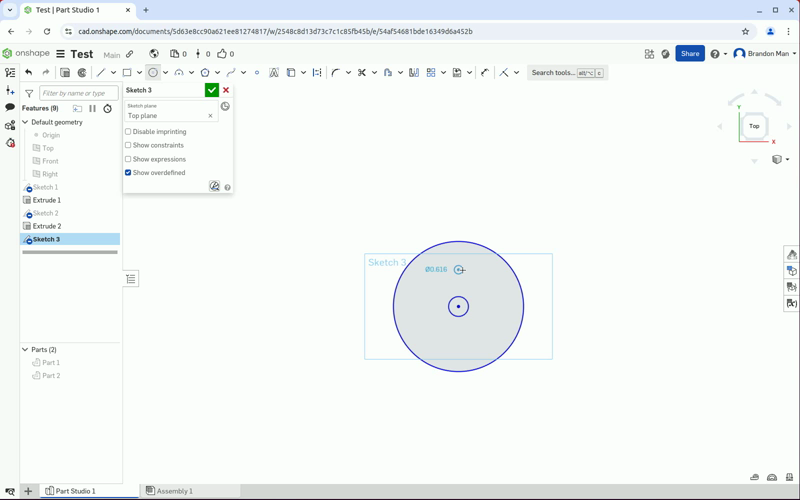
scroll(6)
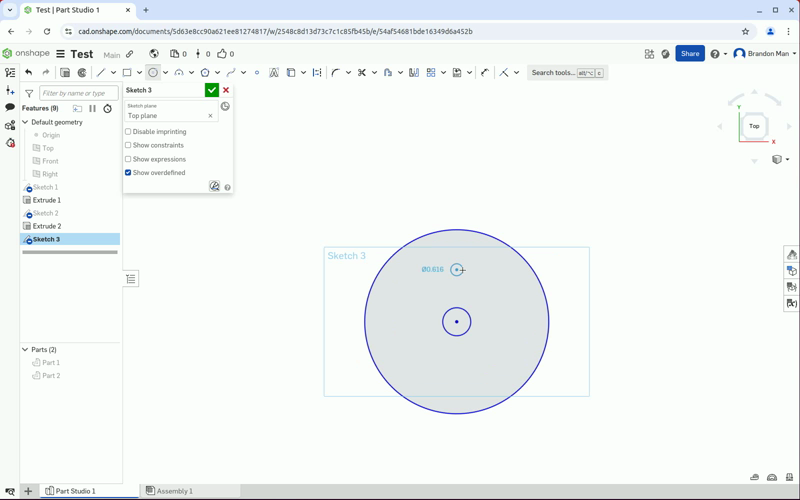
scroll(6)
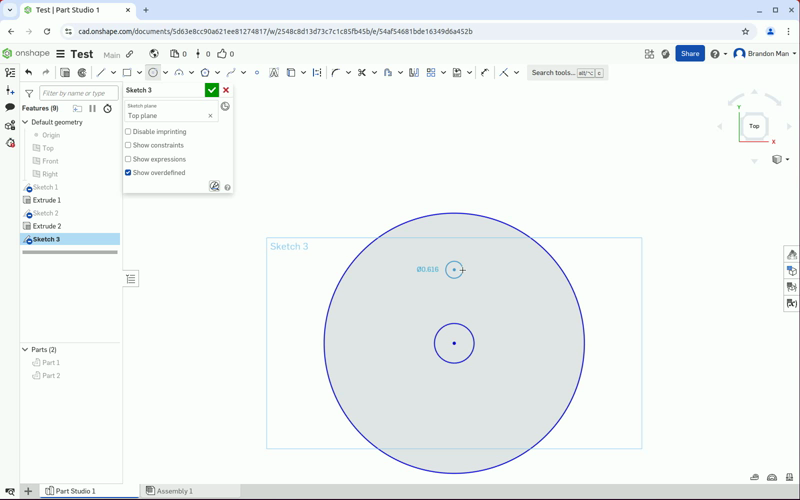
scroll(6)
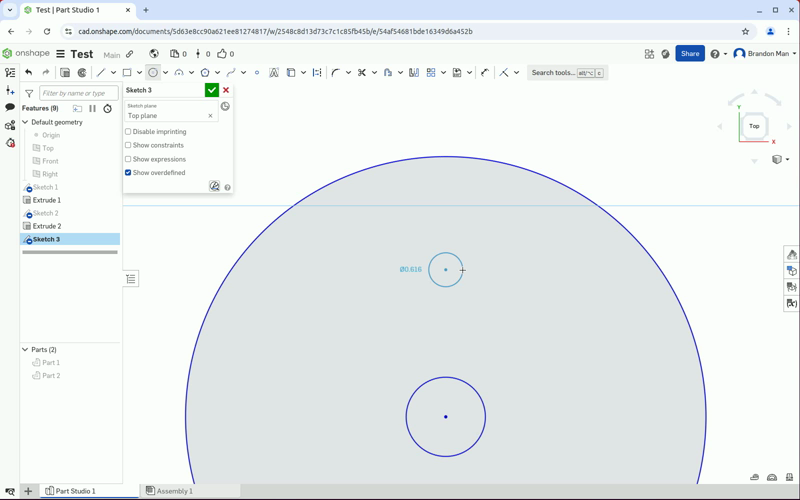
click(462, 269)
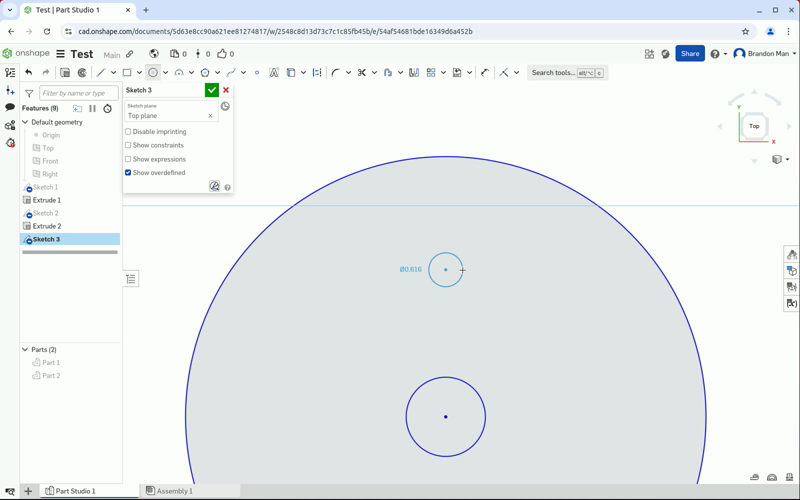
scroll(-6)
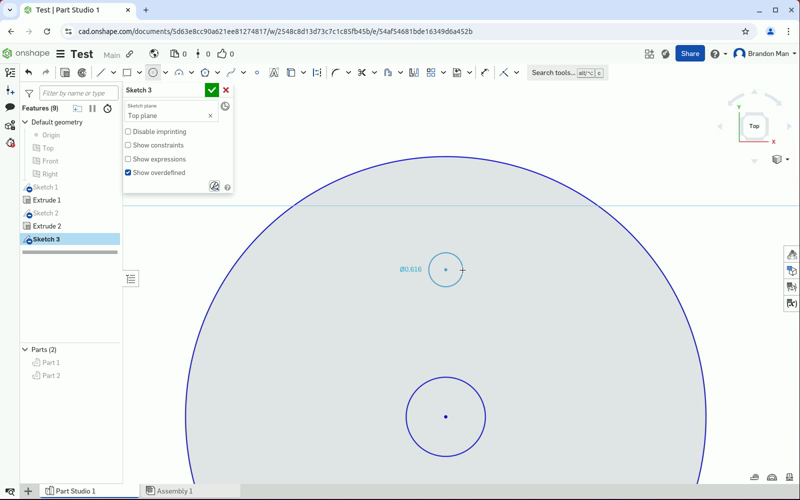
scroll(-6)
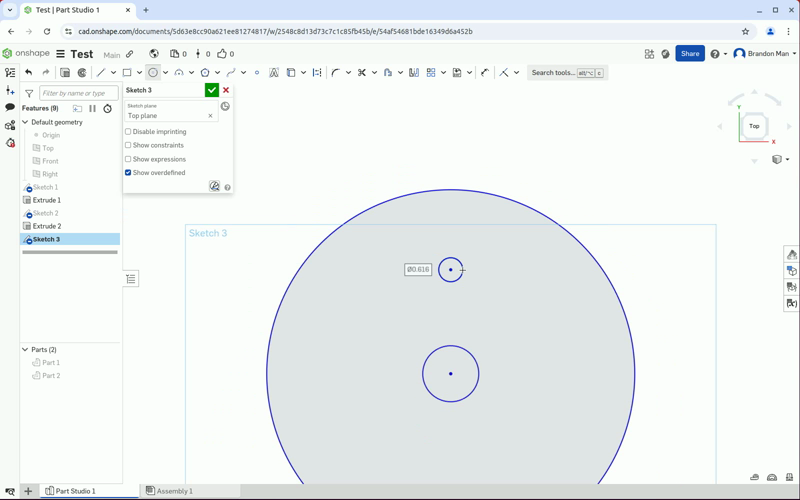
scroll(-6)
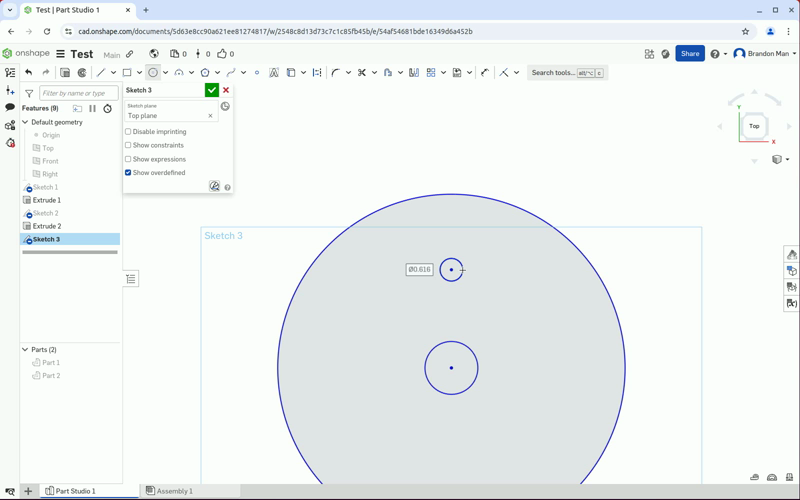
scroll(-6)
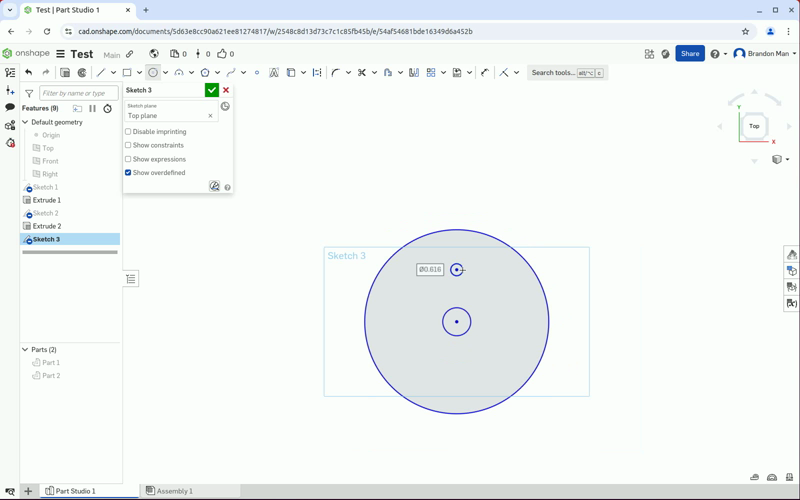
scroll(-6)
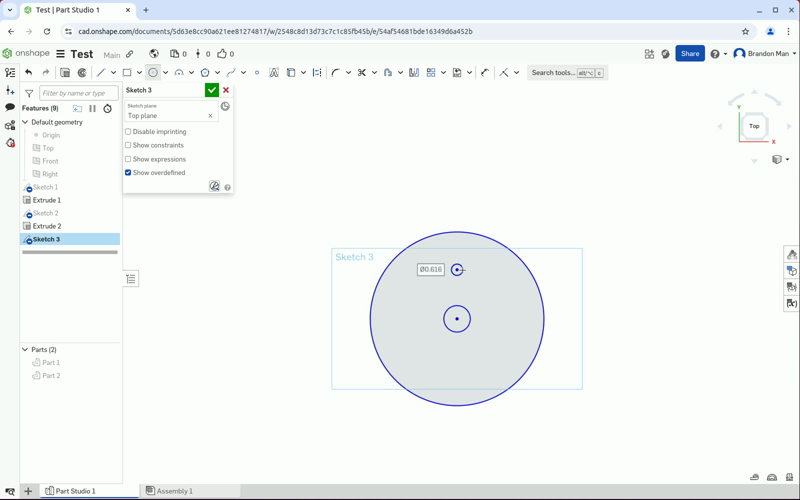
scroll(-6)
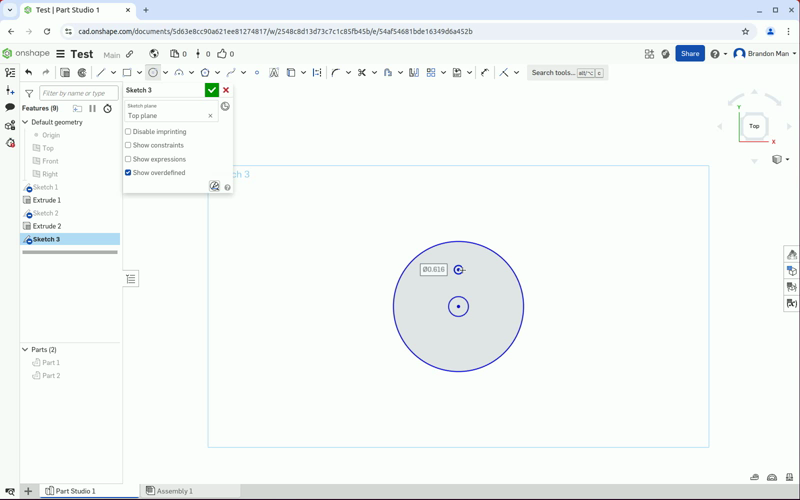
scroll(-6)
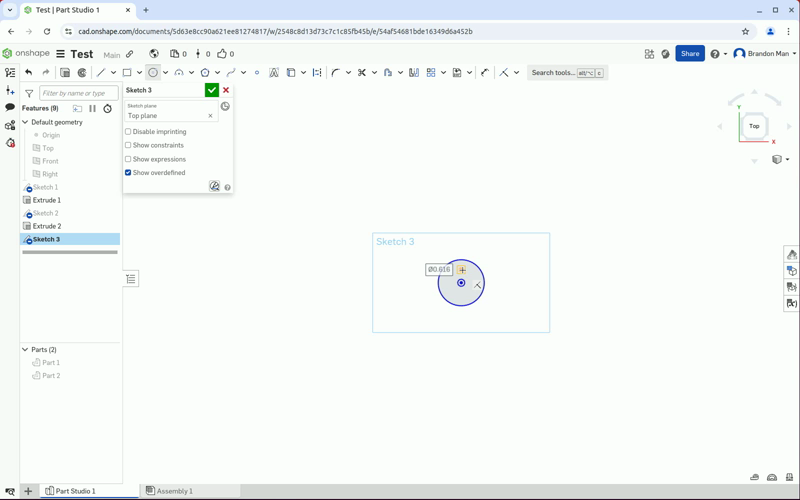
key(esc)
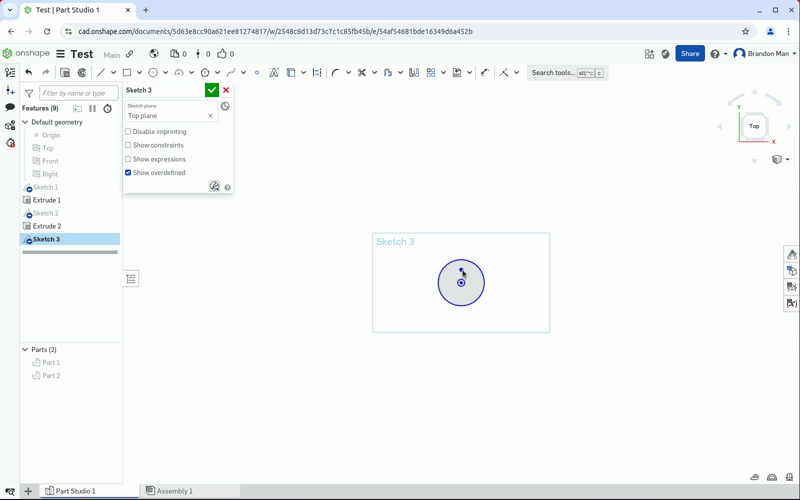
mouse_move(470, 284)
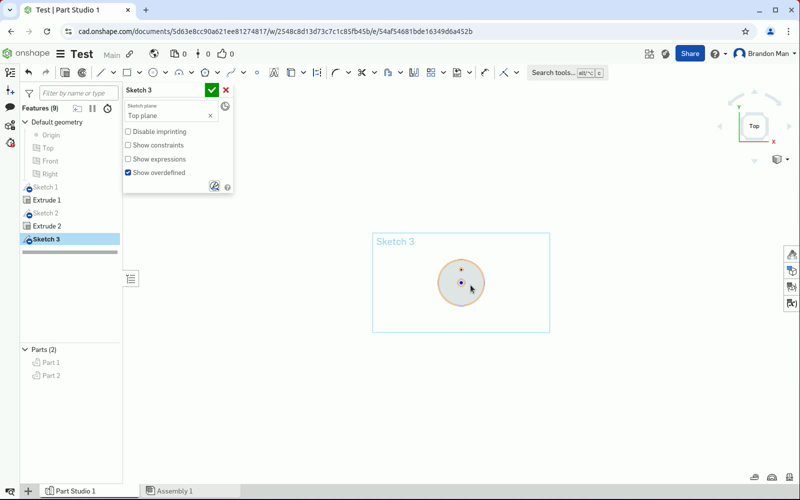
scroll(6)
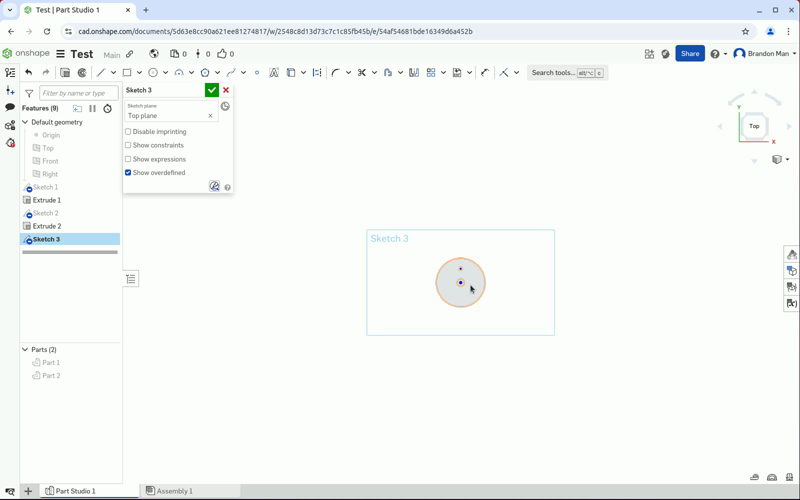
scroll(6)
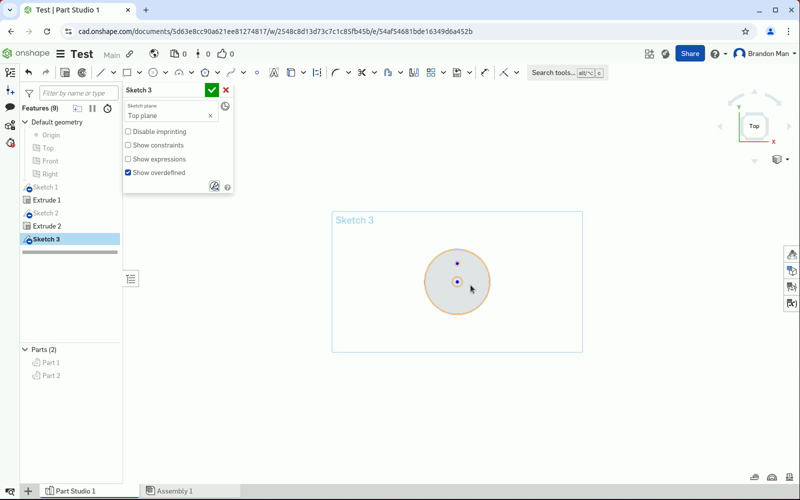
scroll(6)
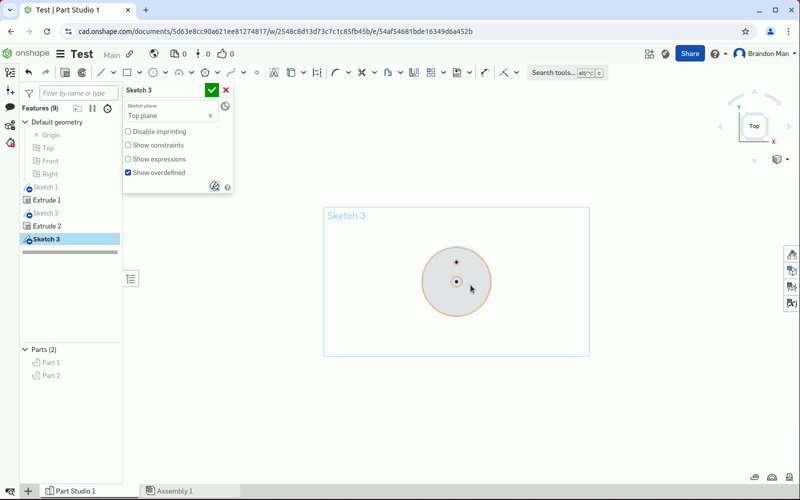
scroll(6)
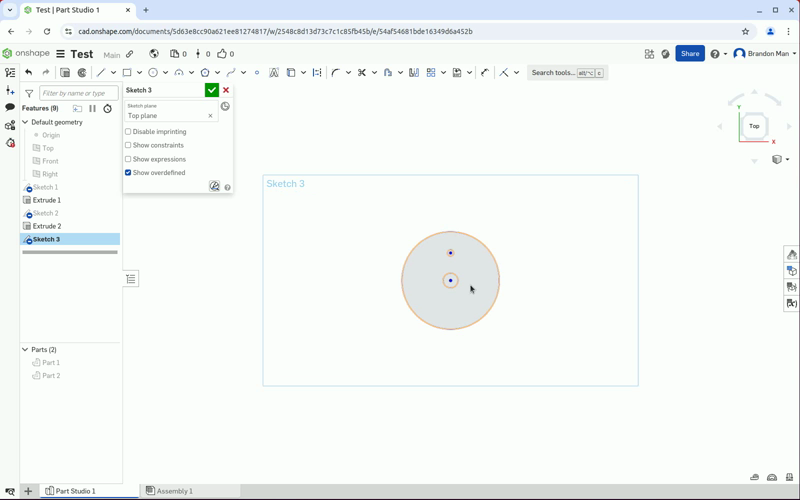
scroll(6)
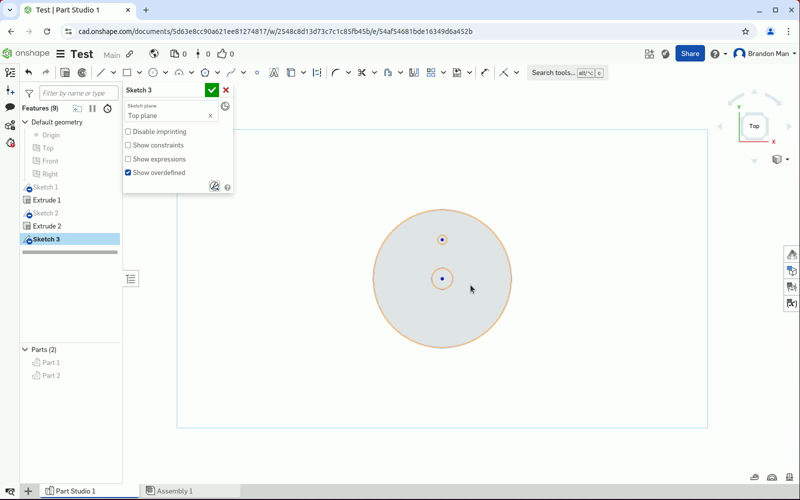
scroll(6)
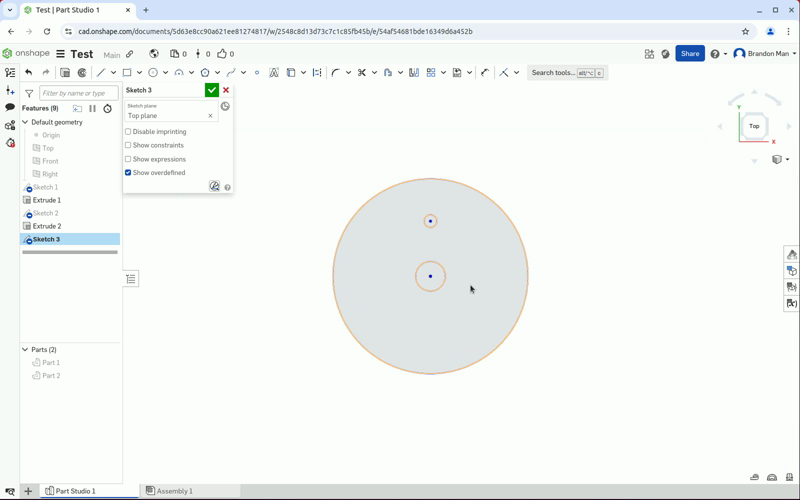
scroll(6)
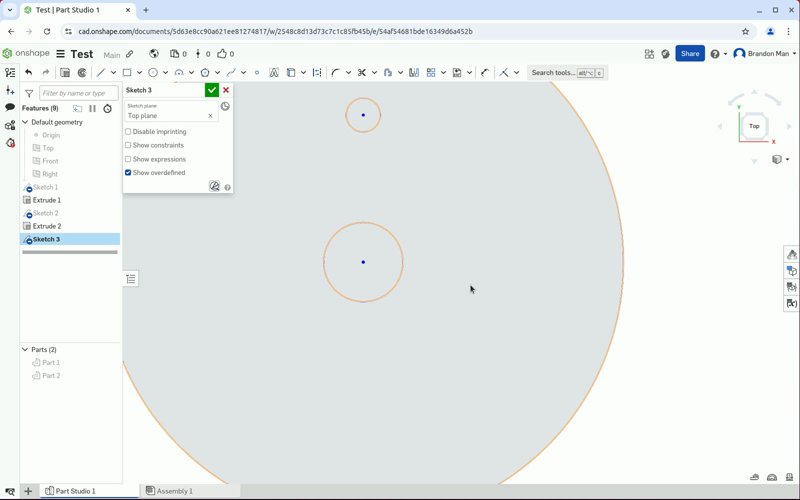
click(470, 284)
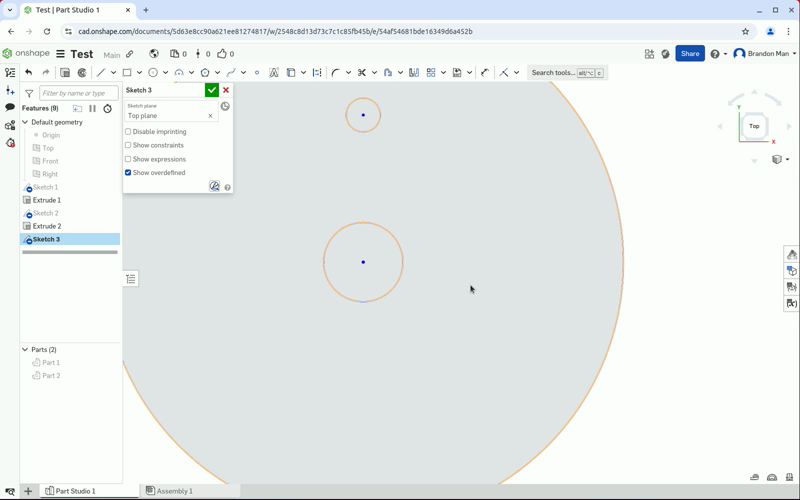
scroll(-6)
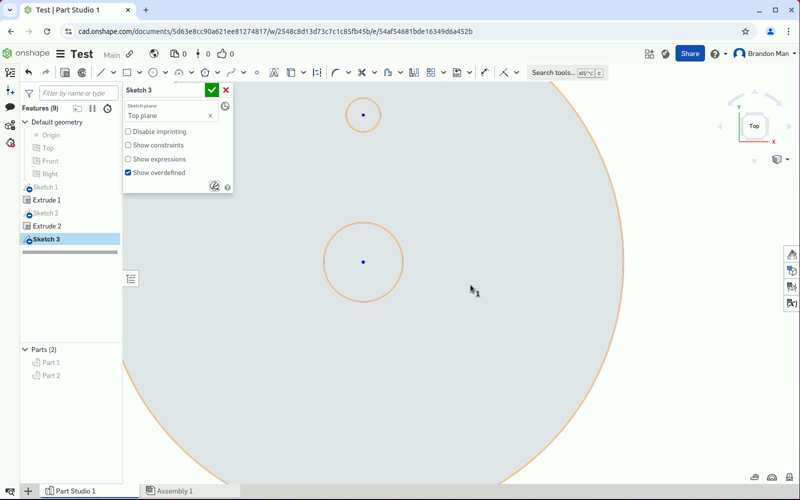
scroll(-6)
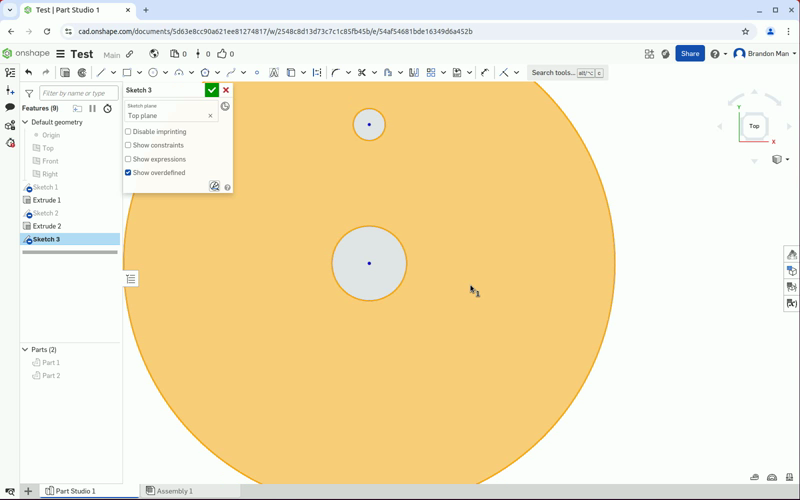
scroll(-6)
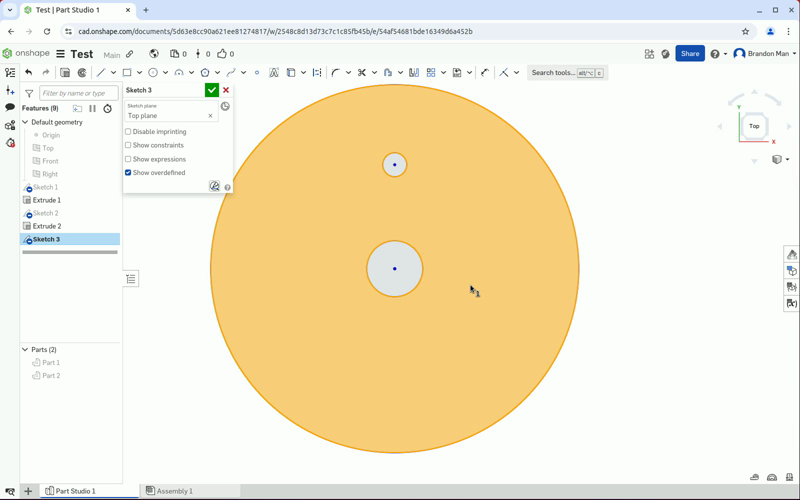
scroll(-6)
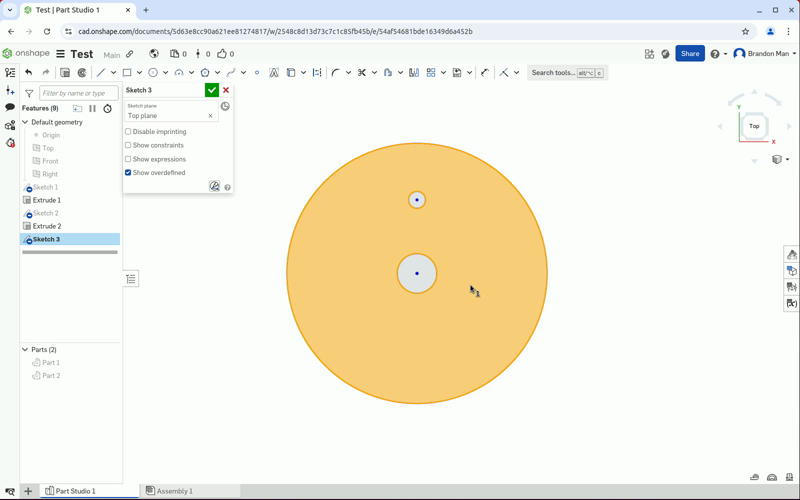
scroll(-6)
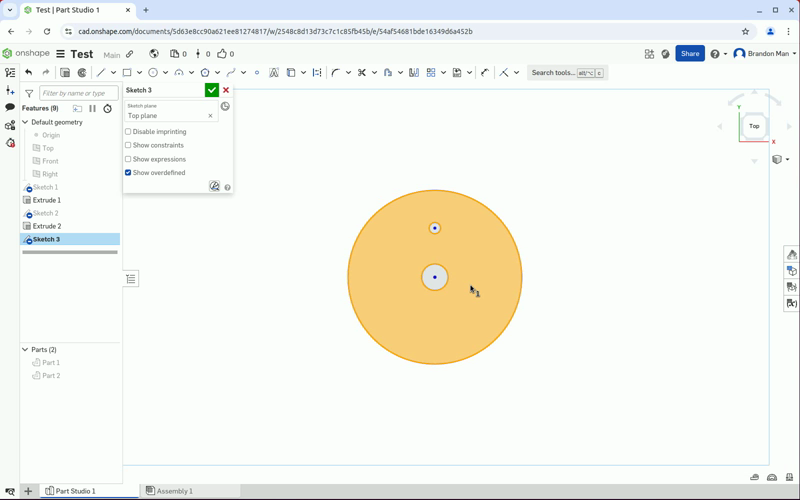
scroll(-6)
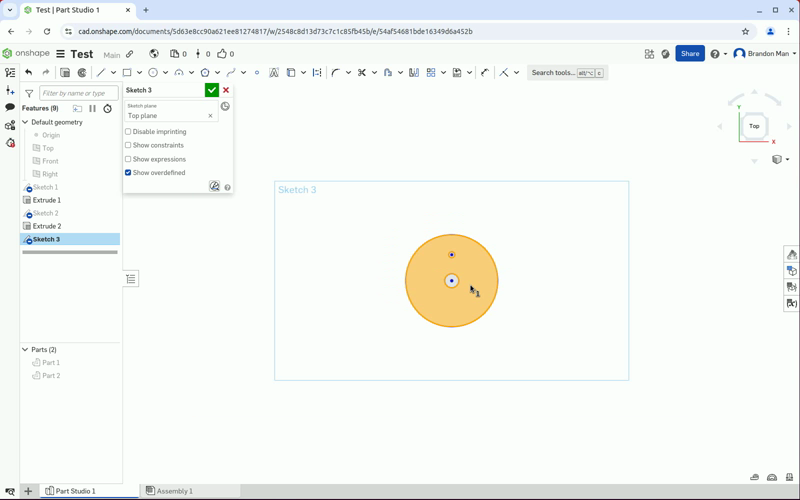
scroll(-6)
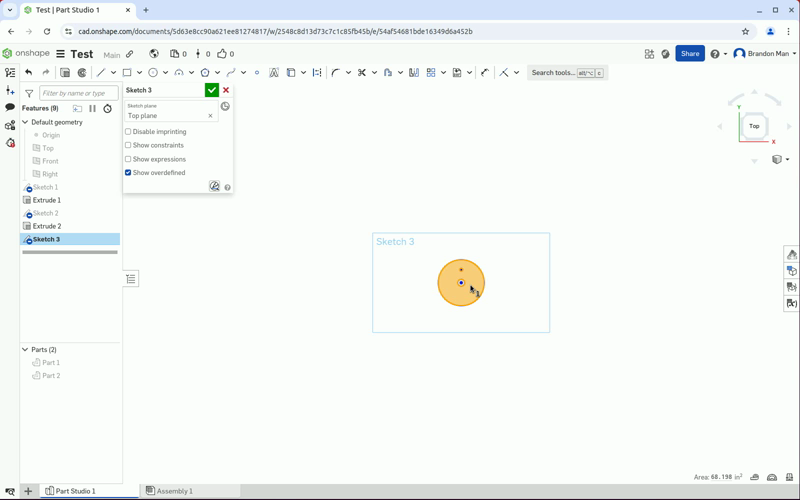
mouse_move(73, 352)
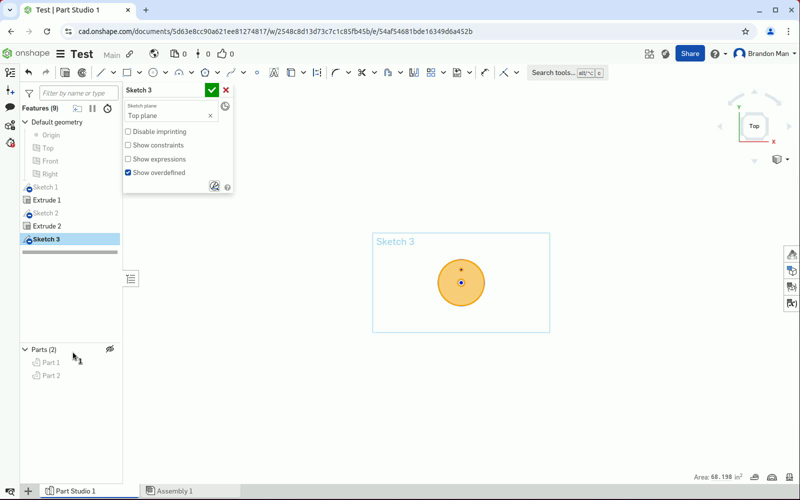
key(shift+y)
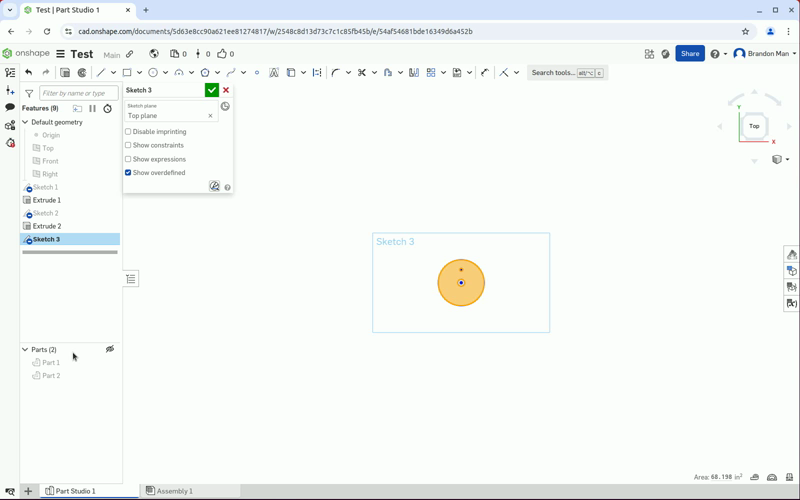
key(shift+e)
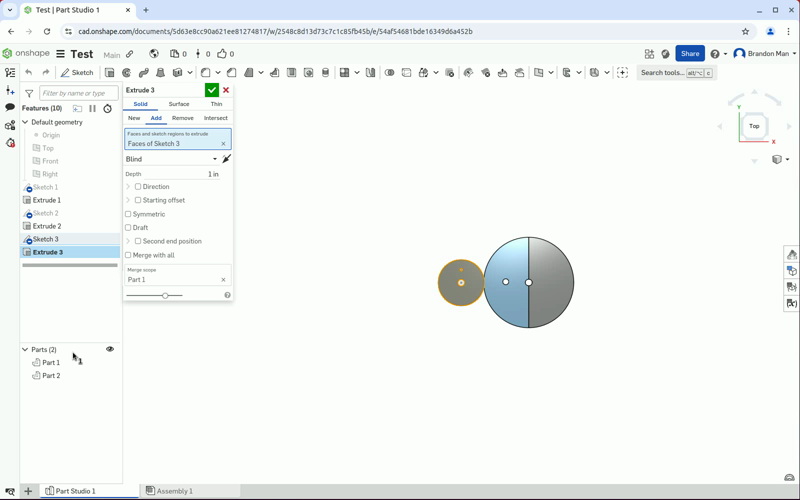
mouse_move(143, 106)
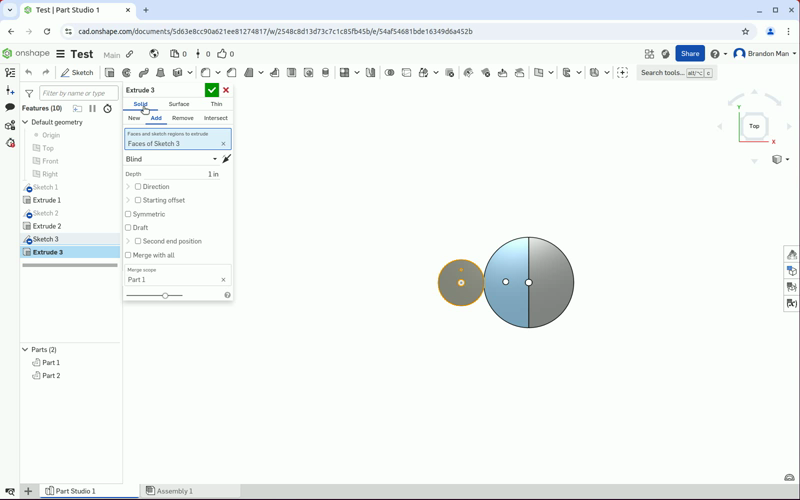
click(143, 106)
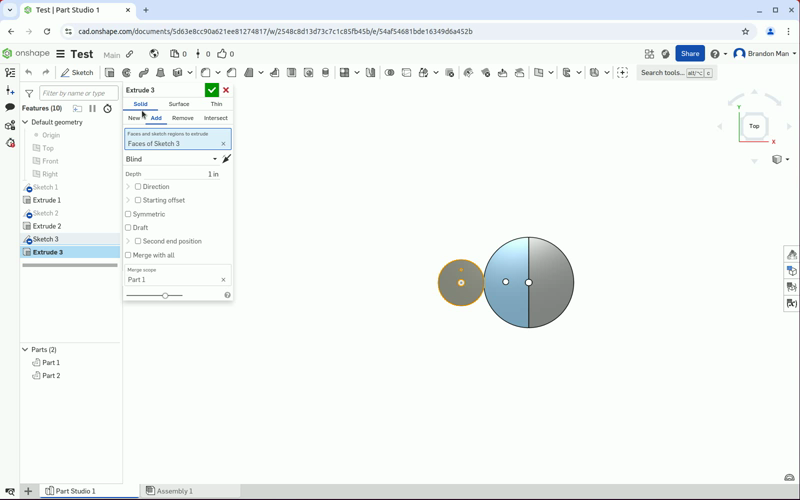
mouse_move(137, 120)
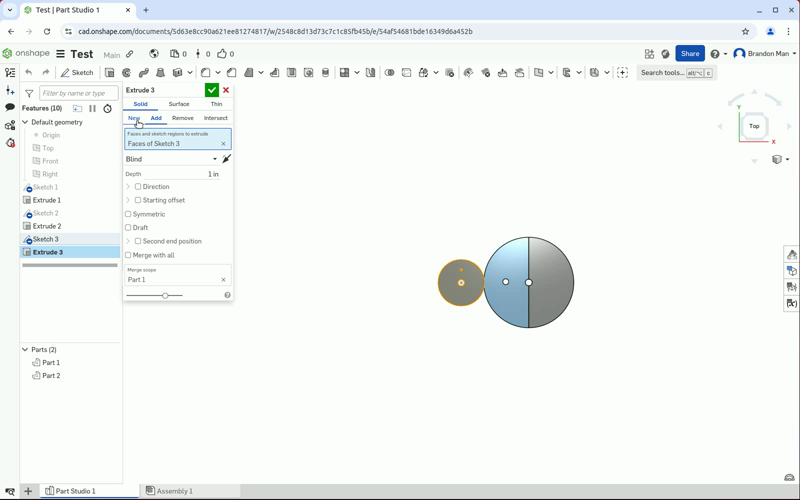
click(137, 120)
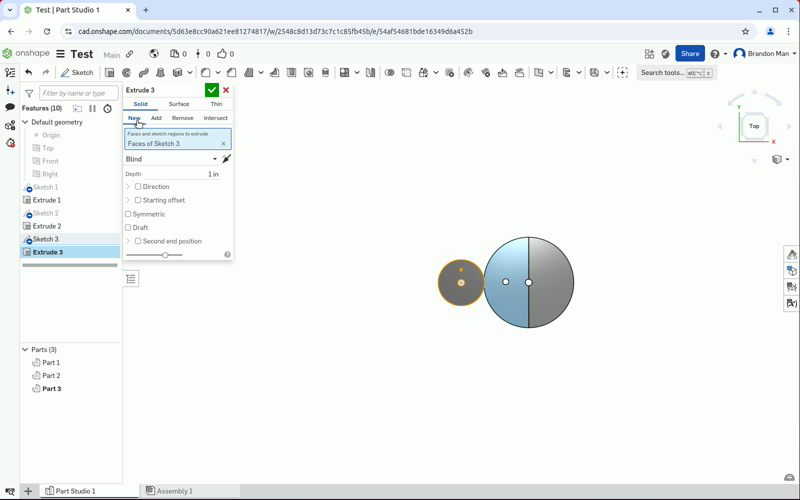
key(tab, 4)
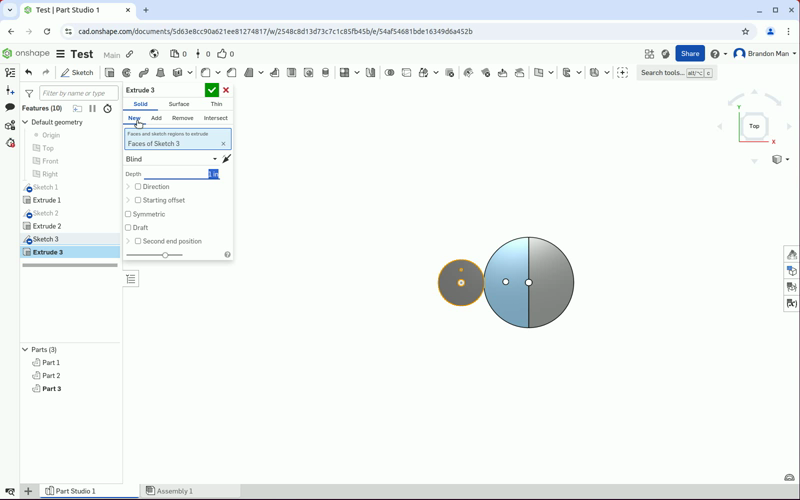
text(3.129)
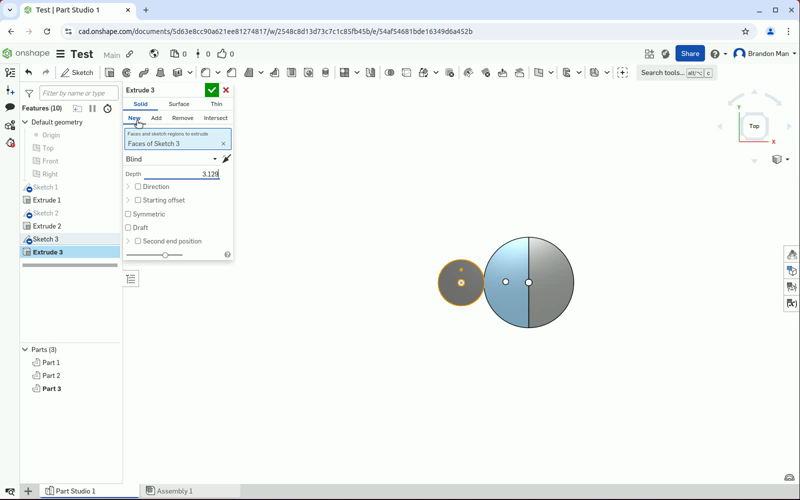
key(enter)
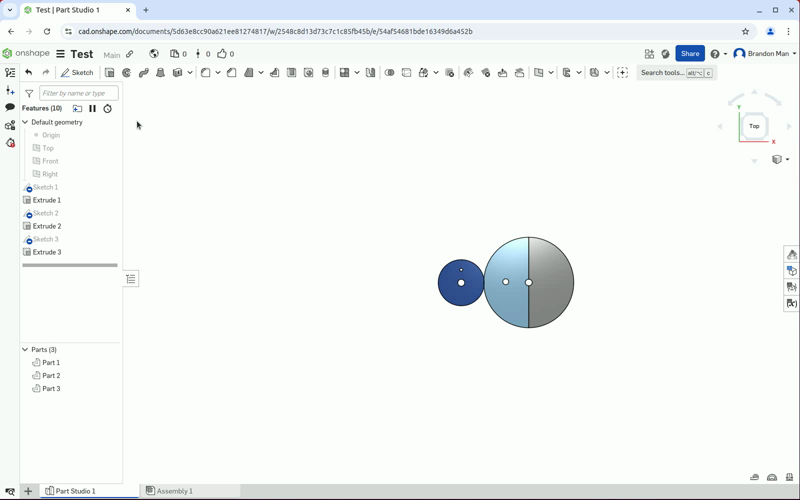
key(shift+h)
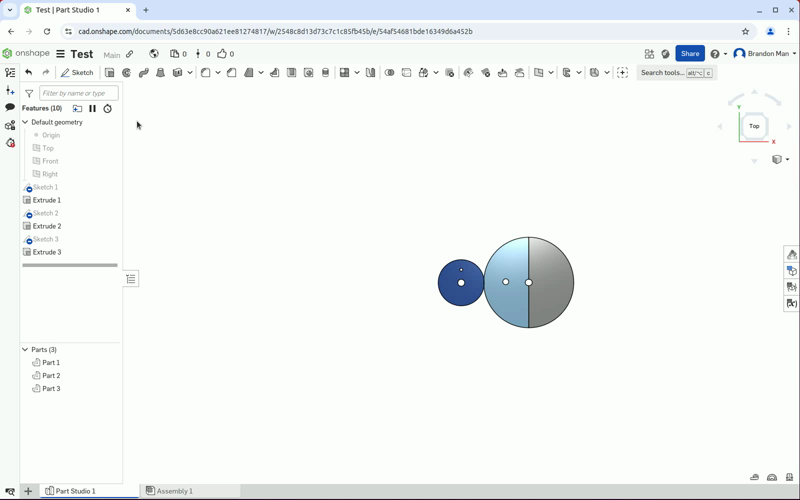
key(shift+h)
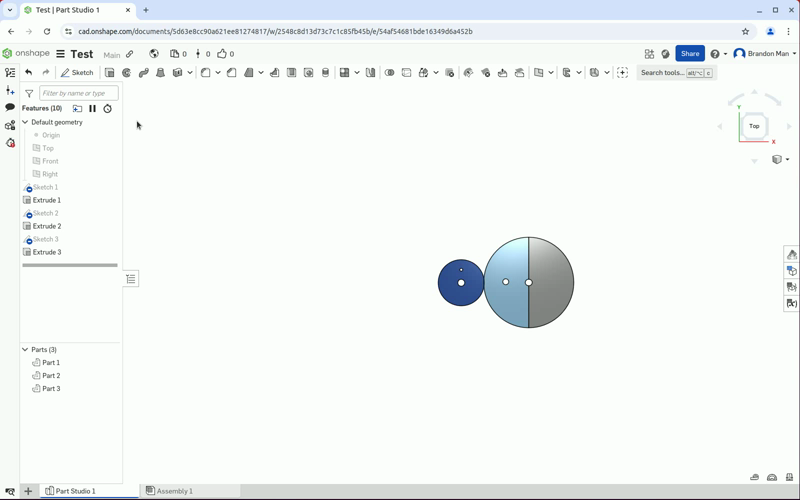
mouse_move(73, 189)
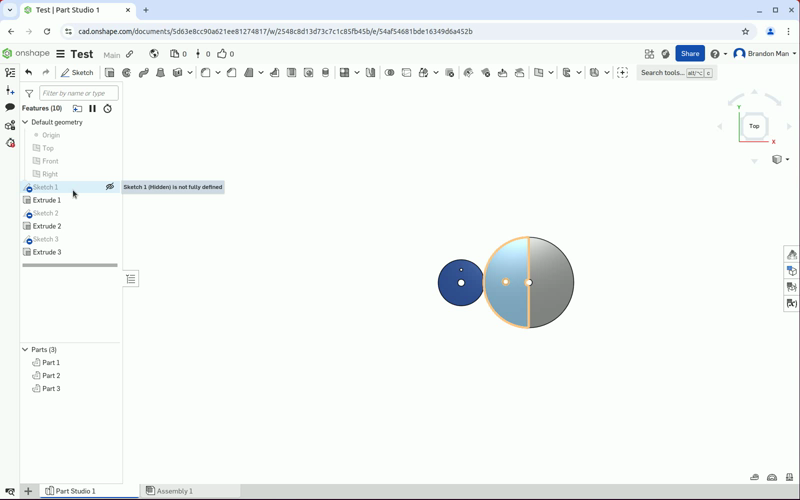
click(73, 189)
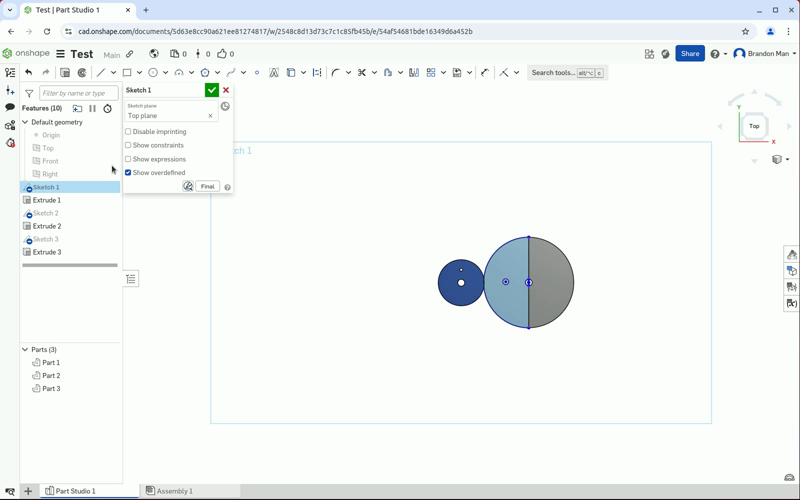
mouse_move(229, 92)
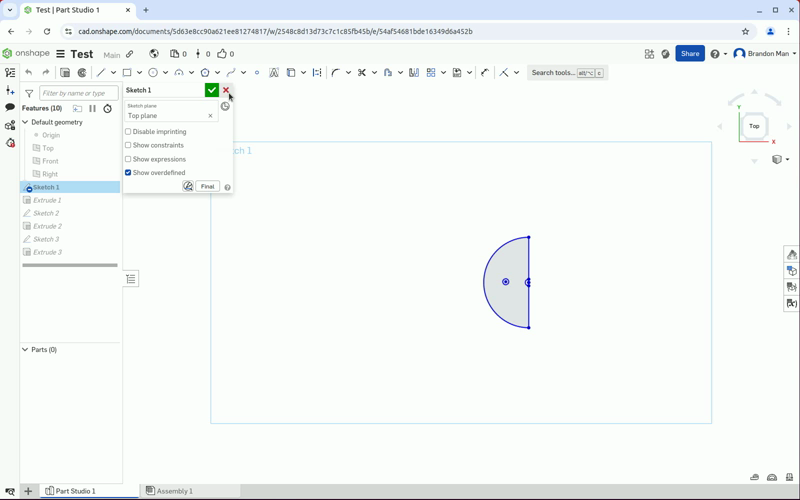
click(229, 92)
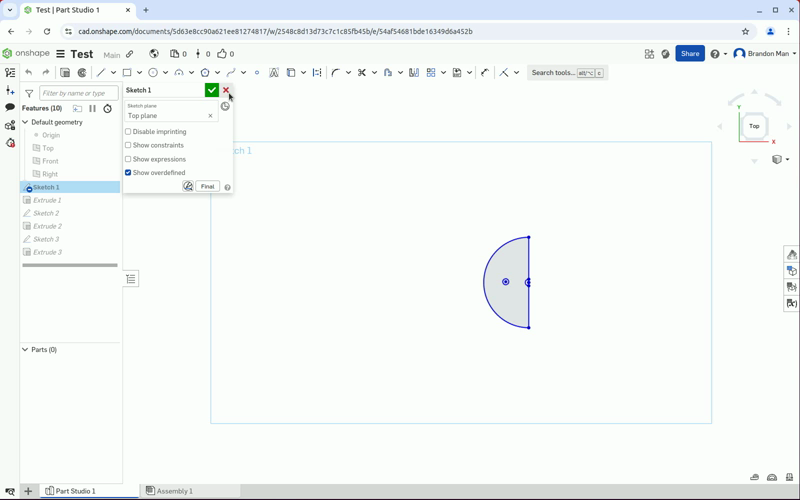
key(shift+s)
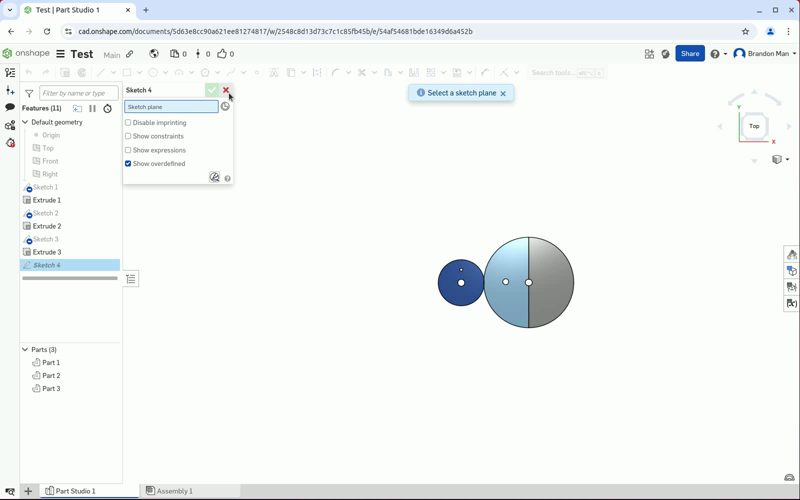
mouse_move(73, 150)
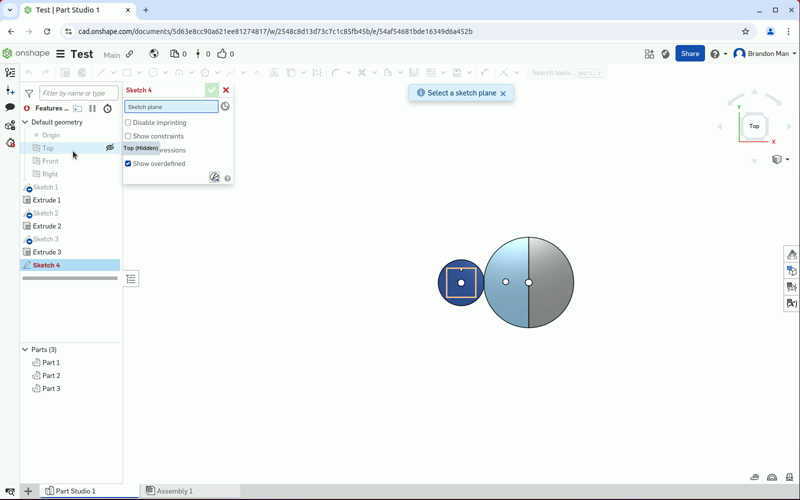
click(73, 150)
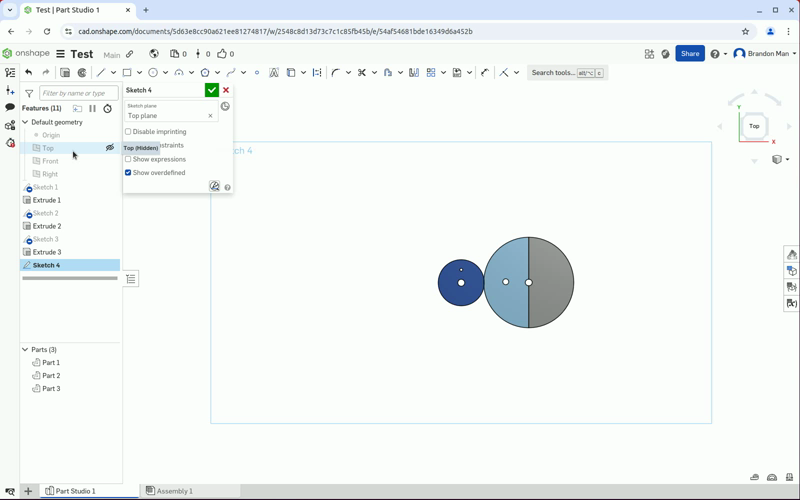
mouse_move(73, 352)
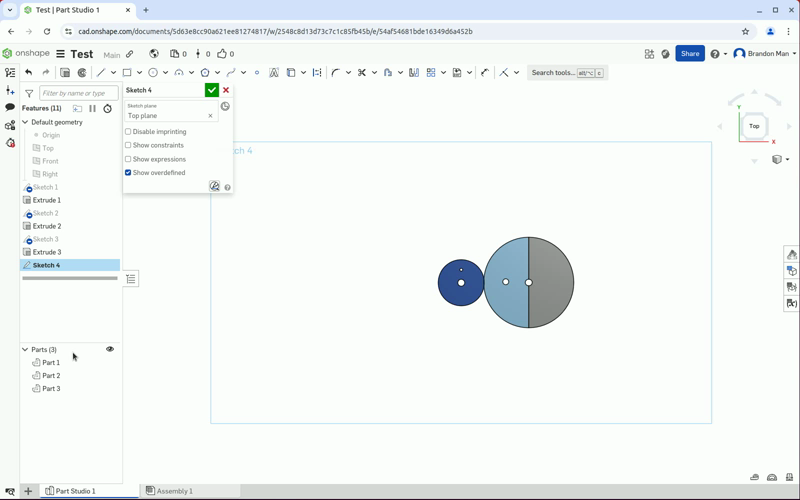
key(y)
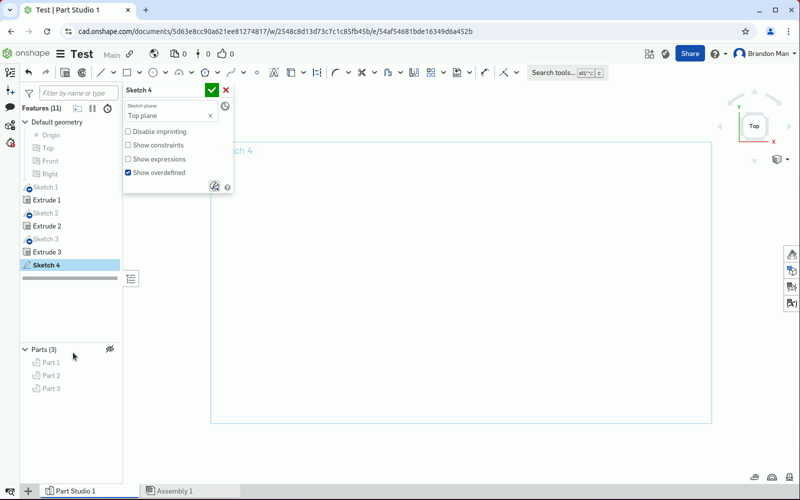
key(c)
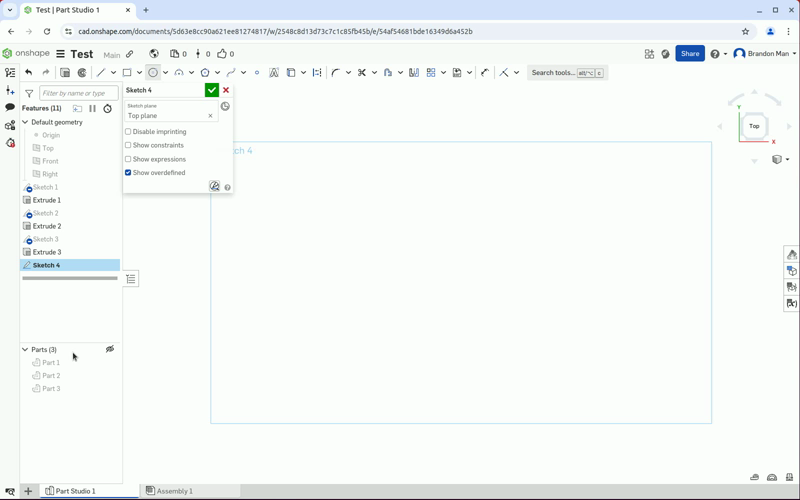
key_down(shift)
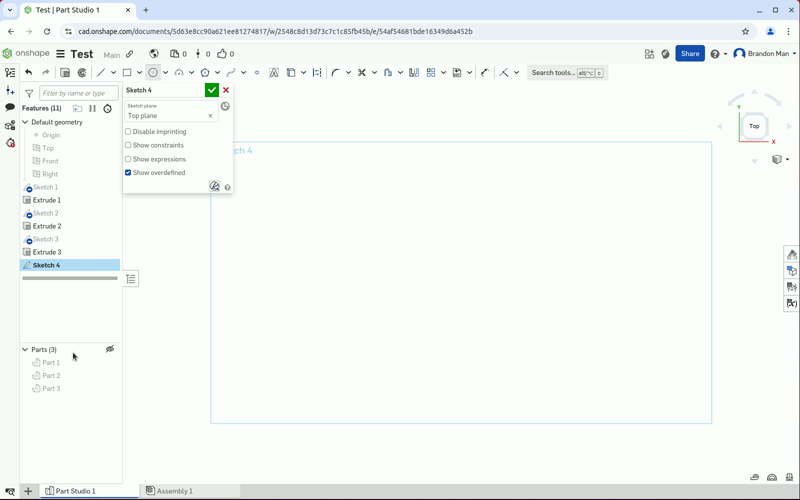
mouse_move(460, 249)
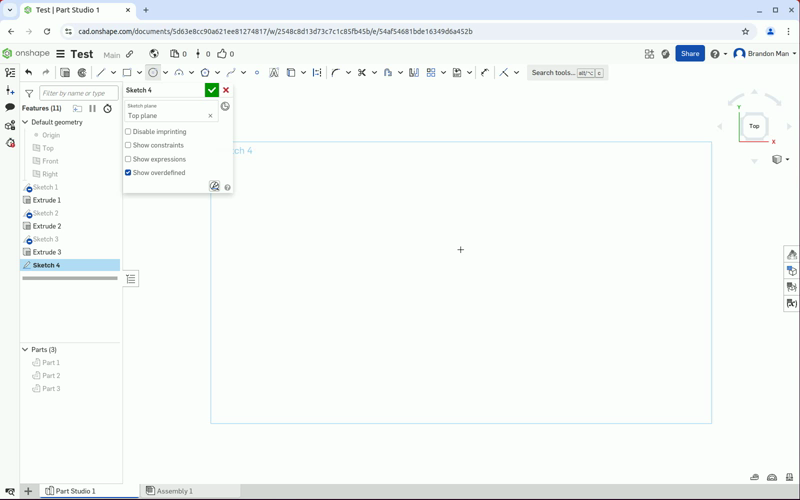
click(460, 249)
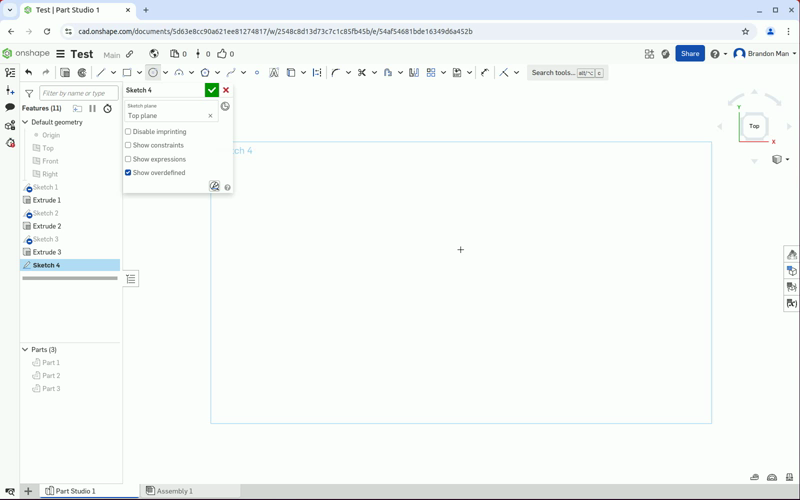
key_up(shift)
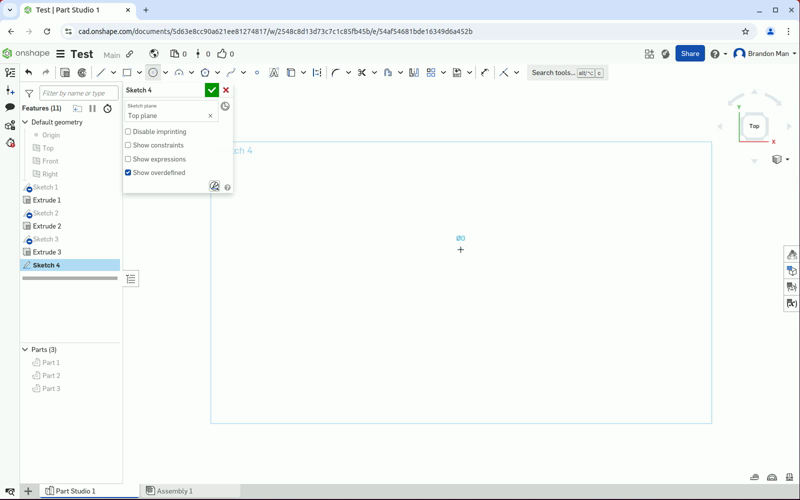
mouse_move(472, 249)
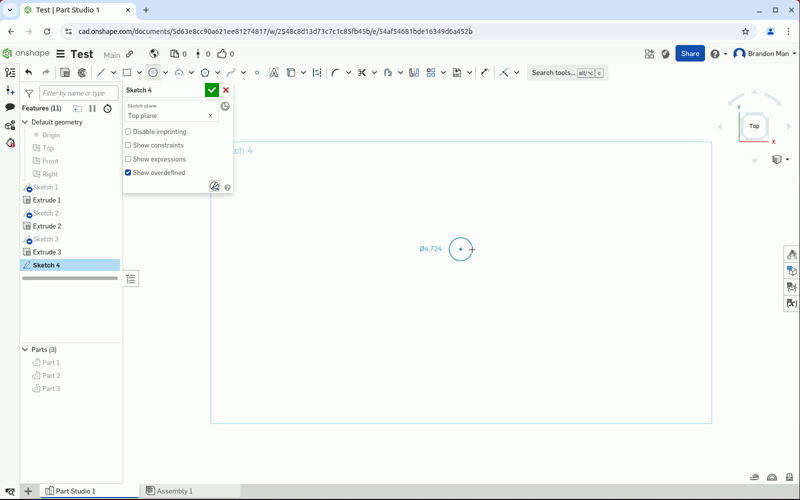
click(472, 249)
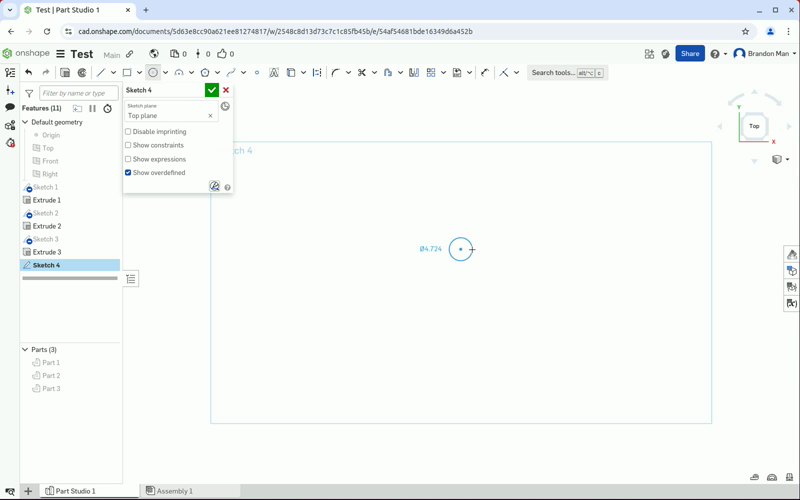
key(esc)
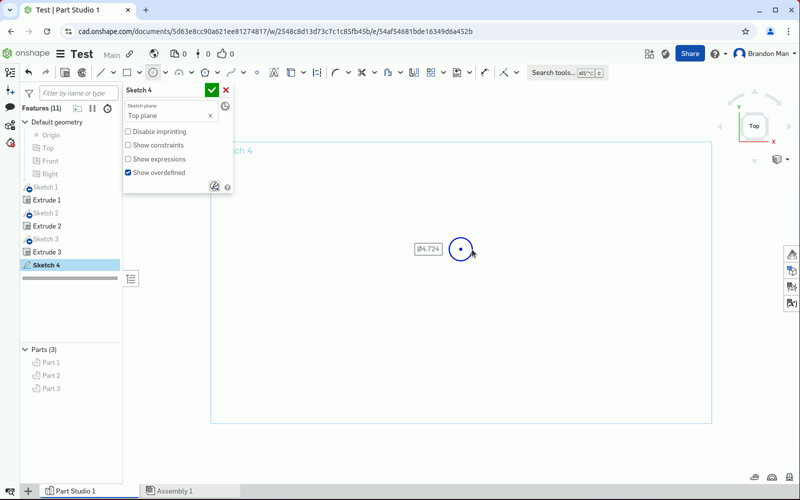
key(c)
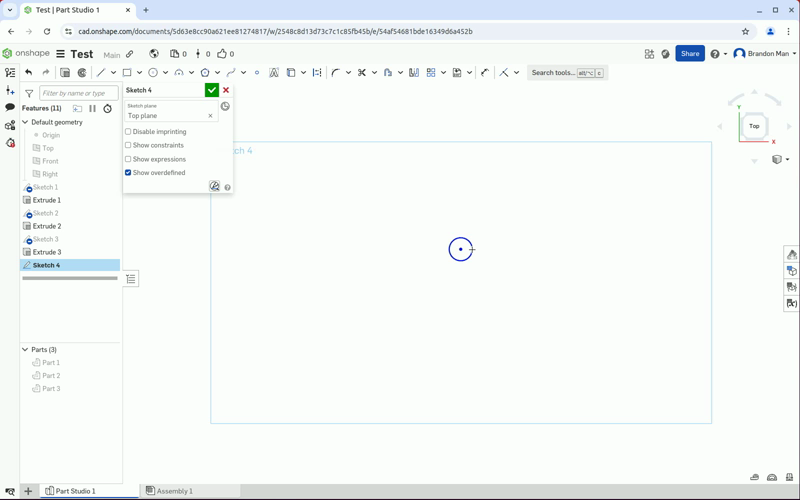
key_down(shift)
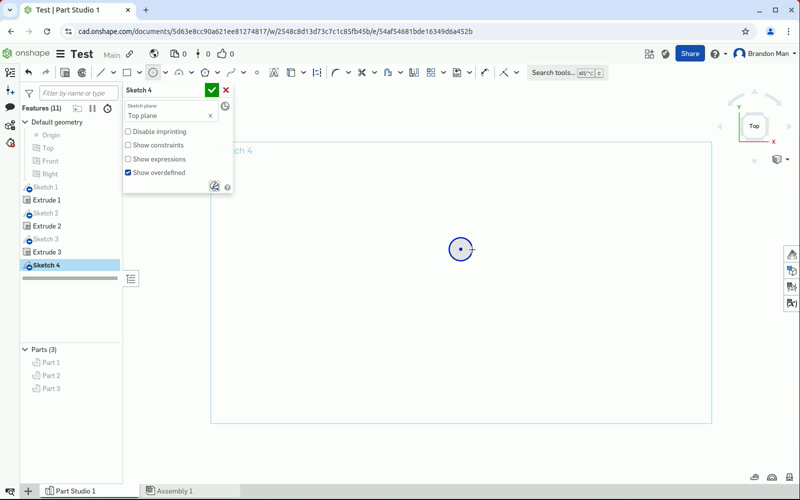
mouse_move(460, 249)
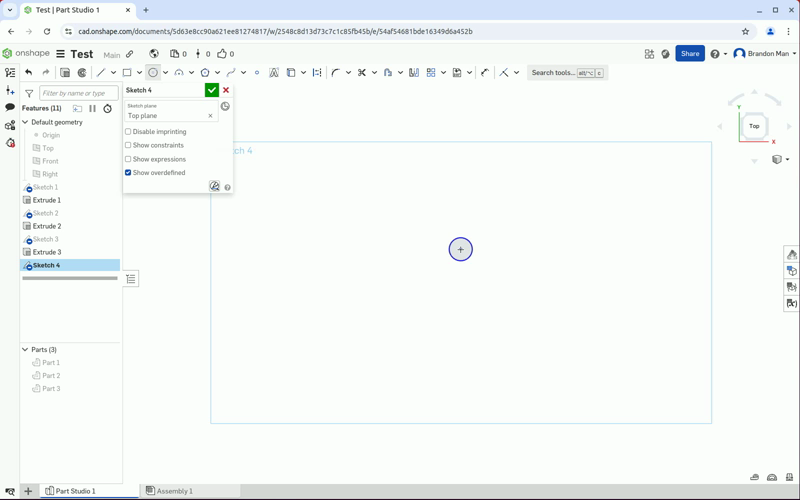
click(460, 249)
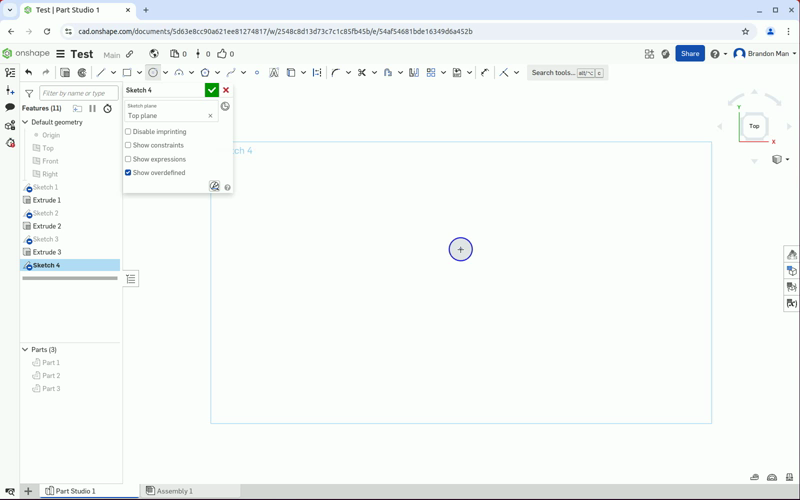
key_up(shift)
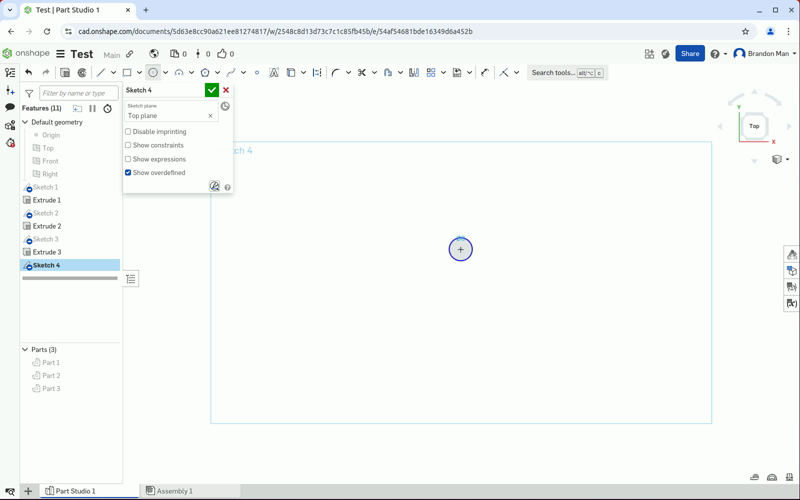
mouse_move(464, 249)
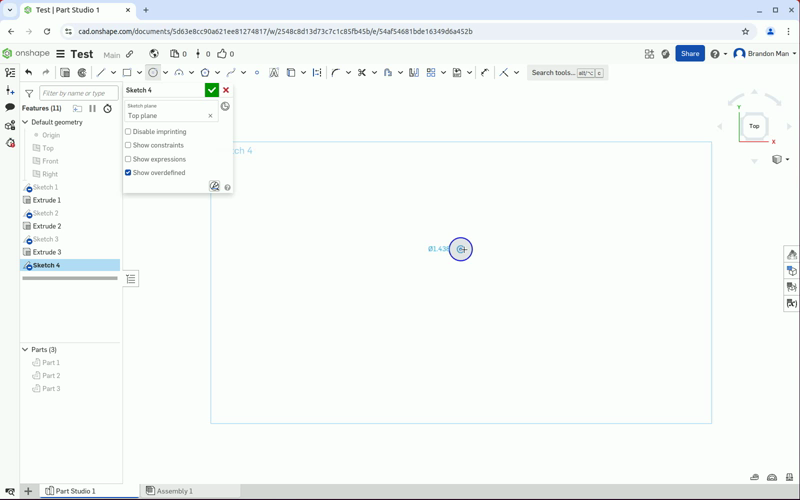
scroll(6)
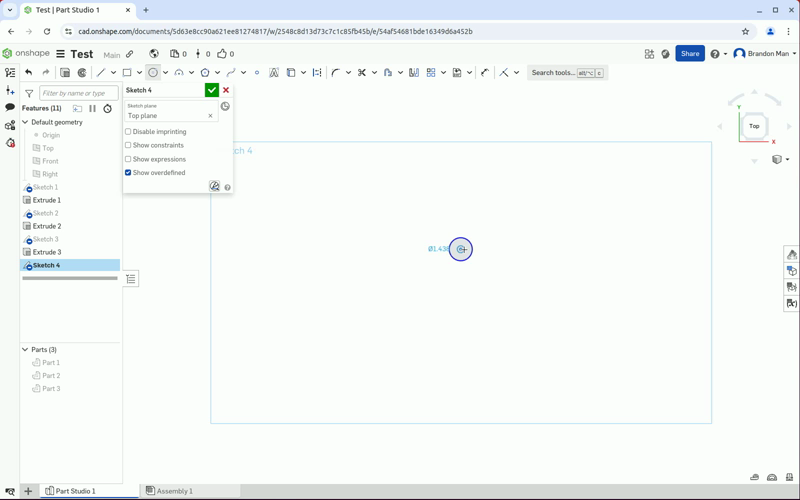
scroll(6)
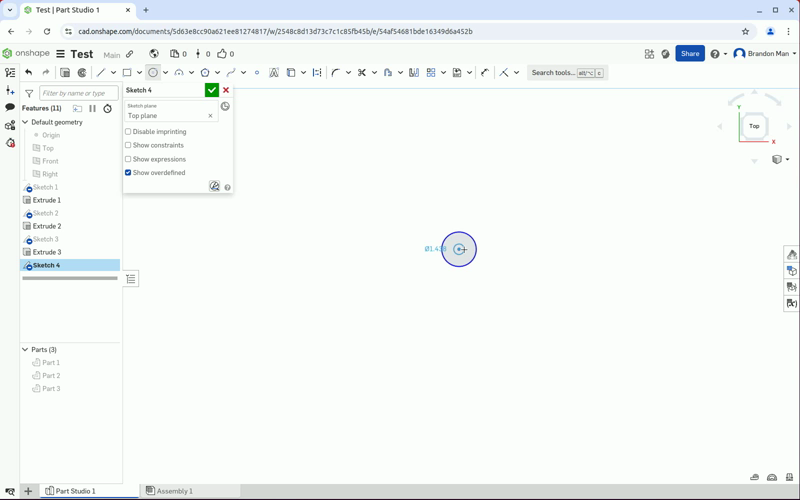
scroll(6)
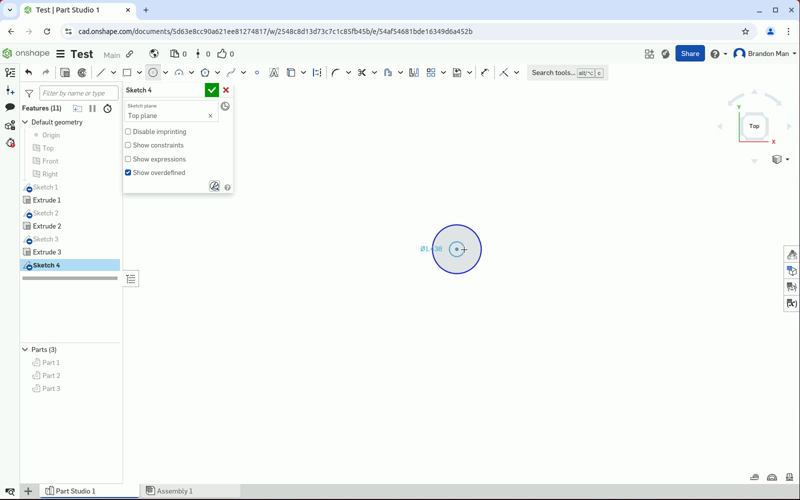
scroll(6)
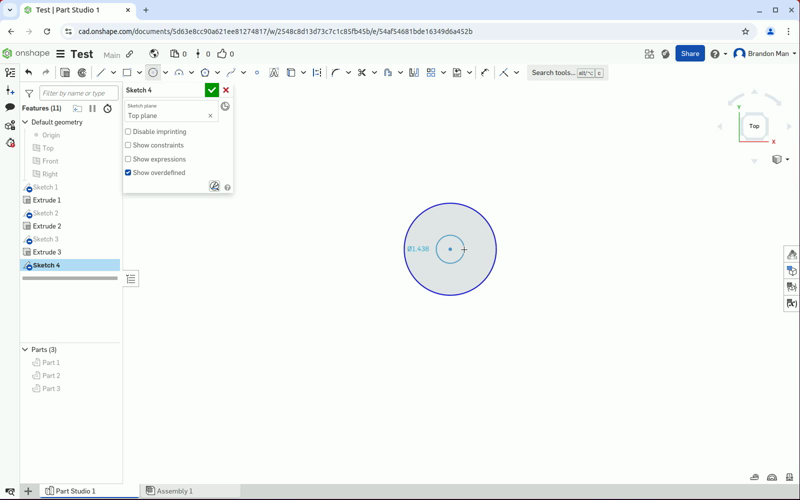
scroll(6)
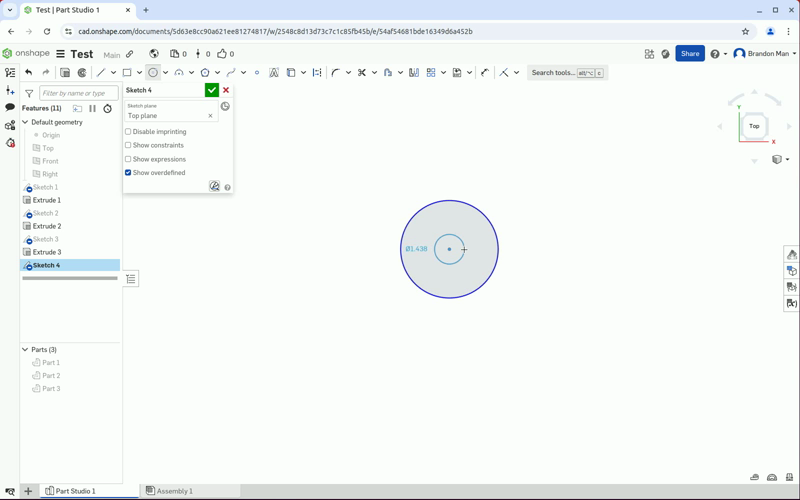
scroll(6)
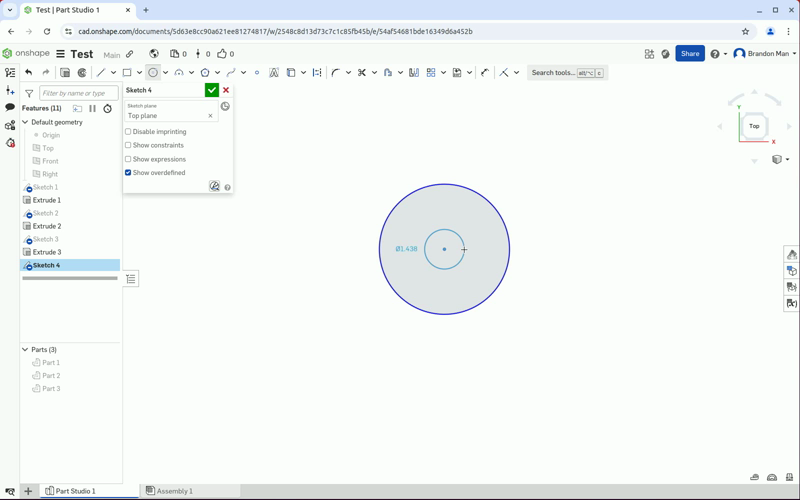
scroll(6)
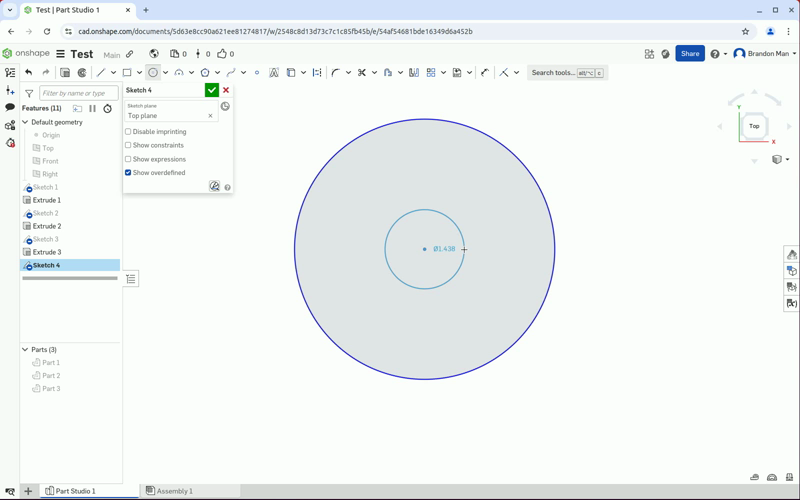
click(464, 249)
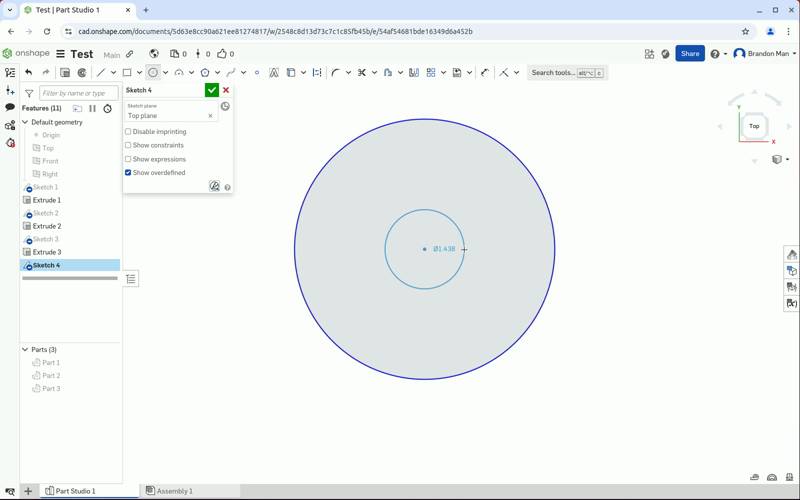
scroll(-6)
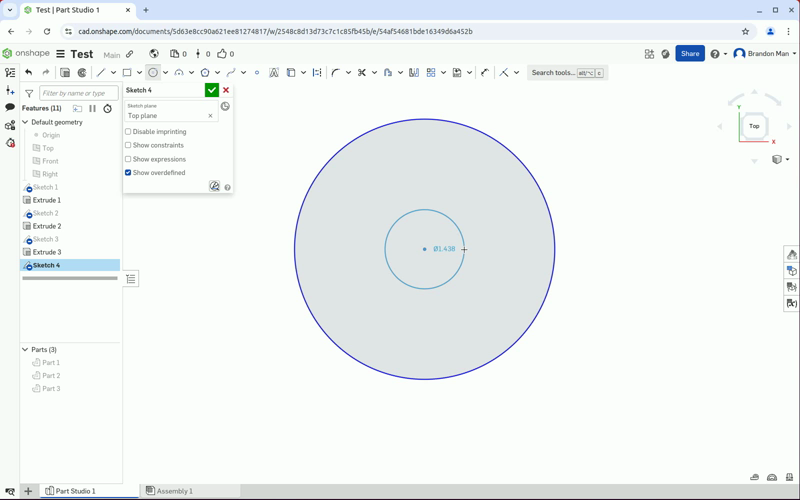
scroll(-6)
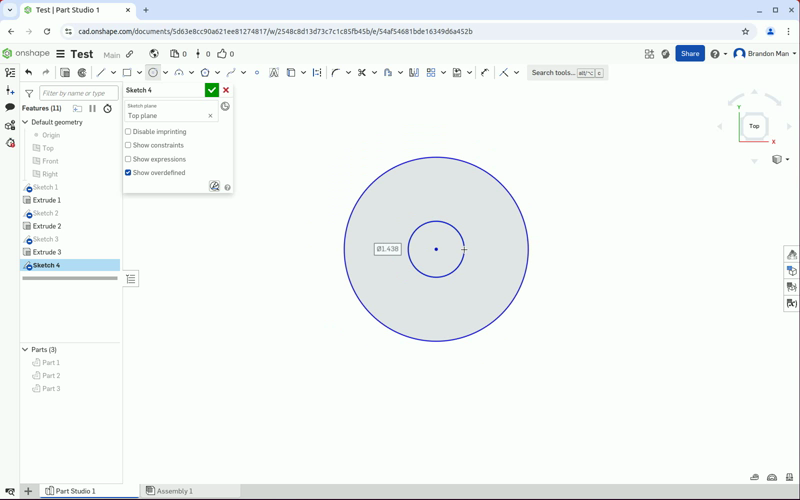
scroll(-6)
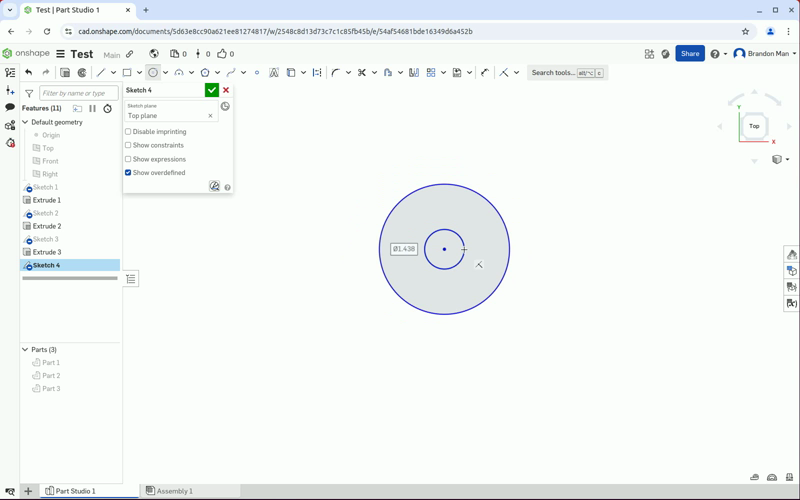
scroll(-6)
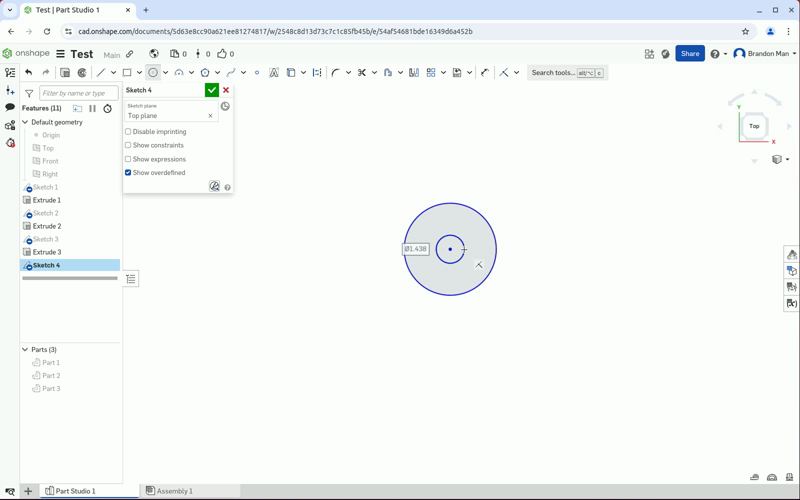
scroll(-6)
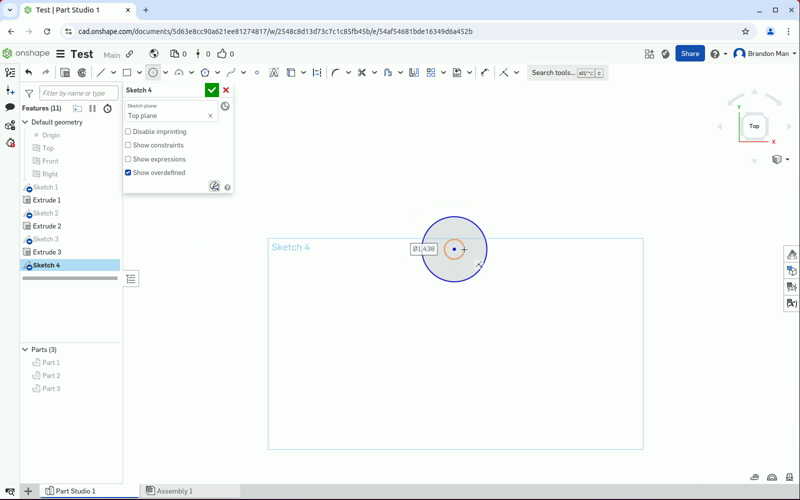
scroll(-6)
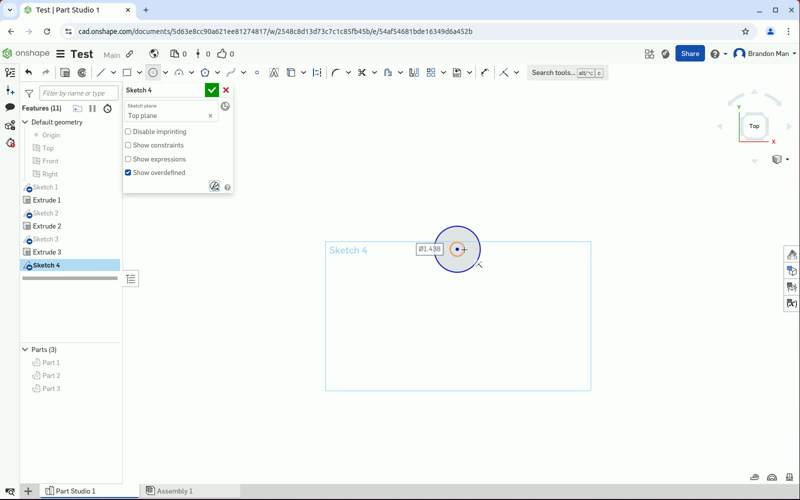
scroll(-6)
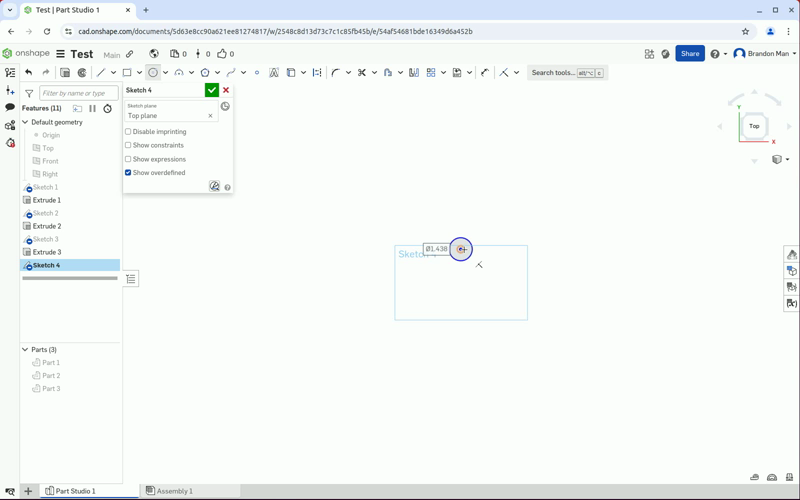
key(esc)
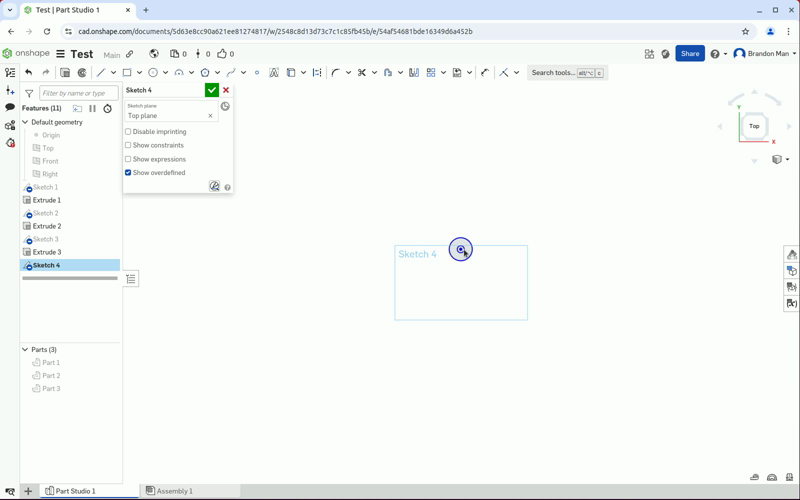
key(c)
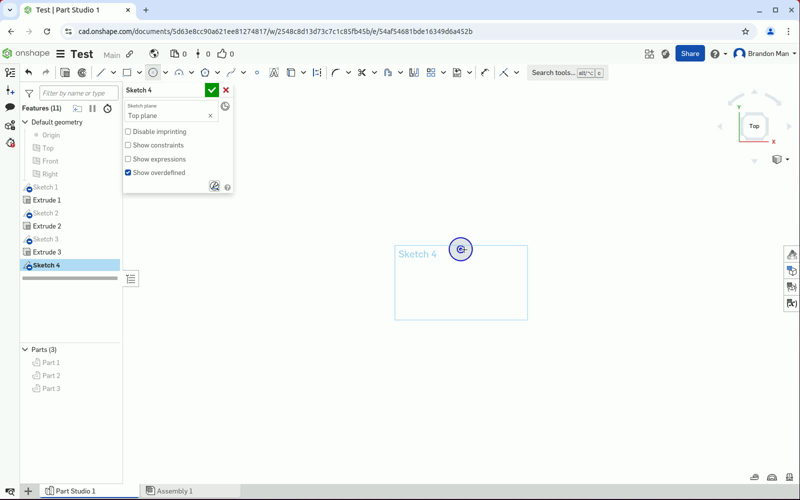
key_down(shift)
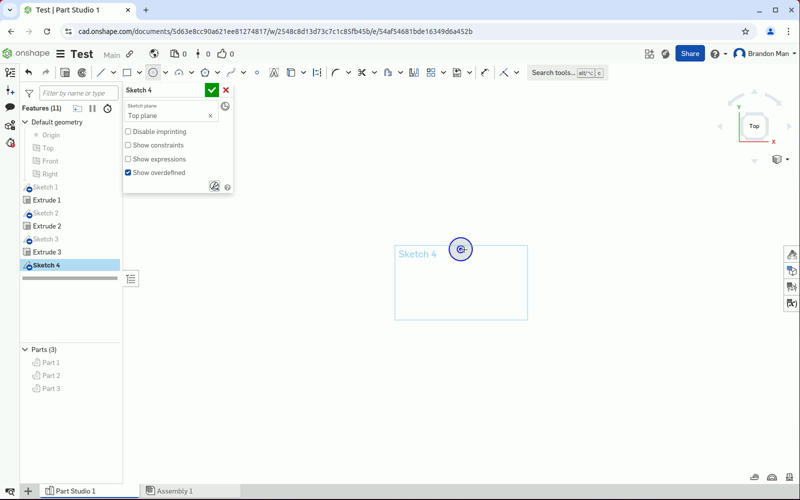
mouse_move(460, 254)
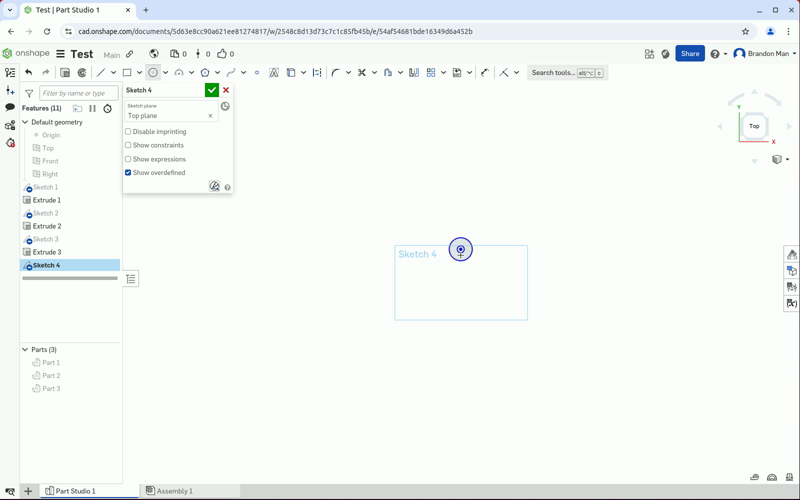
click(460, 254)
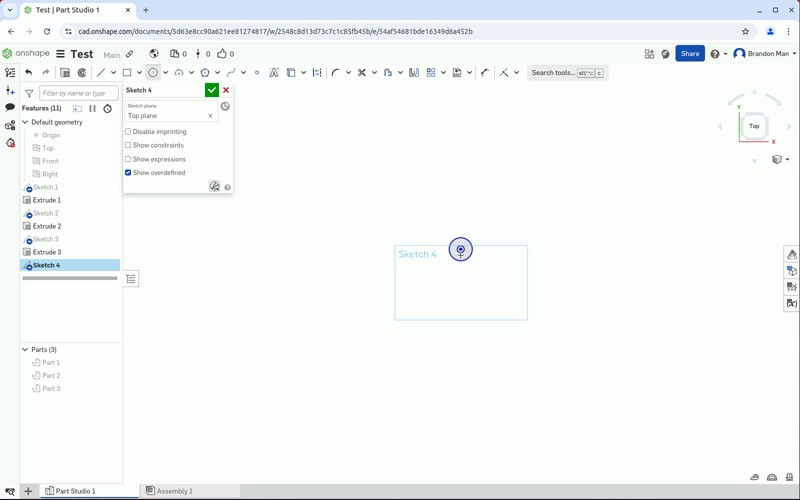
key_up(shift)
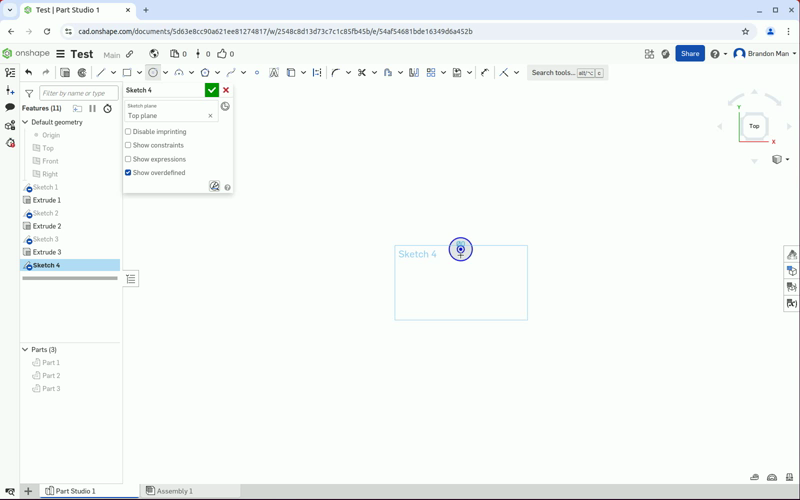
mouse_move(461, 254)
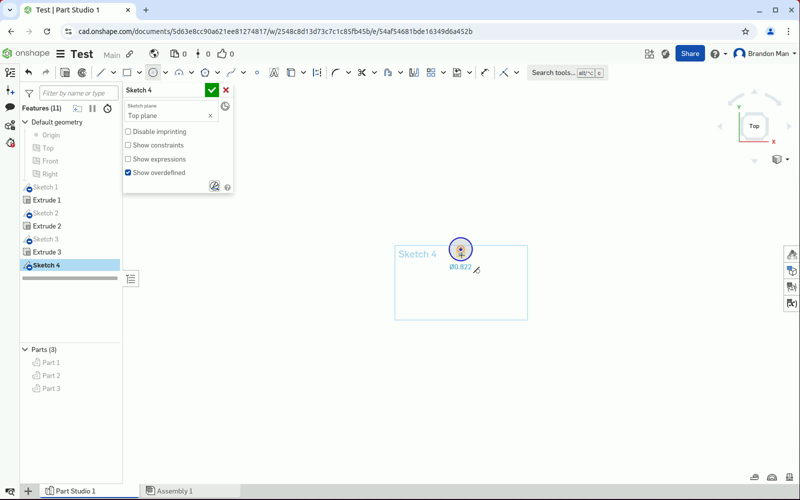
scroll(6)
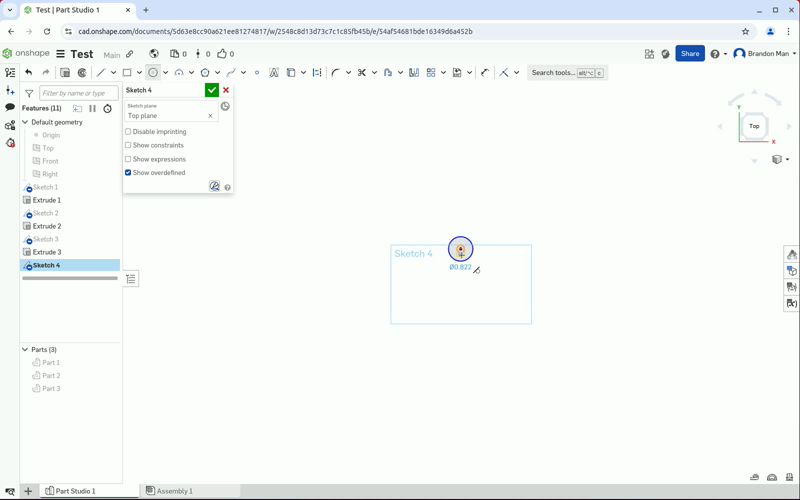
scroll(6)
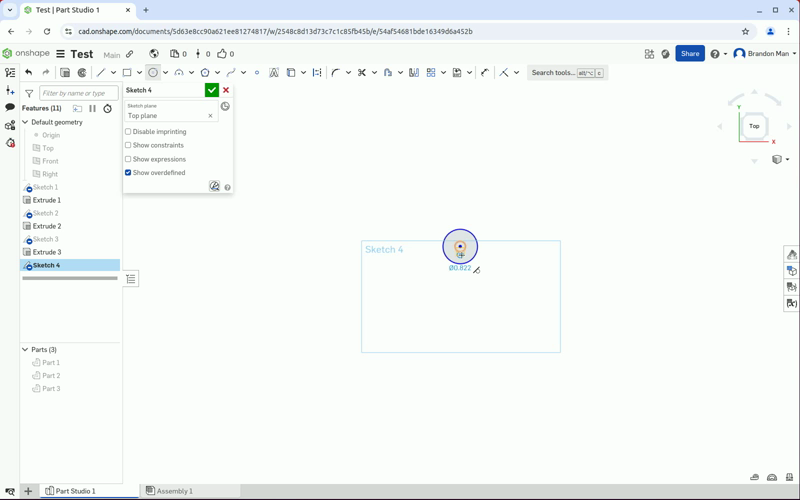
scroll(6)
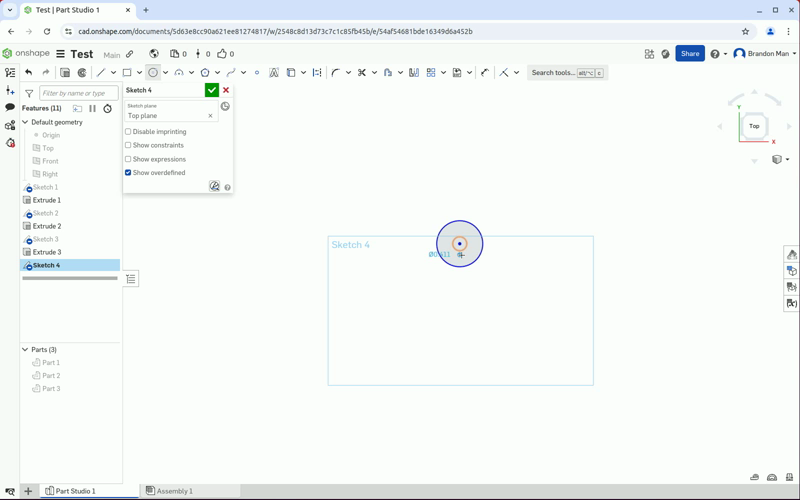
scroll(6)
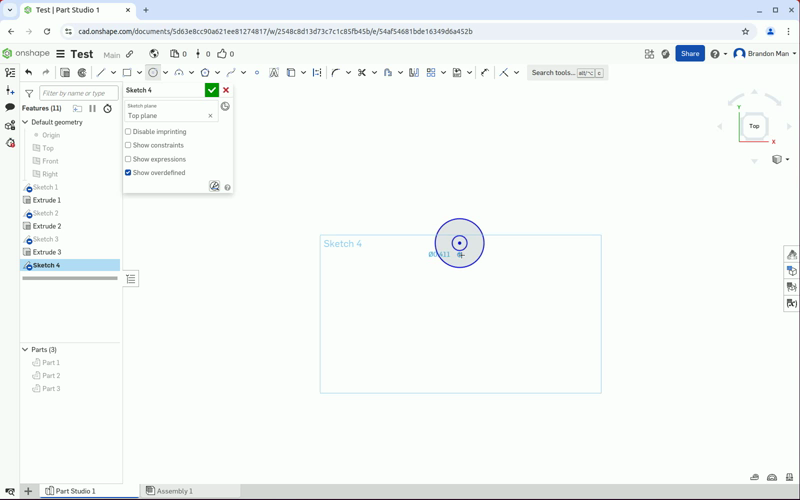
scroll(6)
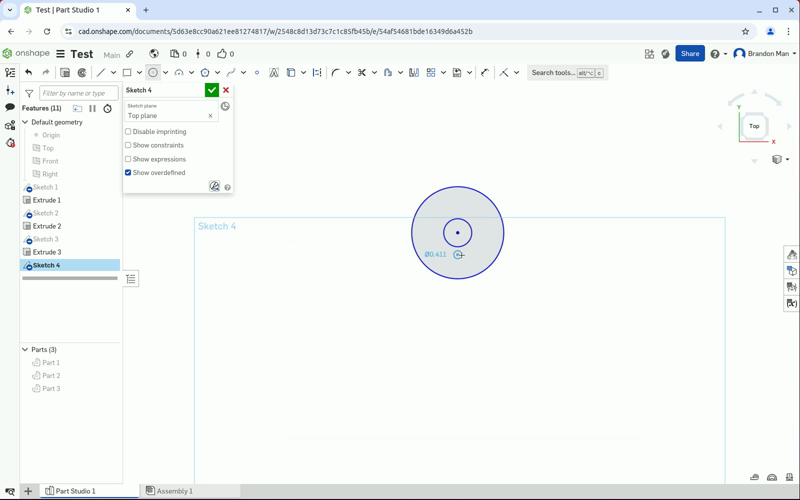
scroll(6)
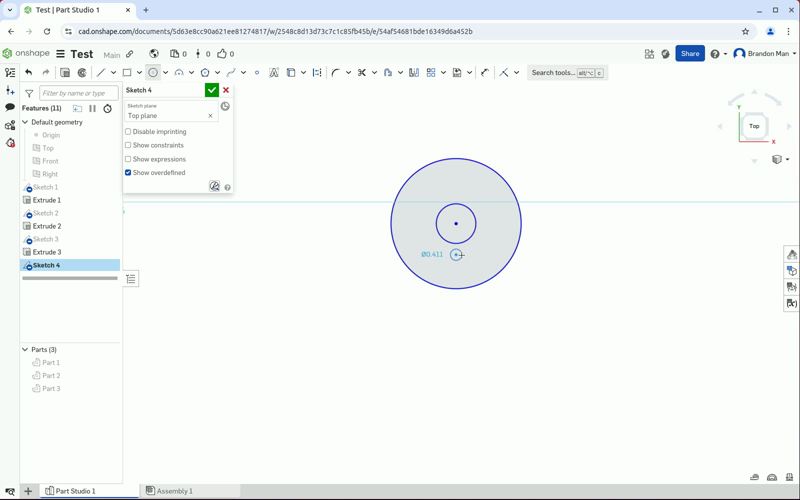
scroll(6)
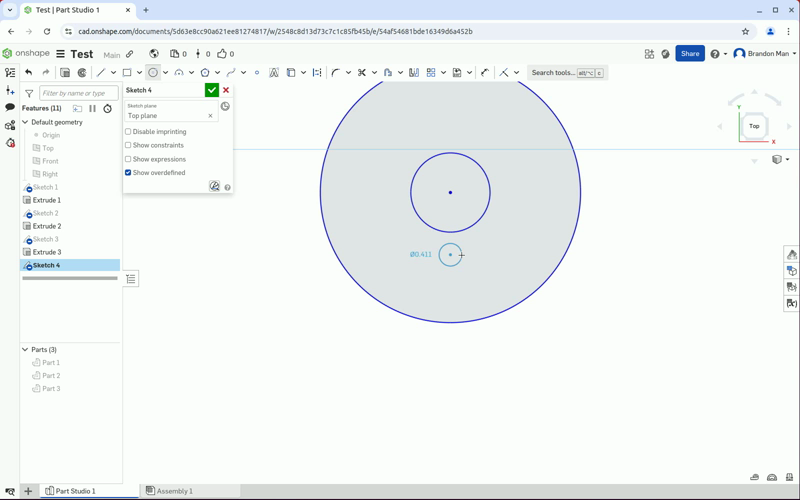
click(461, 254)
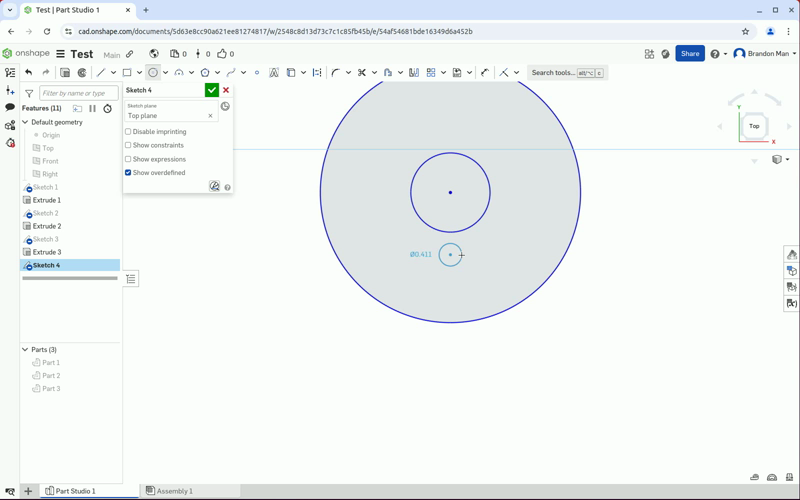
scroll(-6)
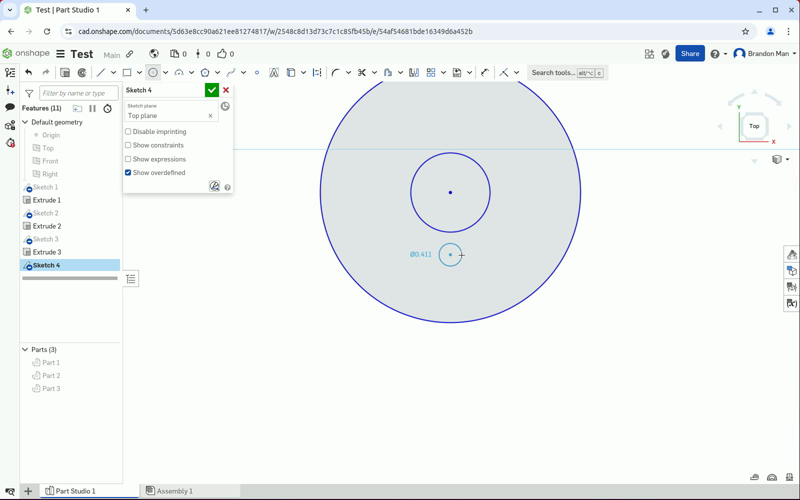
scroll(-6)
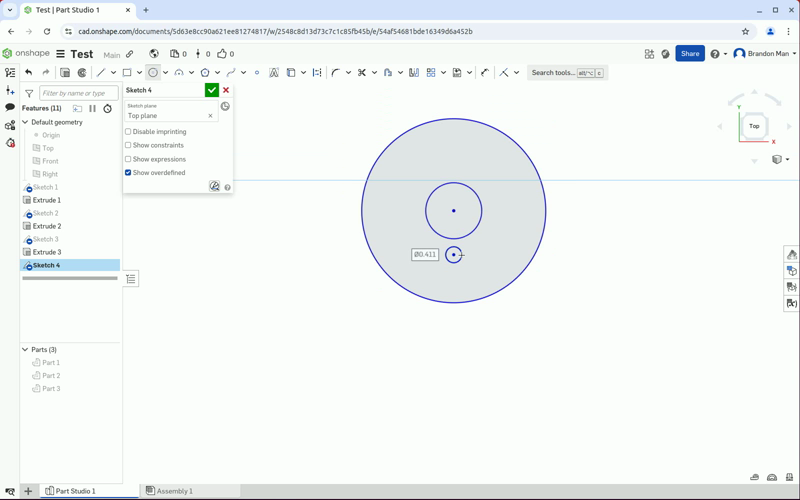
scroll(-6)
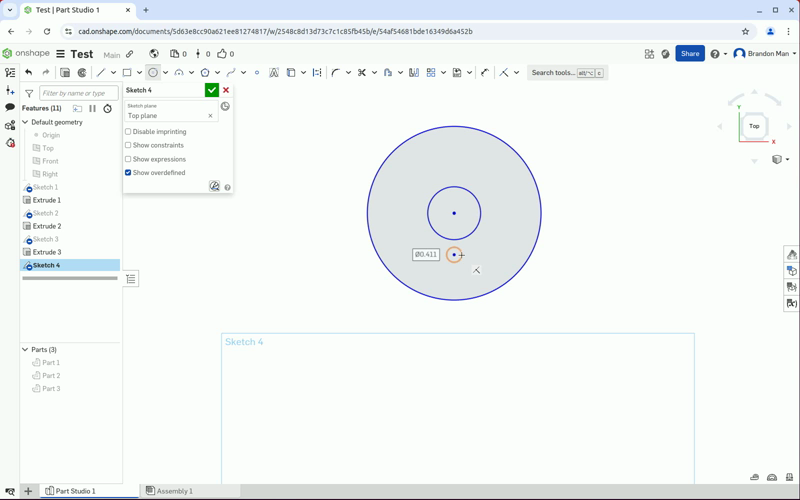
scroll(-6)
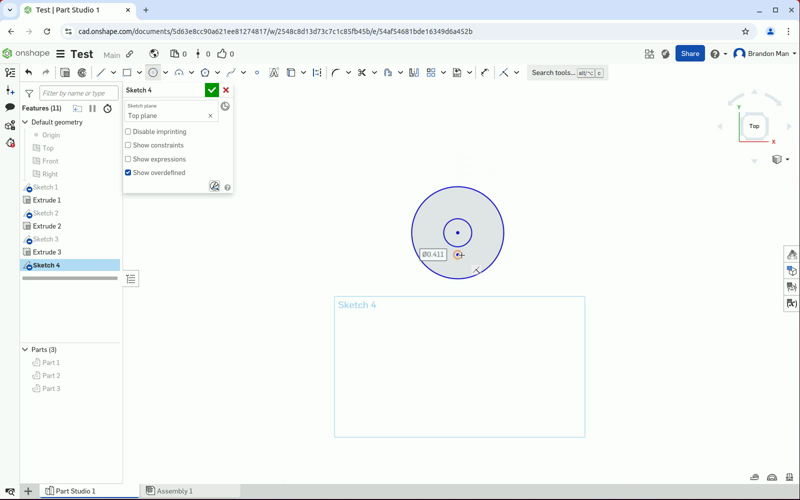
scroll(-6)
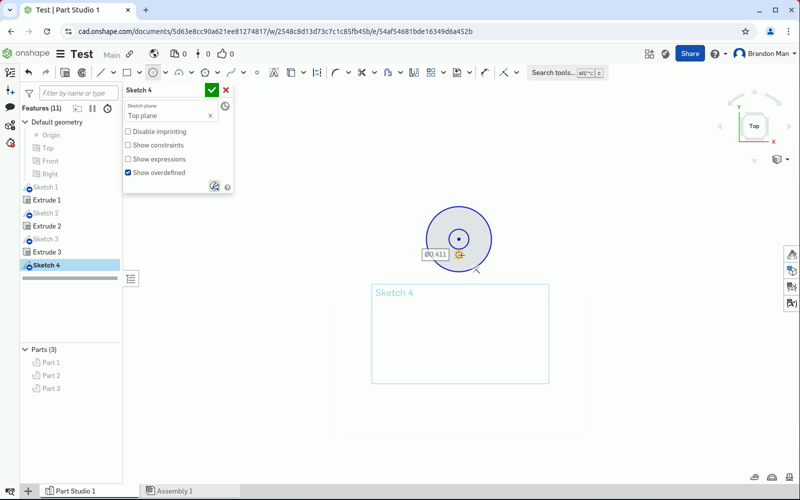
scroll(-6)
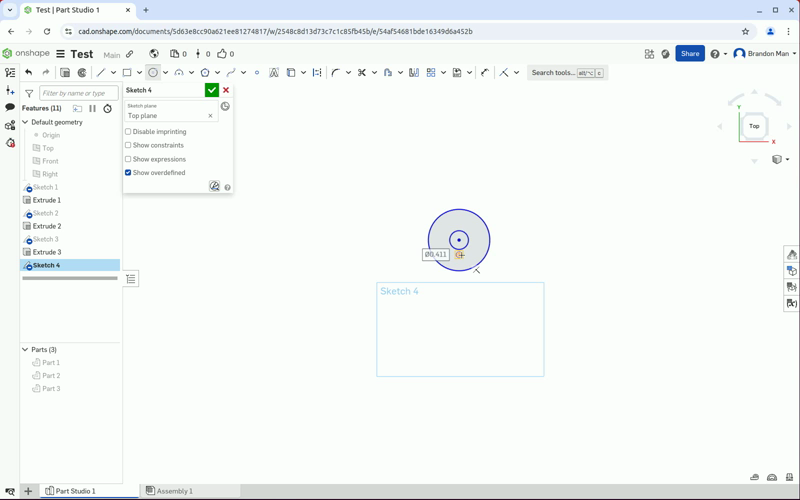
scroll(-6)
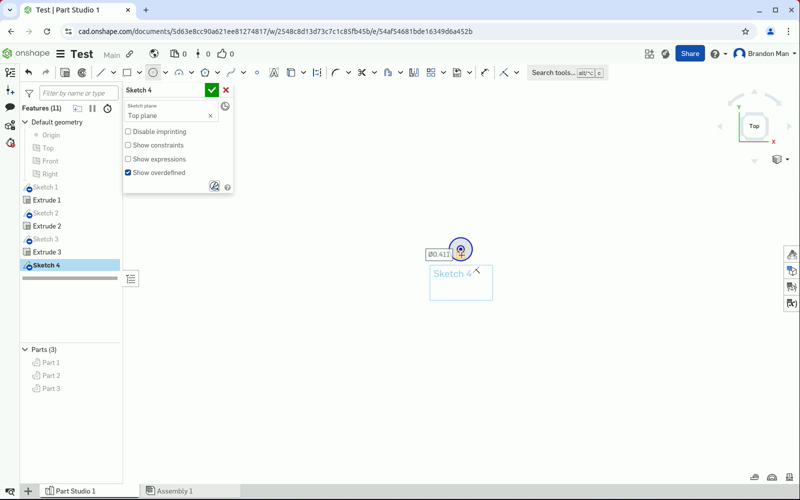
key(esc)
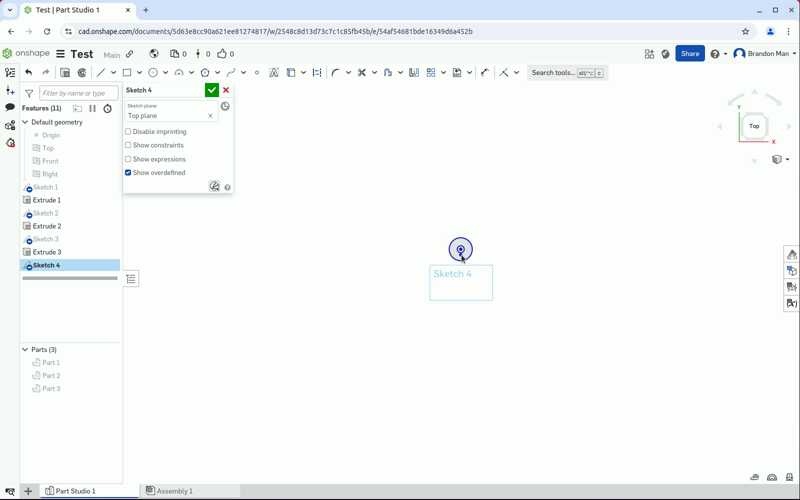
mouse_move(469, 244)
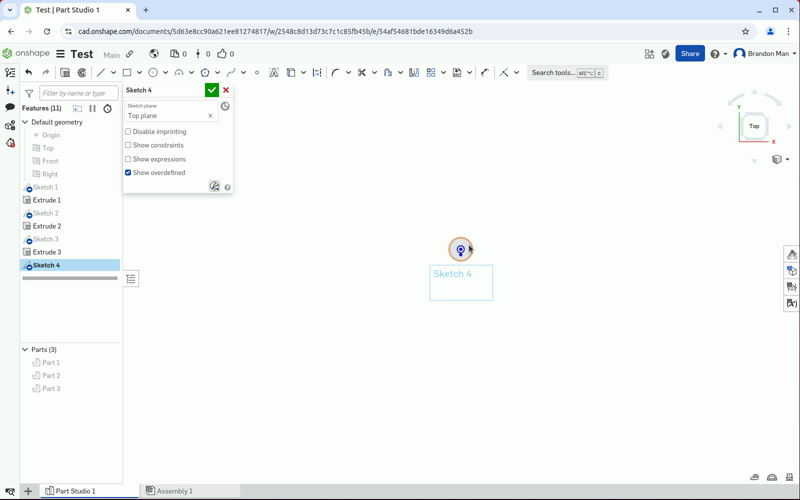
scroll(6)
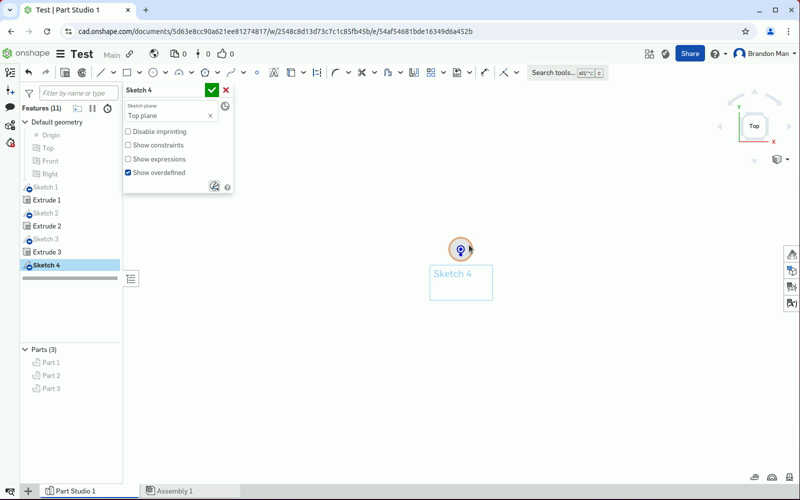
scroll(6)
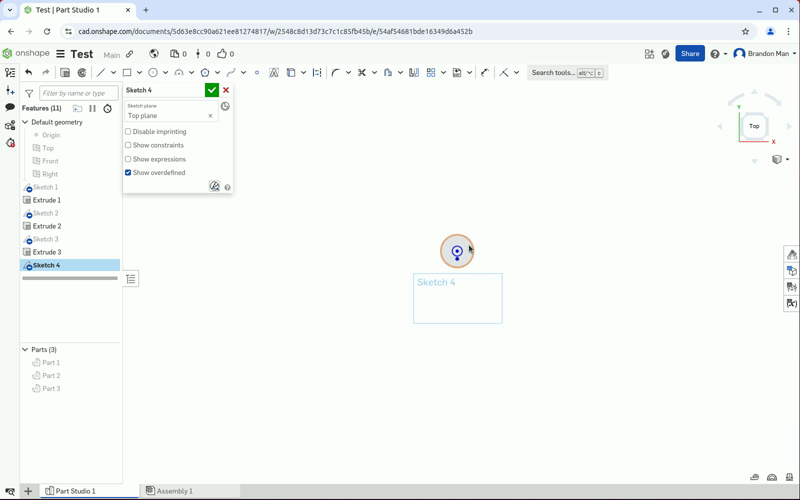
scroll(6)
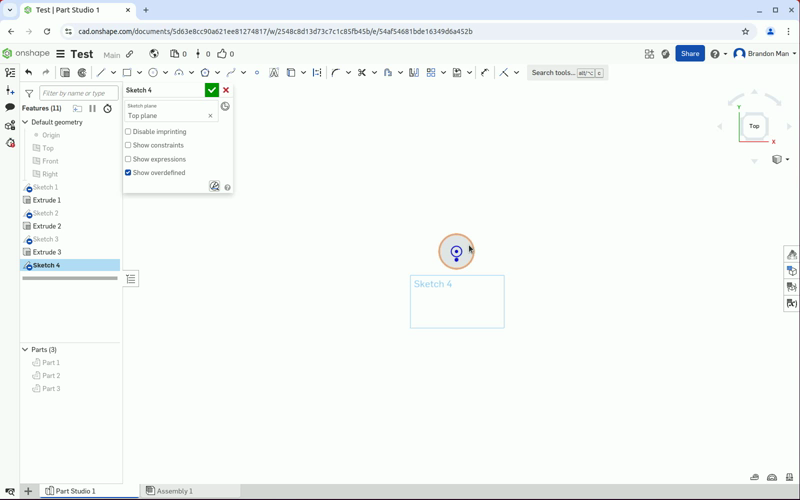
scroll(6)
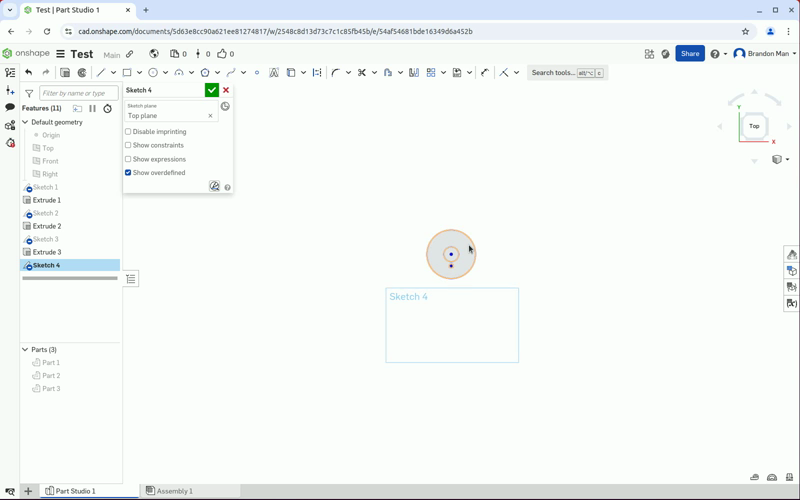
scroll(6)
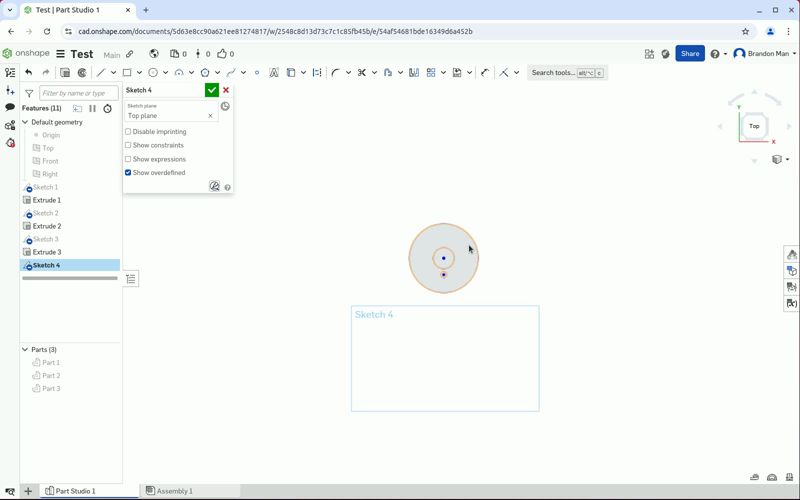
scroll(6)
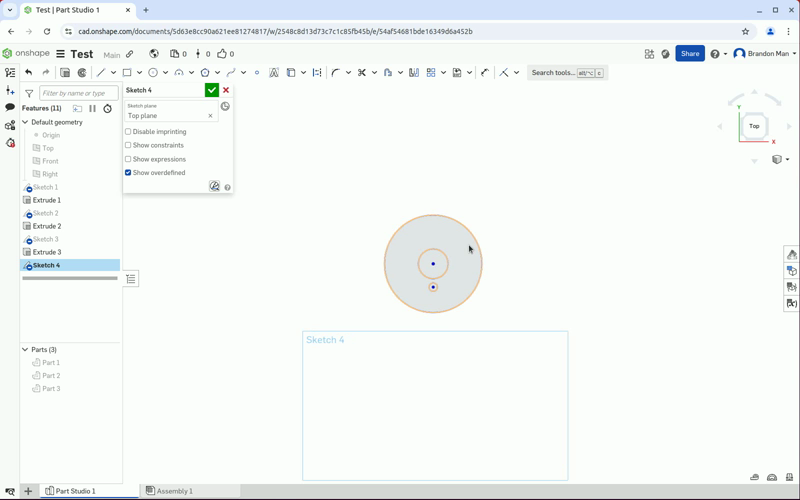
scroll(6)
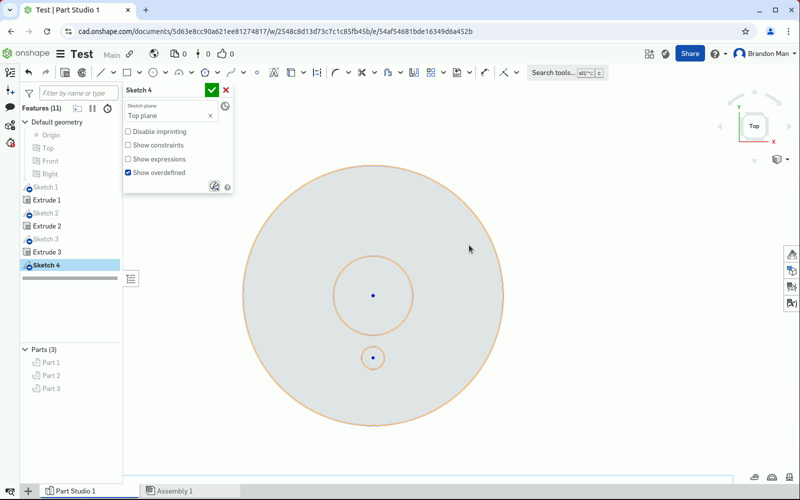
click(469, 244)
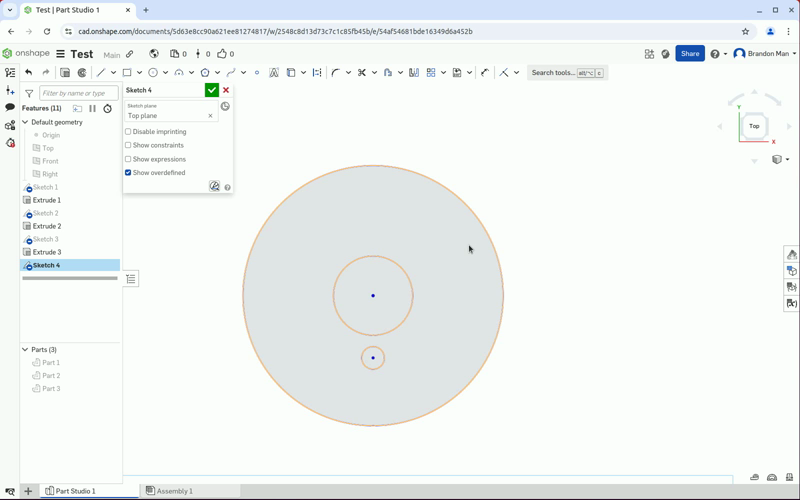
scroll(-6)
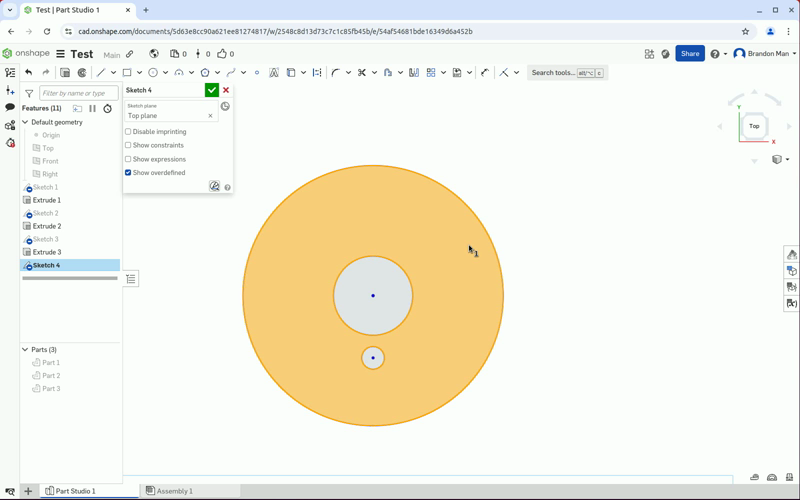
scroll(-6)
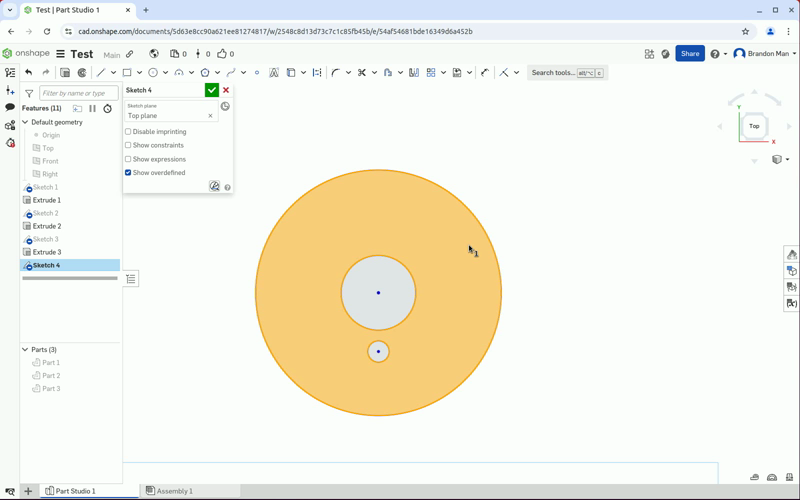
scroll(-6)
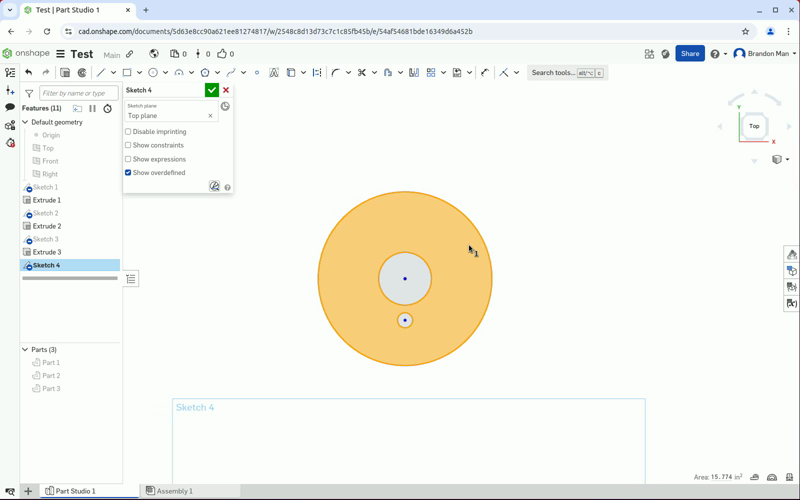
scroll(-6)
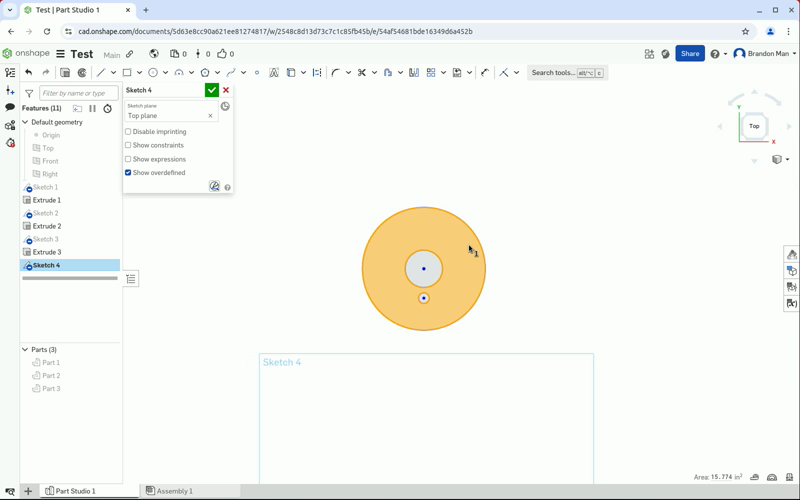
scroll(-6)
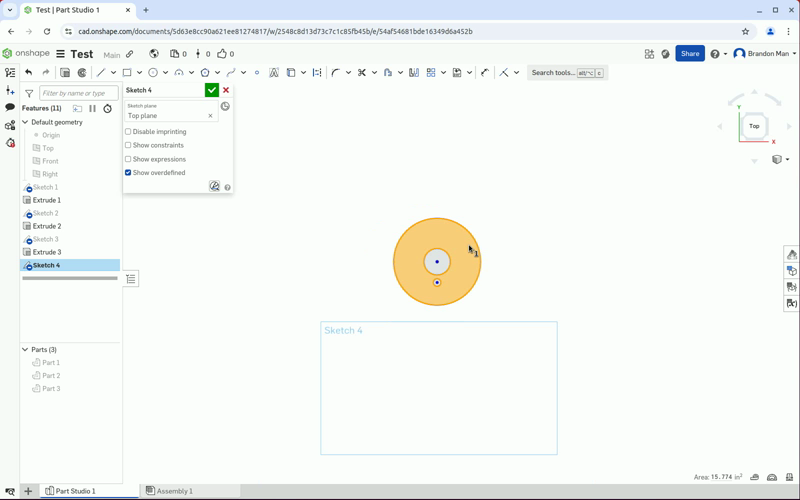
scroll(-6)
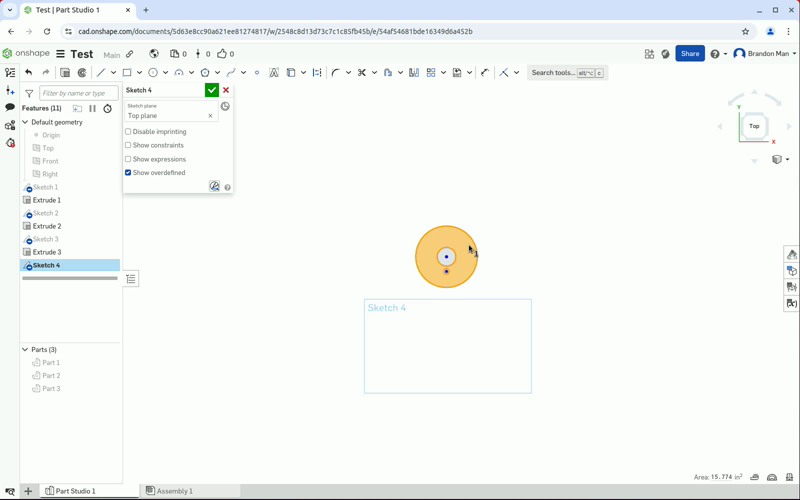
scroll(-6)
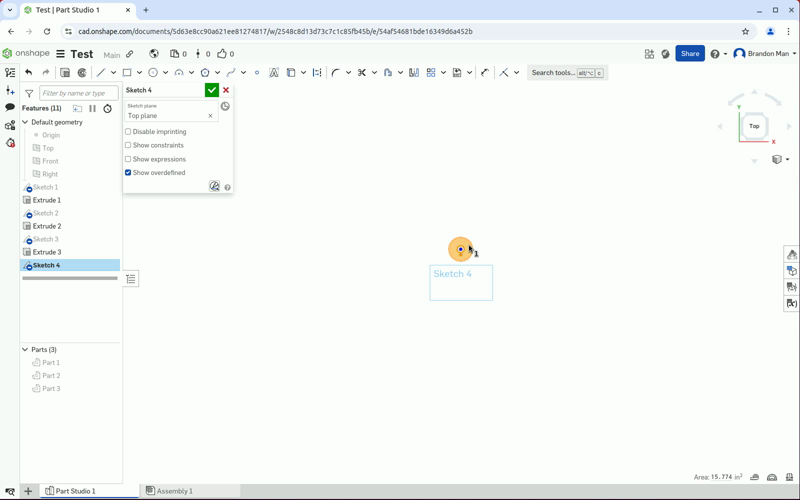
mouse_move(73, 352)
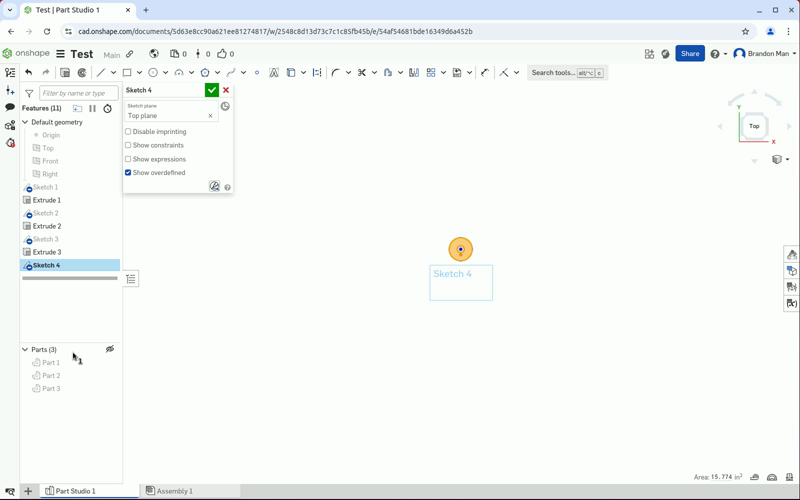
key(shift+y)
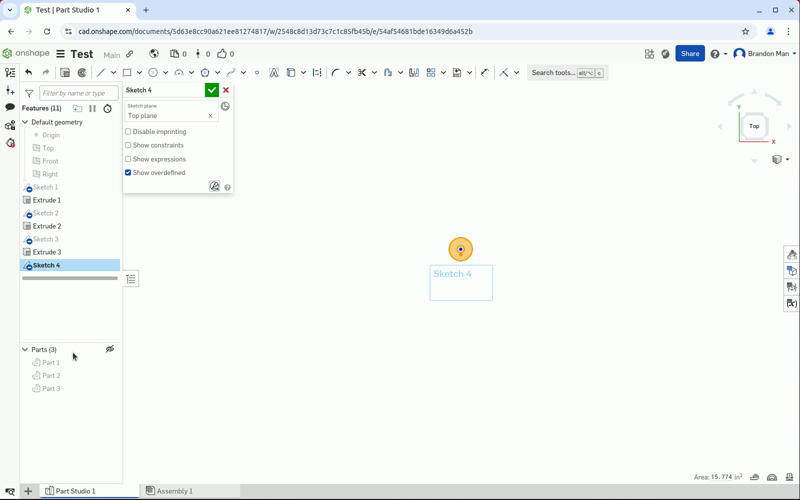
key(shift+e)
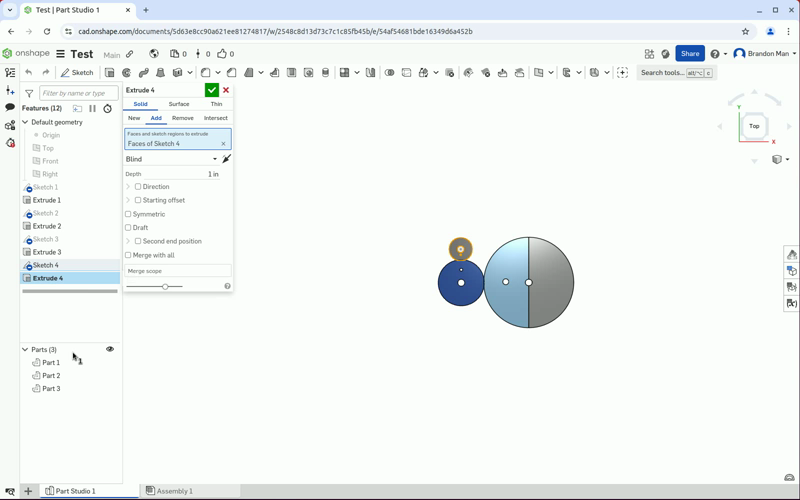
mouse_move(143, 106)
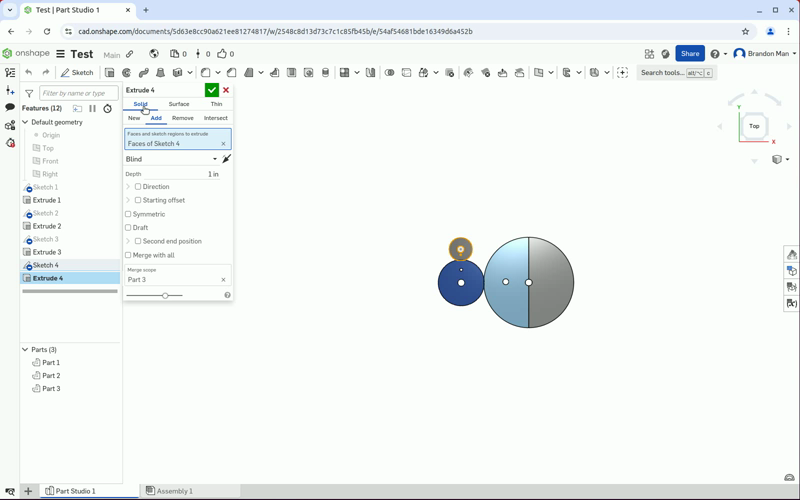
click(143, 106)
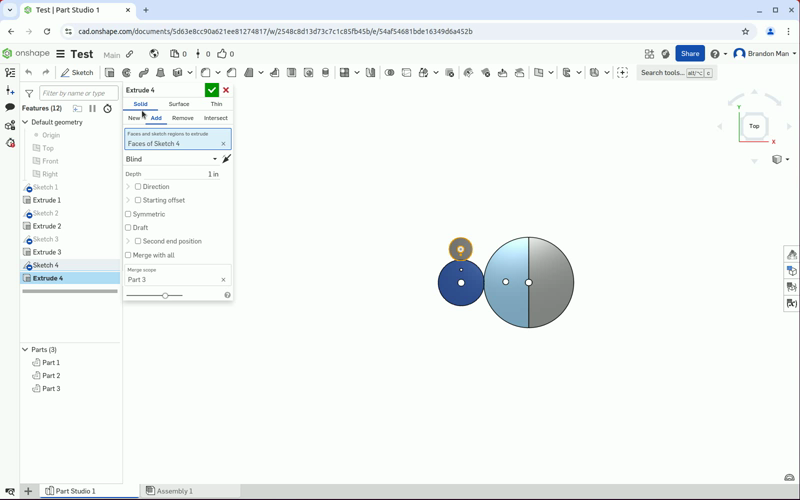
mouse_move(137, 120)
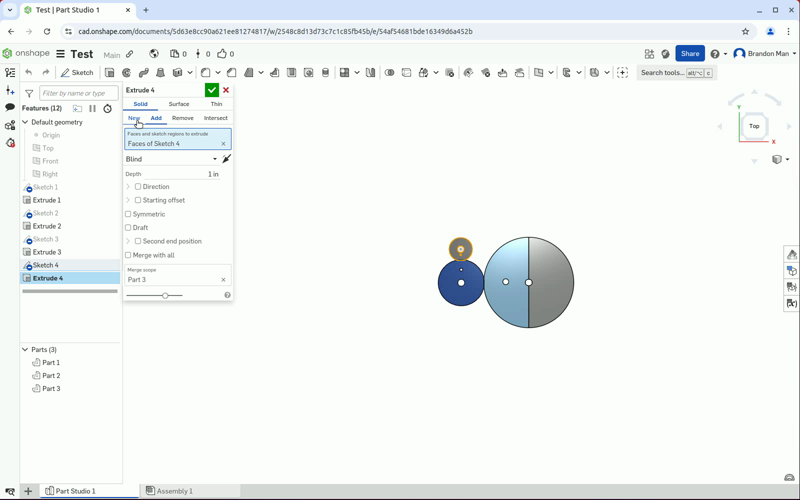
click(137, 120)
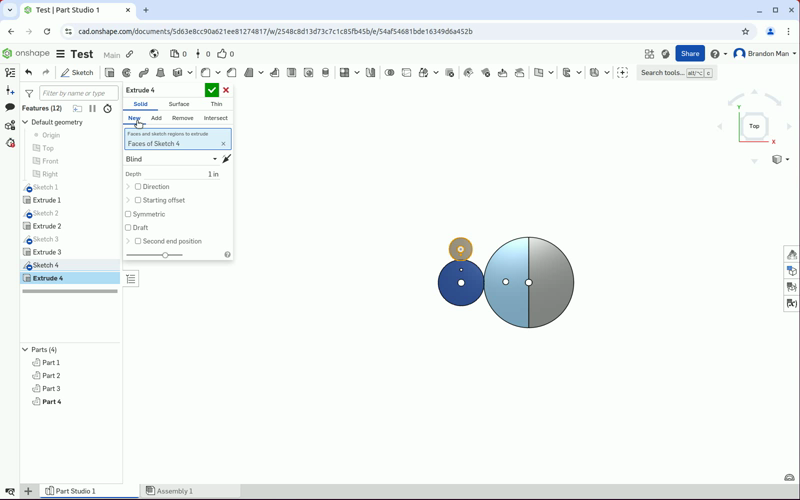
key(tab, 4)
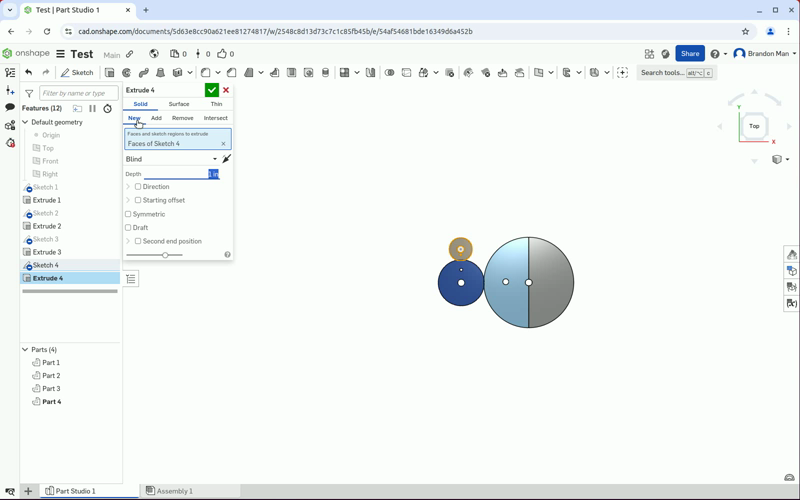
text(3.129)
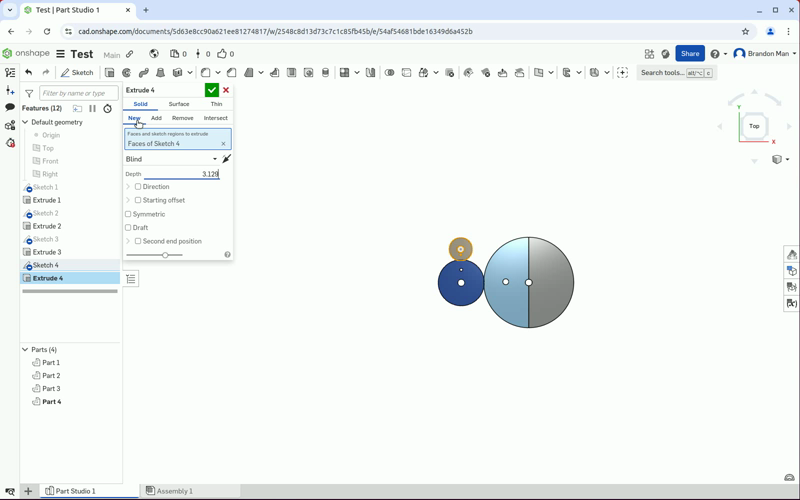
key(enter)
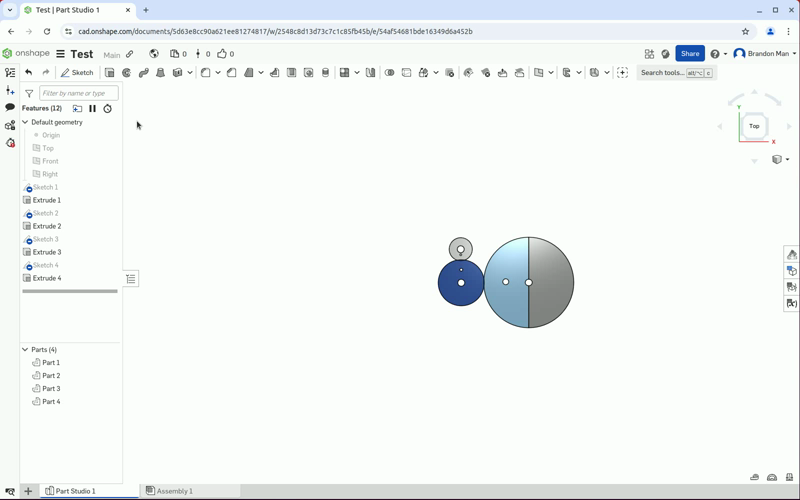
key(shift+h)
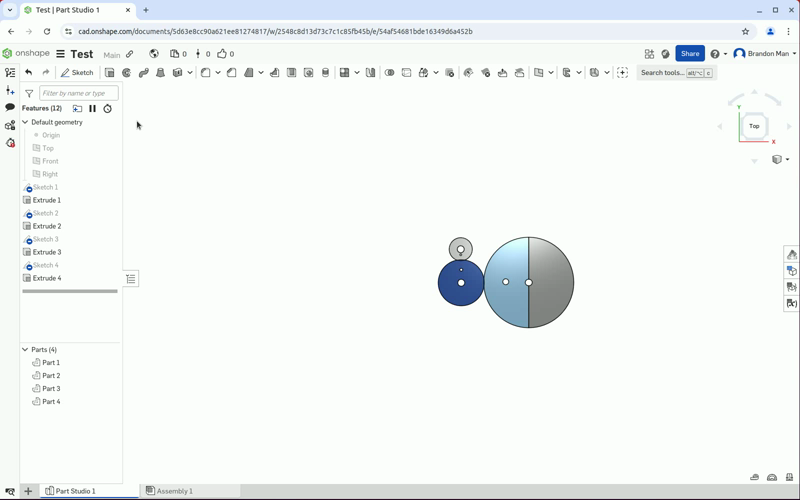
key(shift+h)
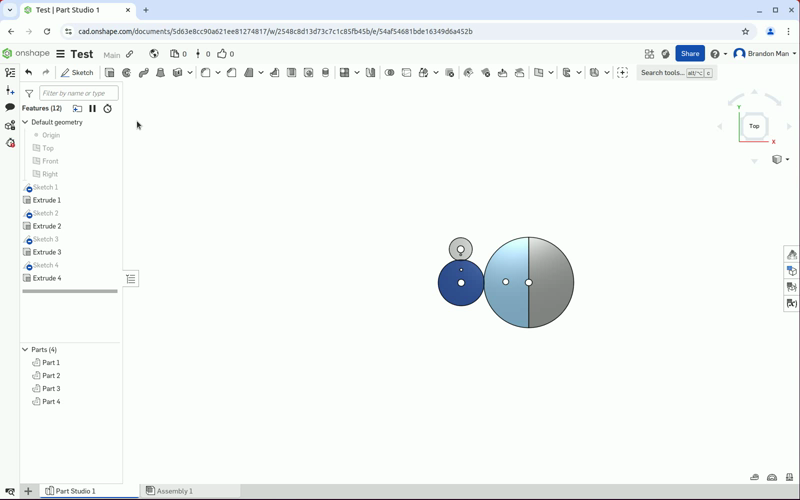
mouse_move(73, 189)
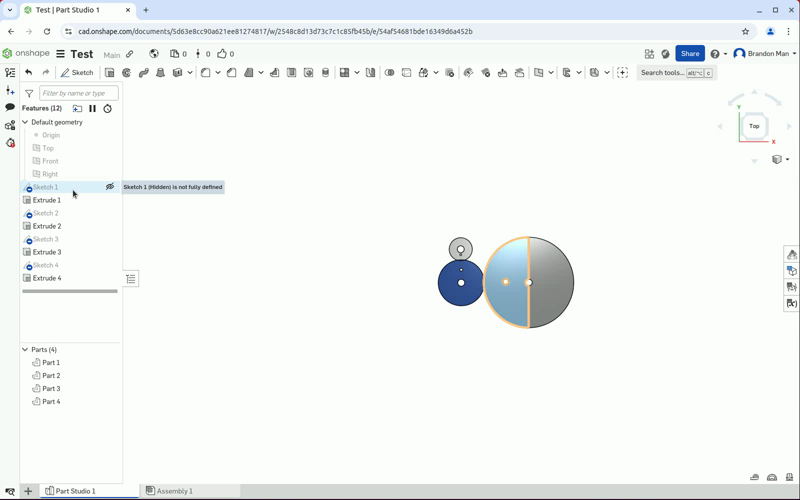
click(73, 189)
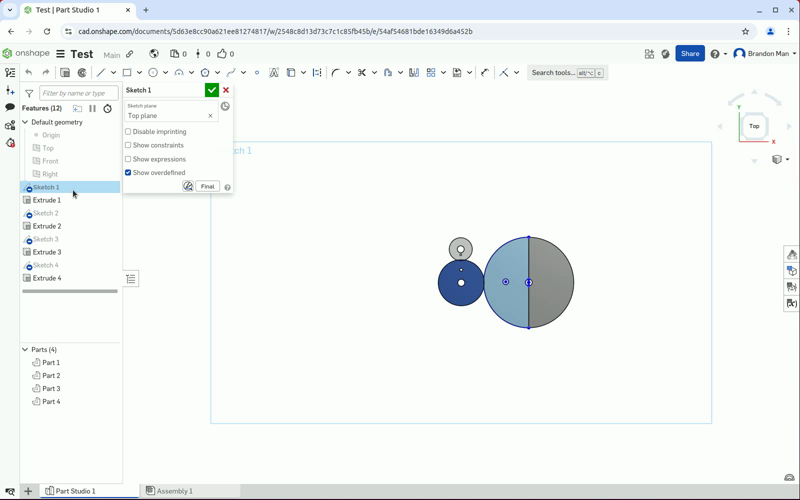
mouse_move(229, 92)
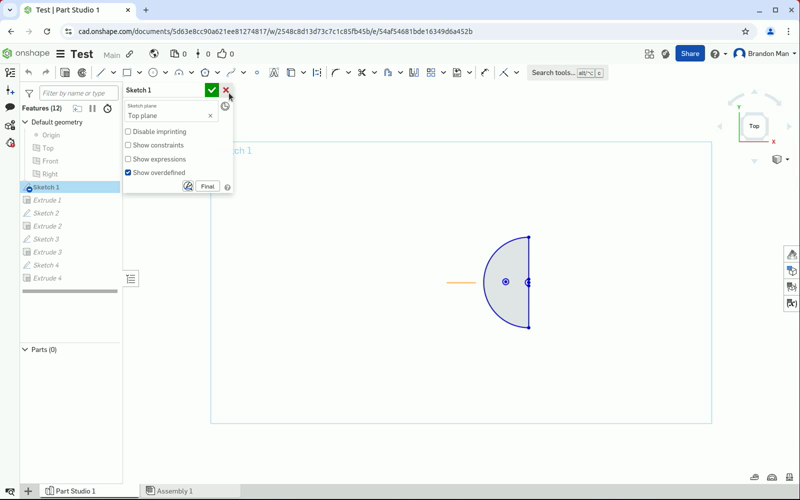
click(229, 92)
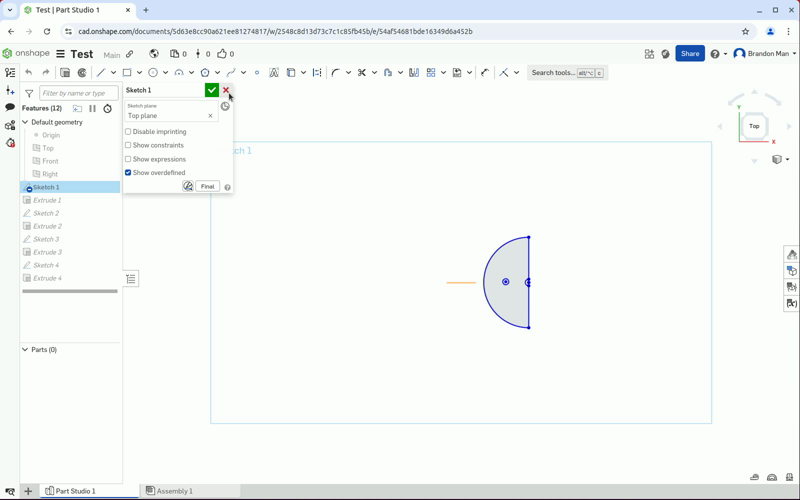
key(shift+s)
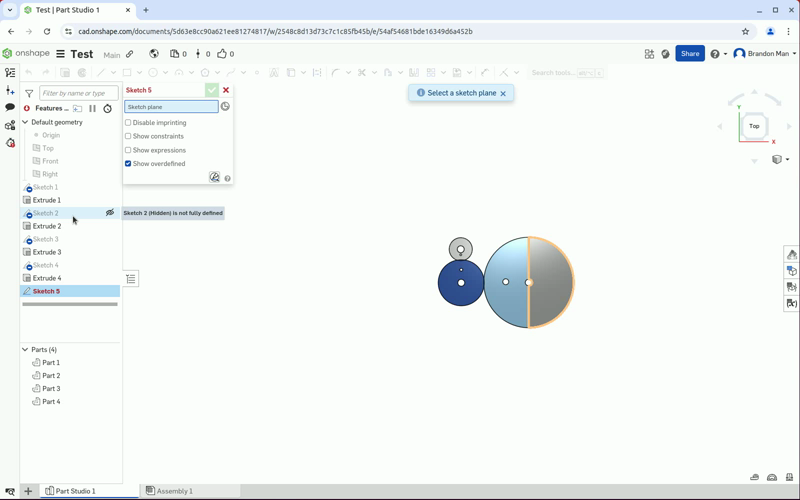
scroll(3)
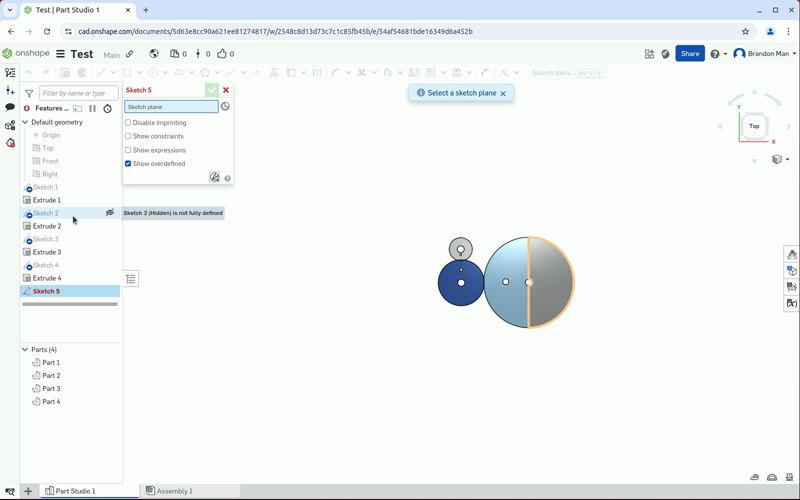
mouse_move(73, 150)
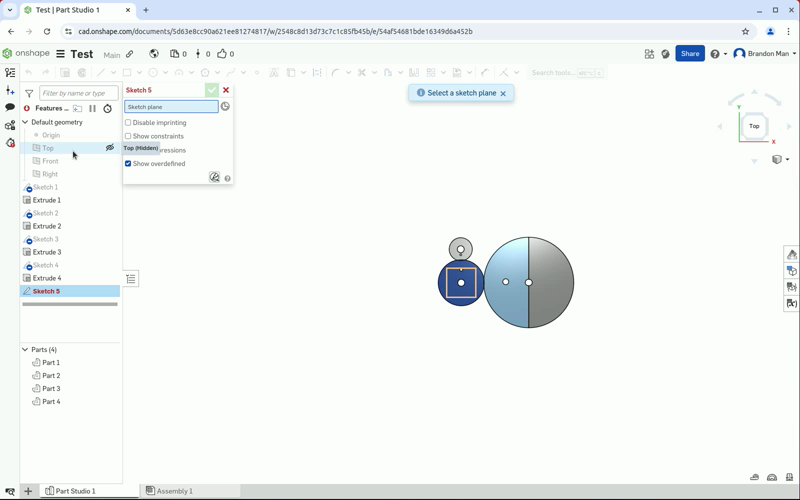
click(73, 150)
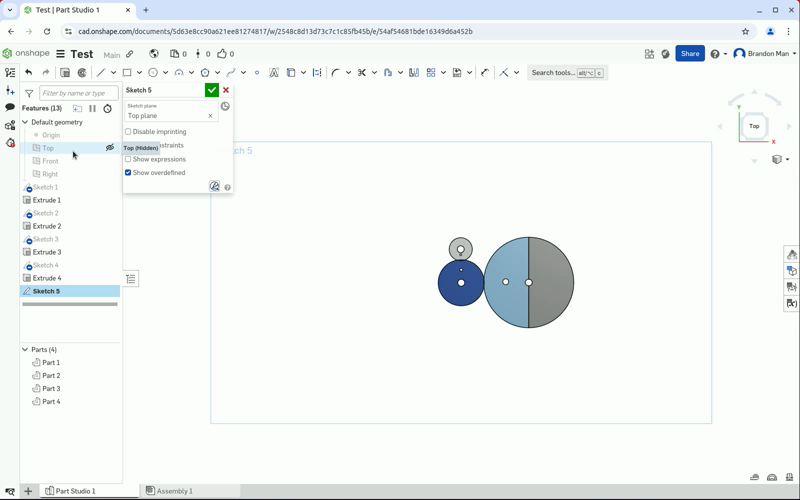
mouse_move(73, 352)
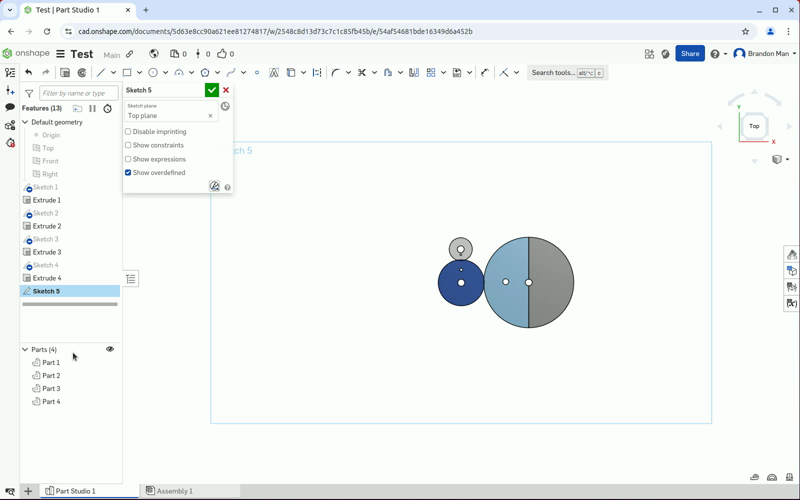
key(y)
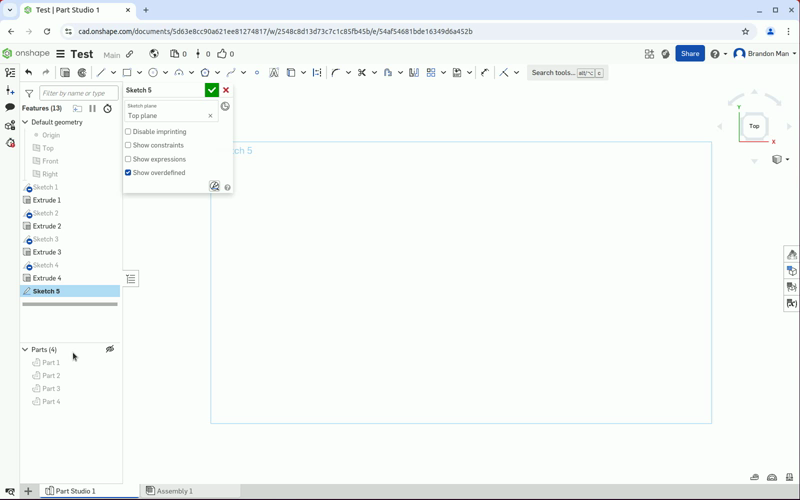
key(l)
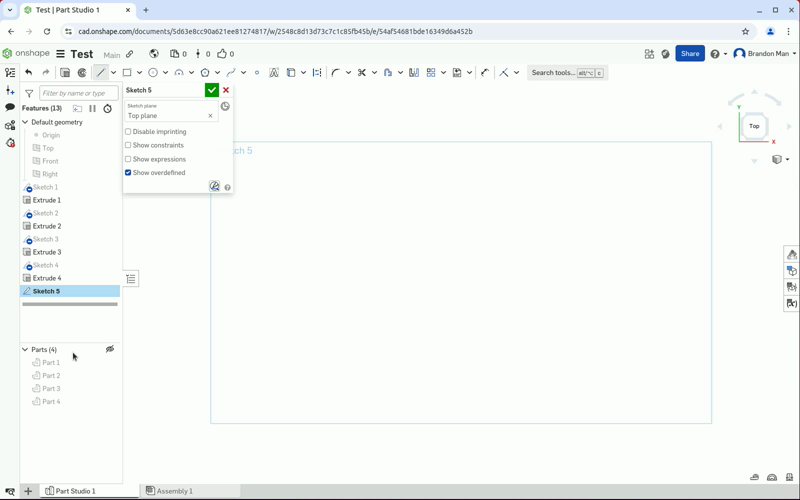
key_down(shift)
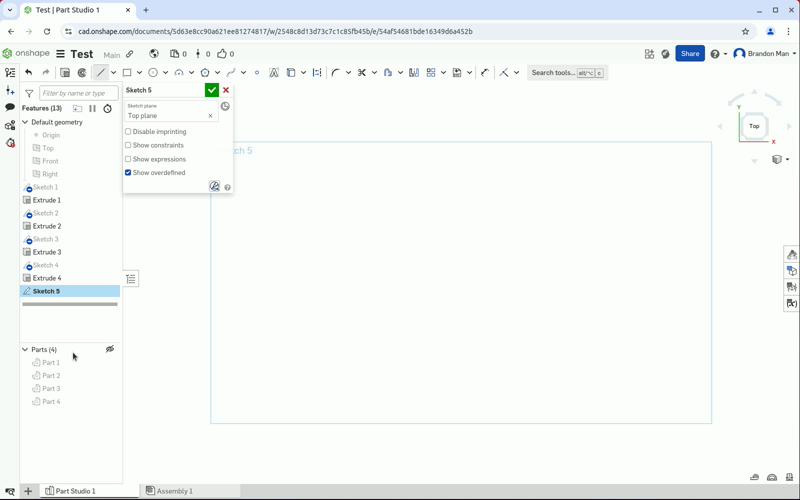
mouse_move(438, 327)
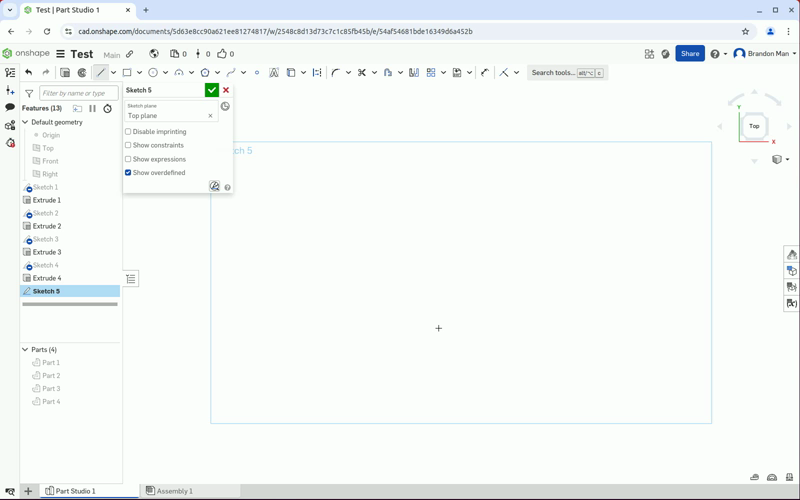
click(438, 327)
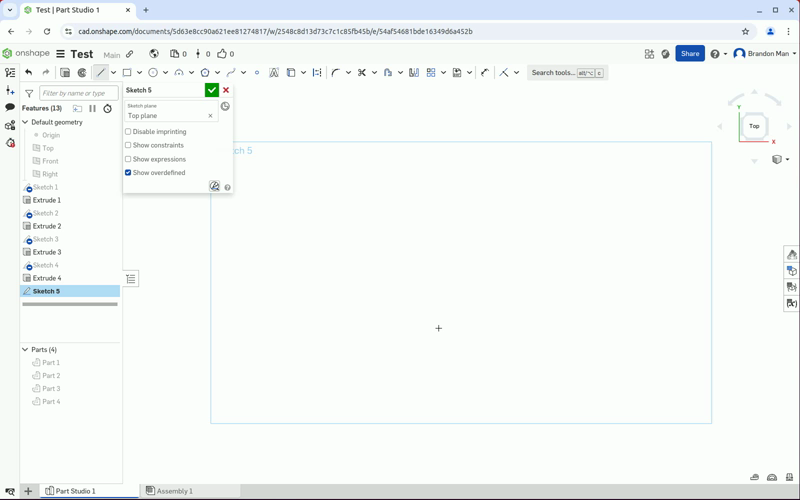
key_up(shift)
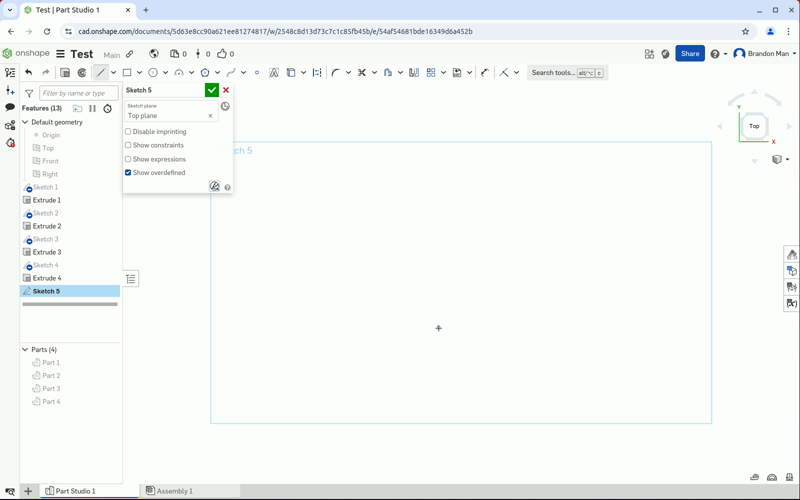
key_down(shift)
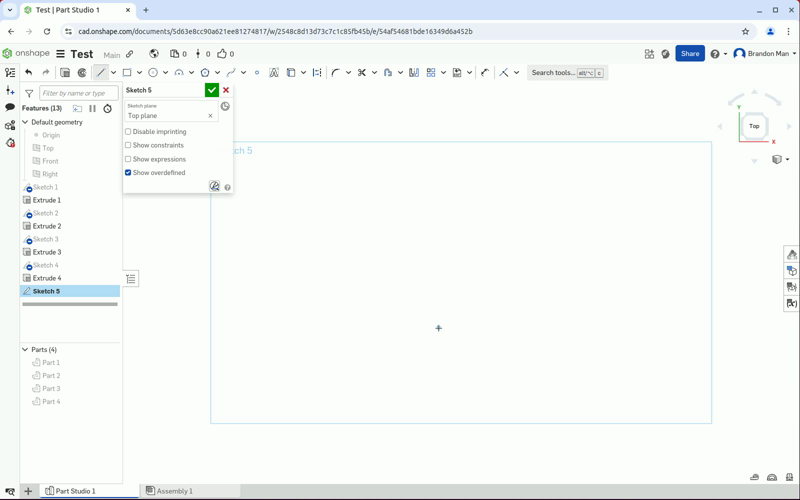
mouse_move(573, 327)
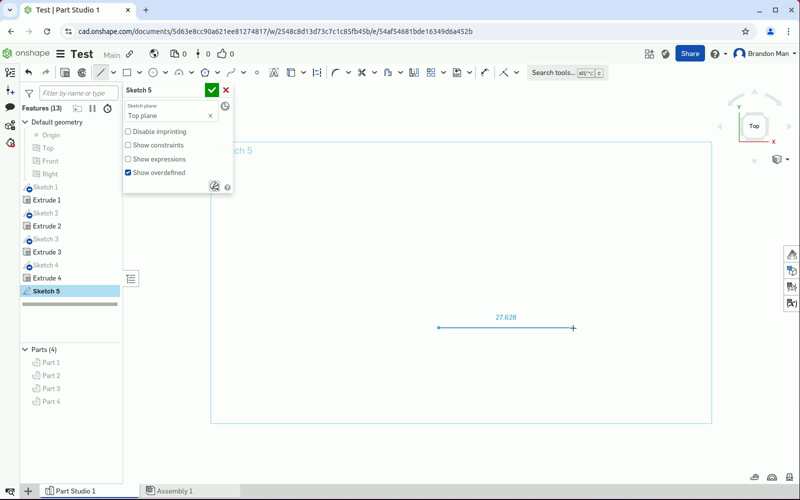
click(573, 327)
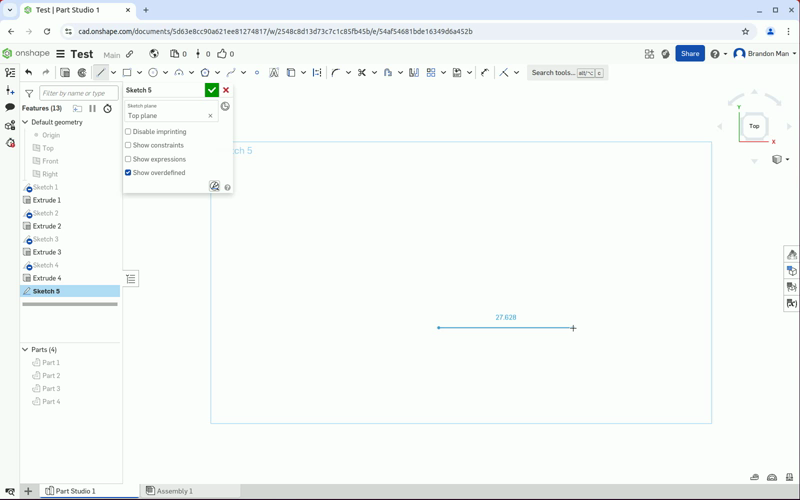
key_up(shift)
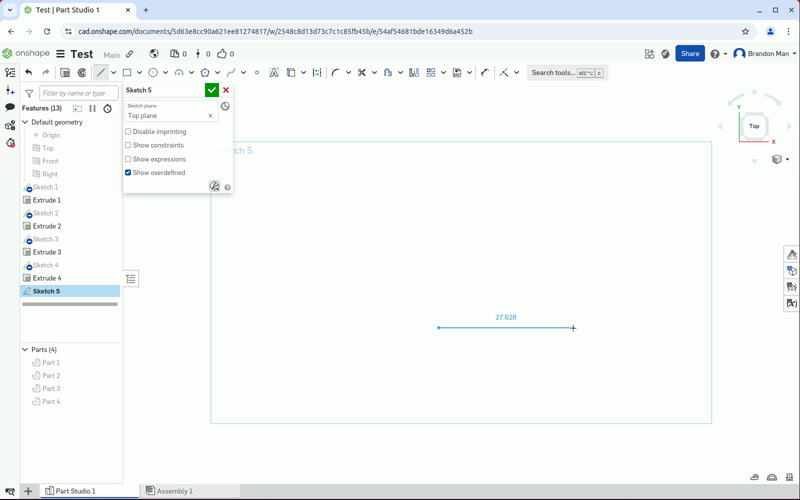
key_down(shift)
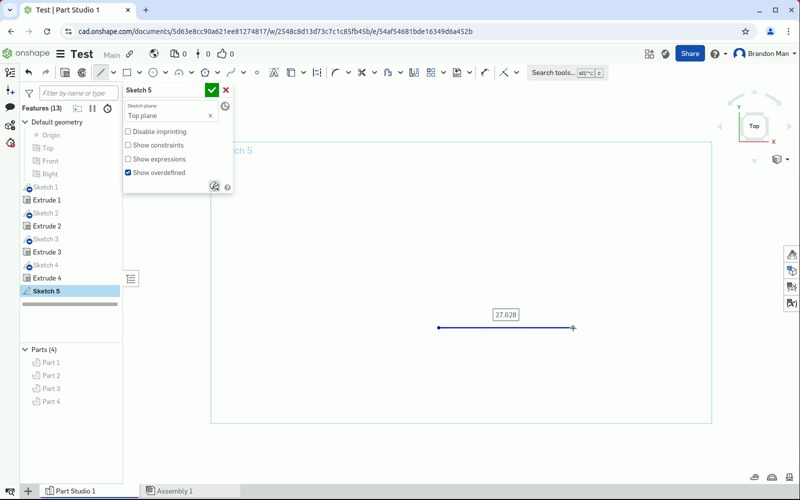
mouse_move(573, 238)
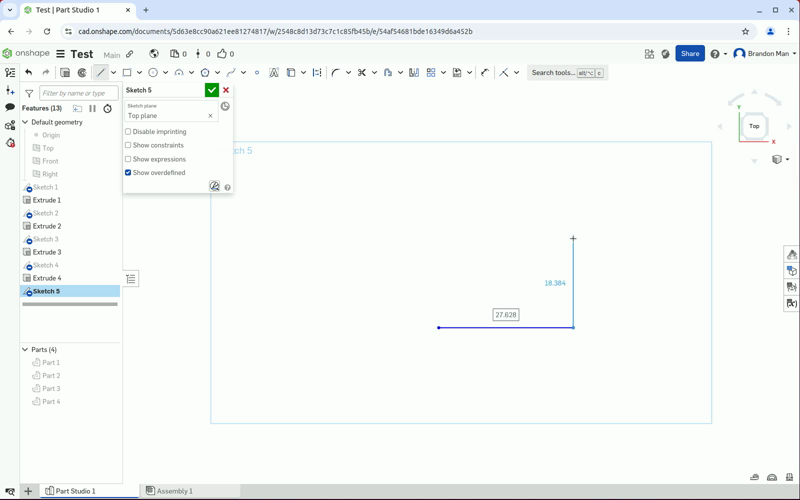
click(573, 238)
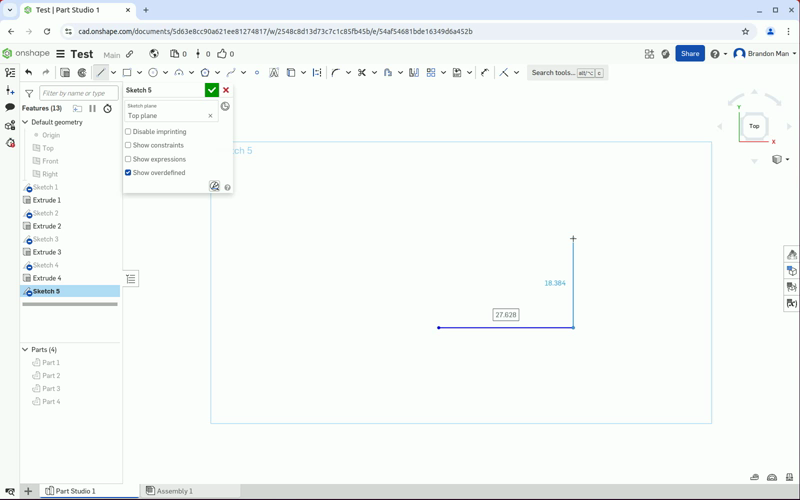
key_up(shift)
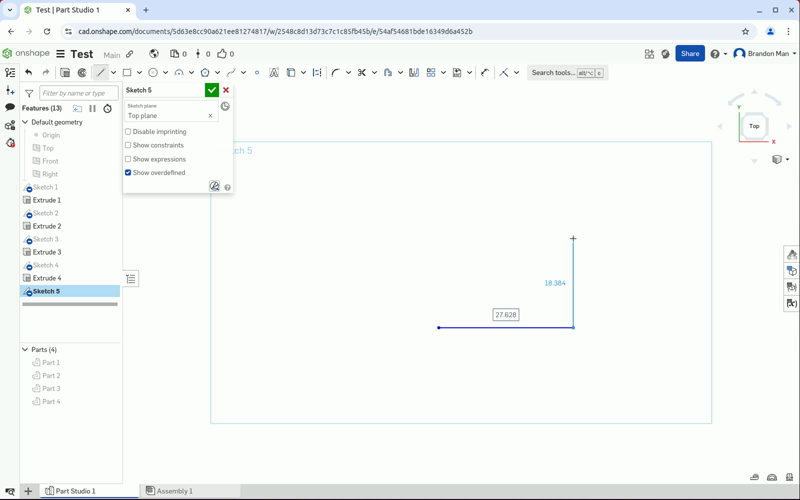
key_down(shift)
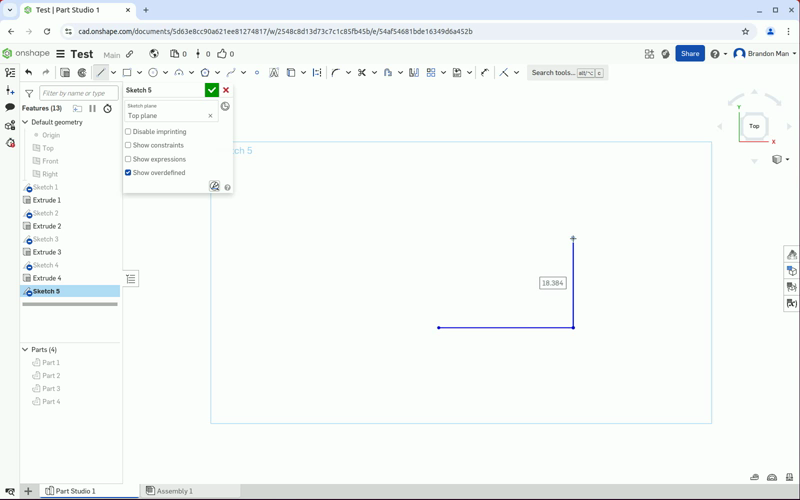
mouse_move(438, 238)
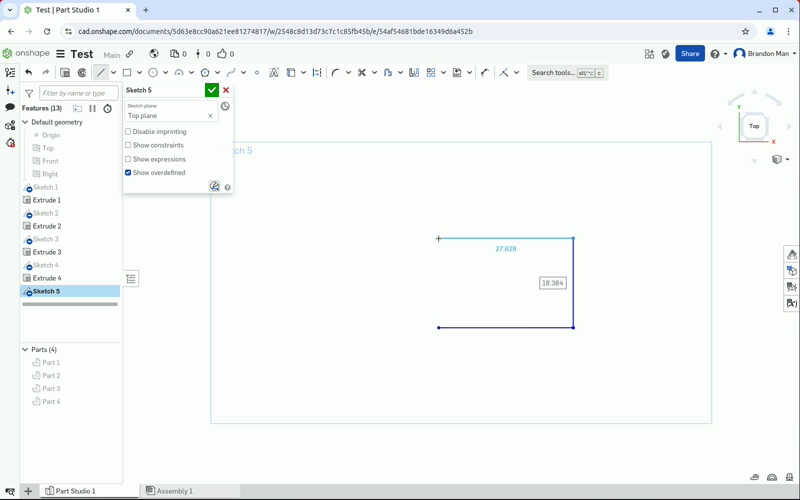
click(438, 238)
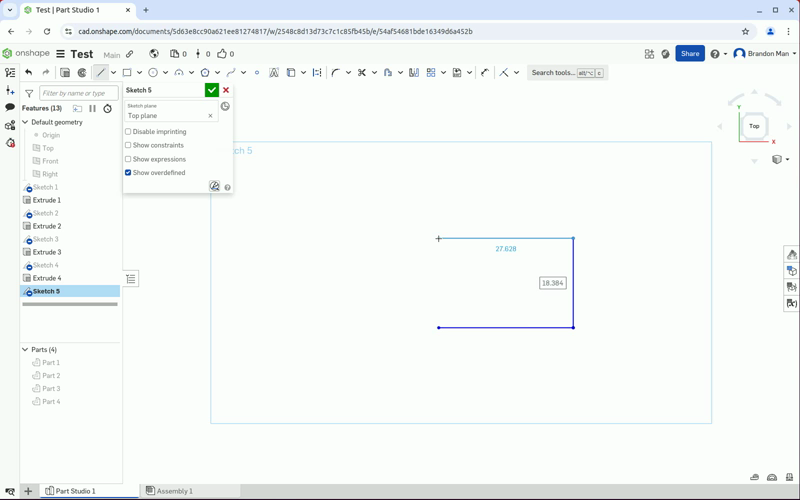
key_up(shift)
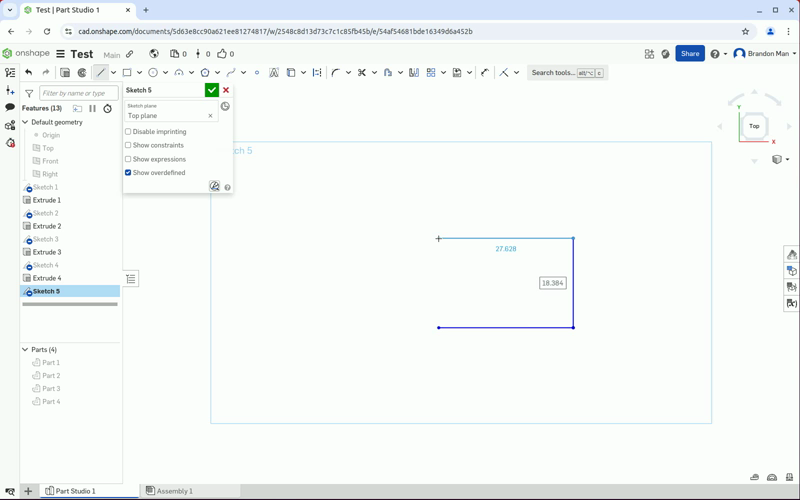
key_down(shift)
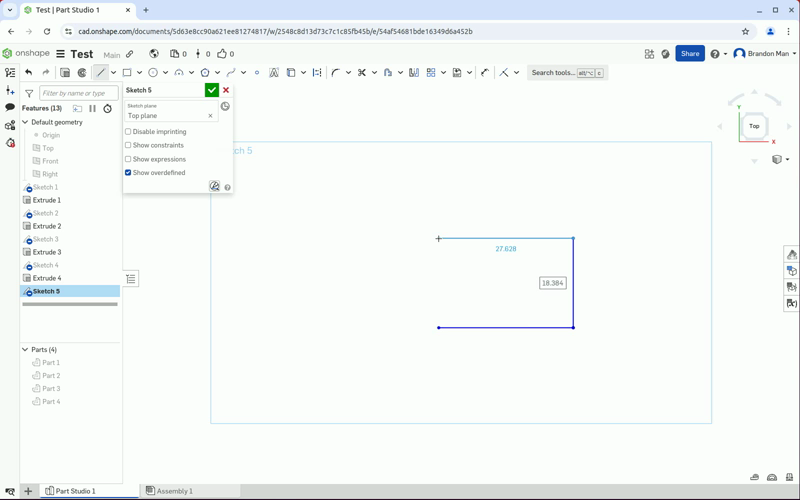
mouse_move(438, 327)
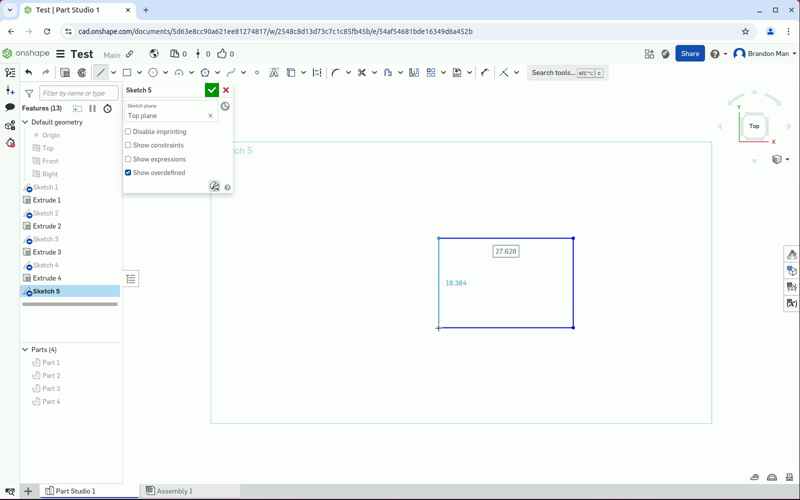
key_up(shift)
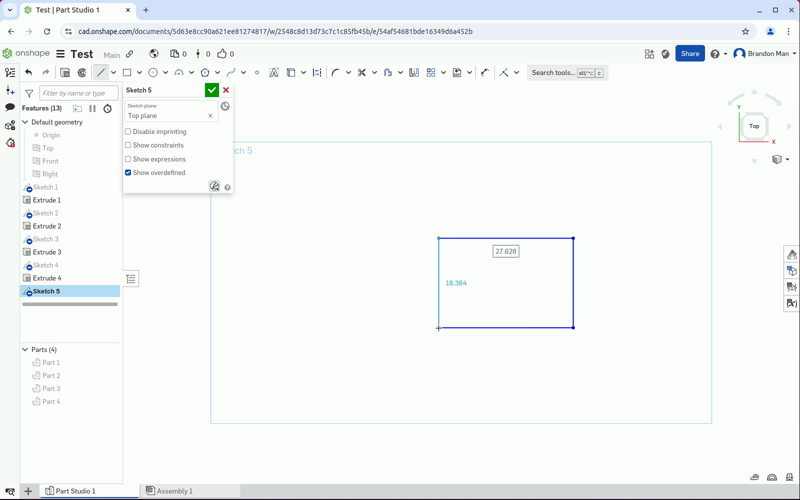
click(438, 327)
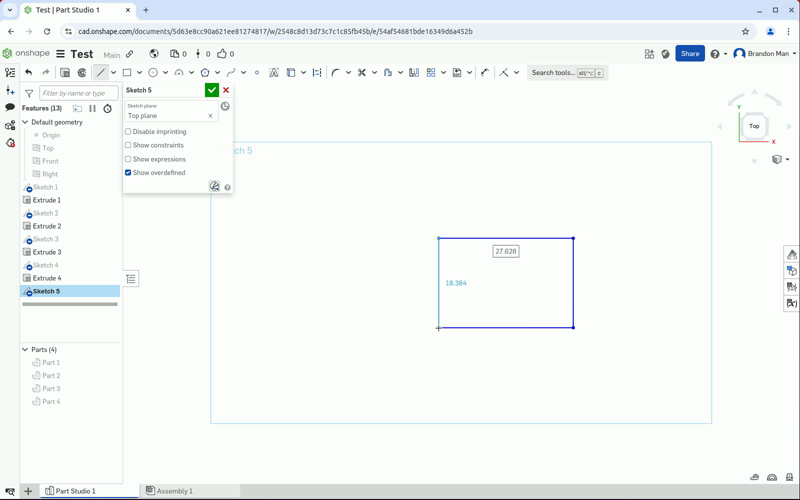
key(esc)
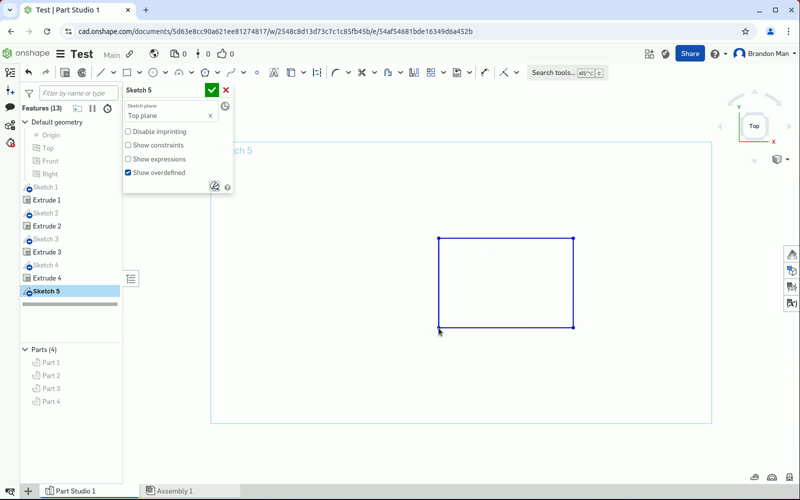
key(c)
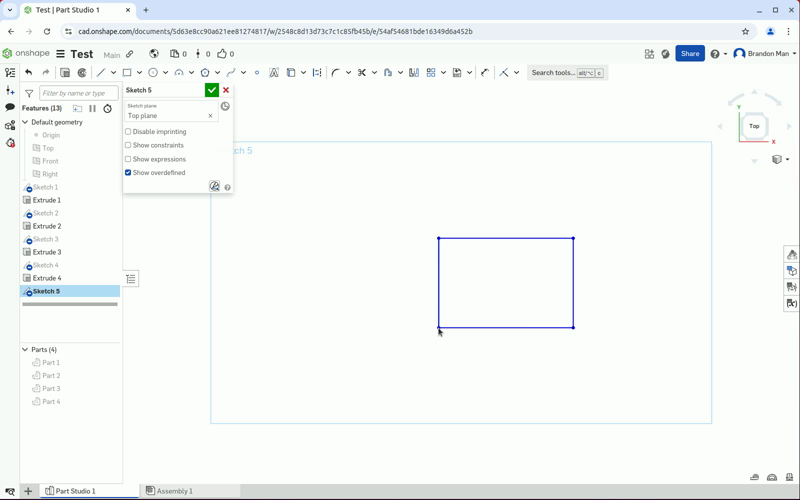
key_down(shift)
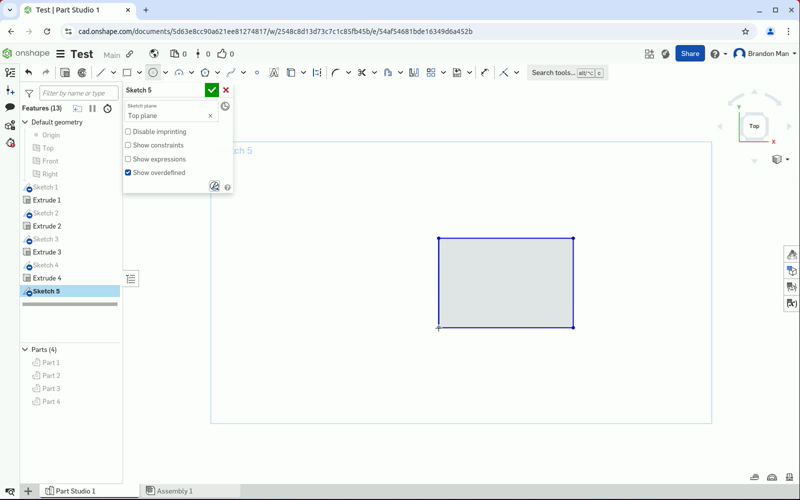
mouse_move(461, 282)
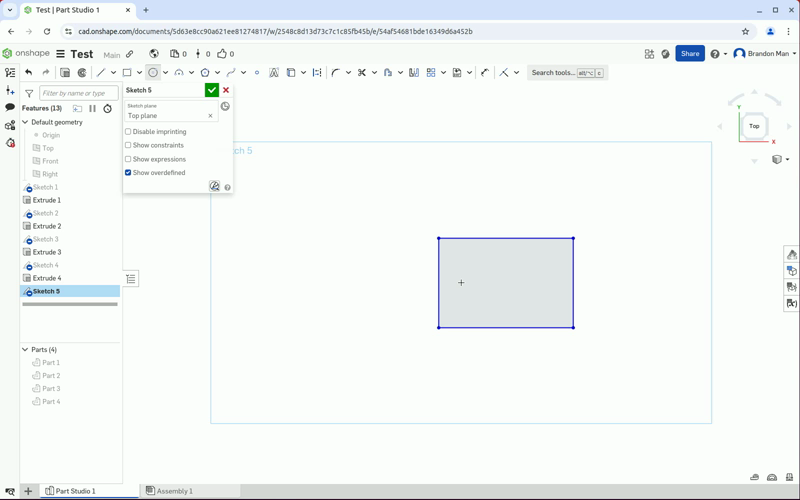
click(461, 282)
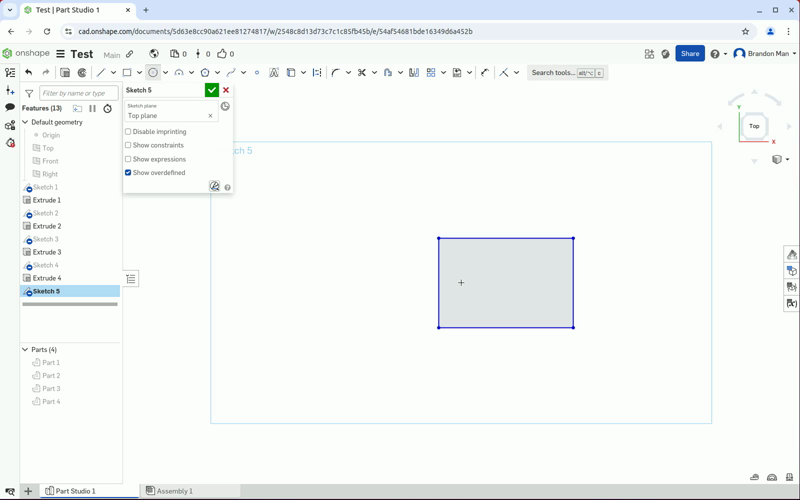
key_up(shift)
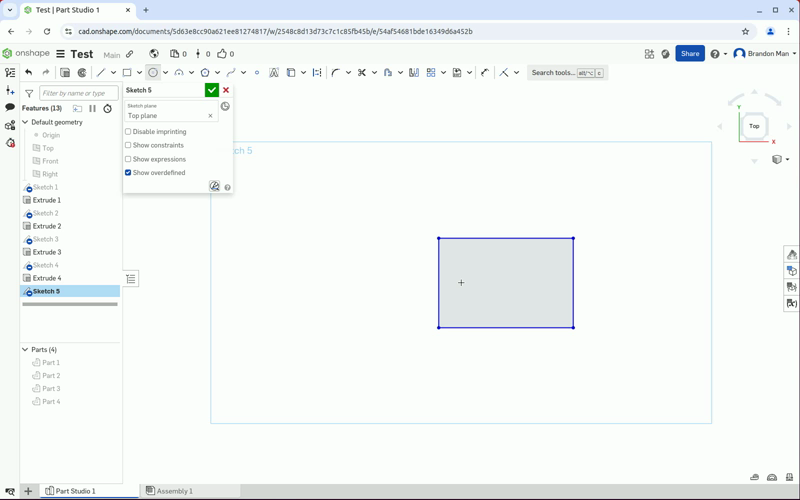
mouse_move(464, 282)
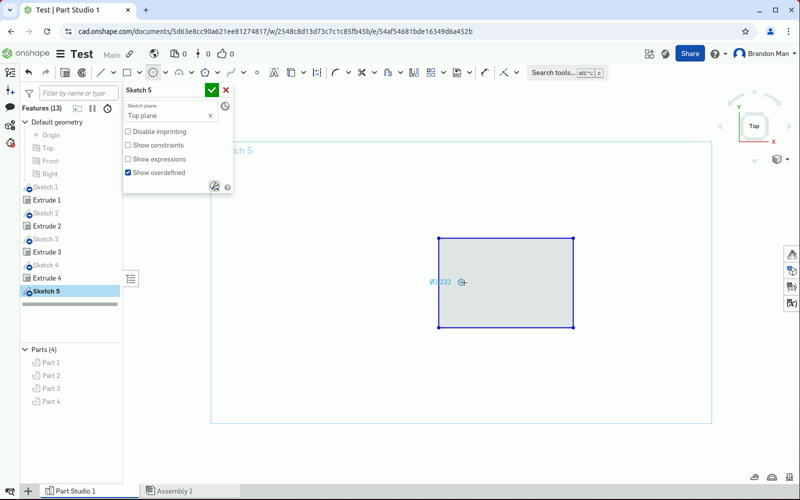
scroll(6)
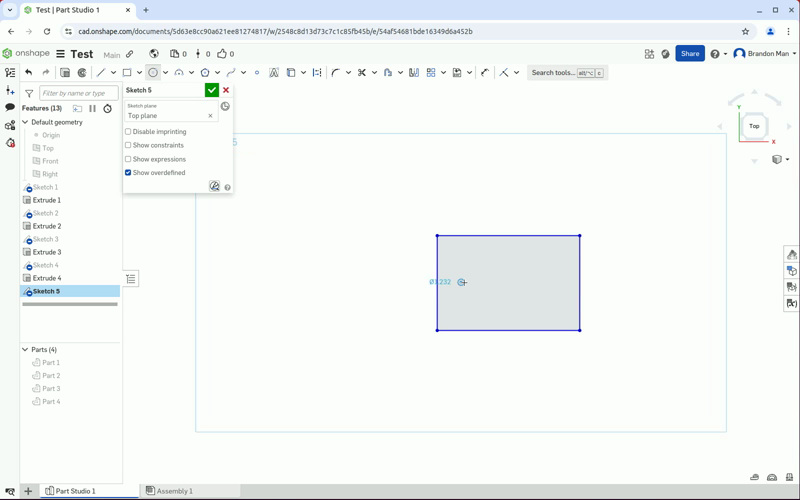
scroll(6)
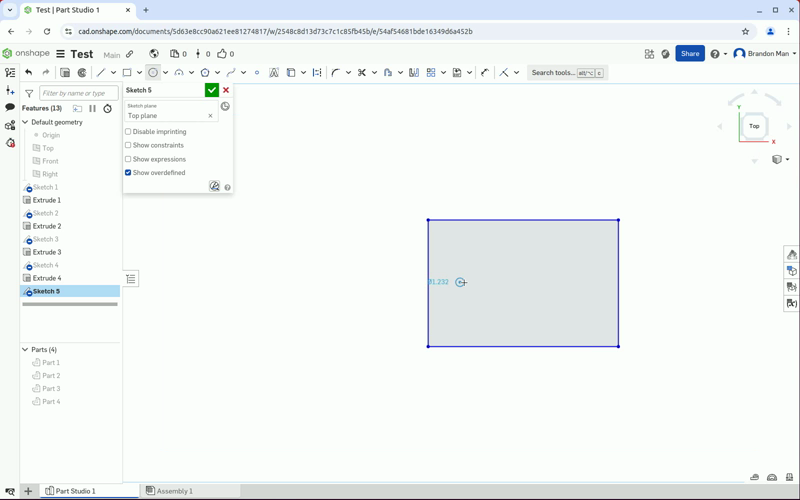
scroll(6)
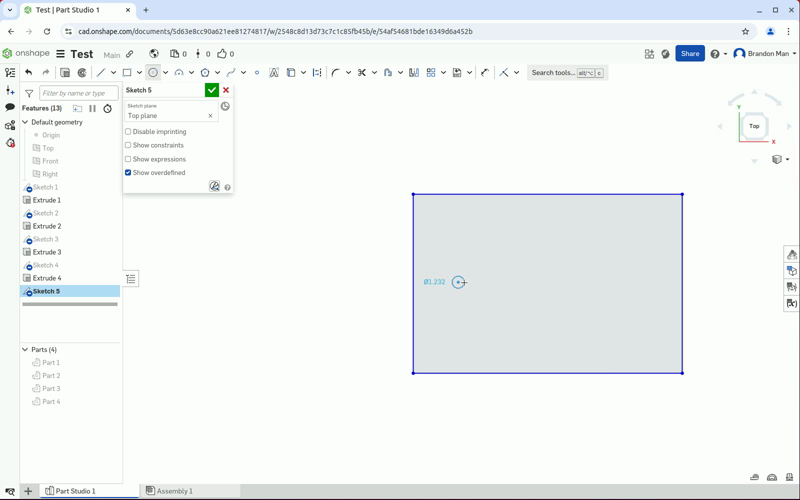
scroll(6)
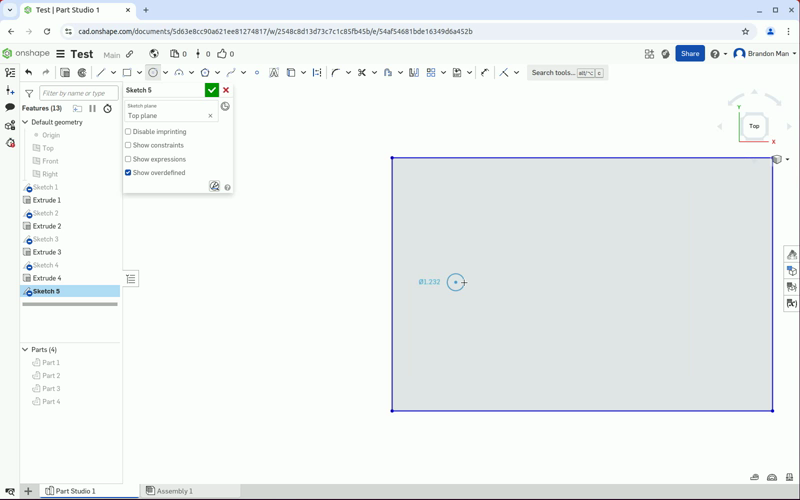
scroll(6)
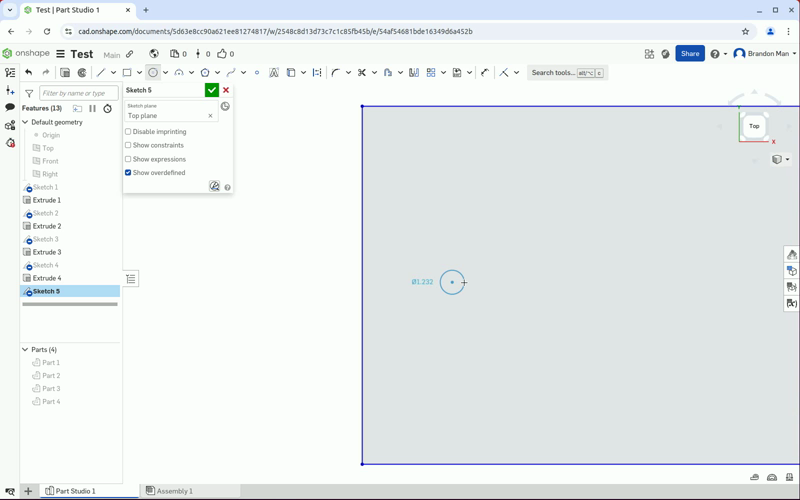
scroll(6)
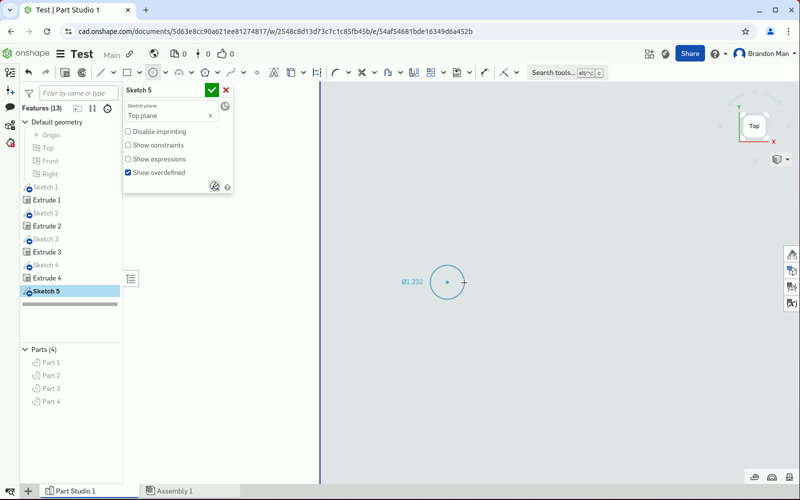
scroll(6)
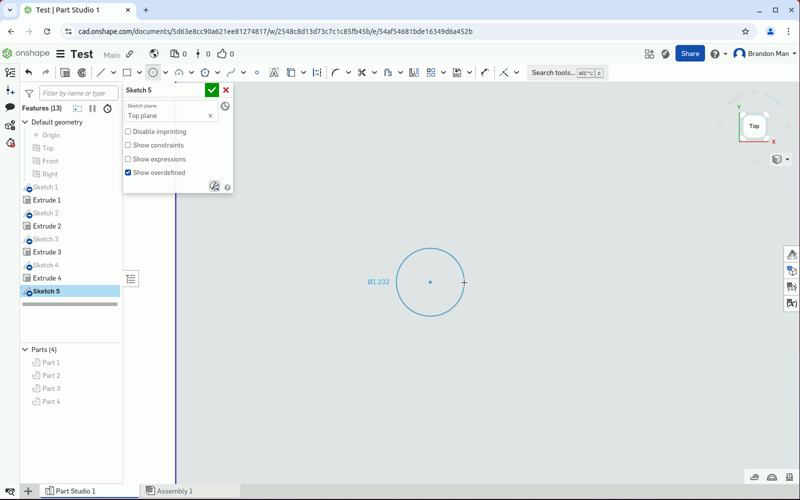
click(464, 282)
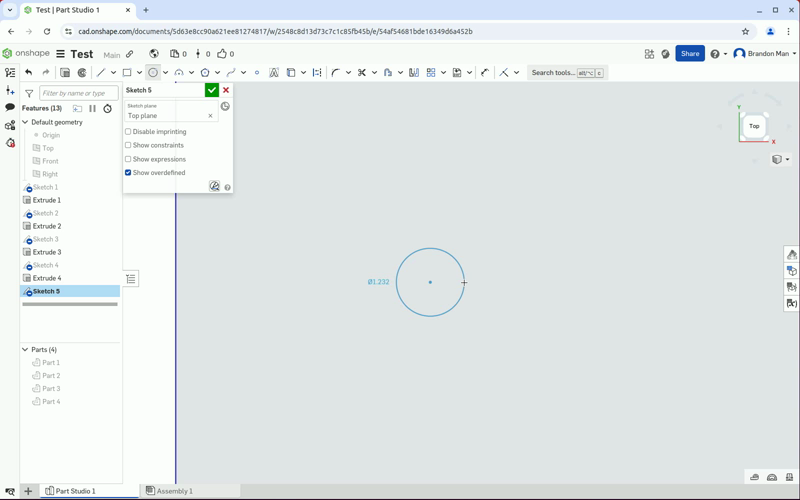
scroll(-6)
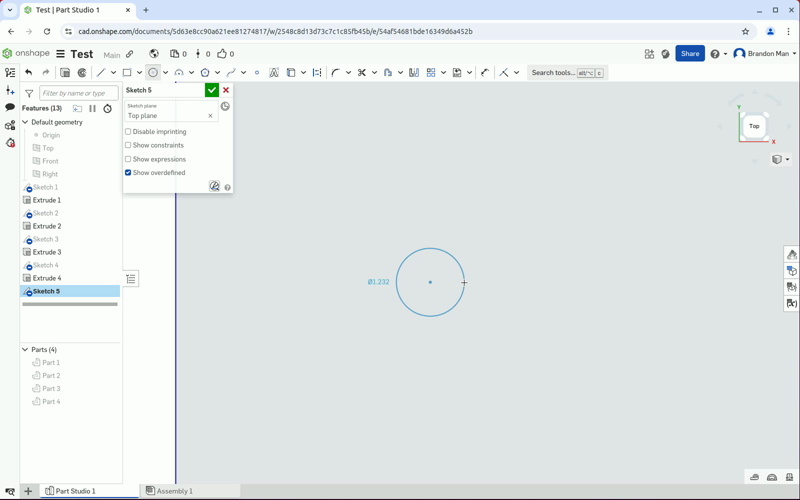
scroll(-6)
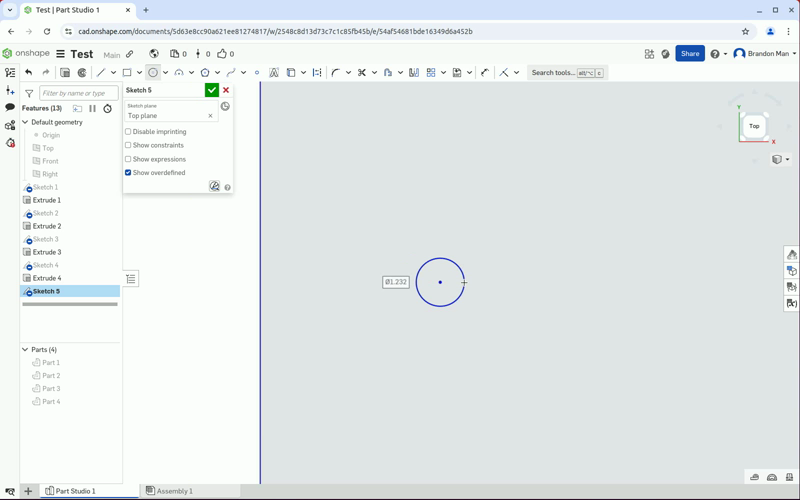
scroll(-6)
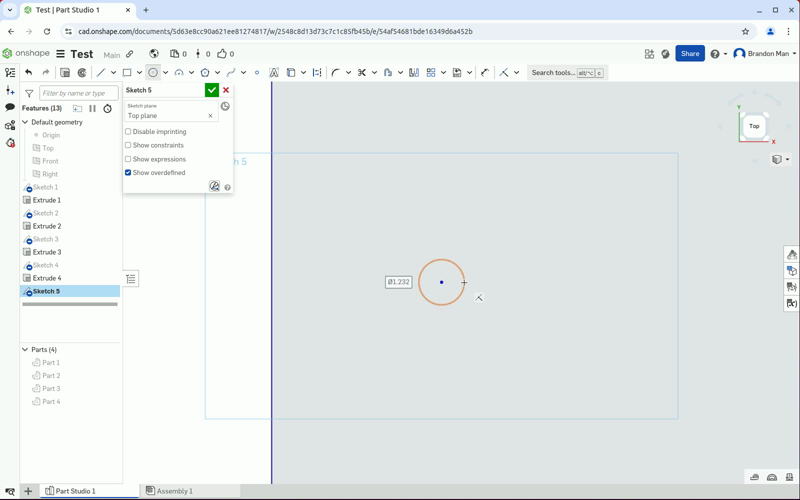
scroll(-6)
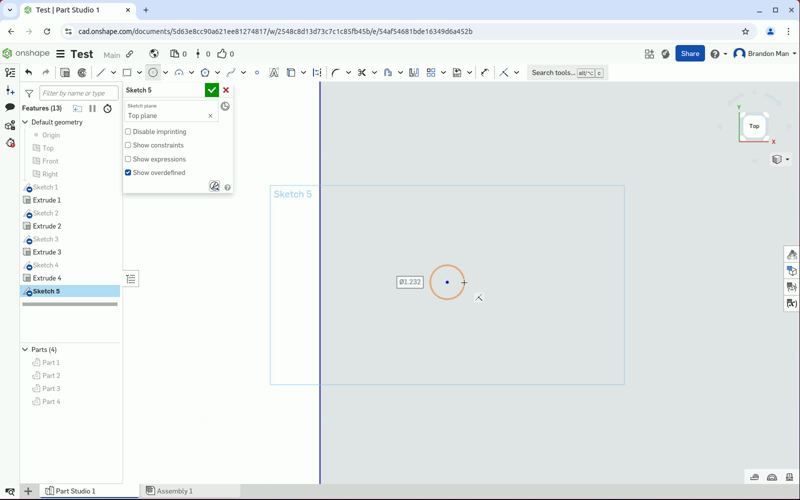
scroll(-6)
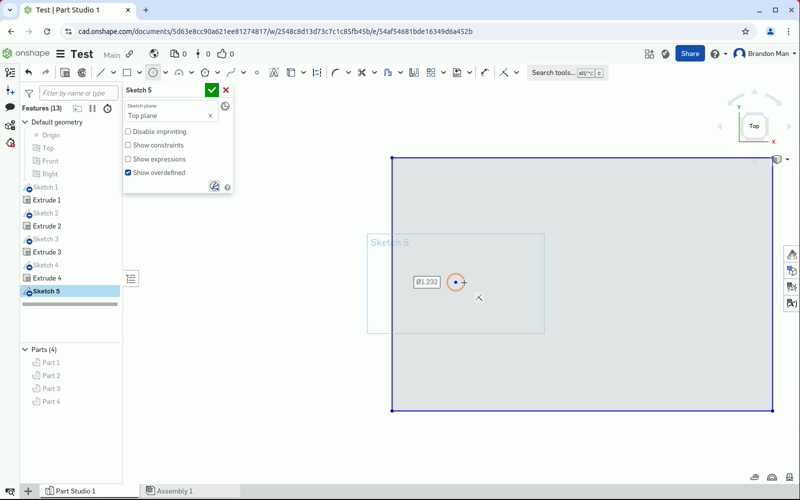
scroll(-6)
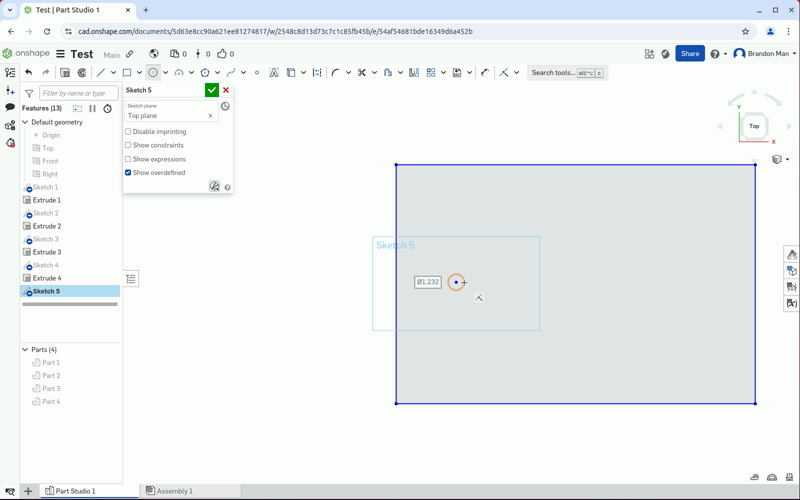
scroll(-6)
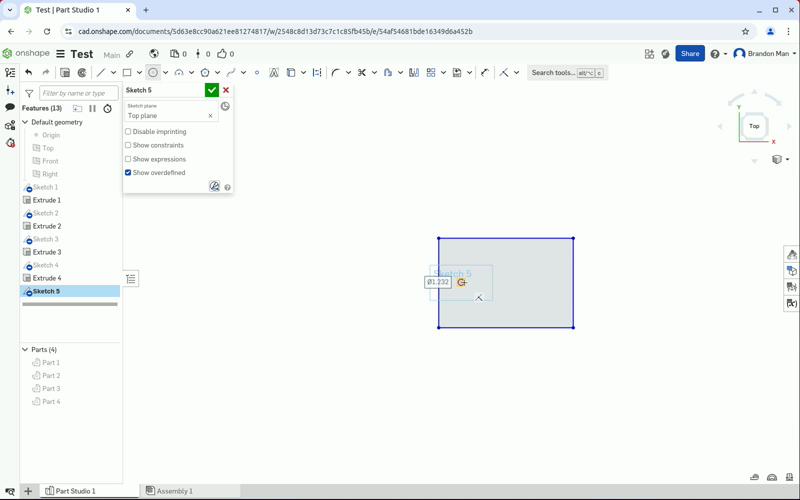
key(esc)
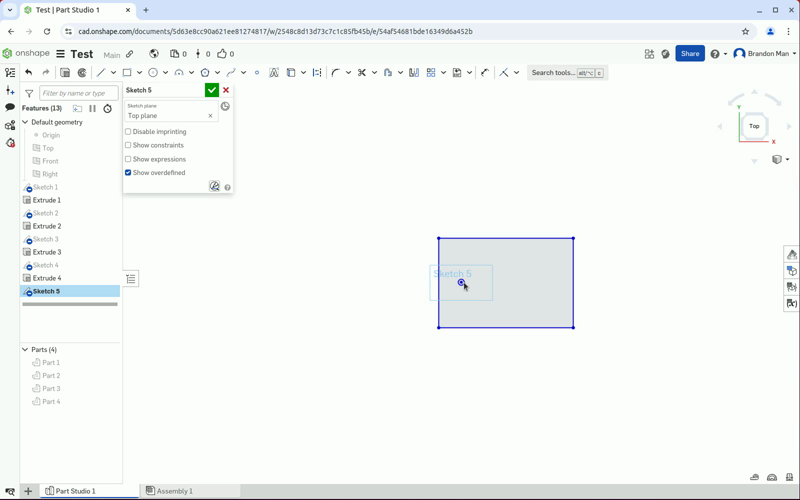
key(c)
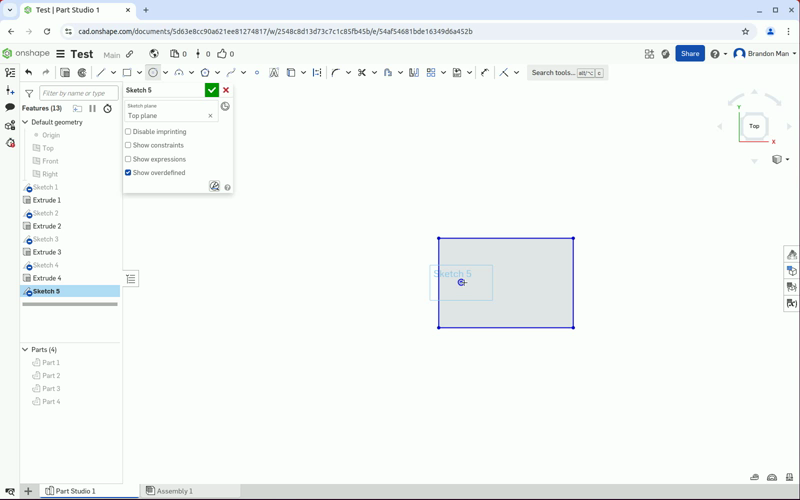
key_down(shift)
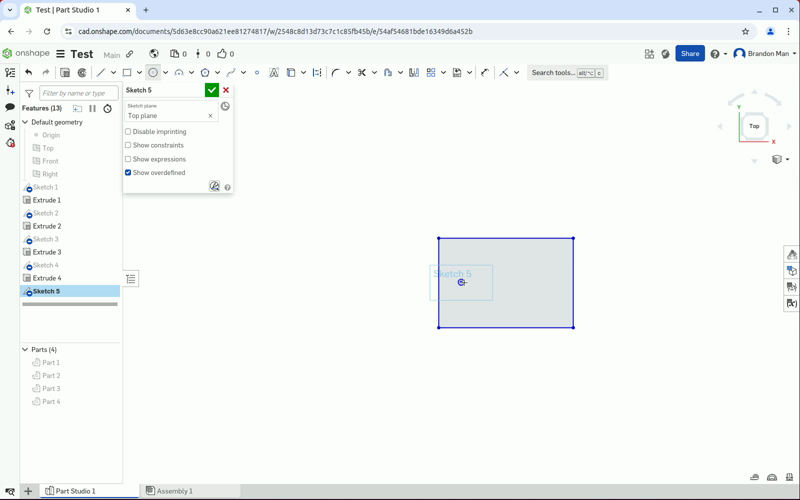
mouse_move(461, 249)
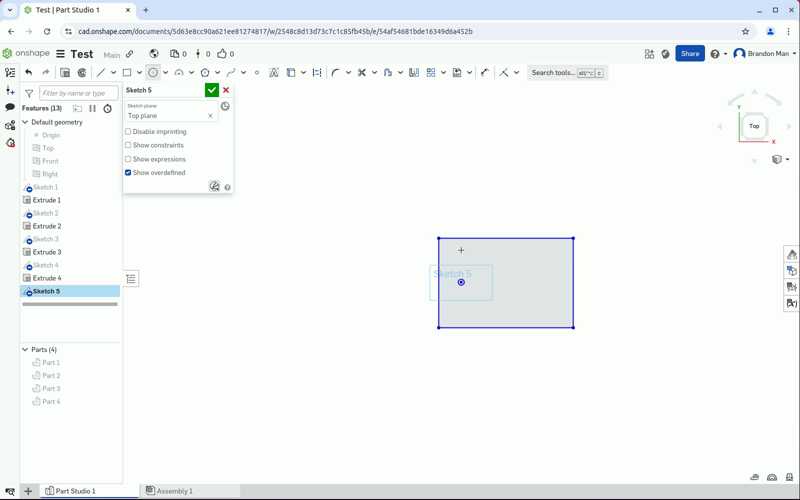
click(461, 249)
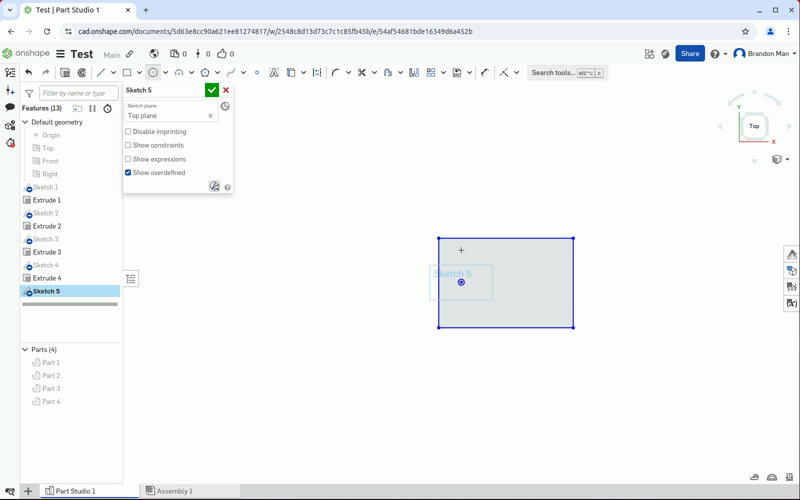
key_up(shift)
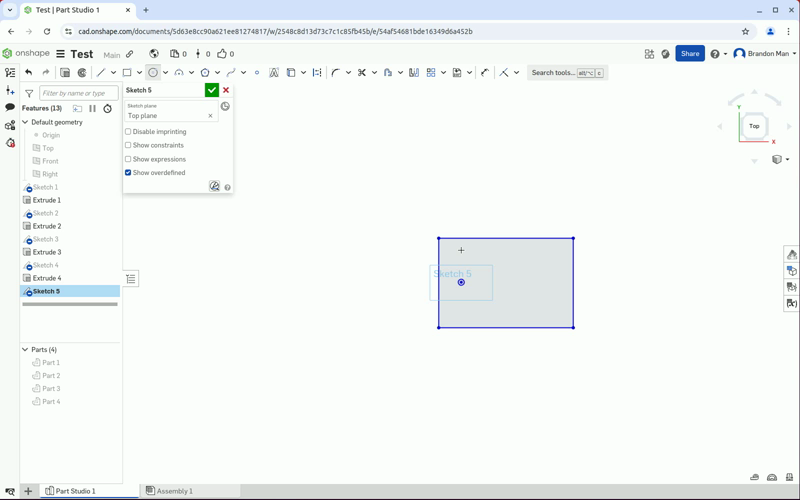
mouse_move(464, 249)
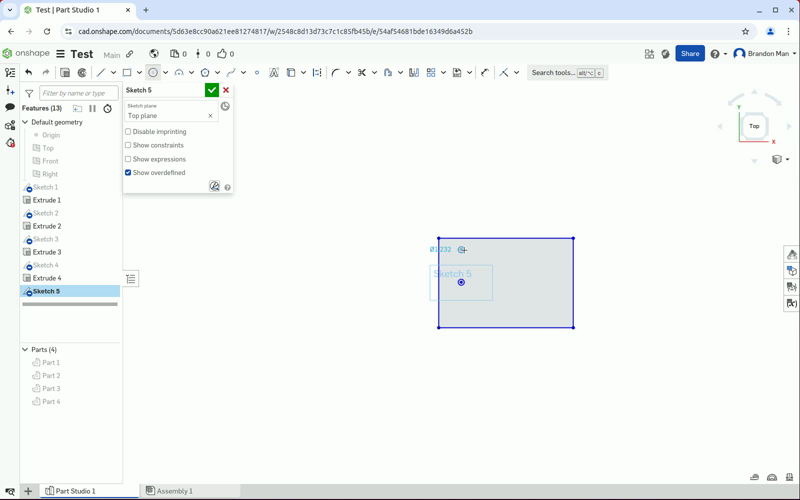
scroll(6)
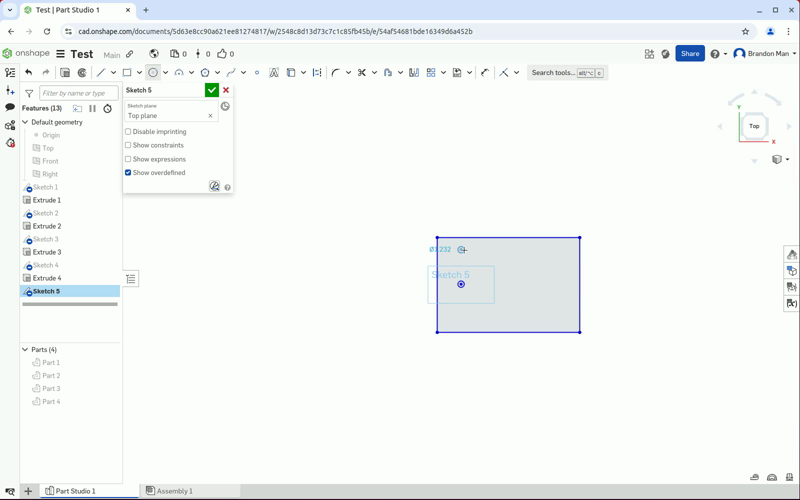
scroll(6)
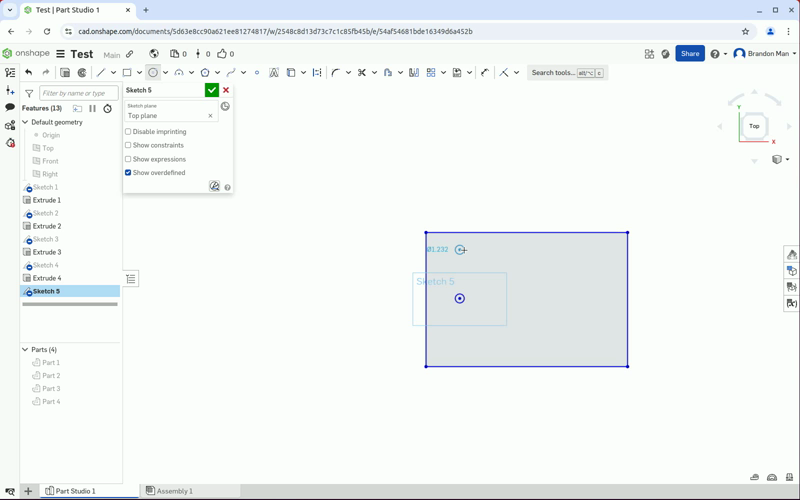
scroll(6)
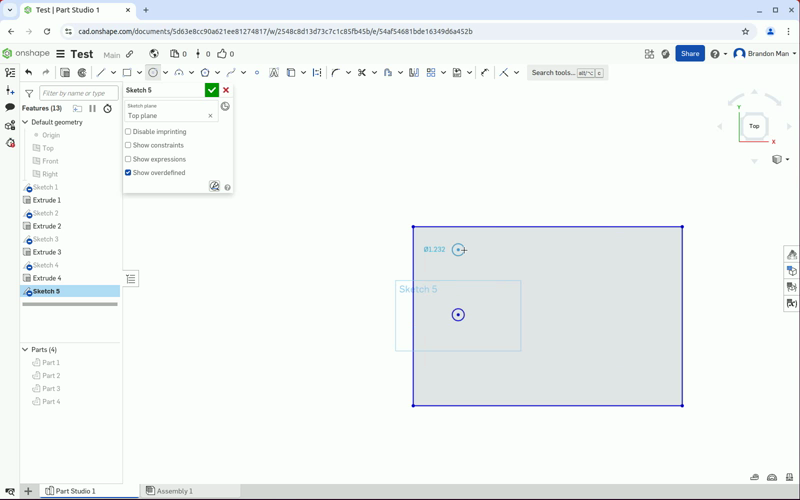
scroll(6)
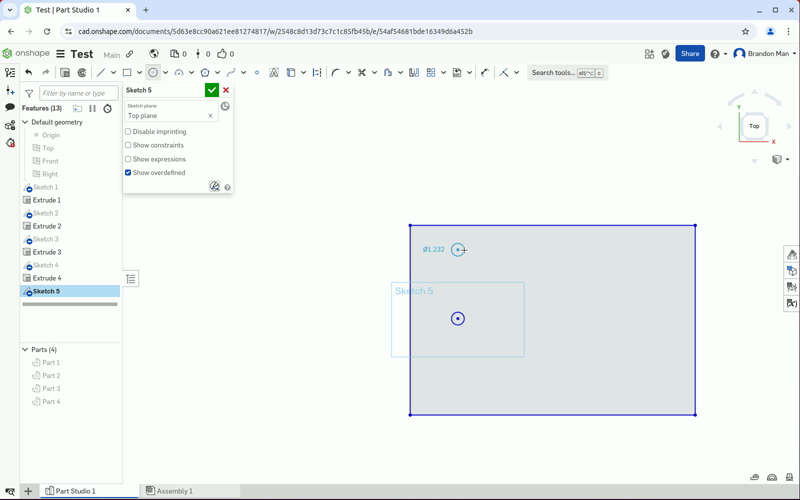
scroll(6)
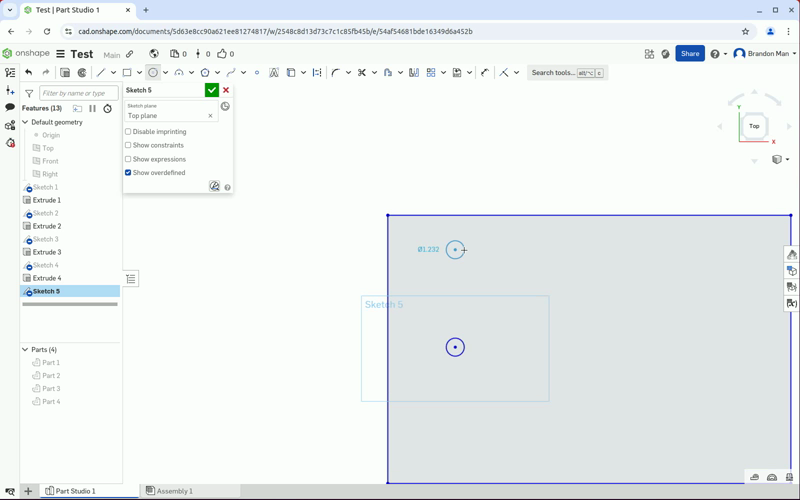
scroll(6)
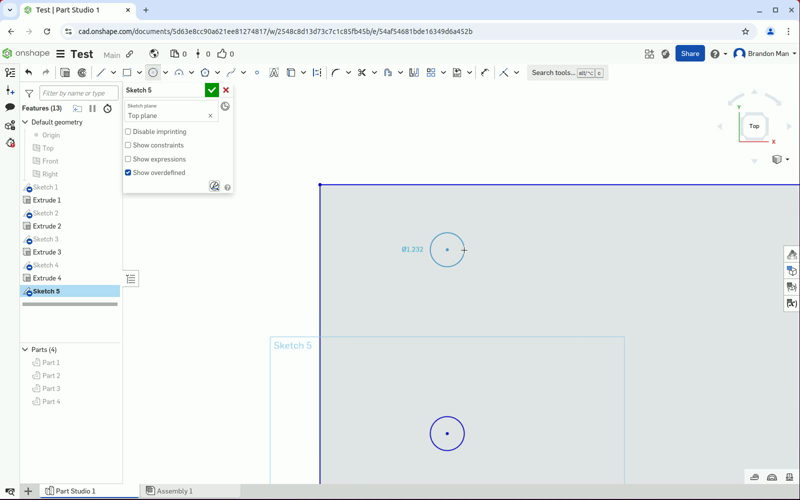
scroll(6)
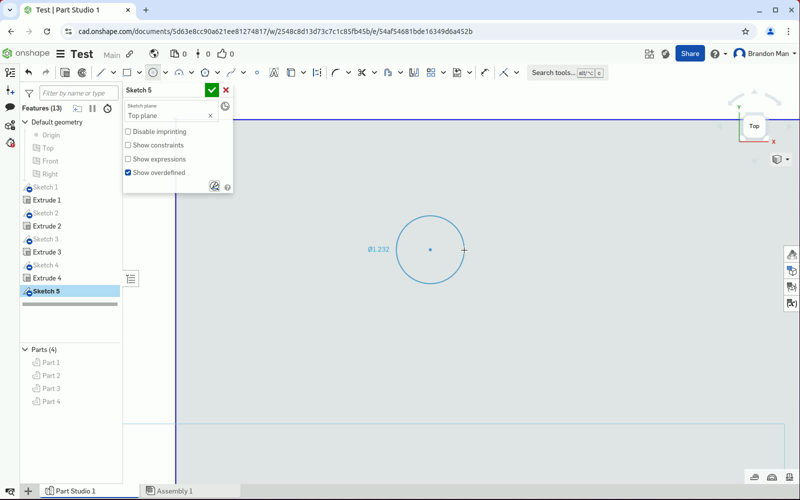
click(464, 249)
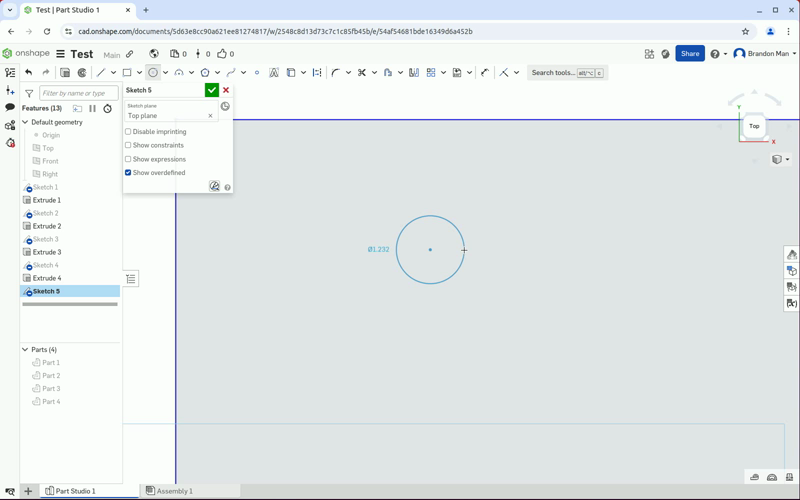
scroll(-6)
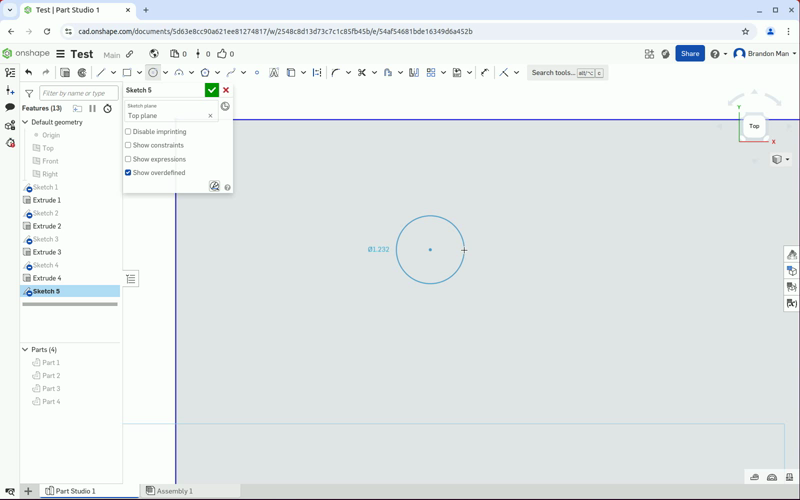
scroll(-6)
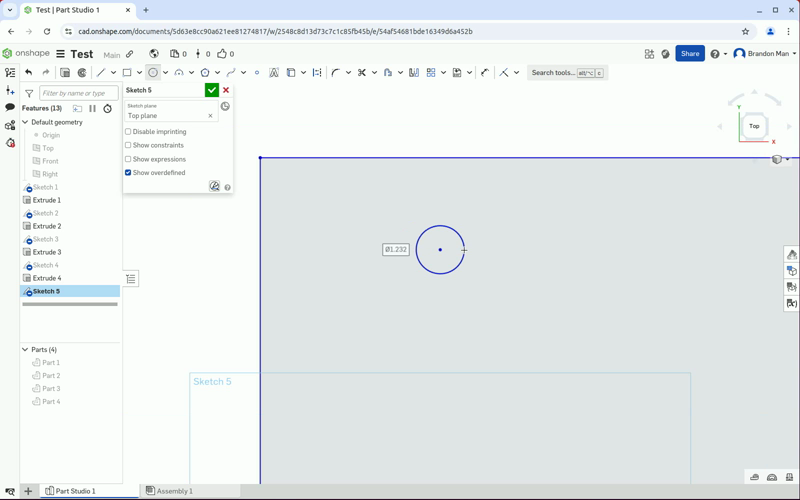
scroll(-6)
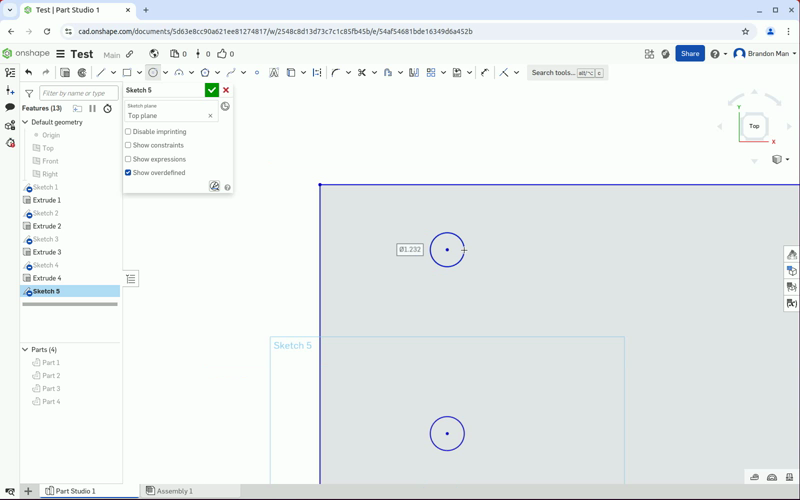
scroll(-6)
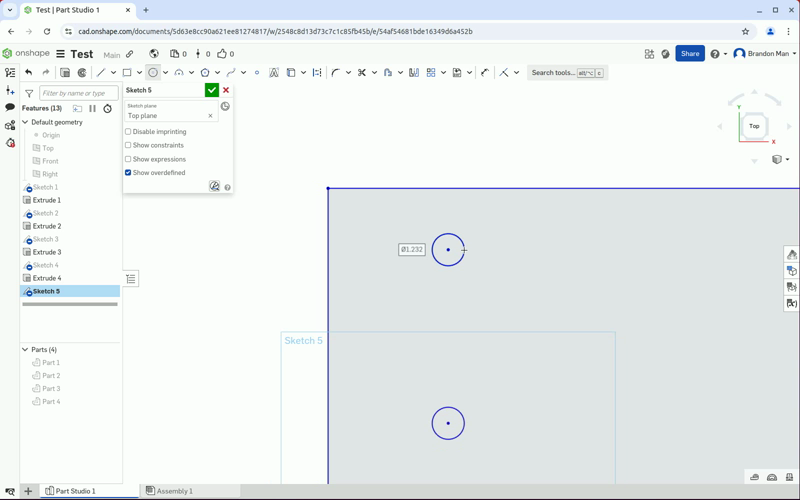
scroll(-6)
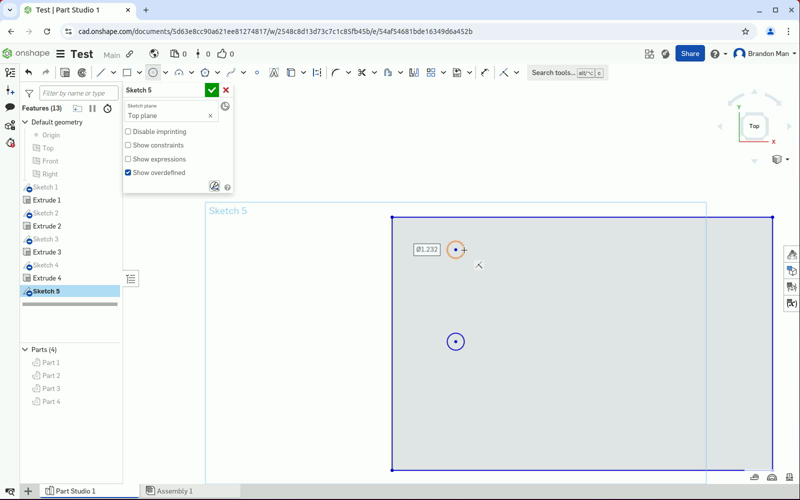
scroll(-6)
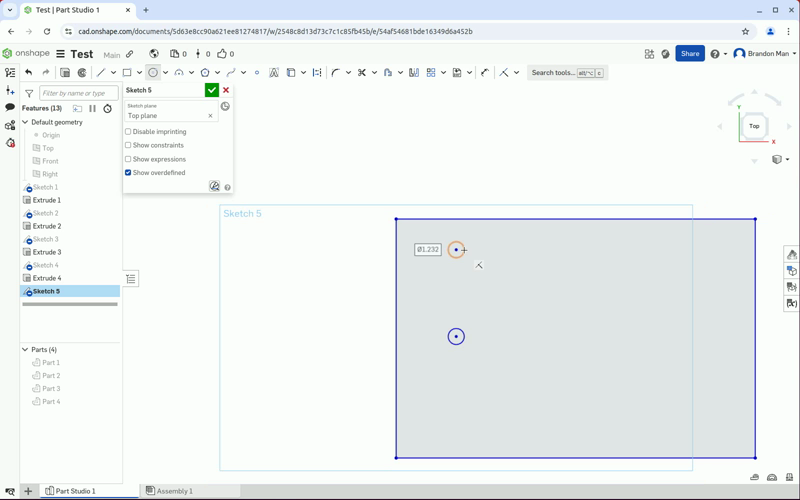
scroll(-6)
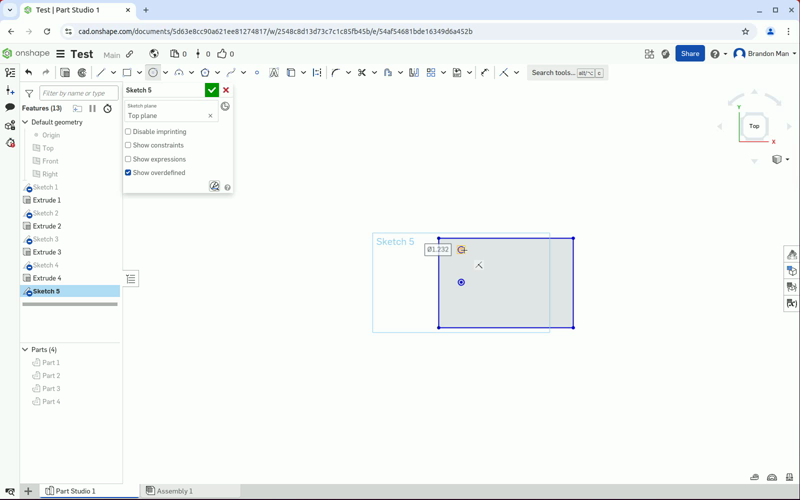
key(esc)
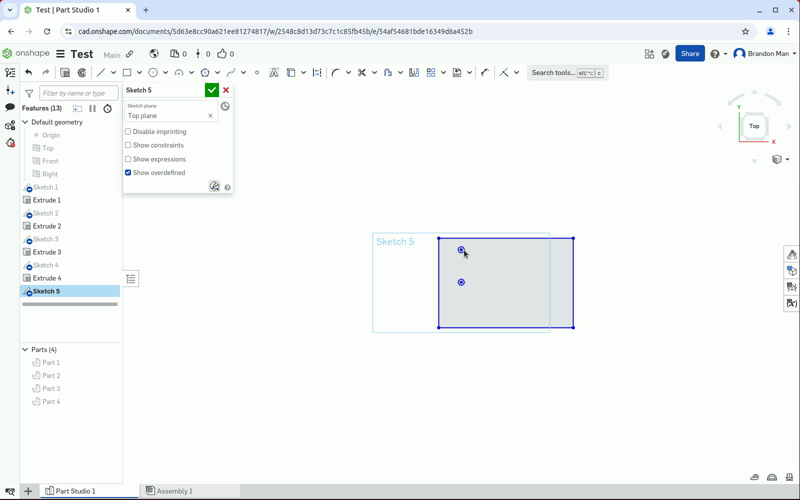
key(c)
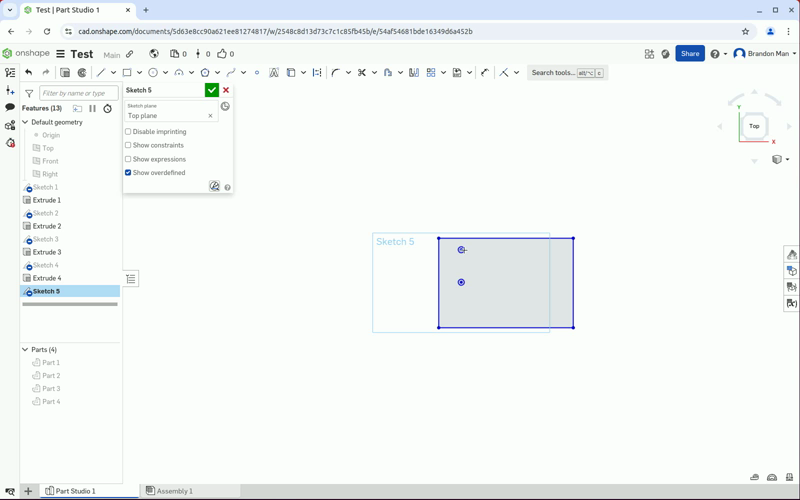
key_down(shift)
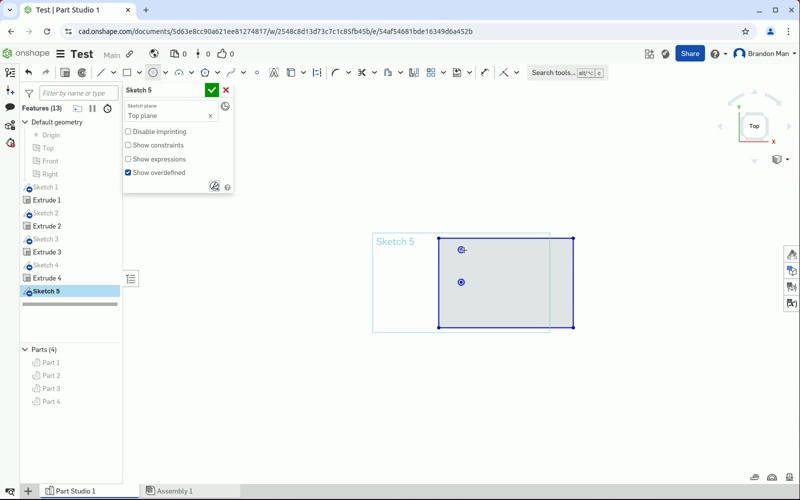
mouse_move(527, 282)
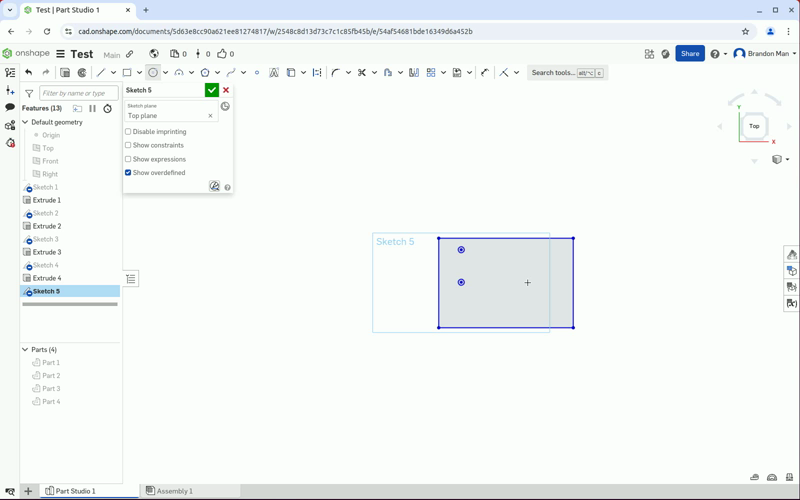
click(527, 282)
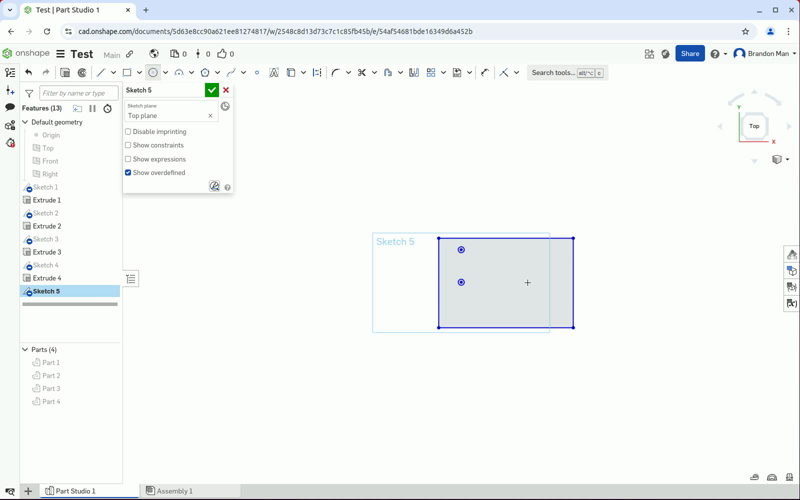
key_up(shift)
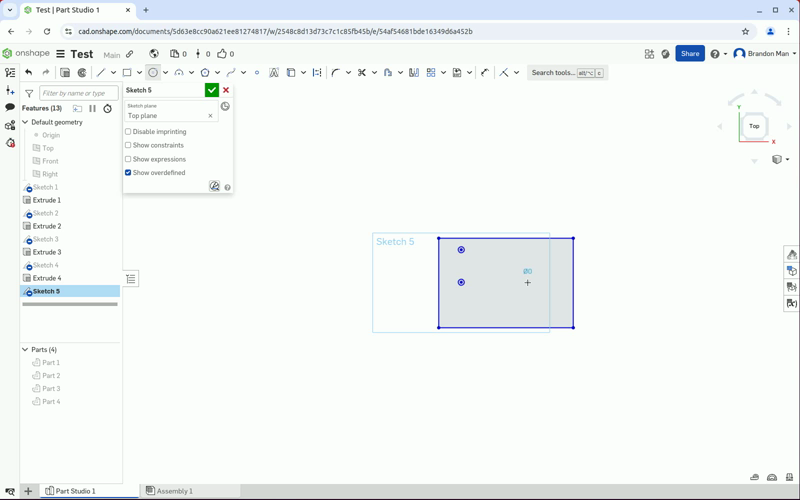
mouse_move(530, 282)
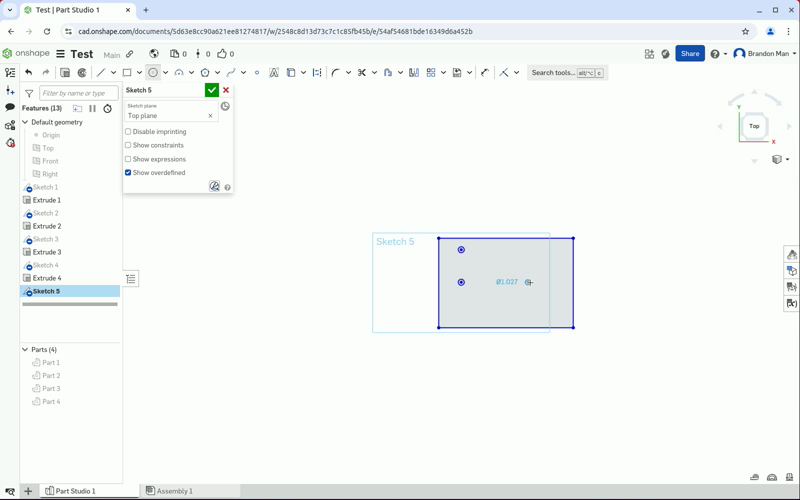
scroll(6)
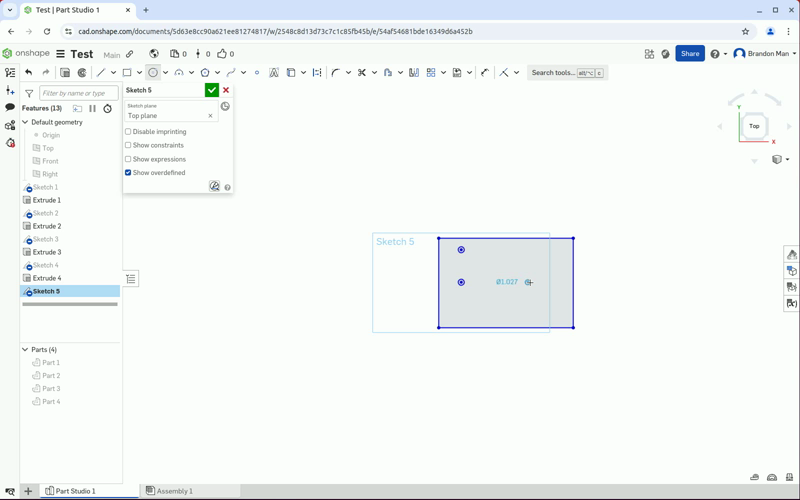
scroll(6)
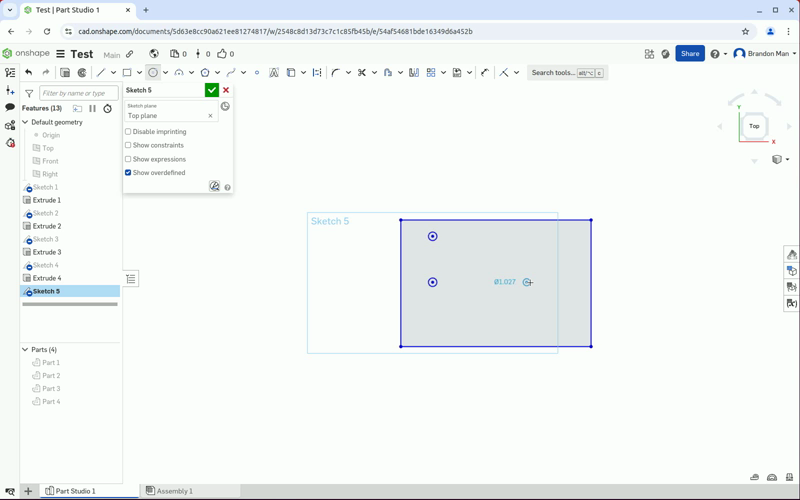
scroll(6)
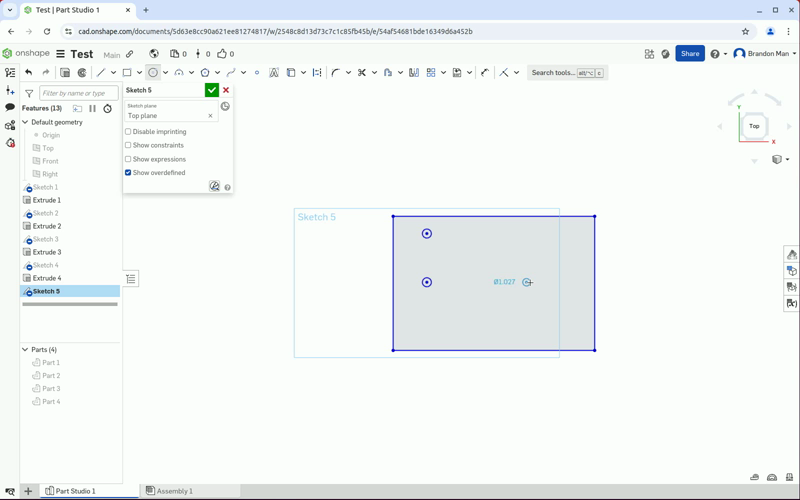
scroll(6)
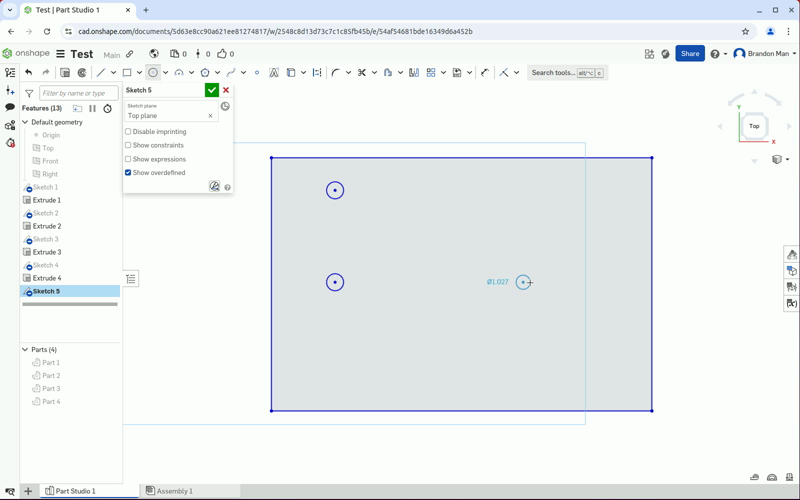
scroll(6)
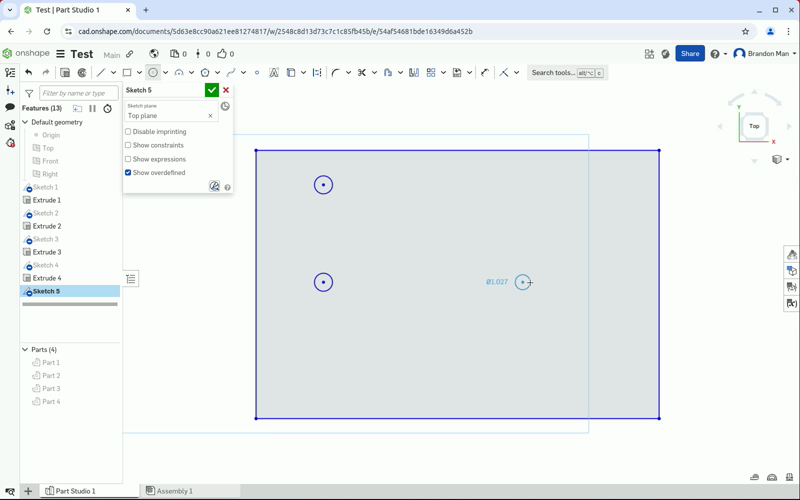
scroll(6)
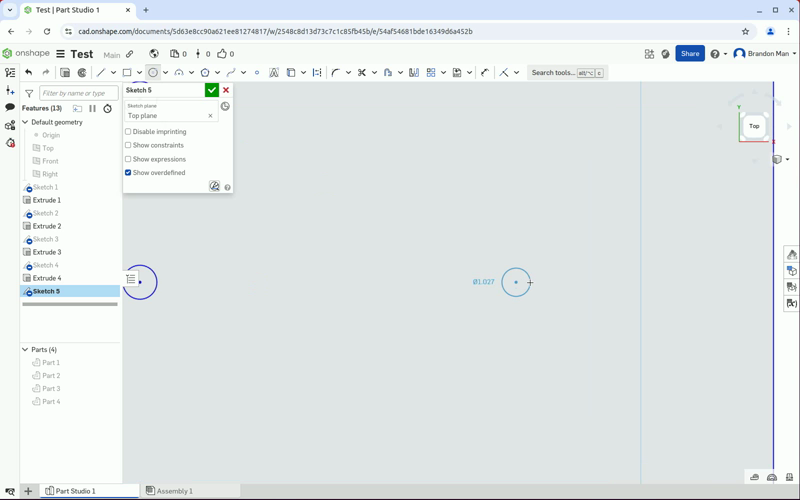
scroll(6)
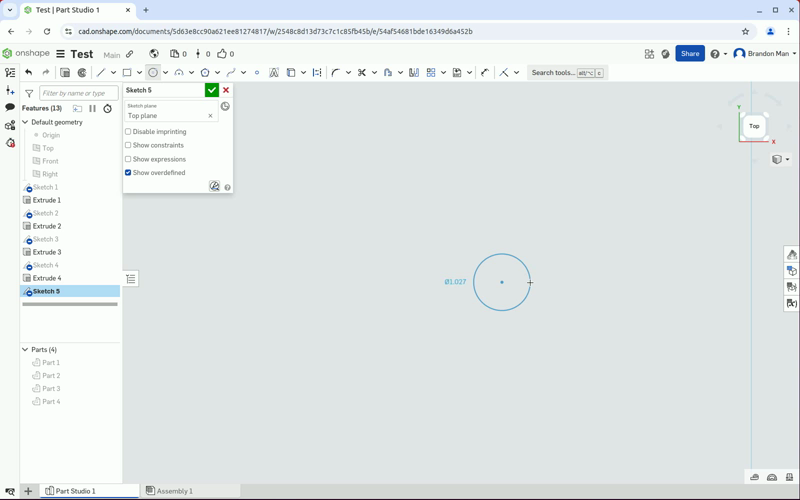
click(530, 282)
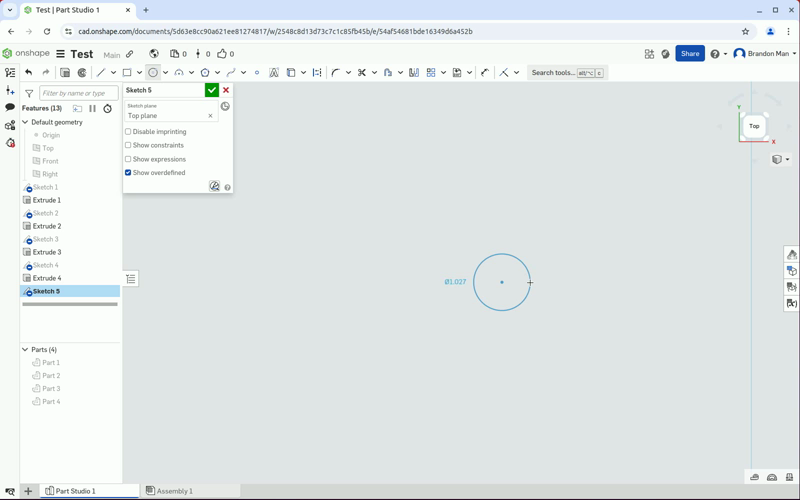
scroll(-6)
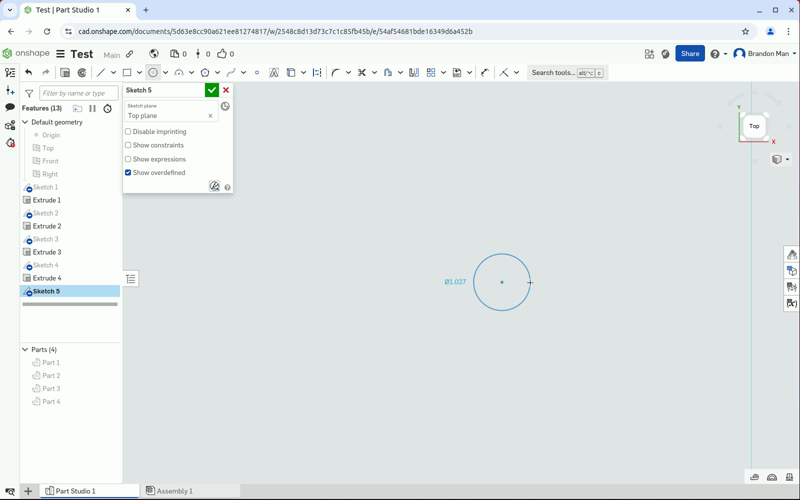
scroll(-6)
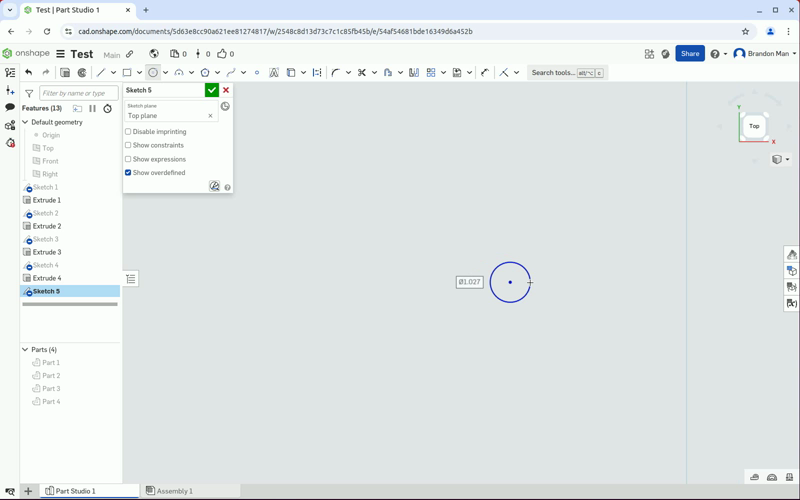
scroll(-6)
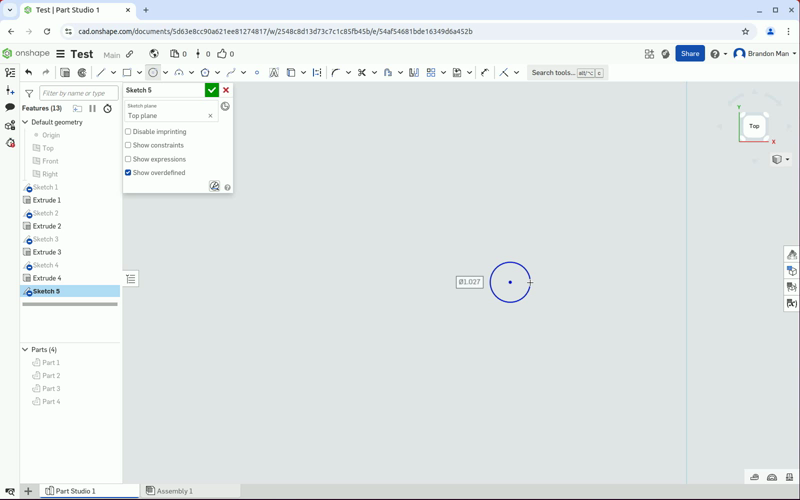
scroll(-6)
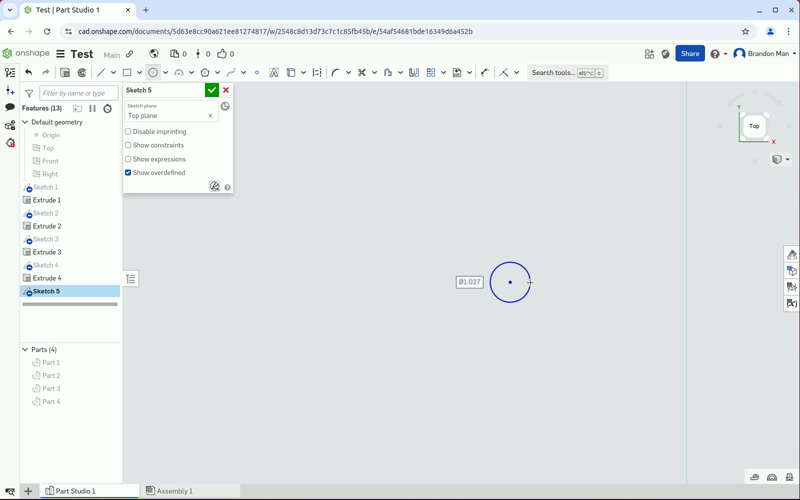
scroll(-6)
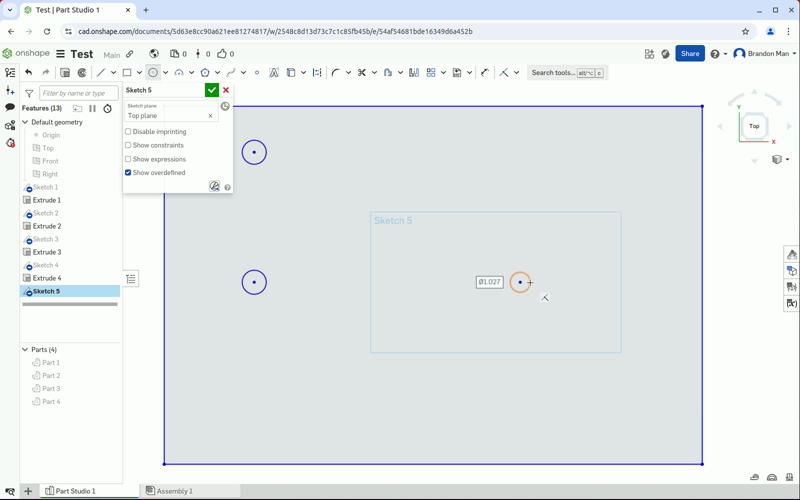
scroll(-6)
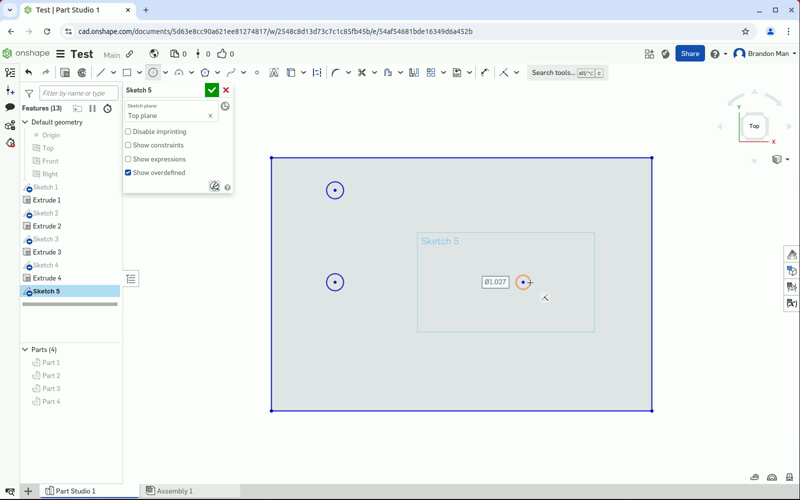
scroll(-6)
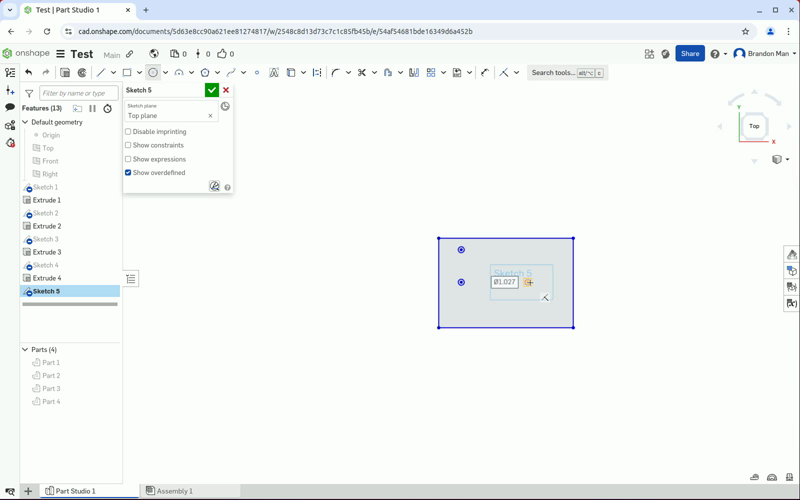
key(esc)
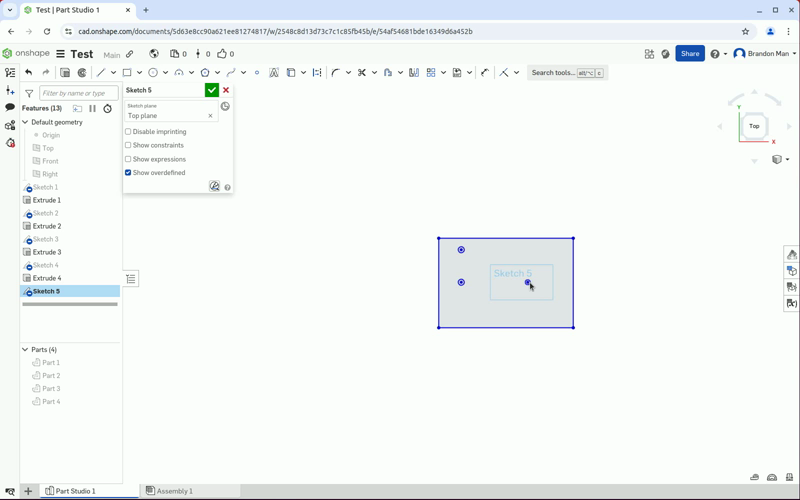
mouse_move(524, 302)
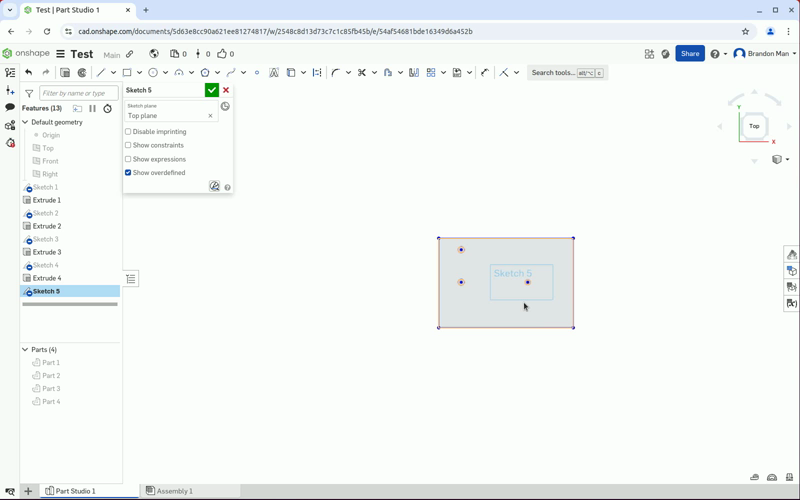
click(524, 302)
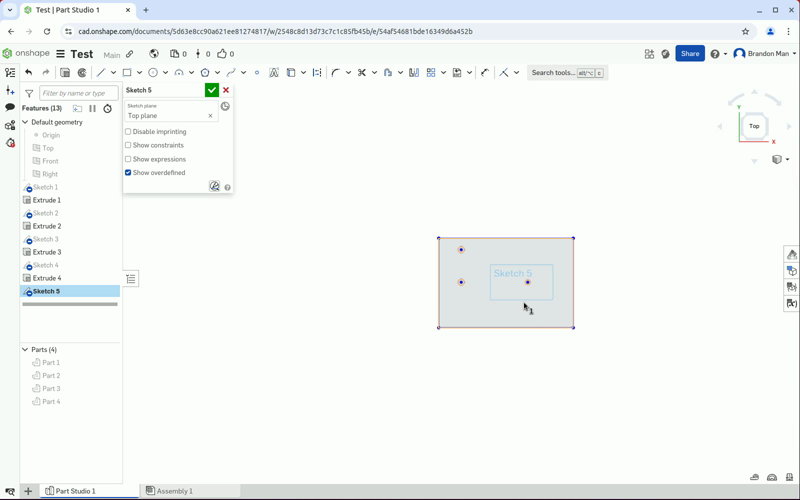
mouse_move(73, 352)
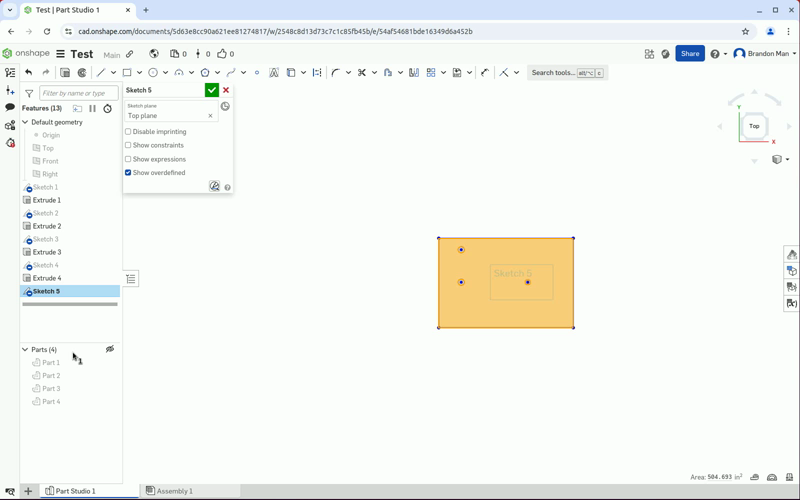
key(shift+y)
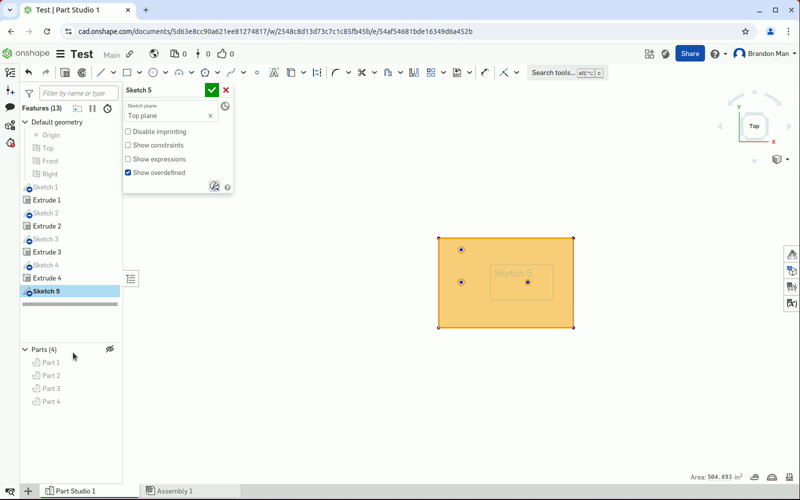
key(shift+e)
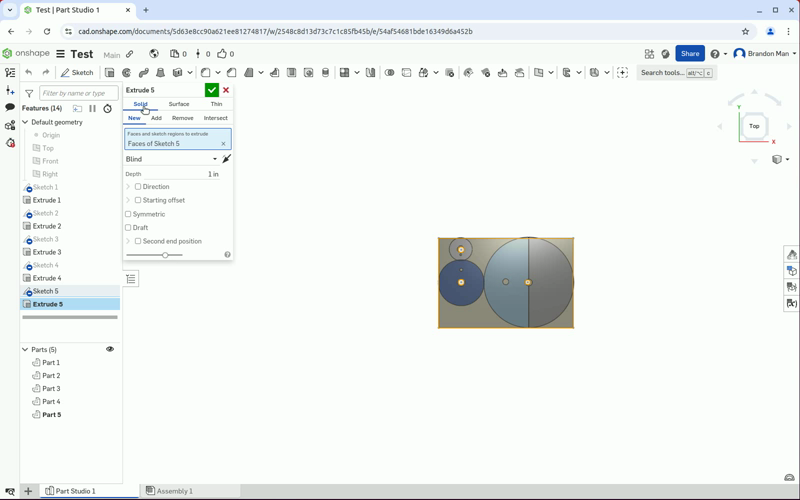
mouse_move(143, 106)
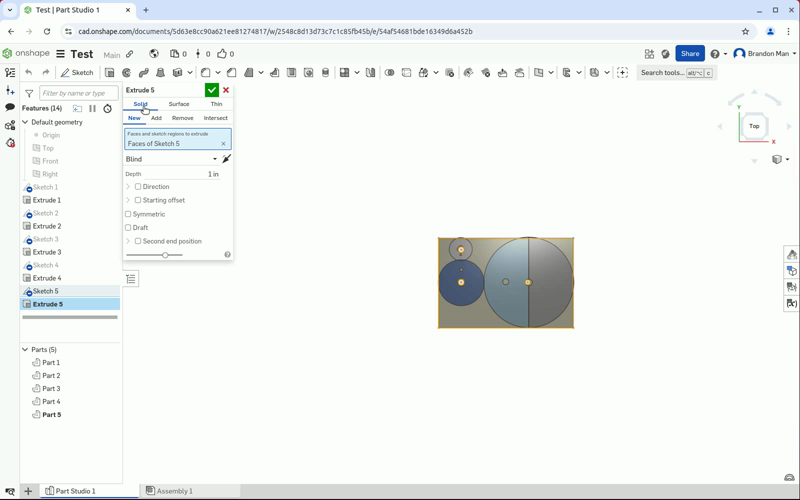
click(143, 106)
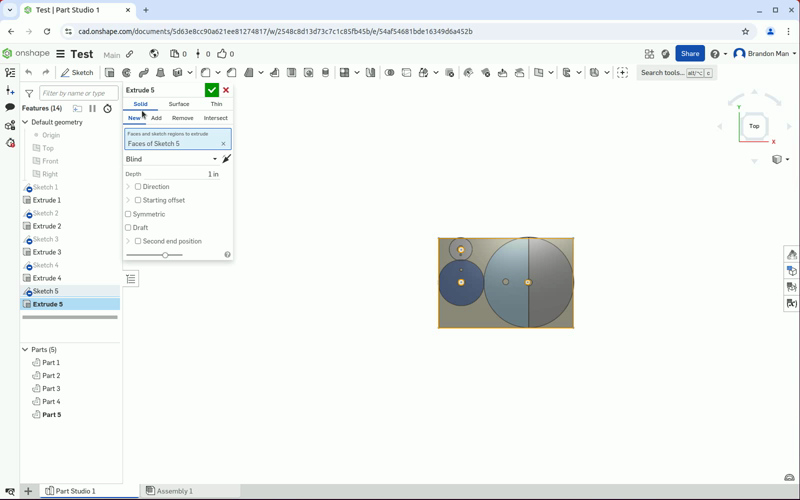
mouse_move(137, 120)
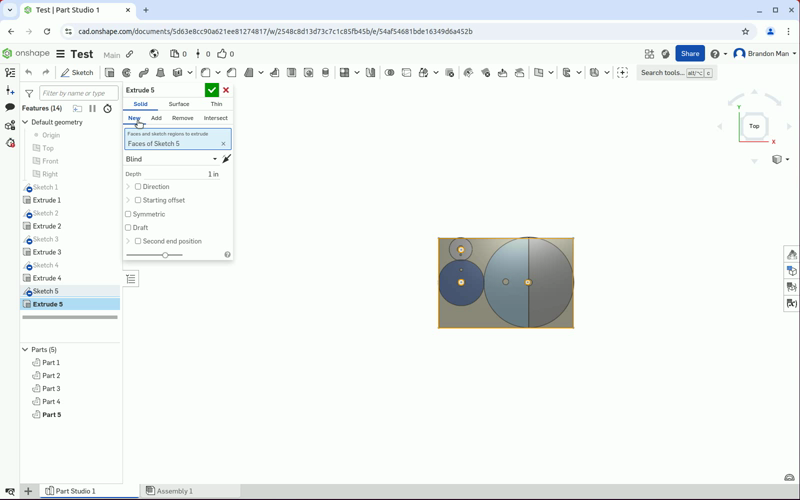
click(137, 120)
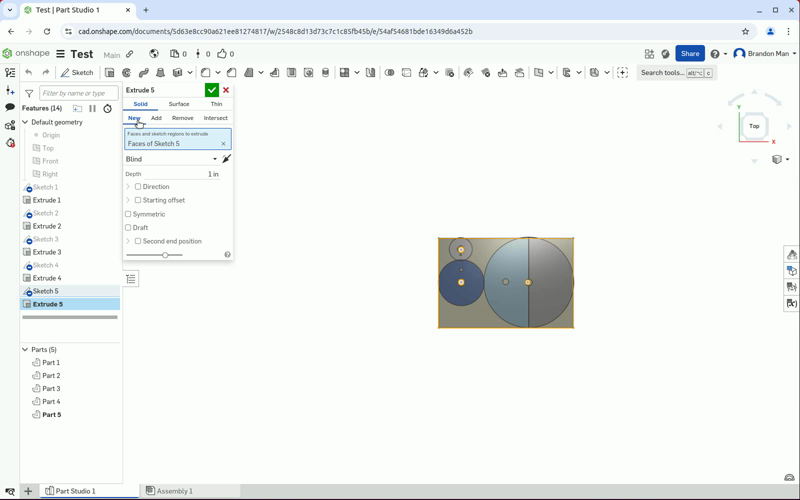
key(tab, 4)
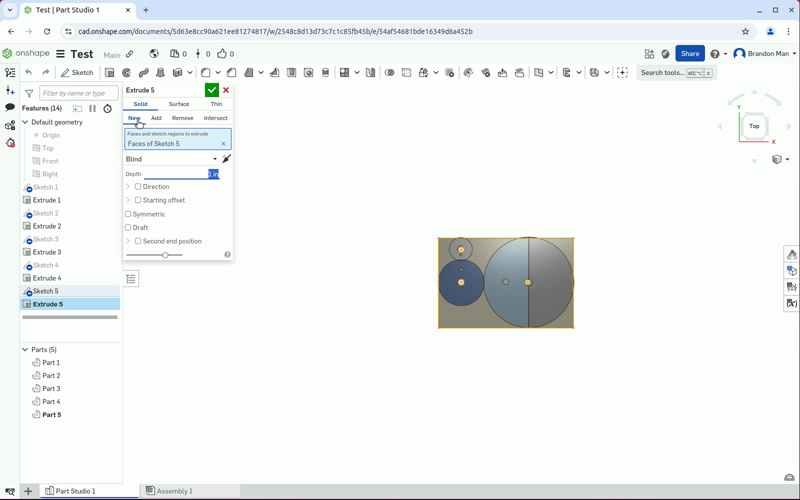
text(-1.685)
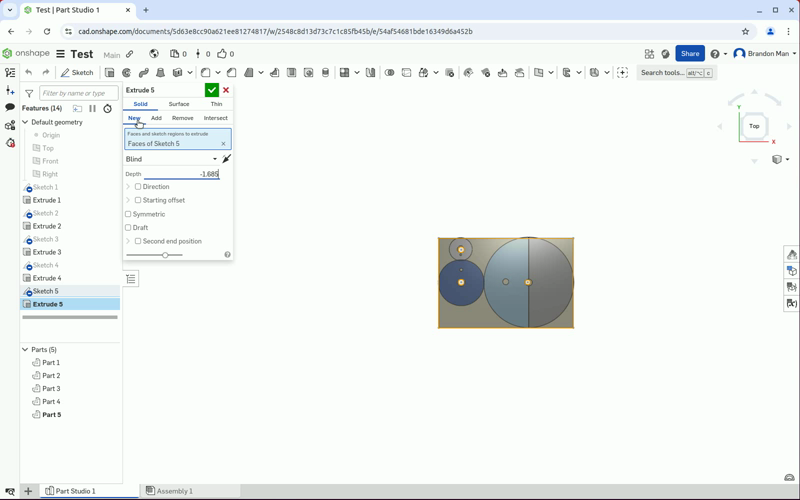
key(enter)
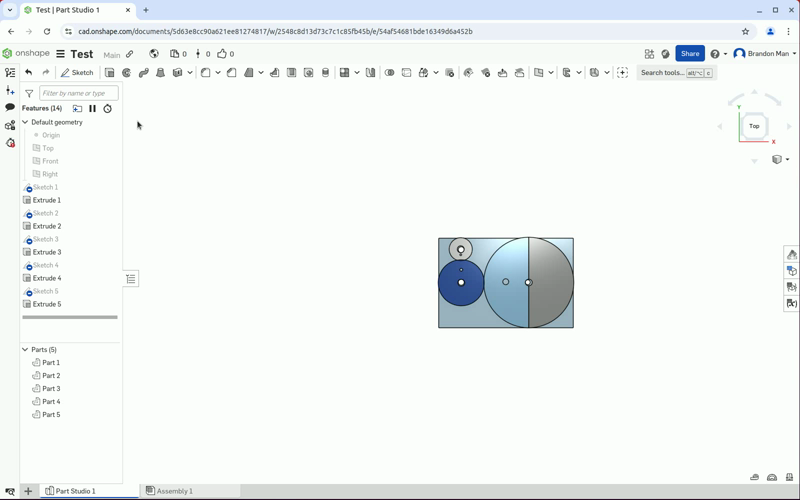
key(shift+h)
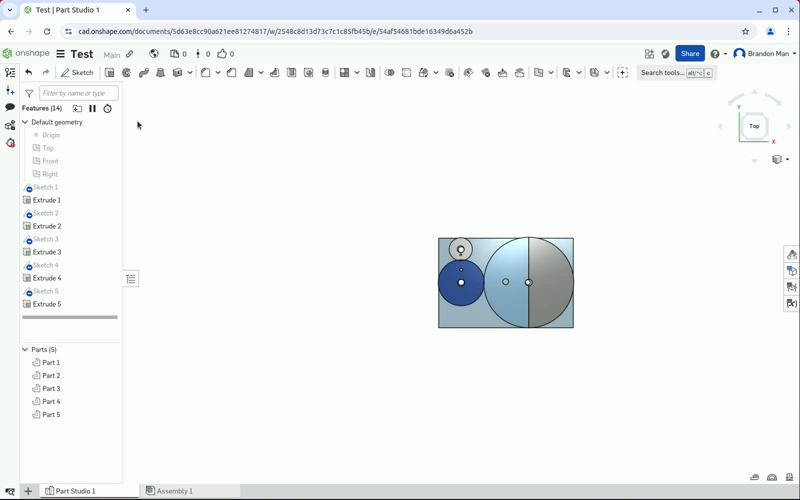
key(shift+h)
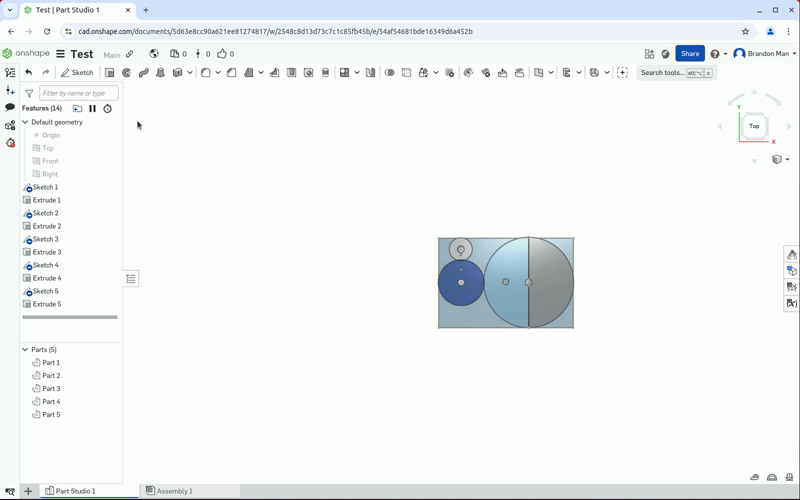
key(shift+7)
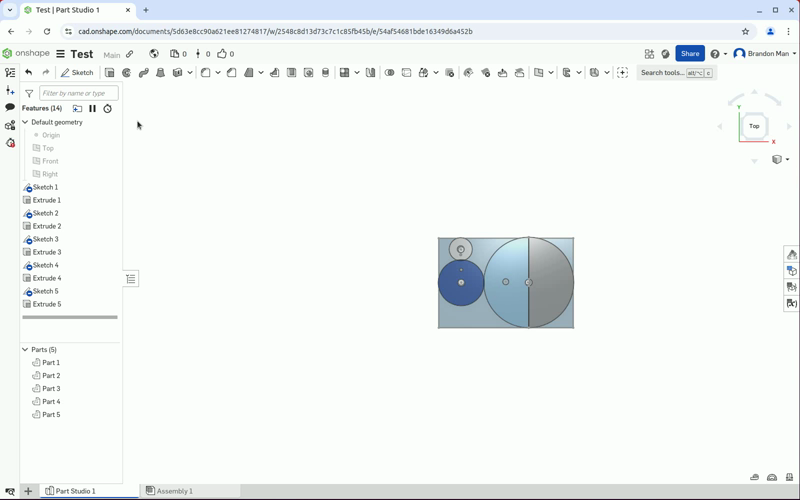
key(up, 3)
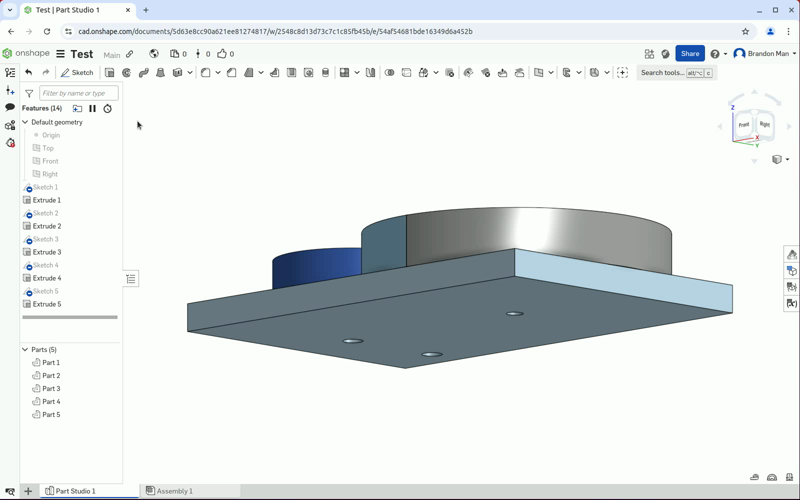
key(left, 3)
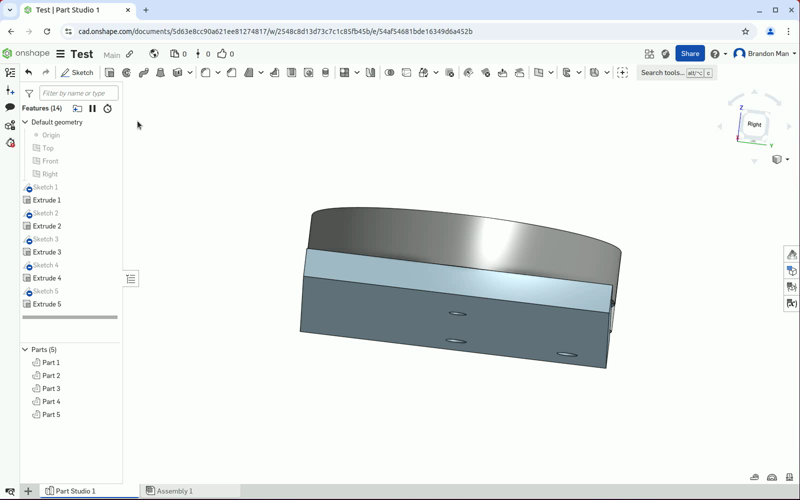
key(right, 3)
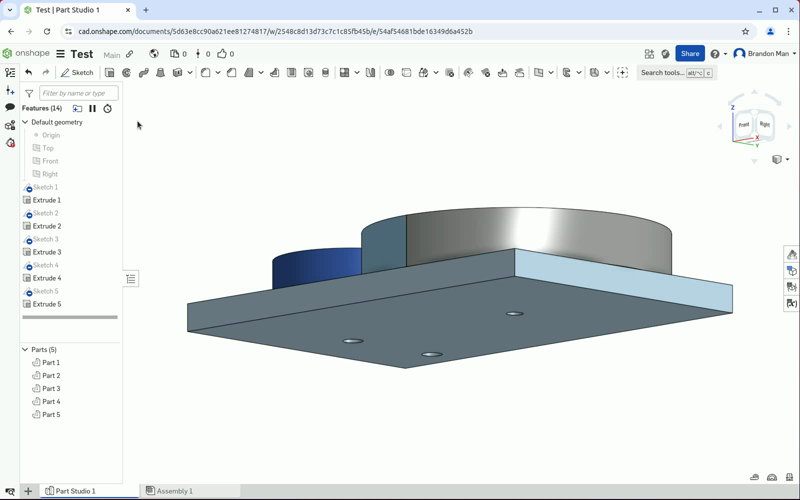
key(down, 3)
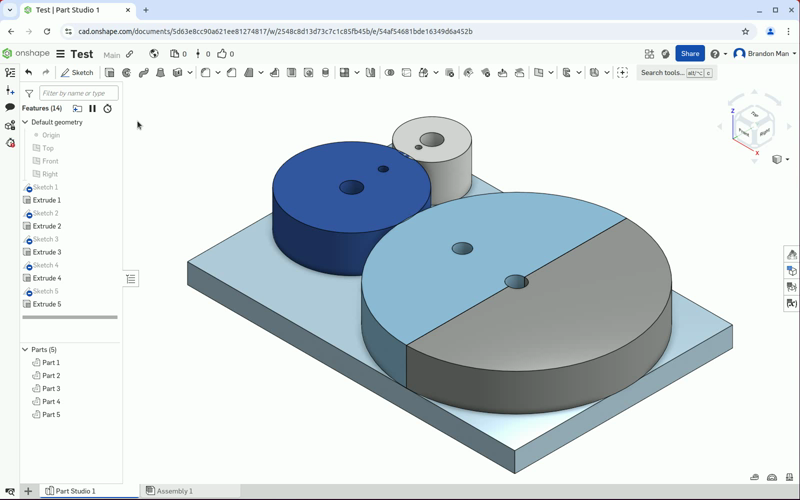
mouse_move(73, 189)
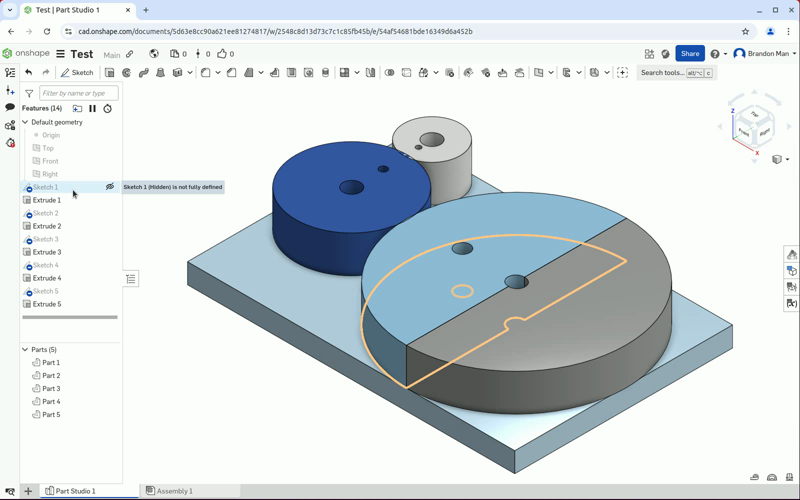
click(73, 189)